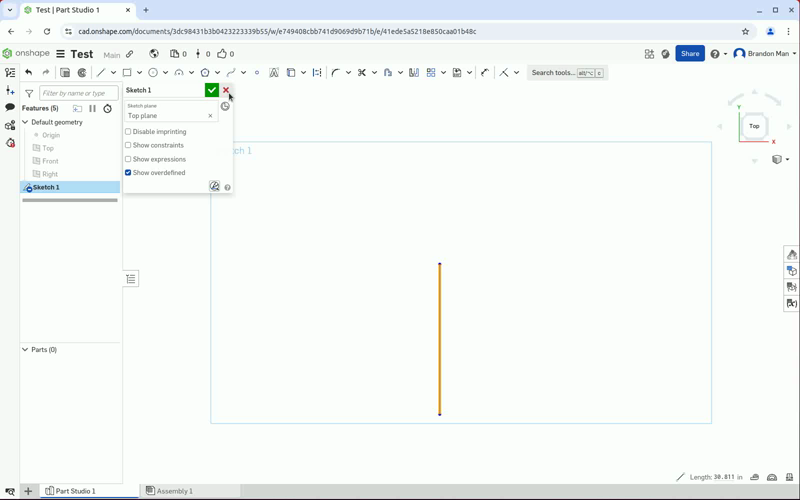
key(shift+h)
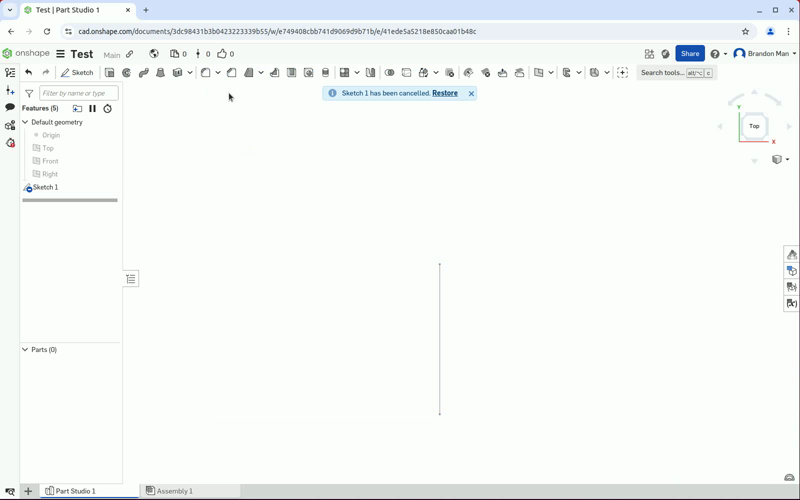
key(shift+s)
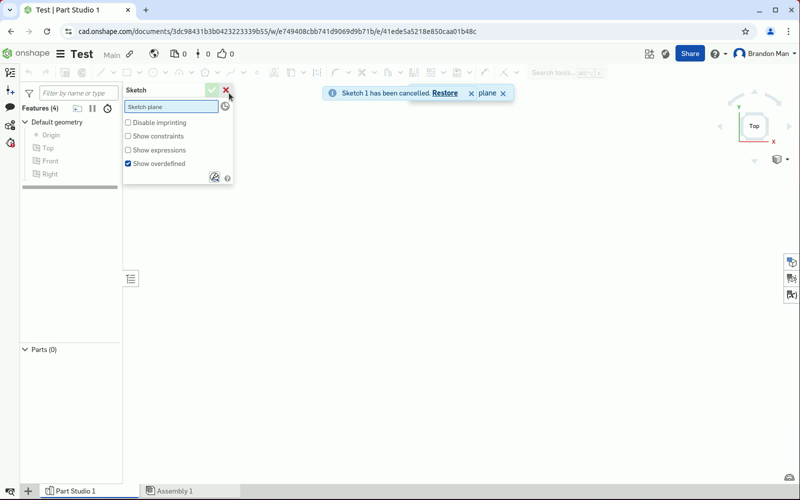
mouse_move(73, 150)
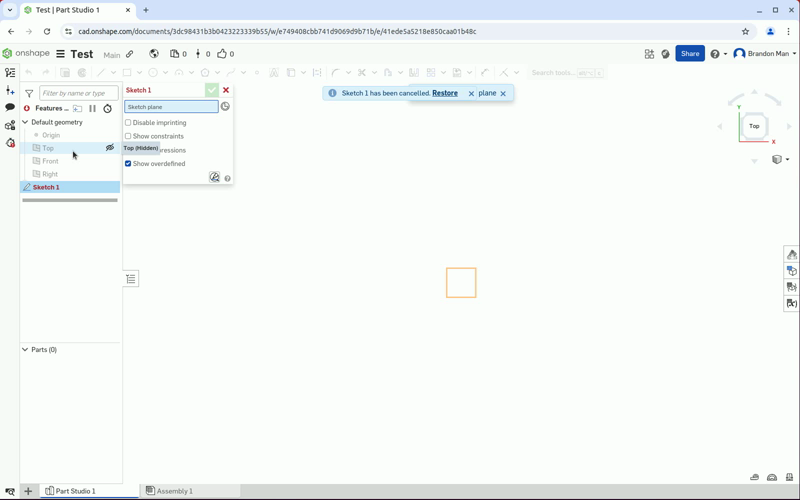
click(73, 150)
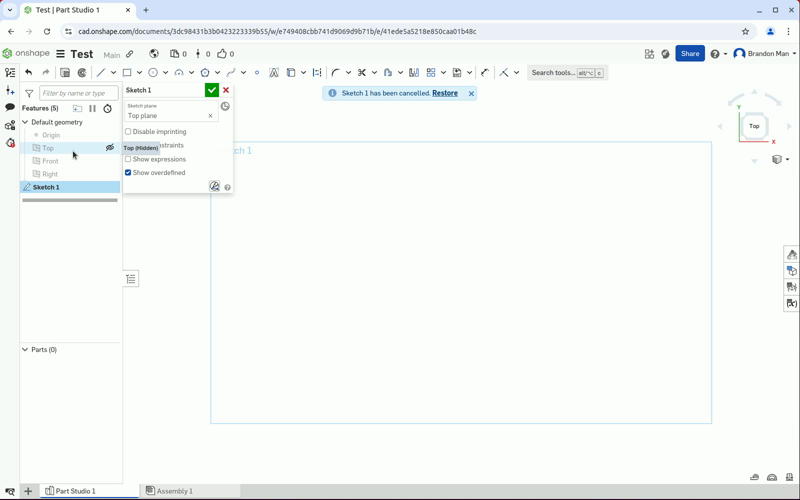
mouse_move(73, 352)
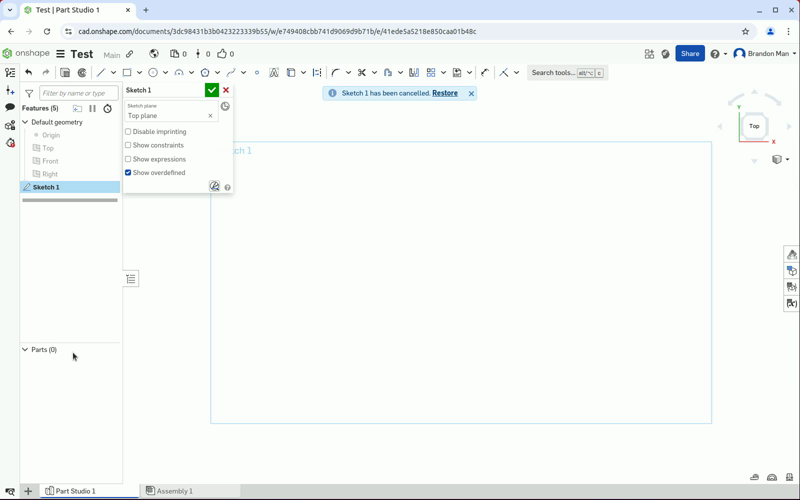
key(y)
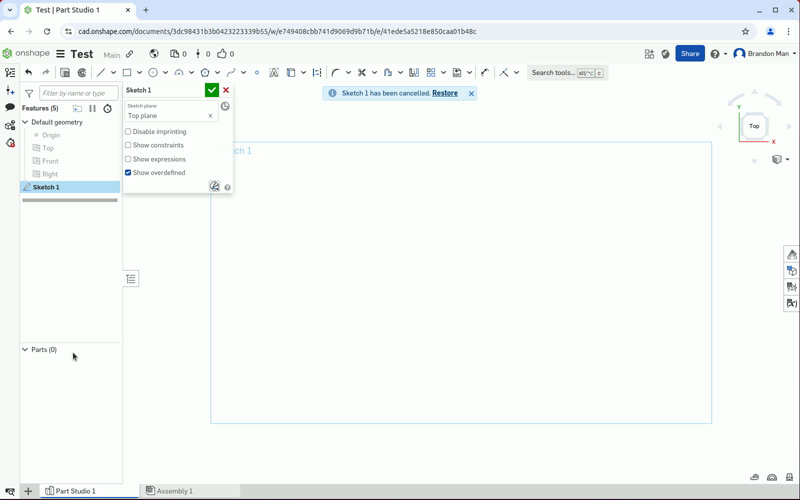
key(l)
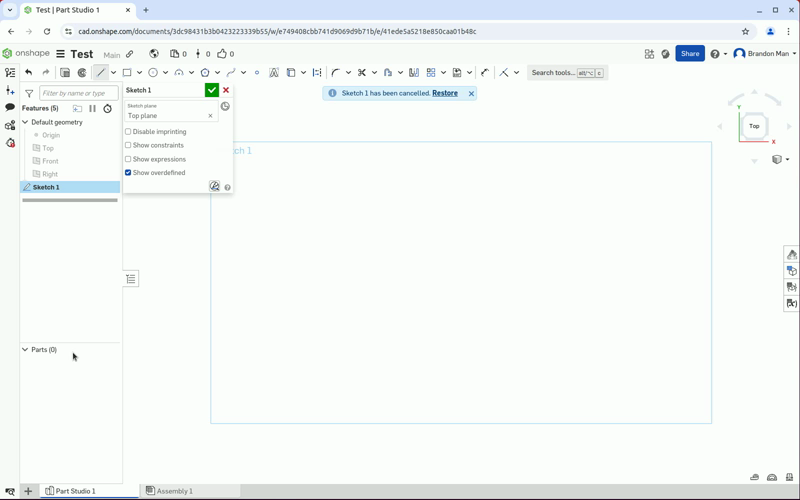
key_down(shift)
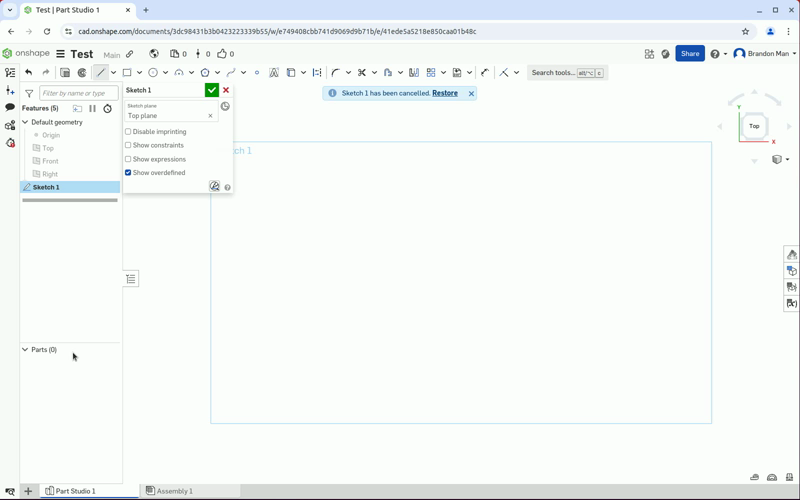
mouse_move(508, 316)
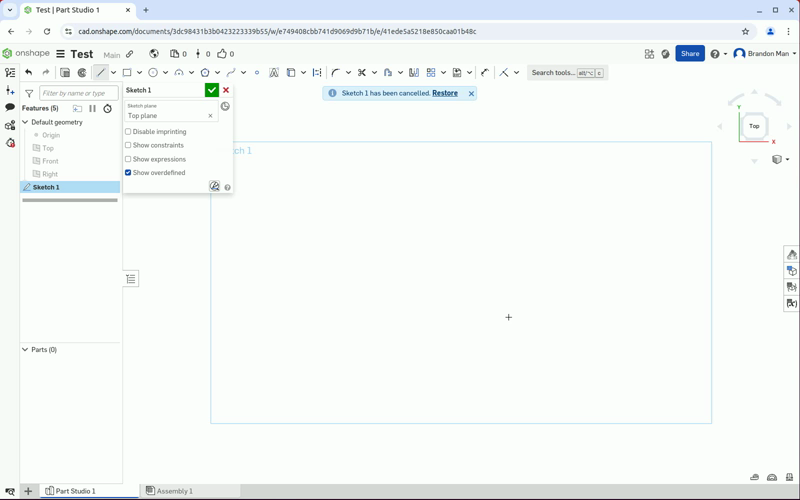
click(508, 316)
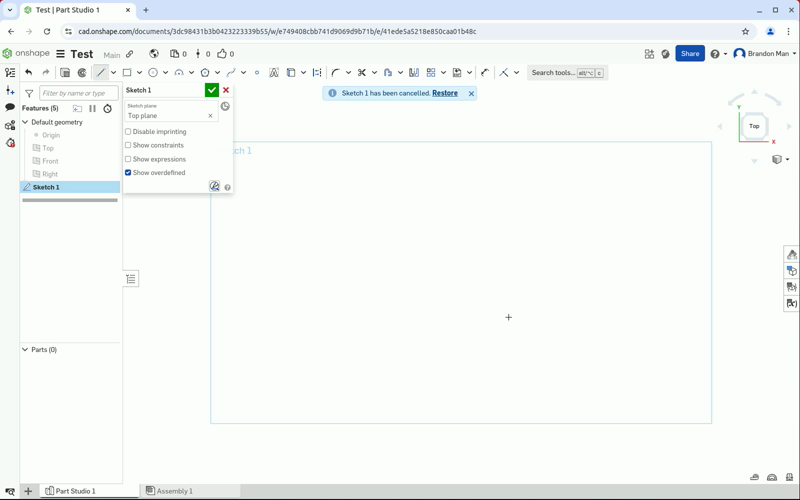
key_up(shift)
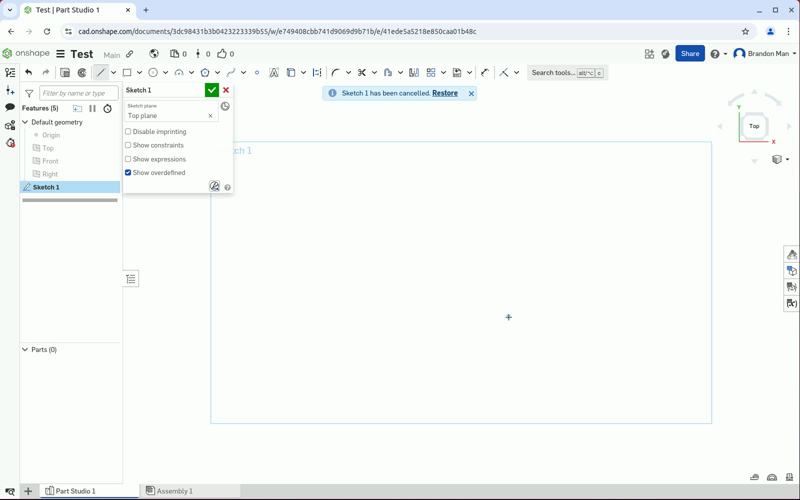
key_down(shift)
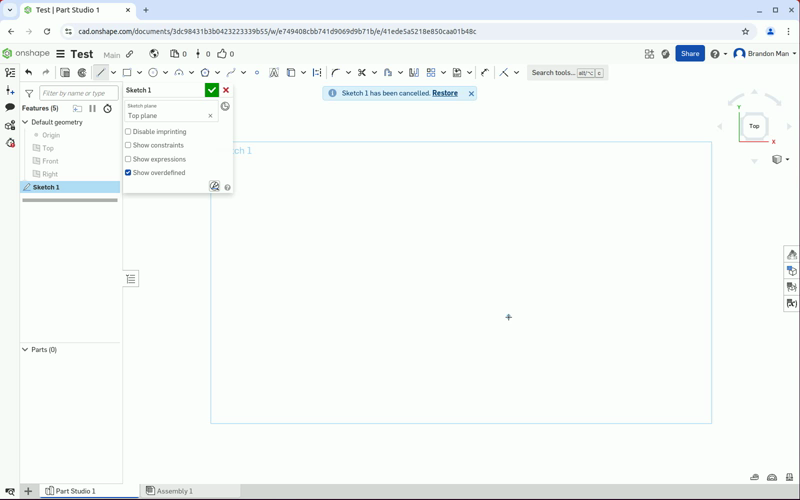
mouse_move(571, 279)
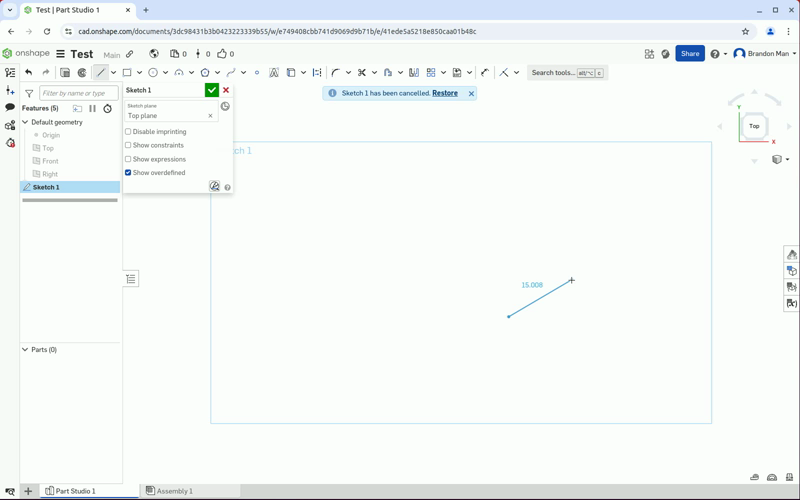
click(571, 279)
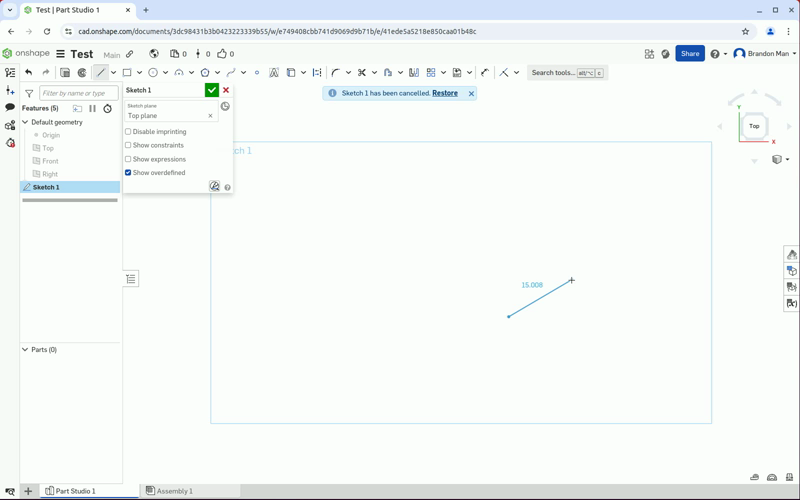
key_up(shift)
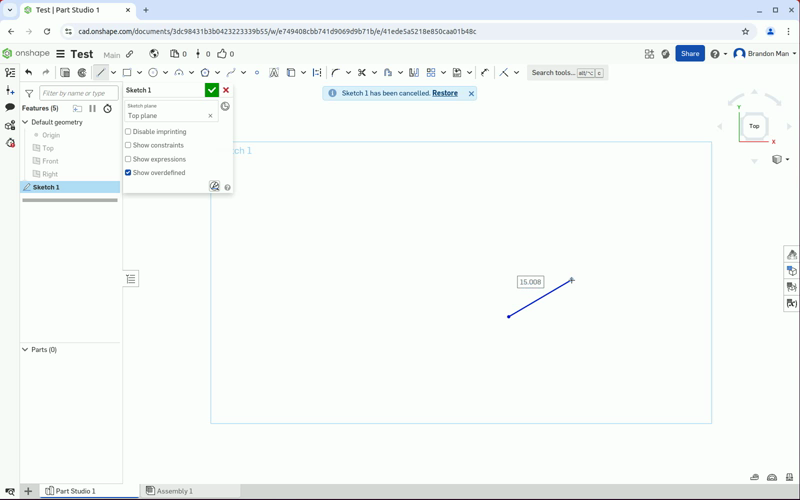
key_down(shift)
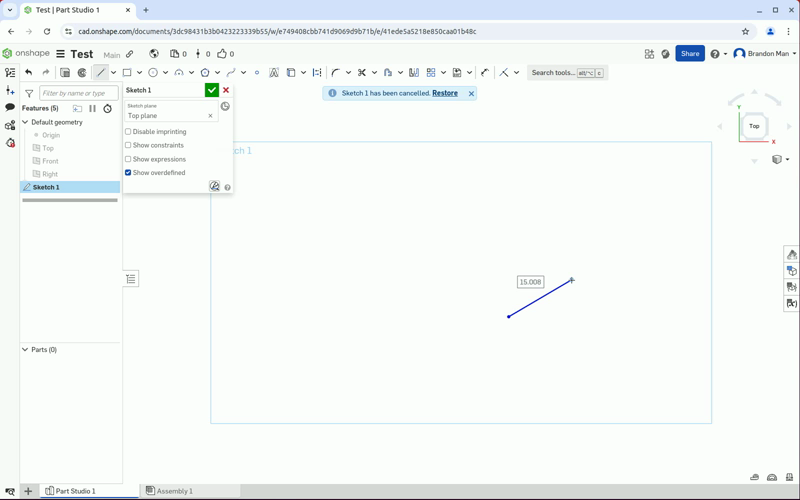
mouse_move(508, 243)
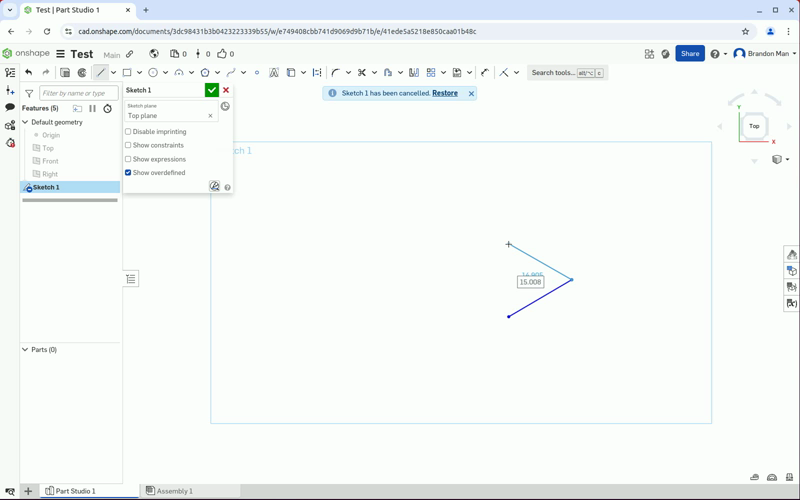
click(508, 243)
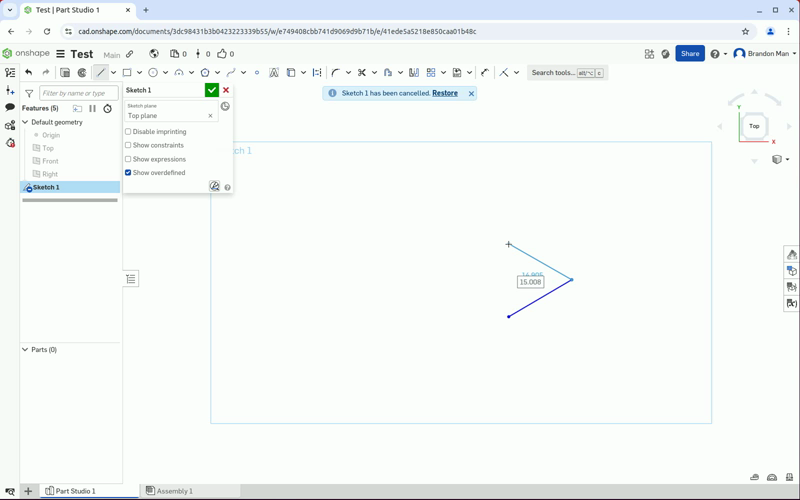
key_up(shift)
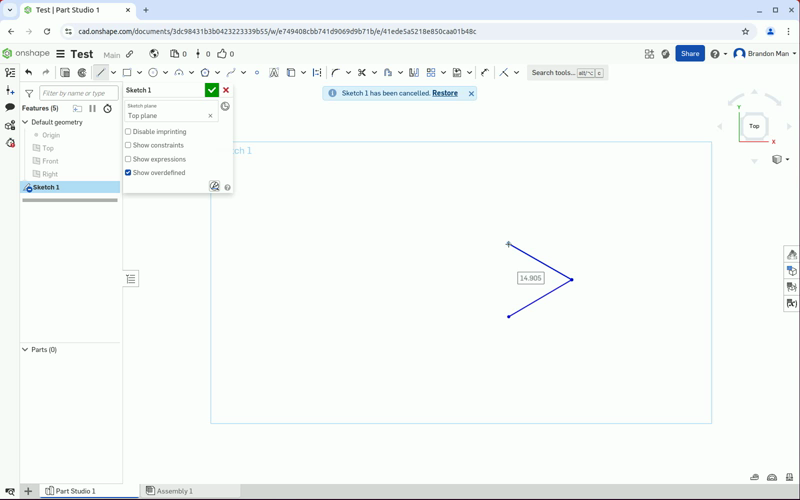
key_down(shift)
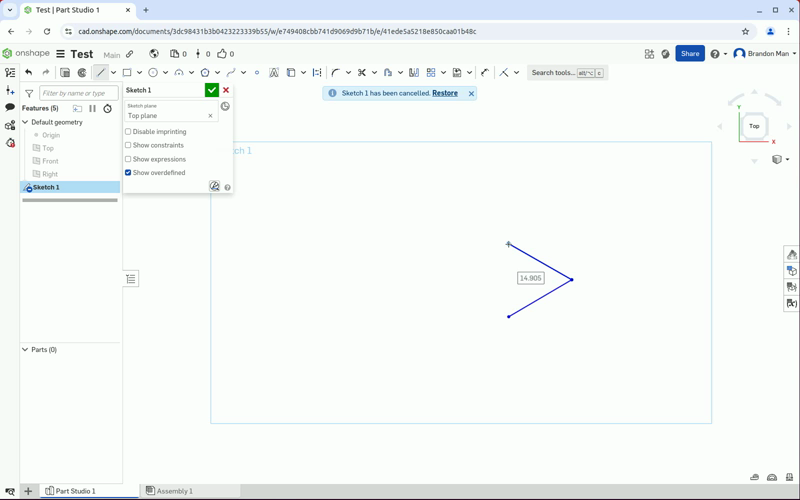
mouse_move(508, 316)
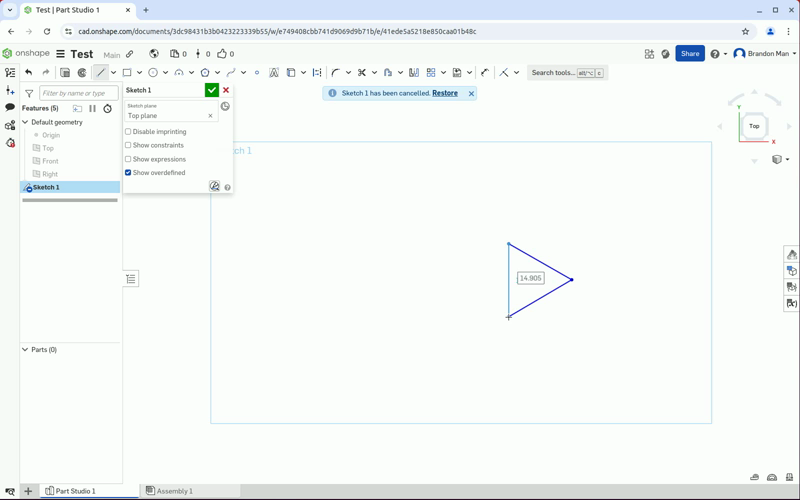
key_up(shift)
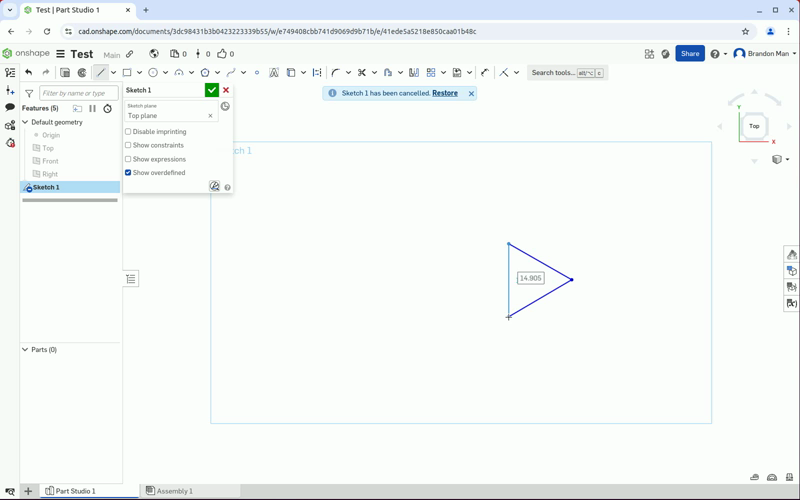
click(508, 316)
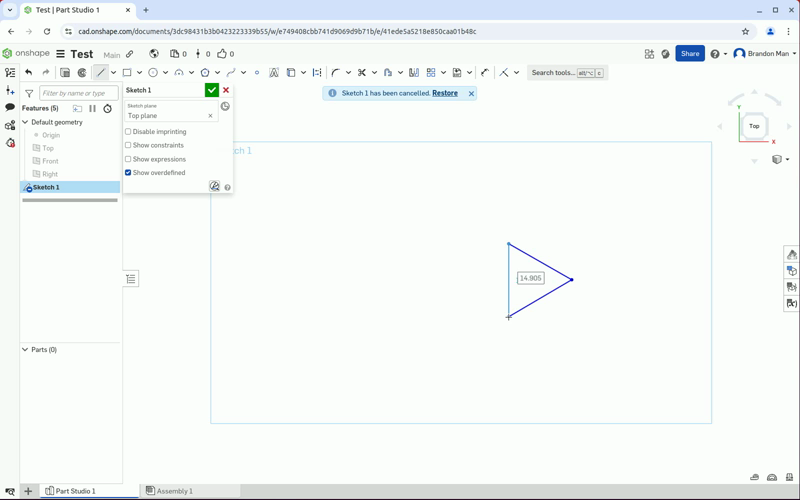
key(esc)
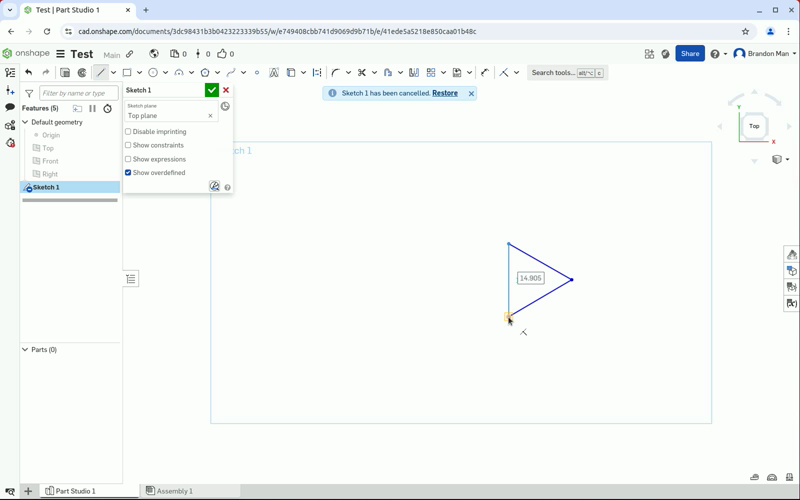
key(l)
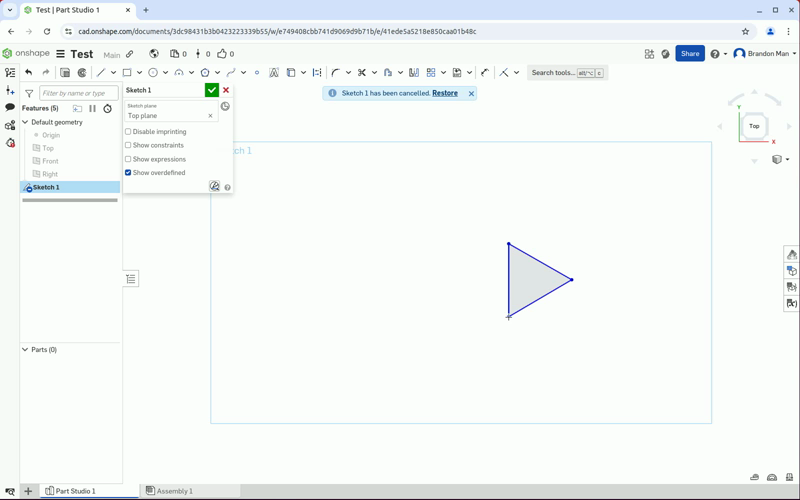
key_down(shift)
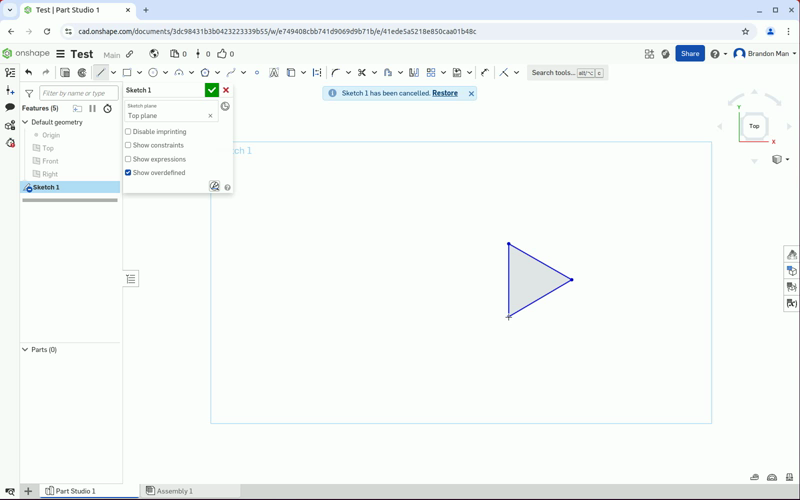
mouse_move(515, 306)
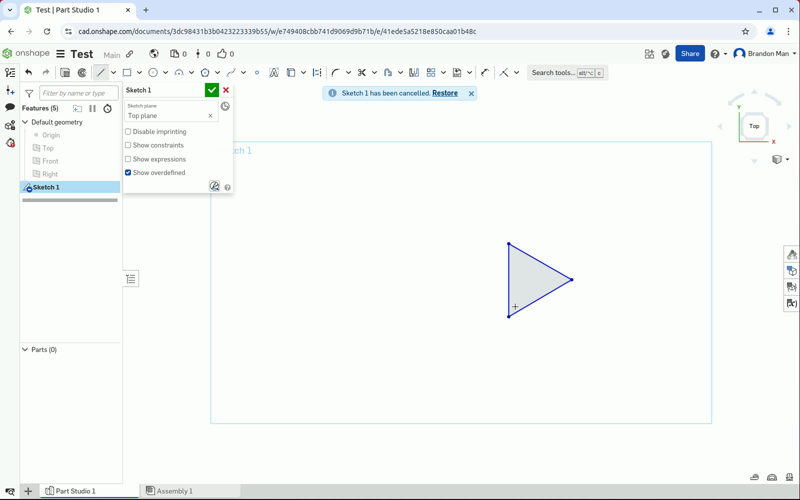
click(515, 306)
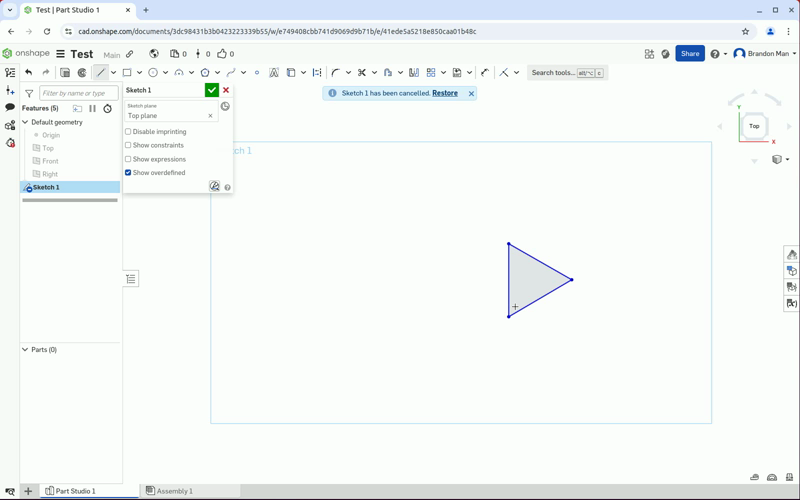
key_up(shift)
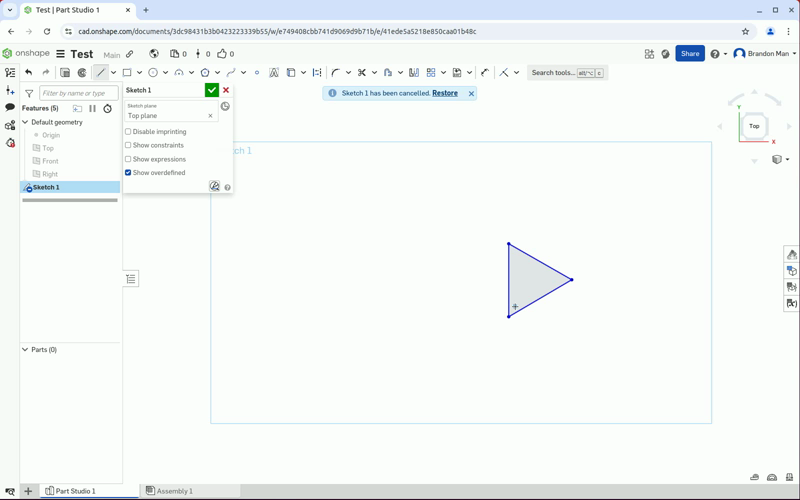
key_down(shift)
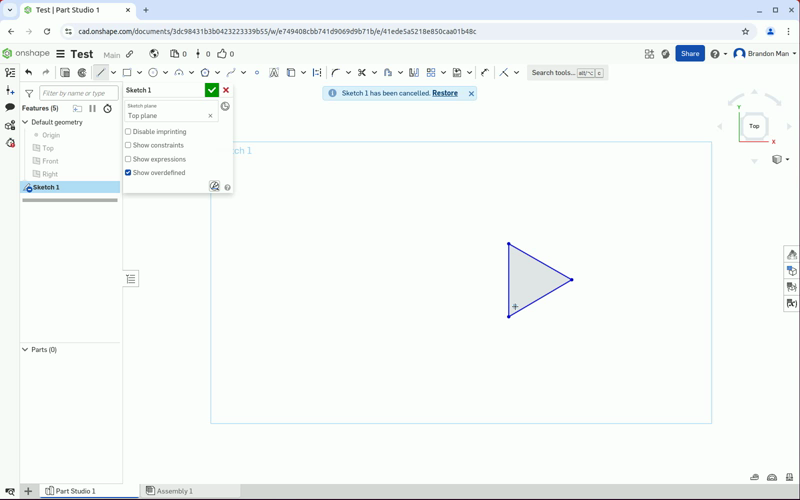
mouse_move(545, 306)
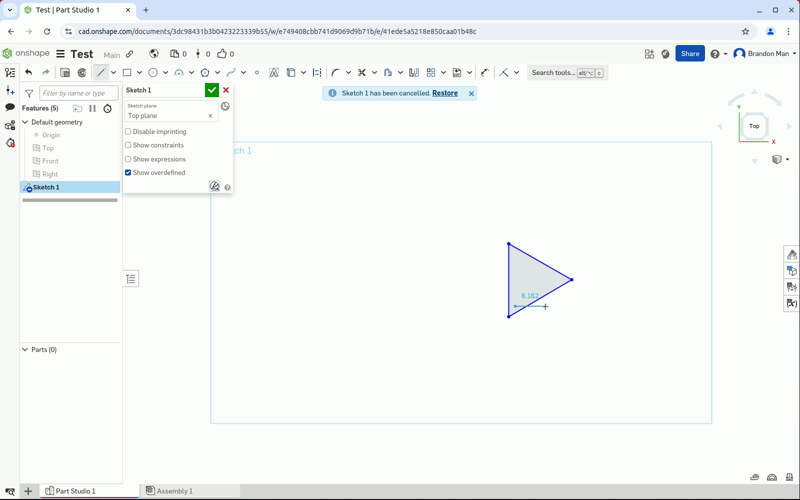
mouse_move(559, 279)
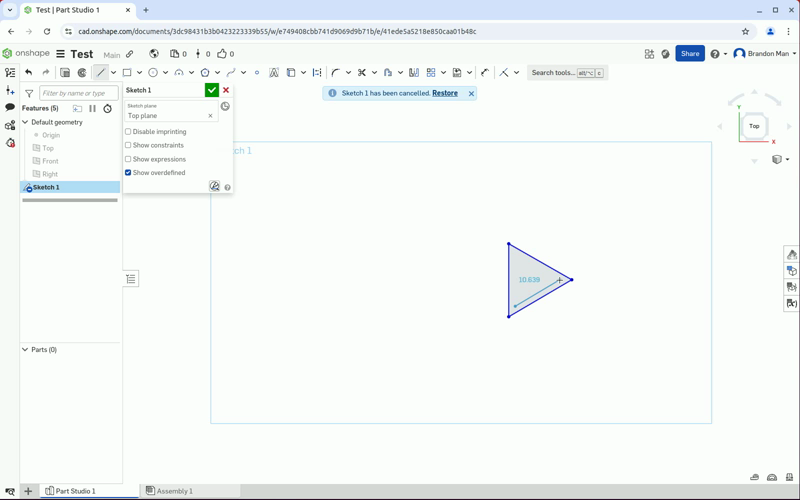
click(559, 279)
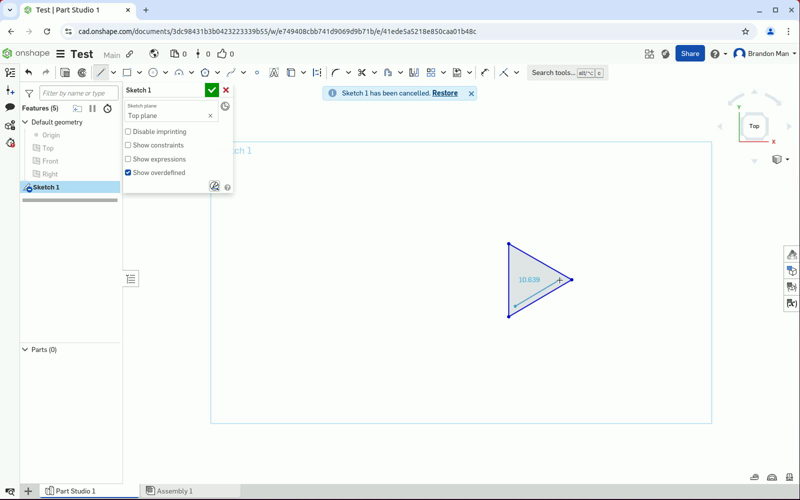
key_up(shift)
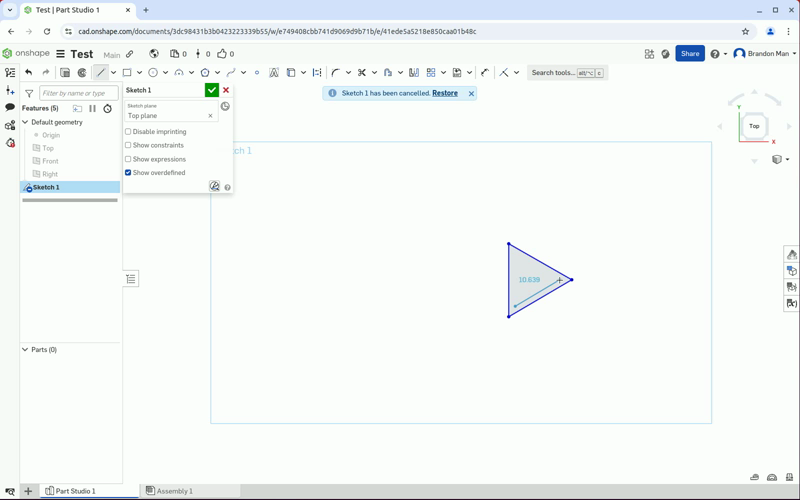
key_down(shift)
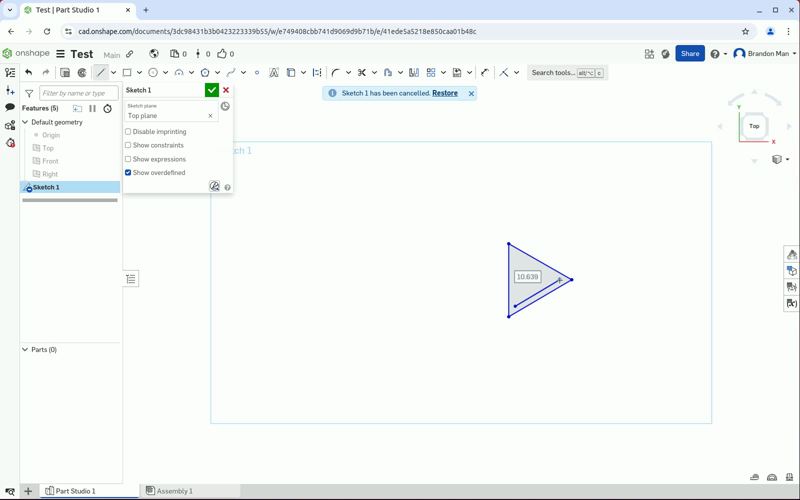
mouse_move(589, 279)
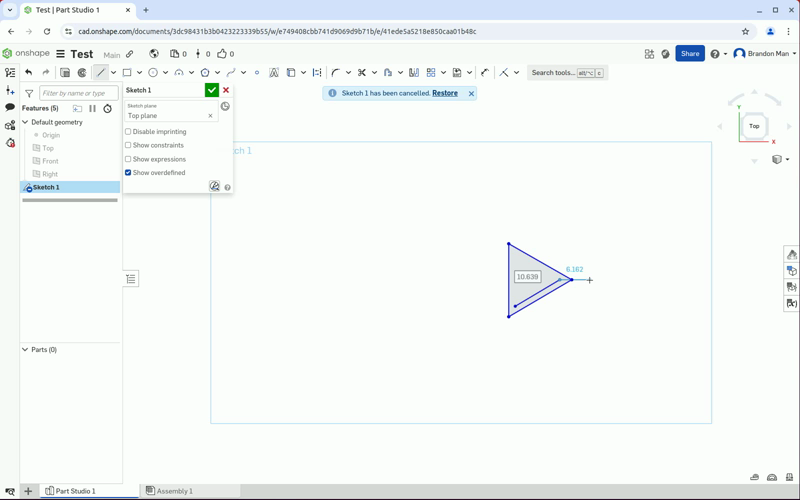
mouse_move(515, 254)
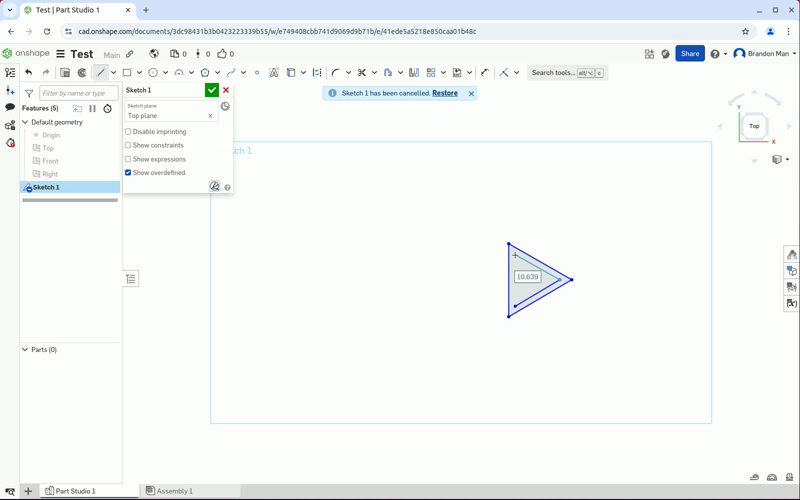
click(515, 254)
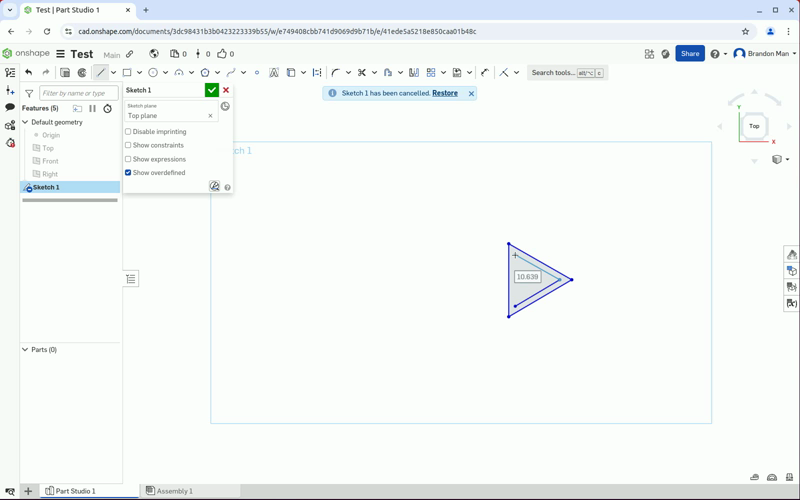
key_up(shift)
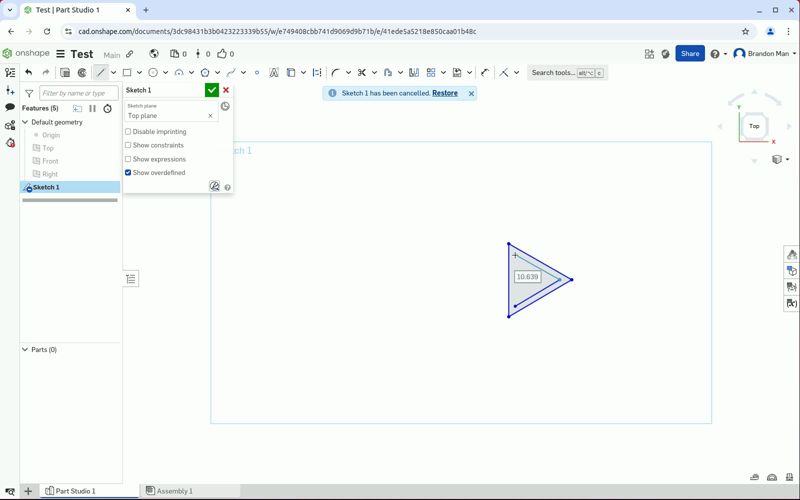
mouse_move(545, 254)
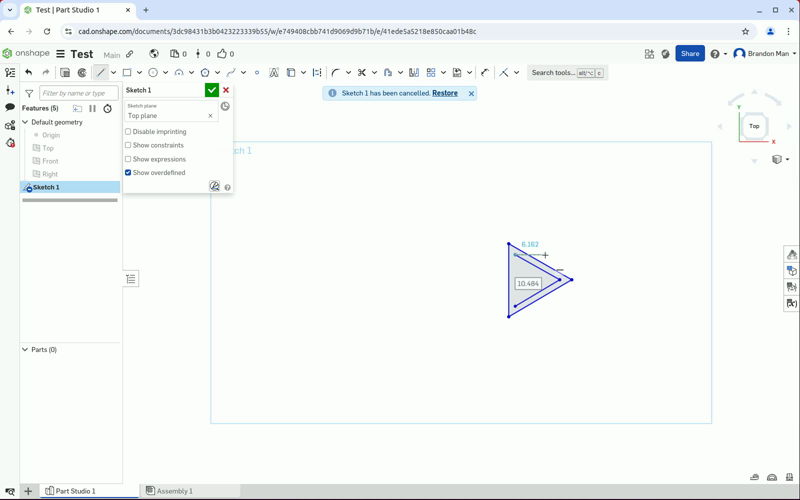
key_down(shift)
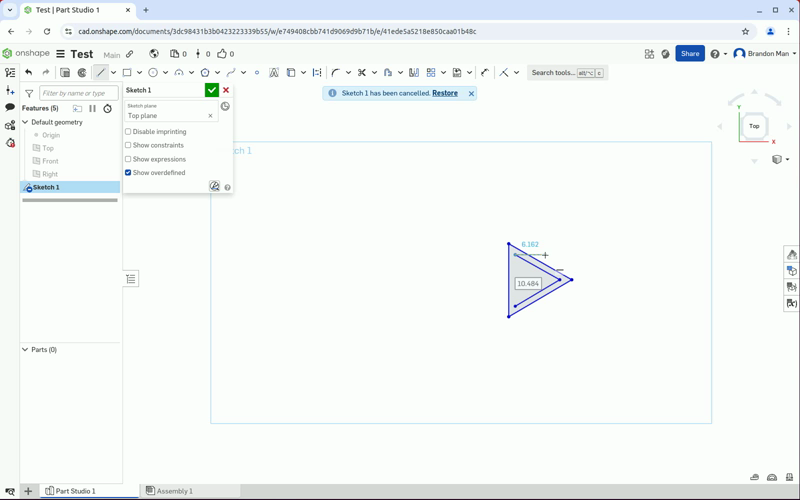
mouse_move(515, 306)
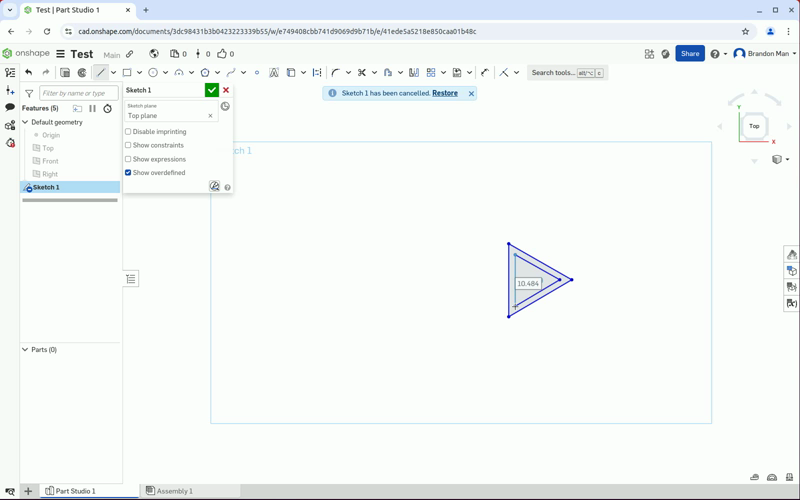
key_up(shift)
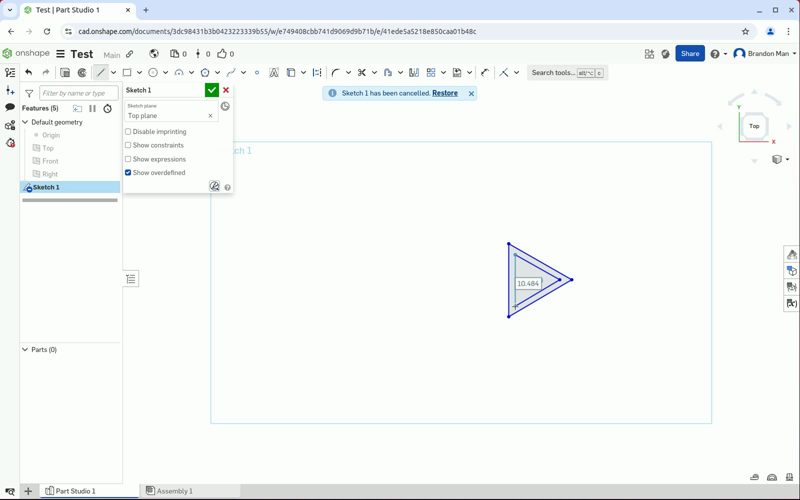
click(515, 306)
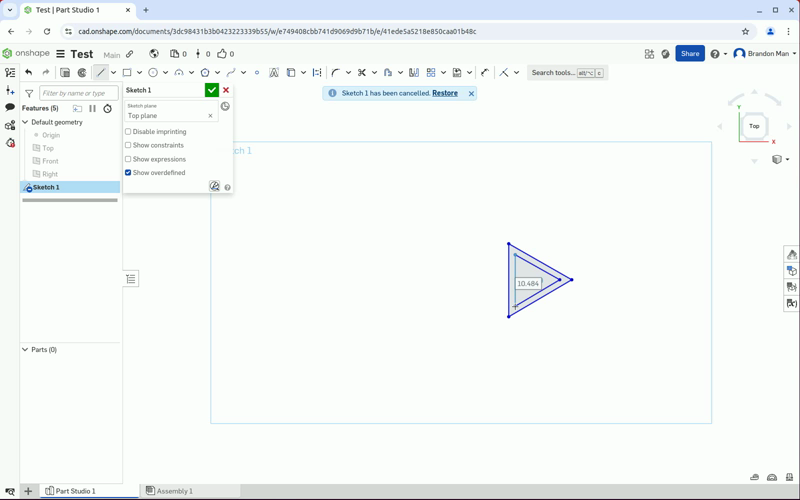
key(esc)
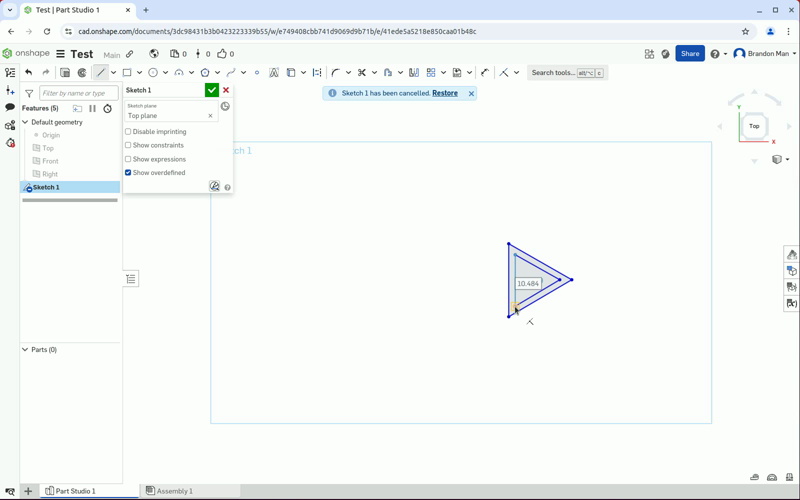
mouse_move(543, 269)
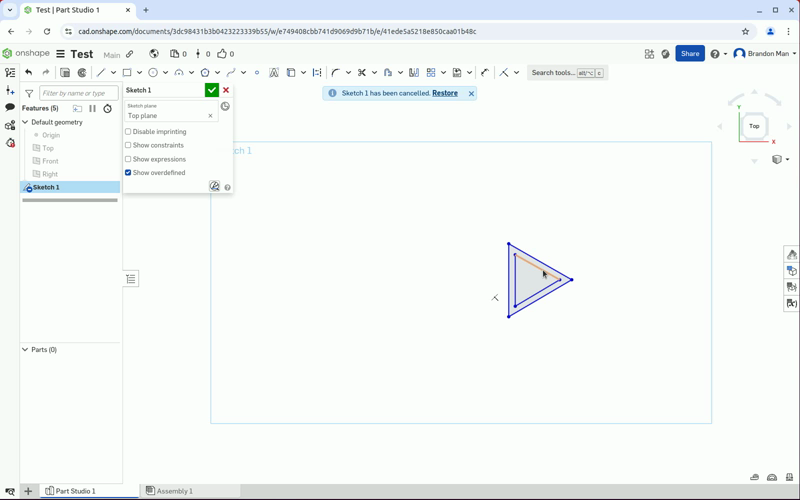
scroll(6)
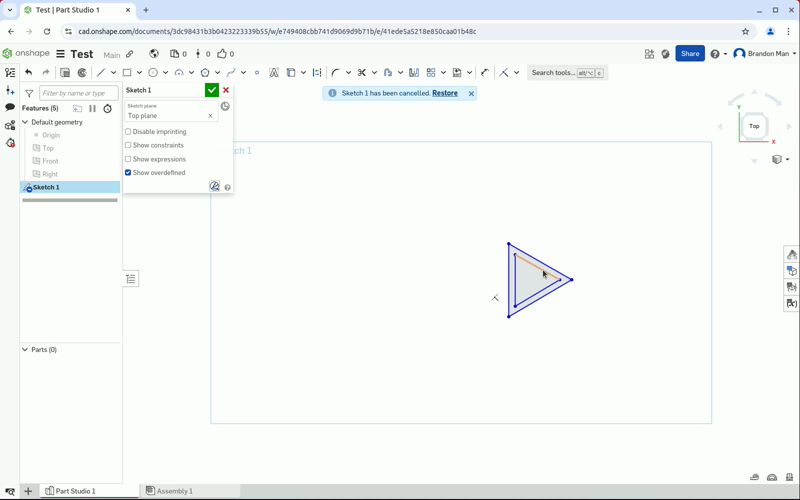
scroll(6)
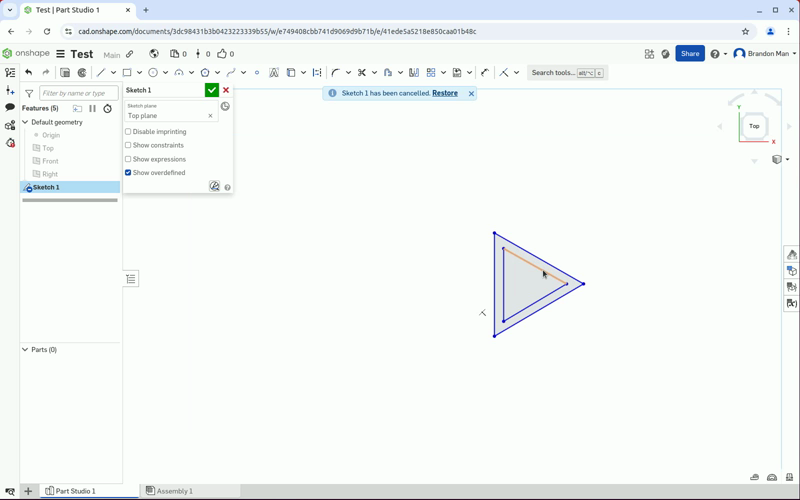
scroll(6)
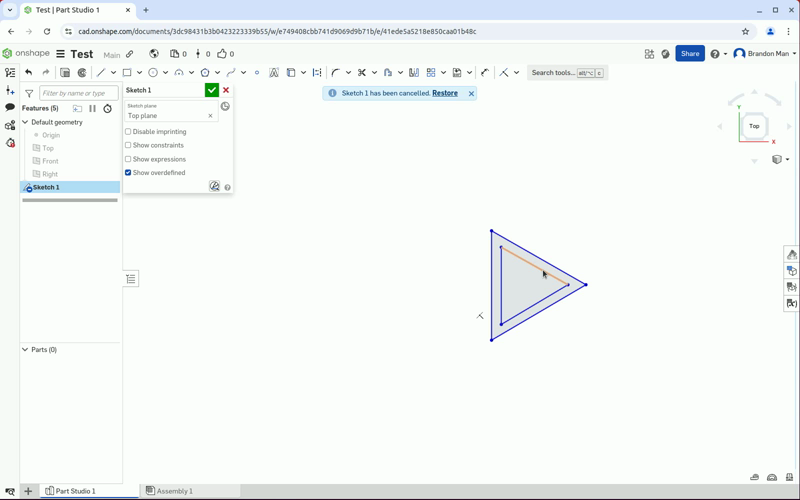
scroll(6)
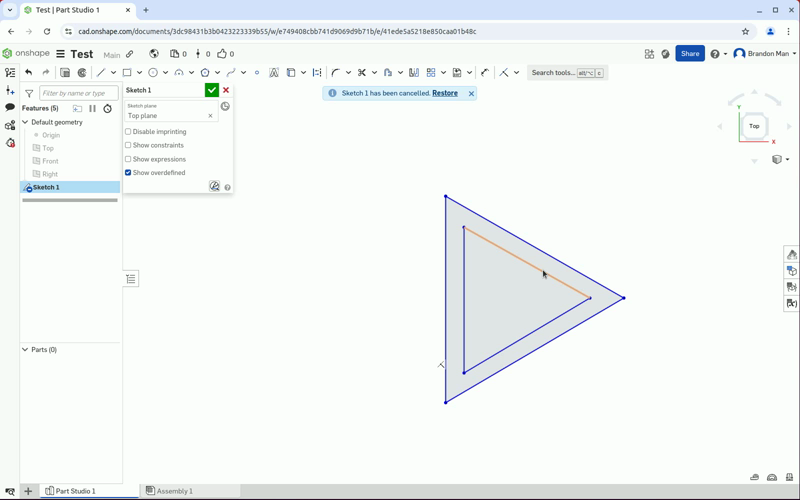
scroll(6)
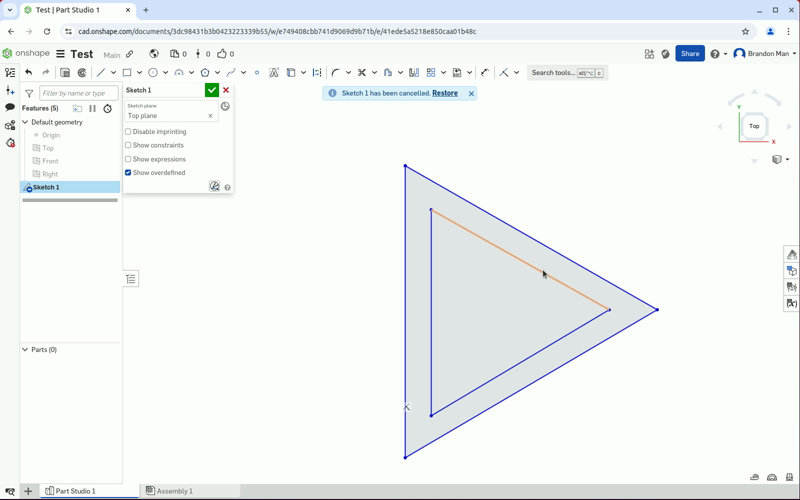
scroll(6)
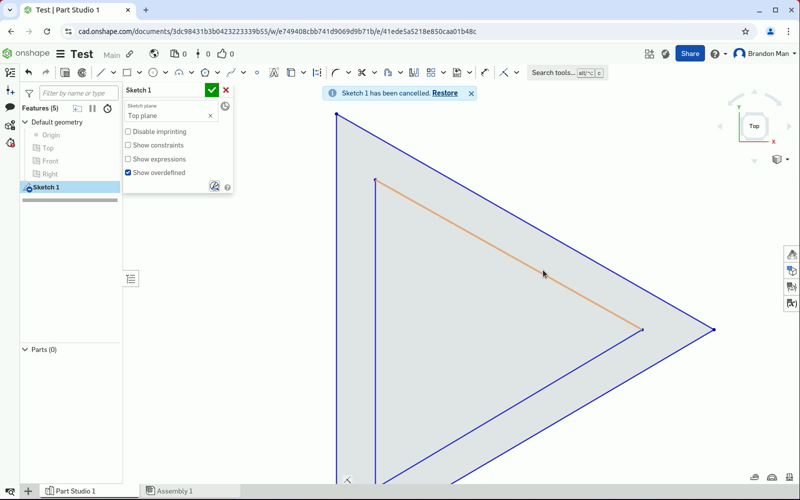
scroll(6)
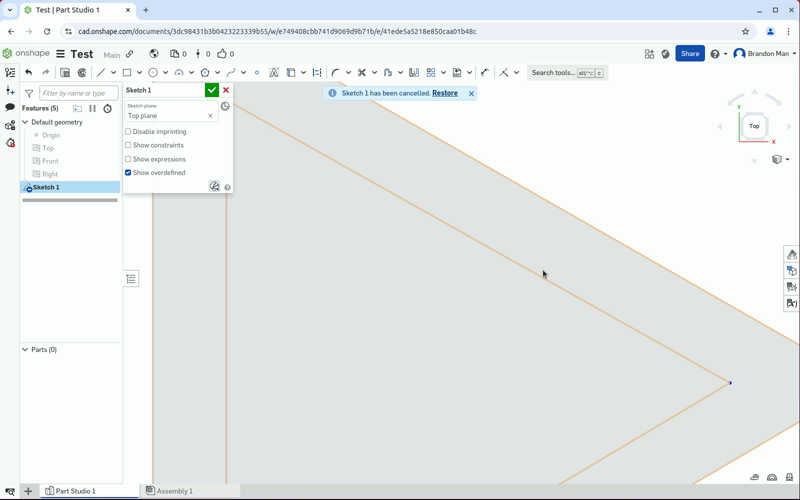
click(543, 269)
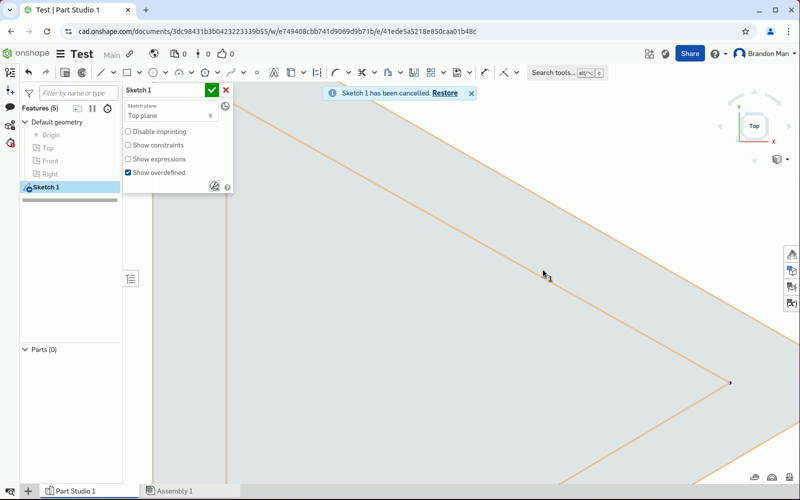
scroll(-6)
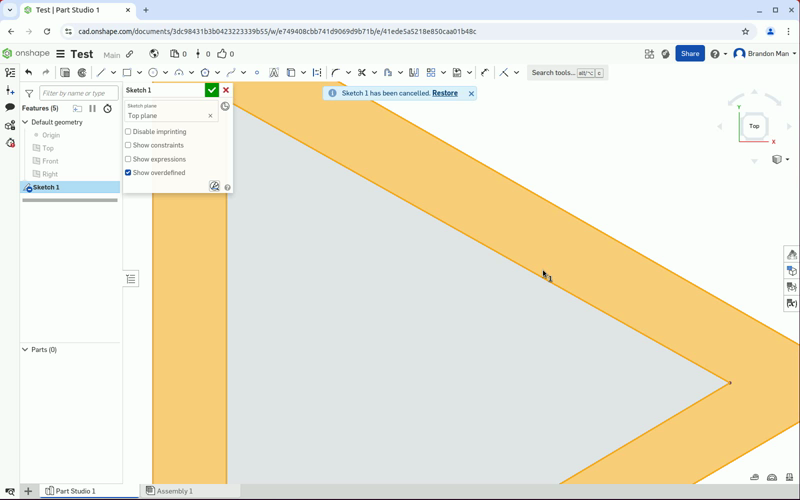
scroll(-6)
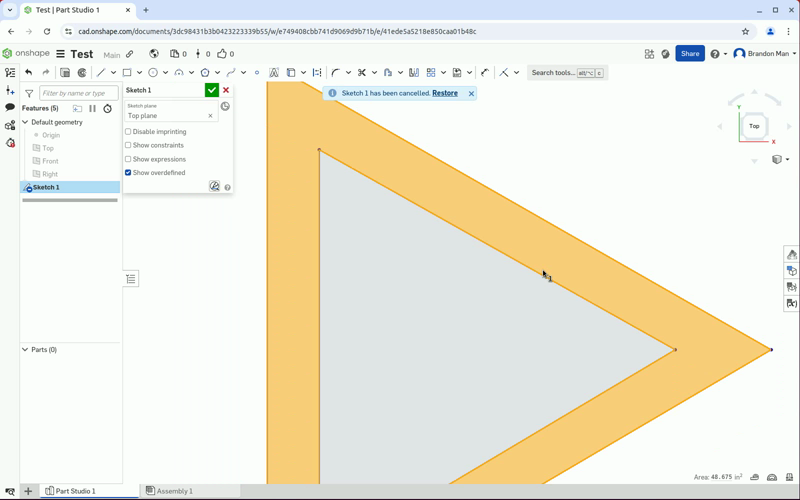
scroll(-6)
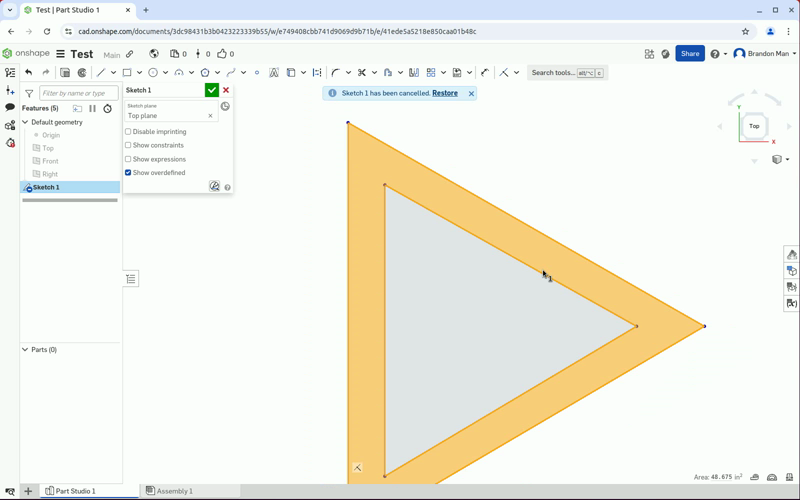
scroll(-6)
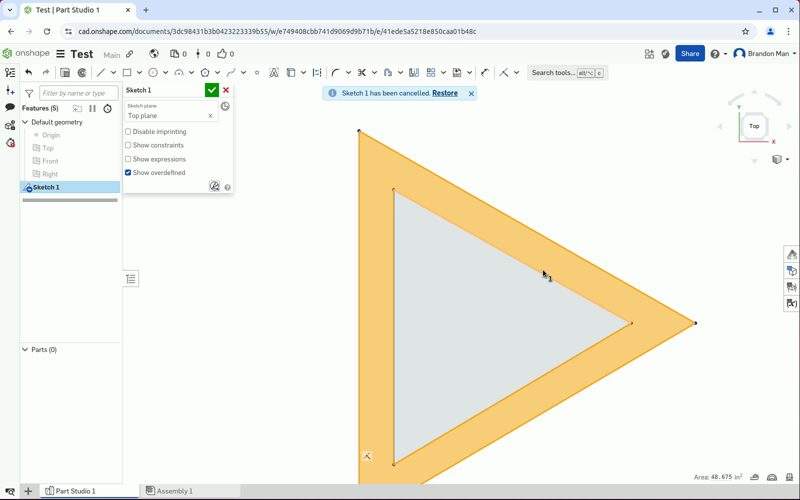
scroll(-6)
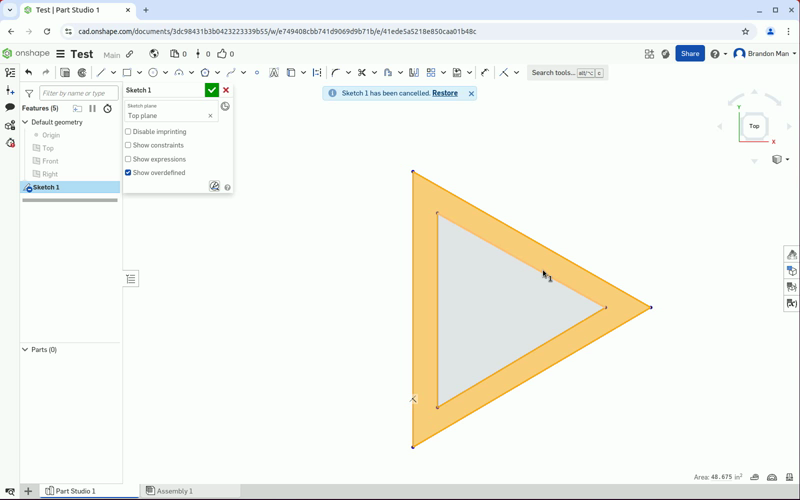
scroll(-6)
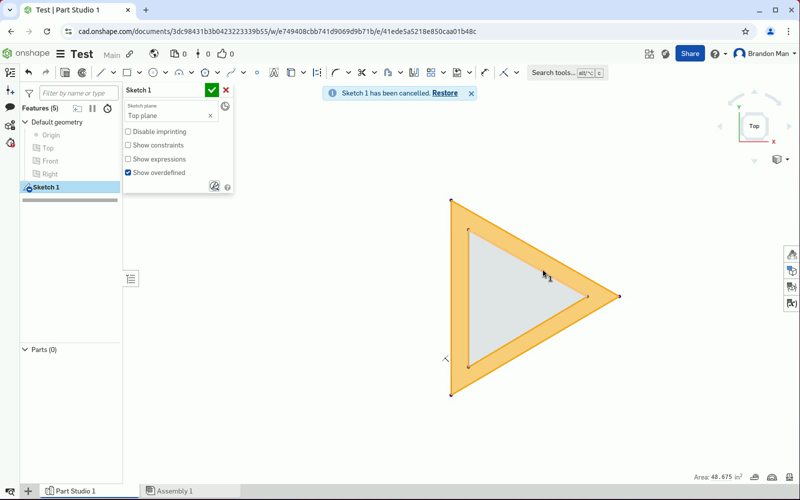
scroll(-6)
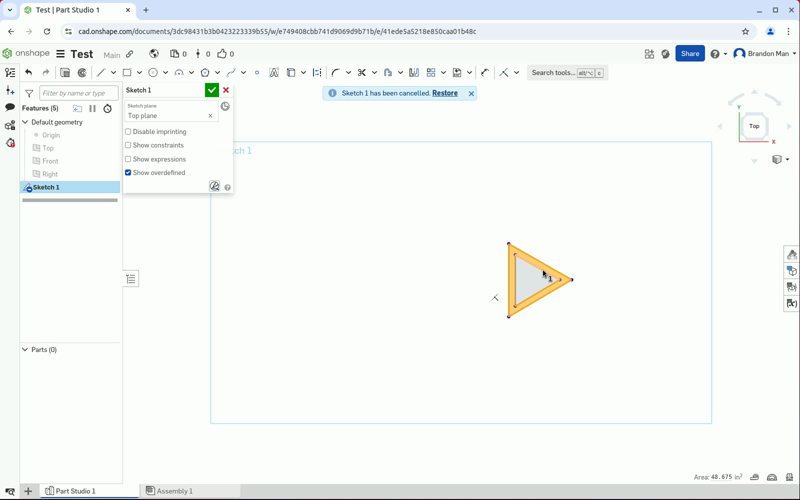
mouse_move(73, 352)
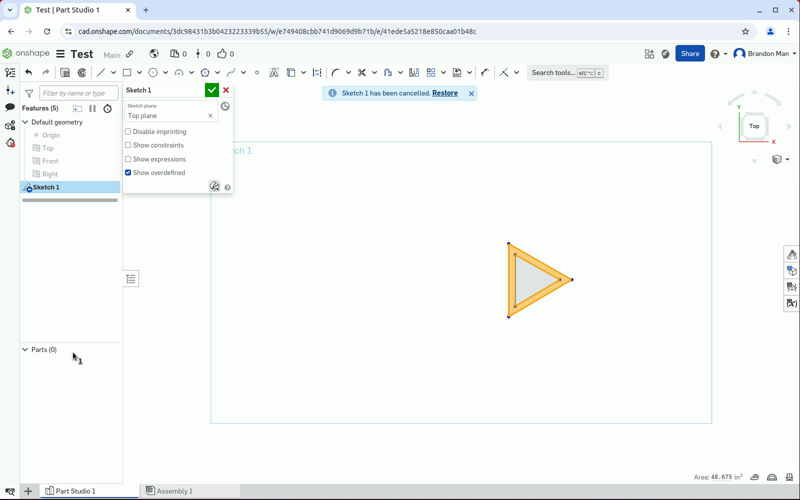
key(shift+y)
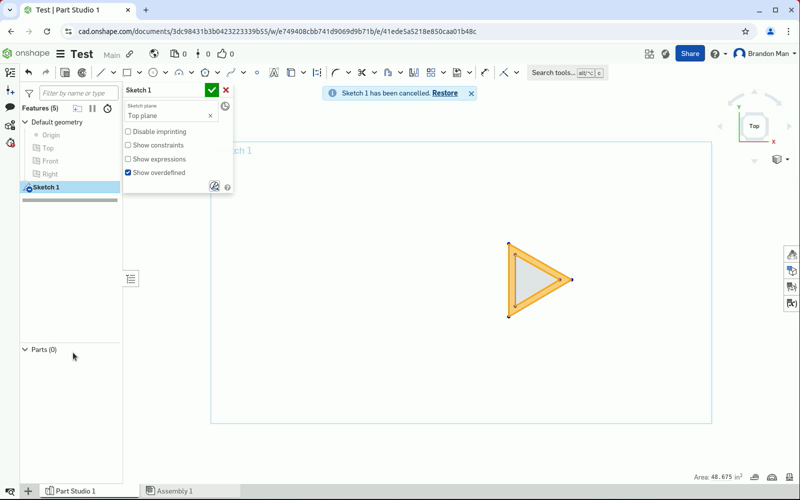
key(shift+e)
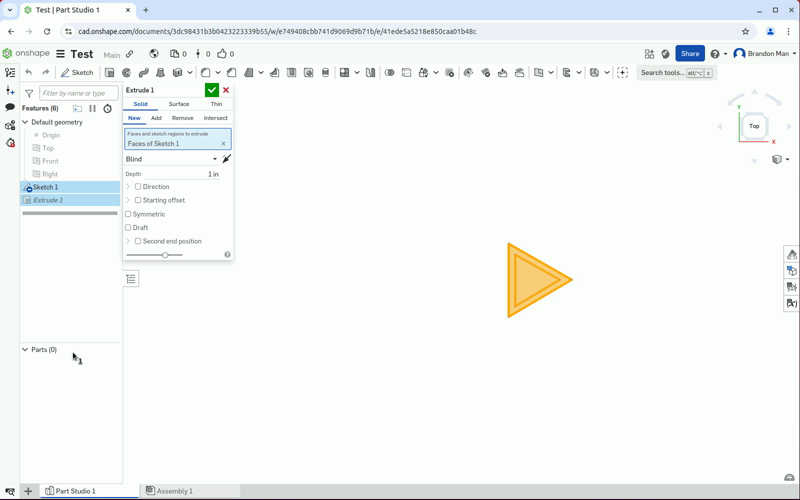
mouse_move(143, 106)
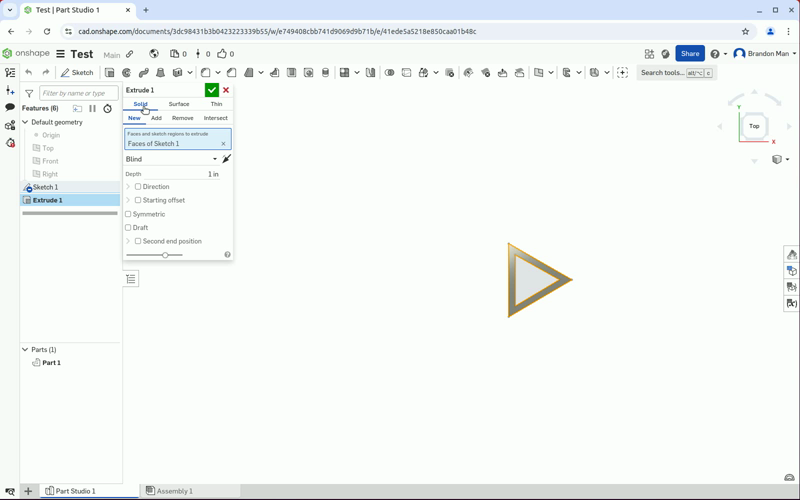
click(143, 106)
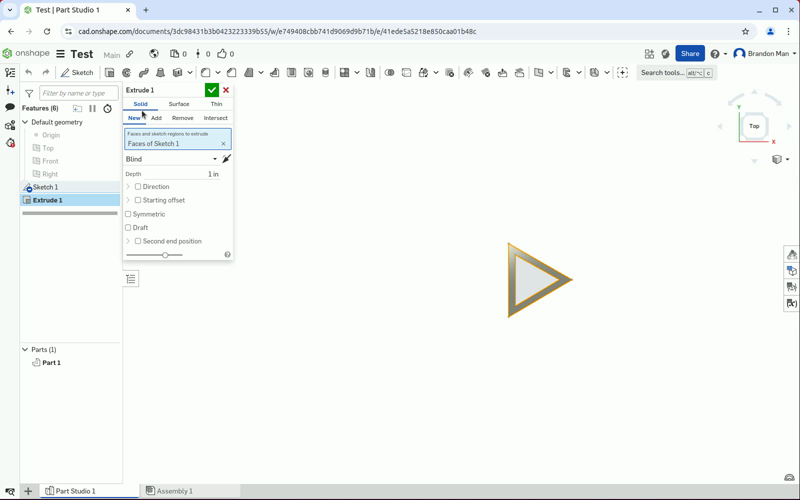
mouse_move(137, 120)
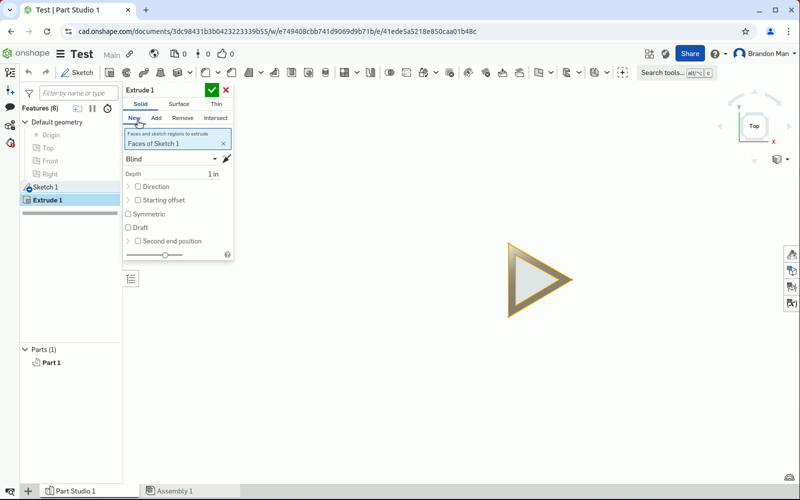
click(137, 120)
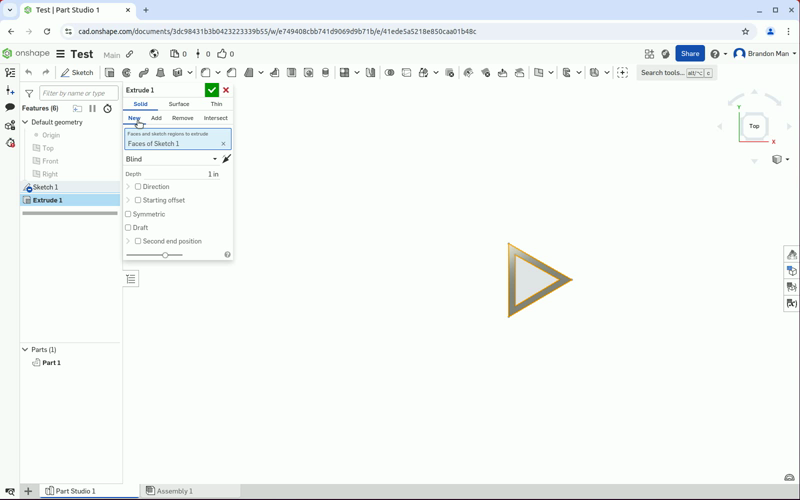
key(tab, 4)
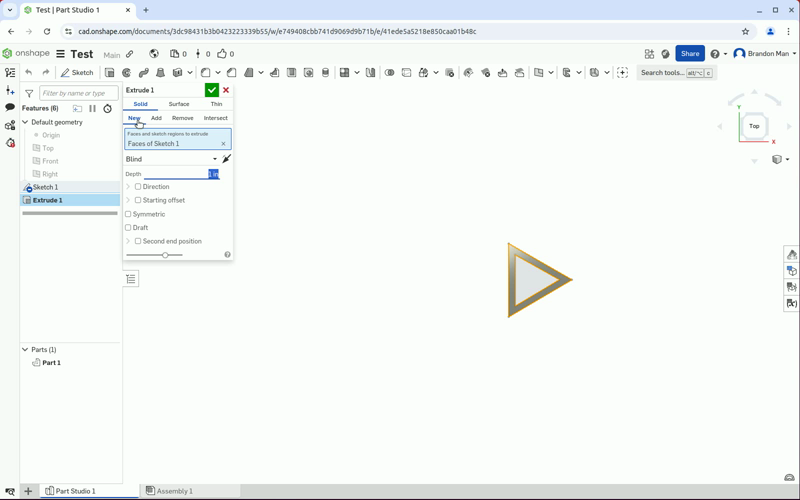
text(8.425)
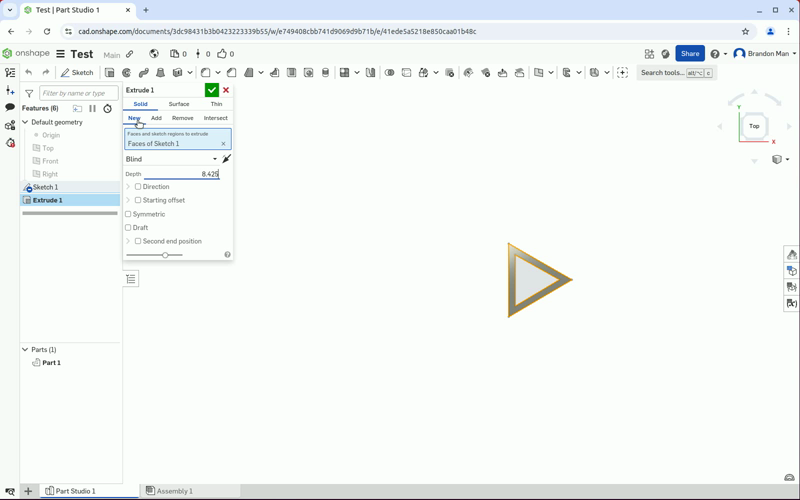
key(enter)
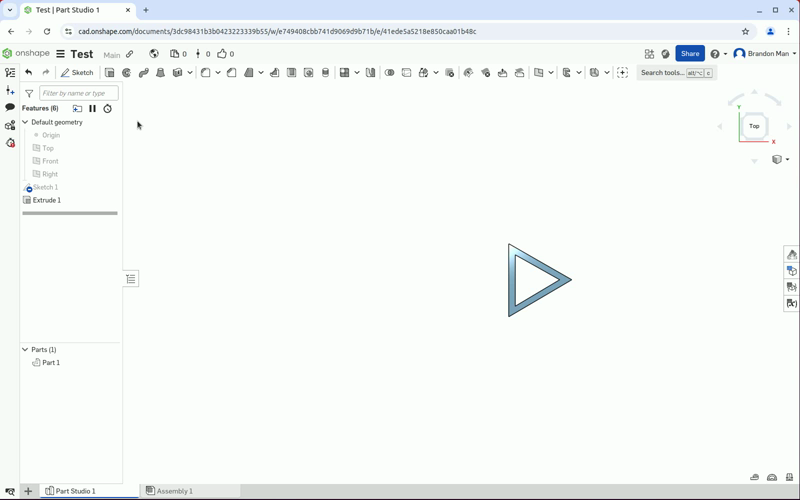
key(shift+h)
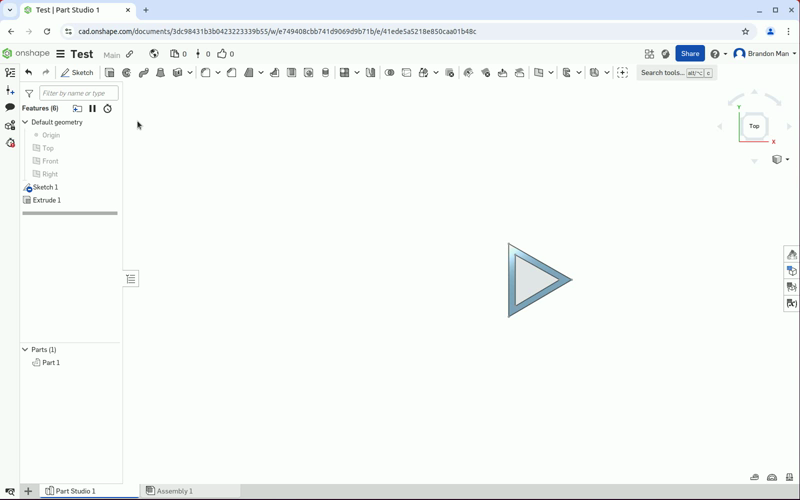
key(shift+h)
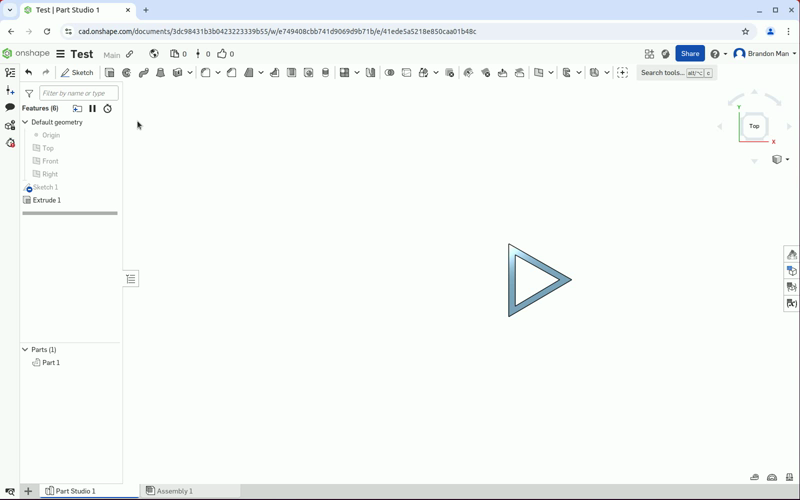
mouse_move(73, 189)
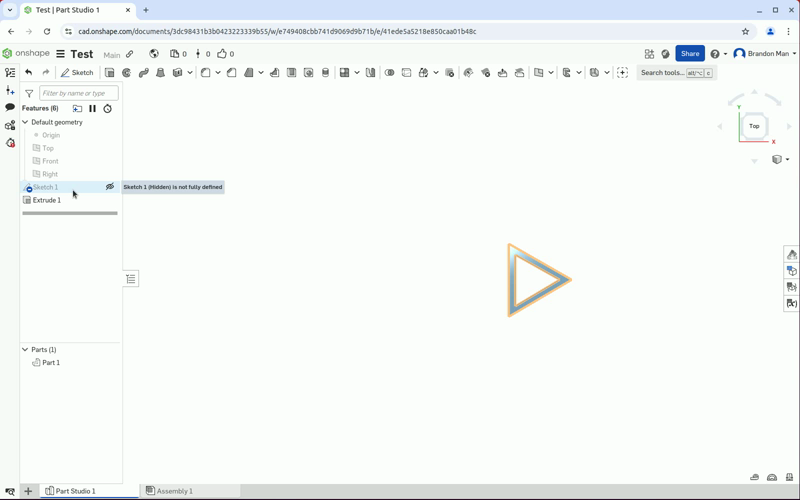
click(73, 189)
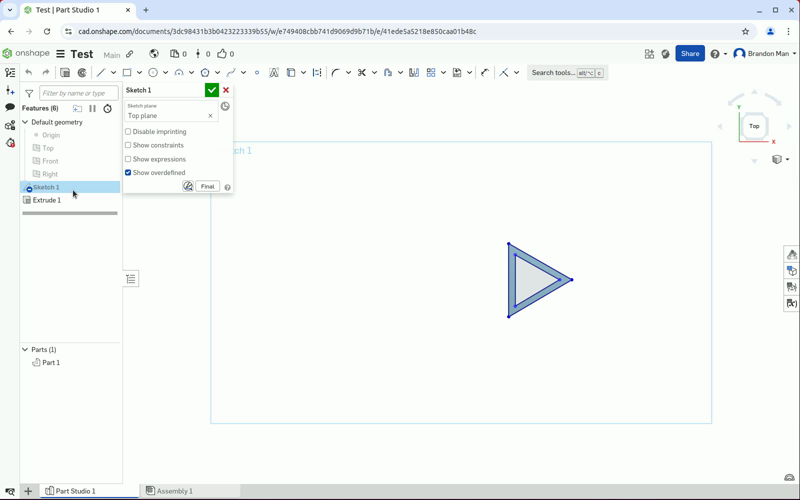
mouse_move(229, 92)
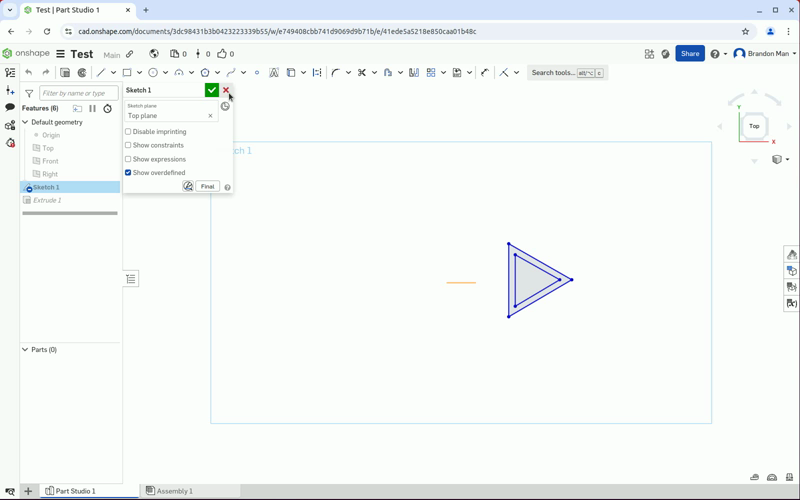
click(229, 92)
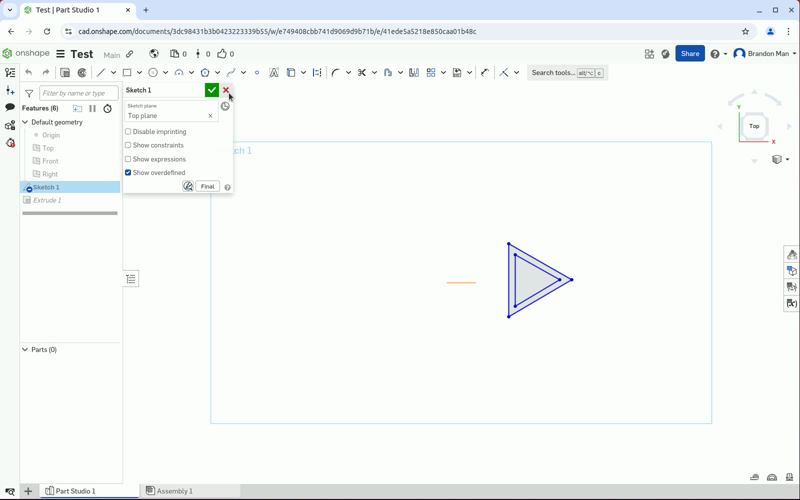
key(shift+s)
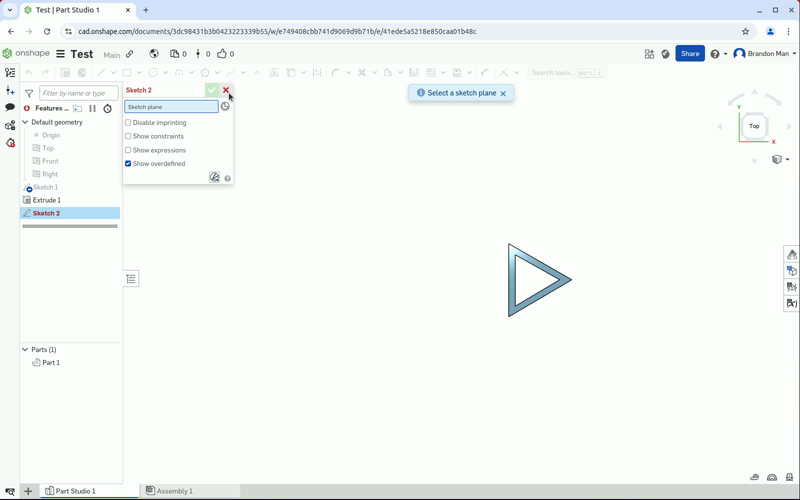
mouse_move(73, 150)
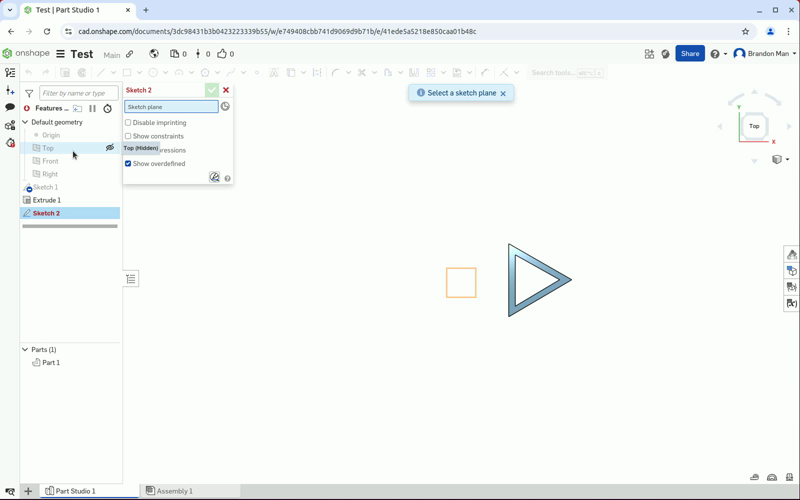
click(73, 150)
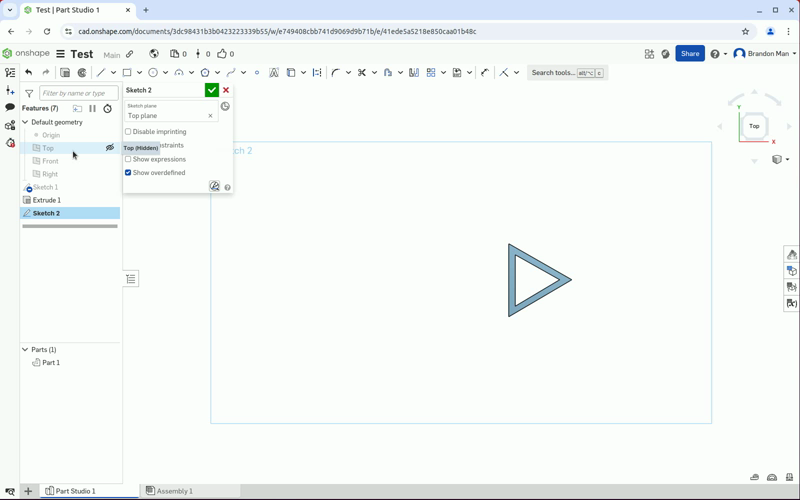
mouse_move(73, 352)
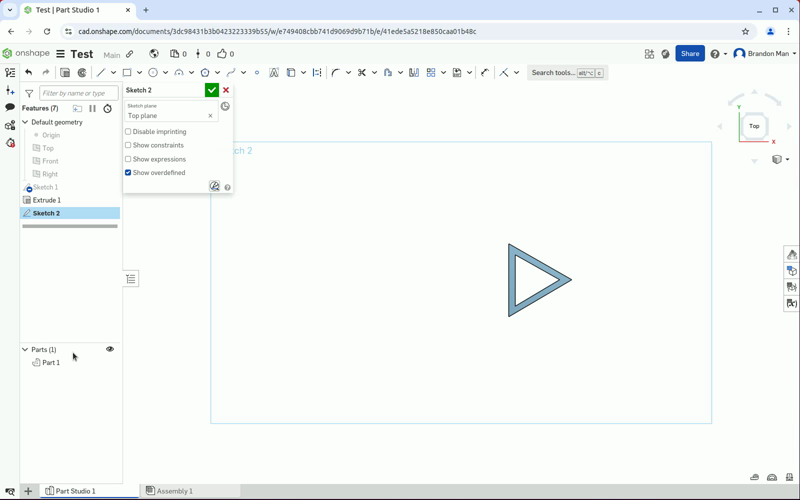
key(y)
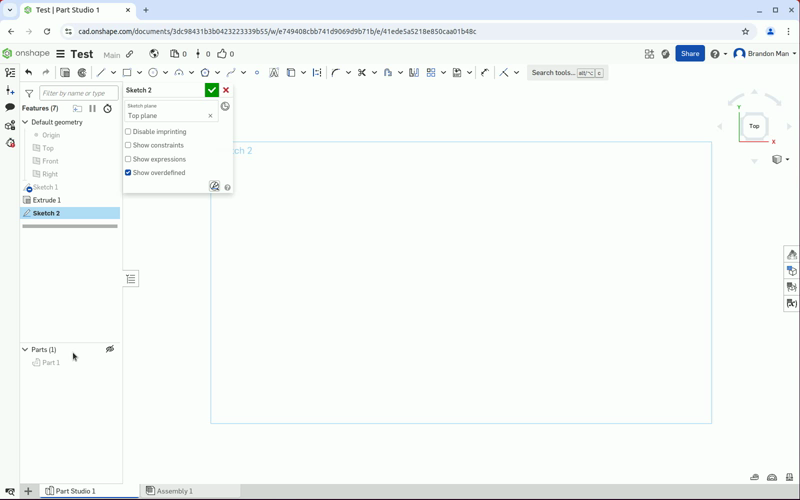
key(l)
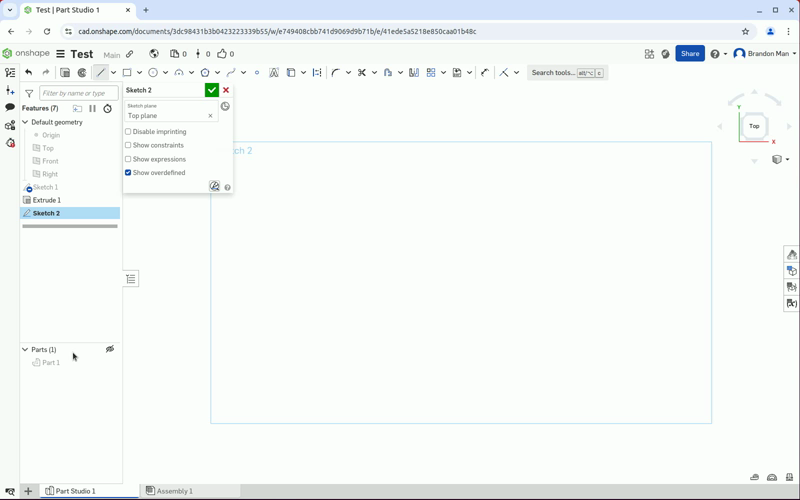
key_down(shift)
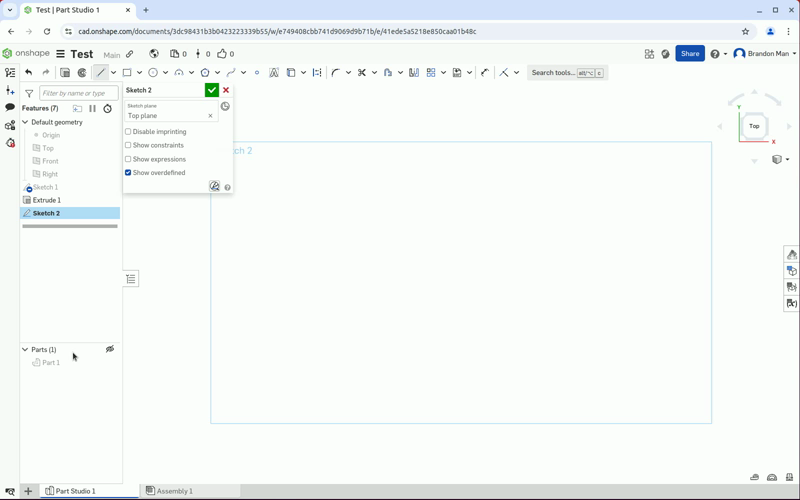
mouse_move(350, 259)
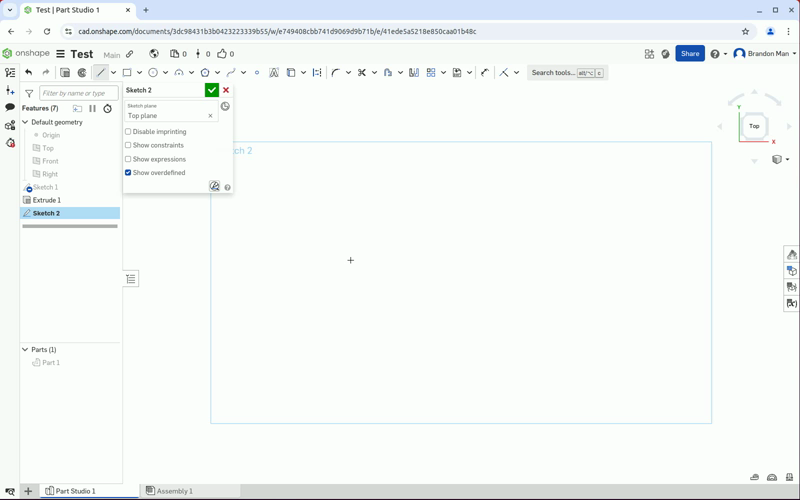
click(350, 259)
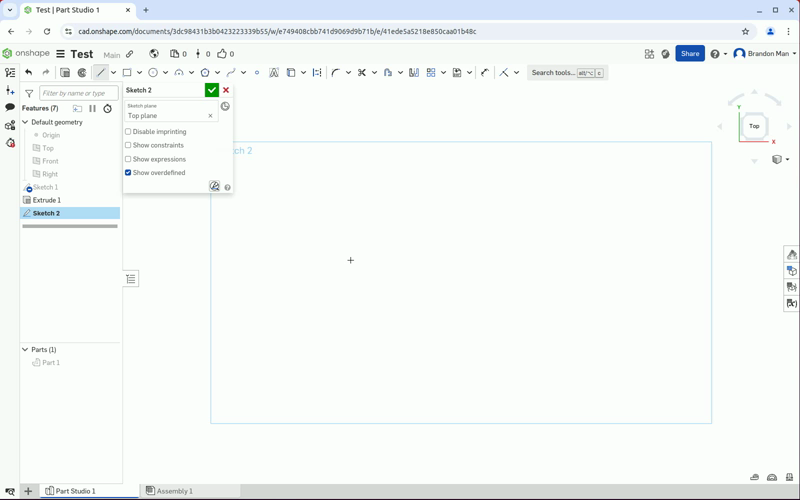
key_up(shift)
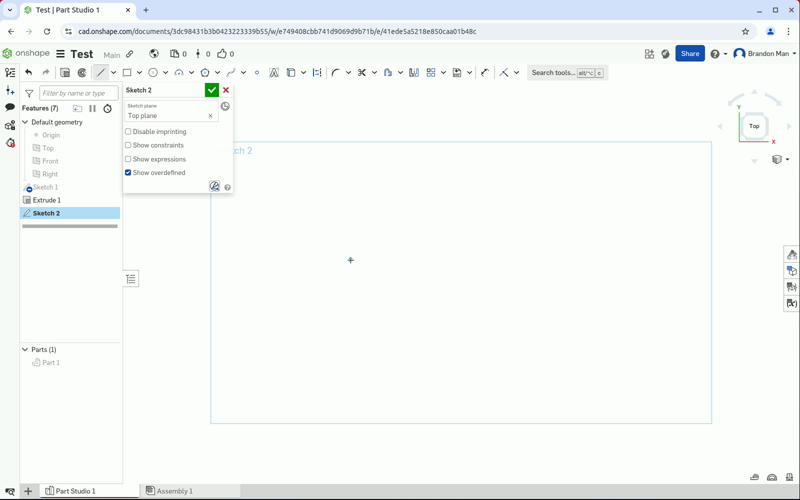
key_down(shift)
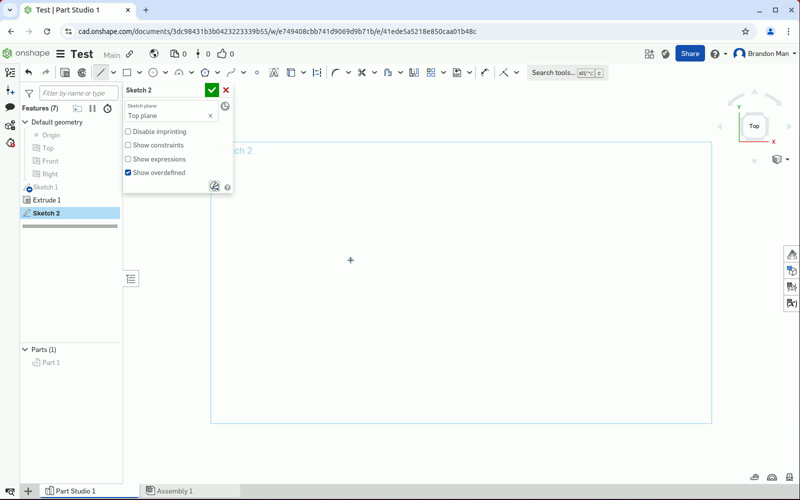
mouse_move(380, 259)
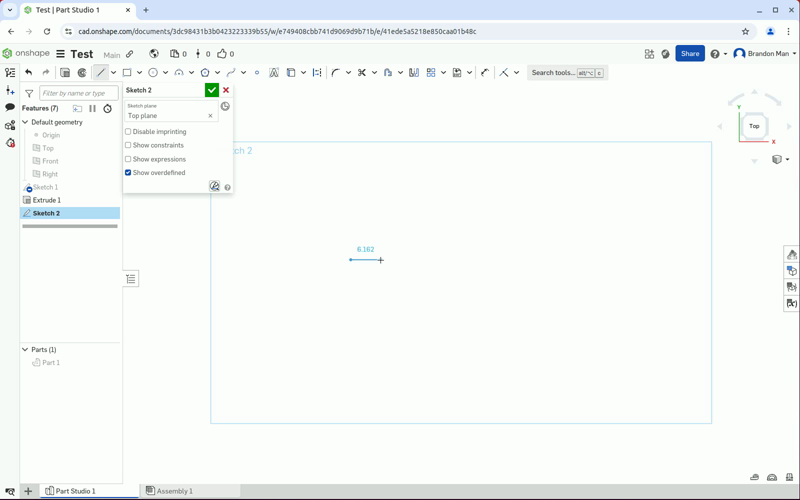
mouse_move(353, 261)
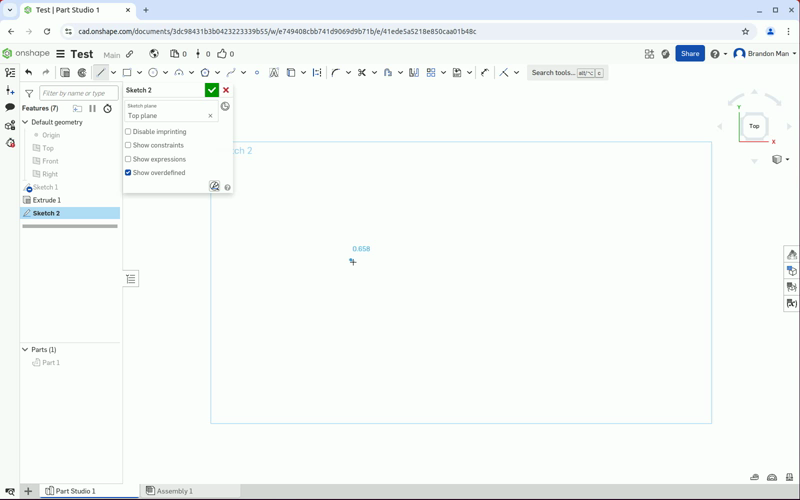
scroll(6)
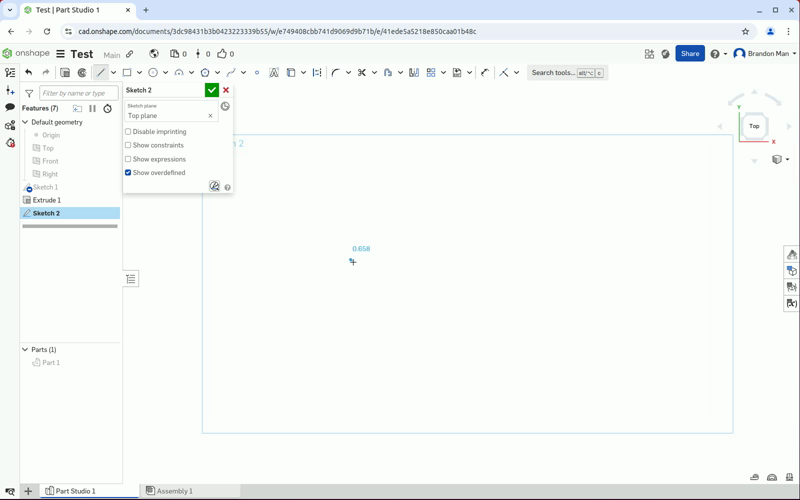
scroll(6)
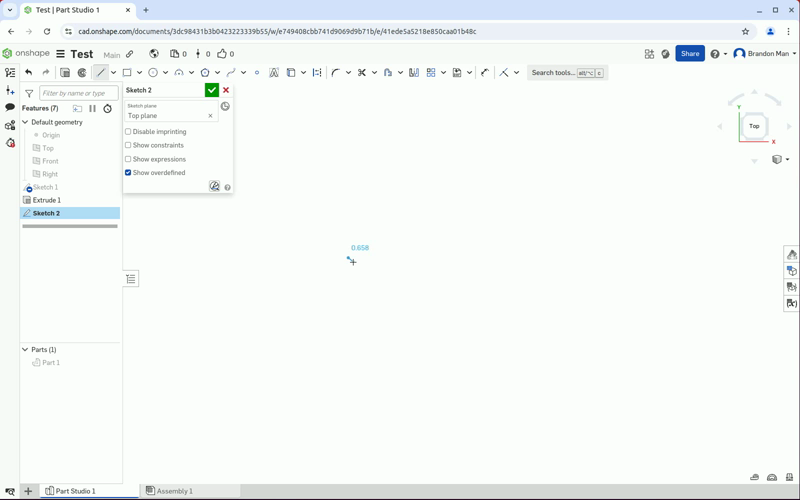
scroll(6)
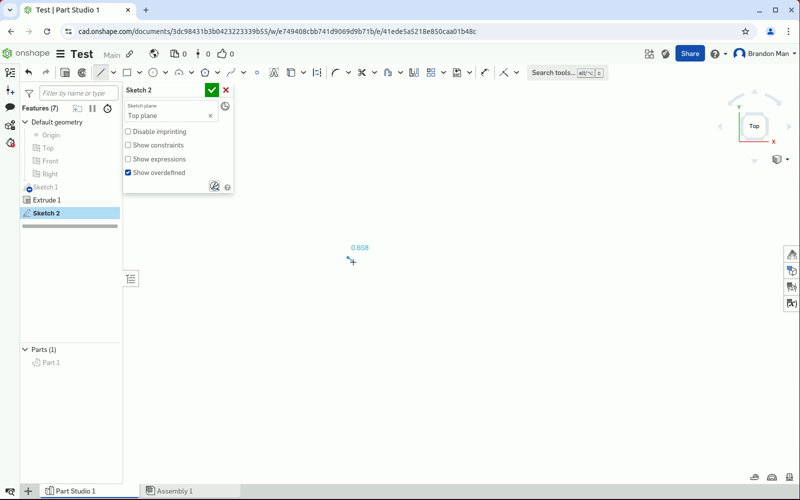
scroll(6)
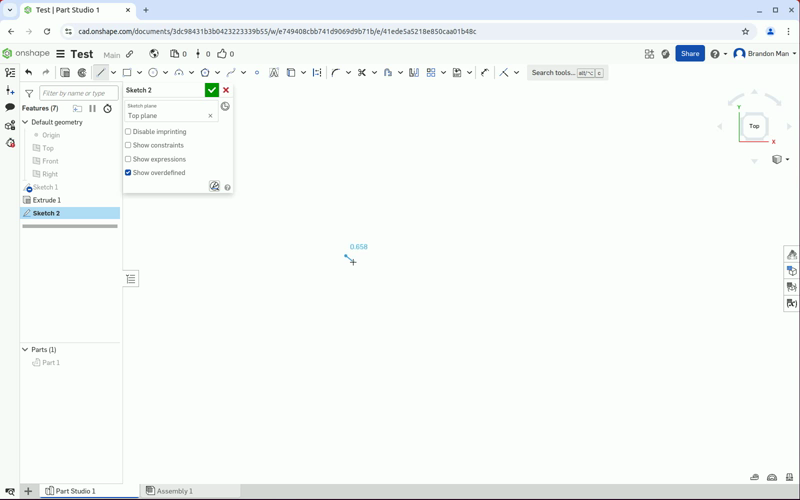
scroll(6)
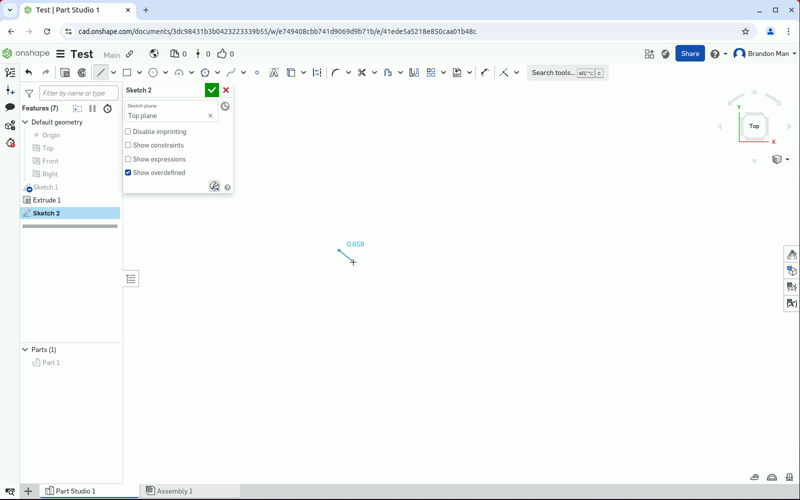
scroll(6)
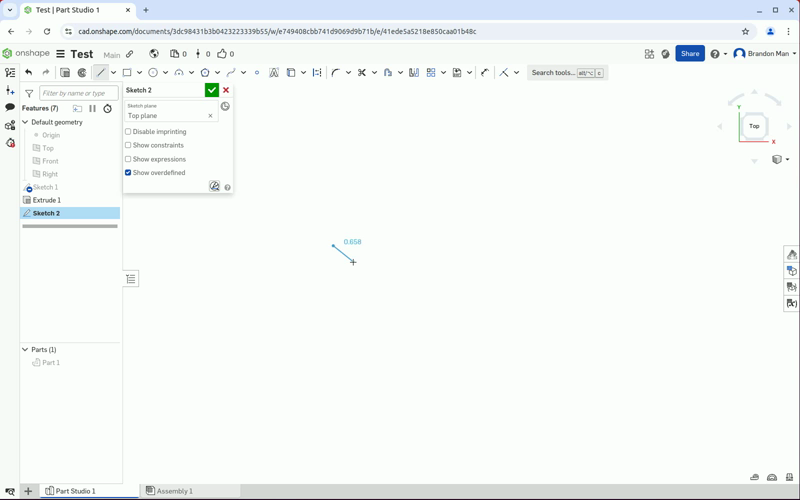
scroll(6)
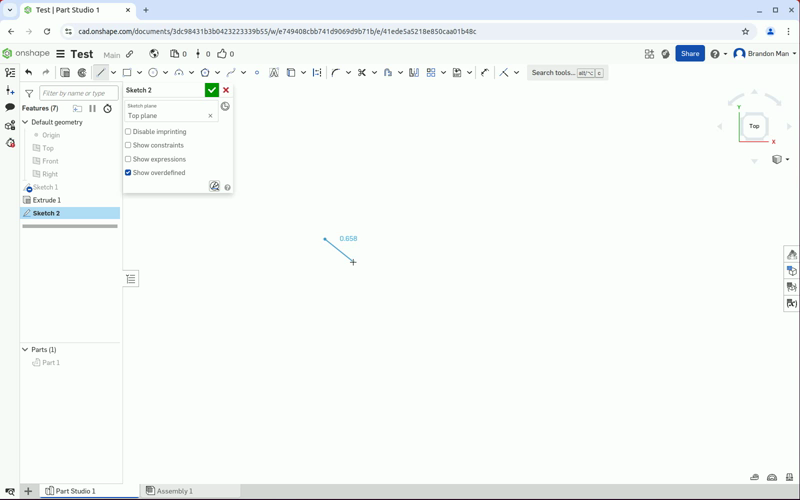
click(353, 261)
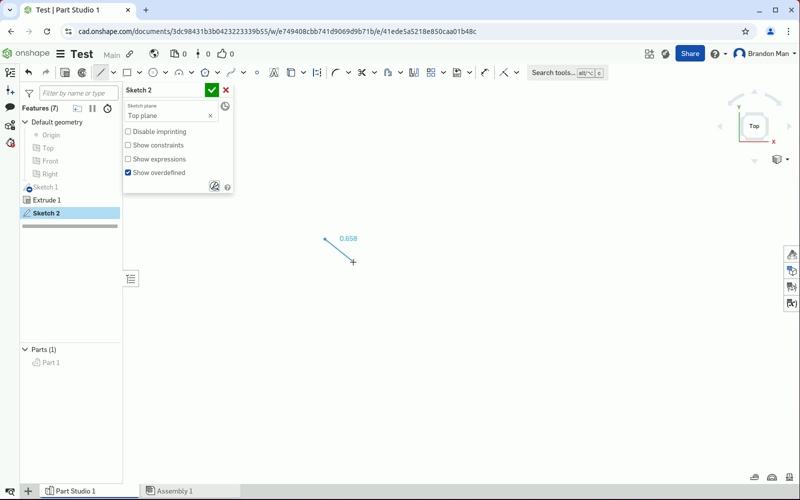
scroll(-6)
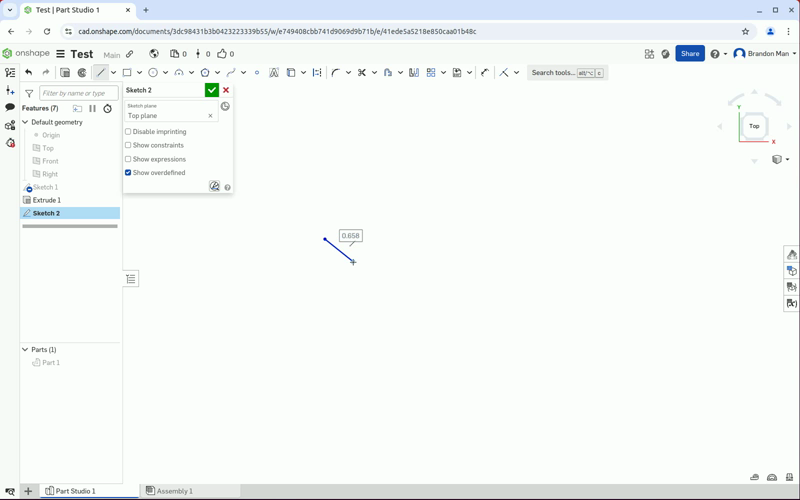
scroll(-6)
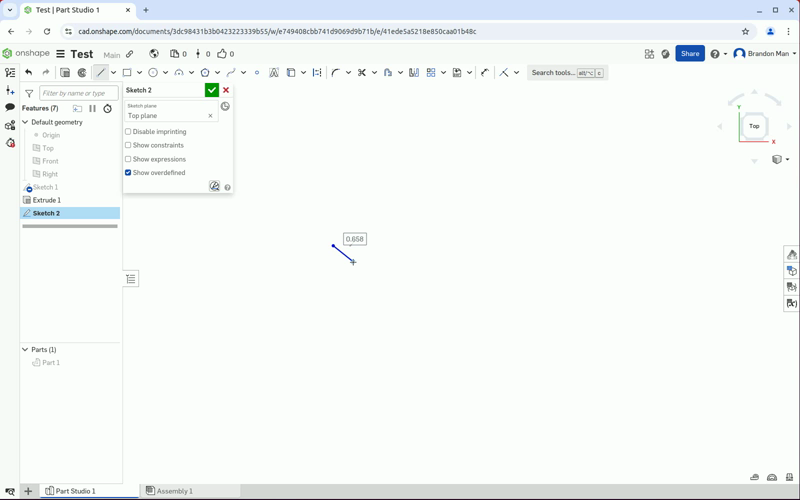
scroll(-6)
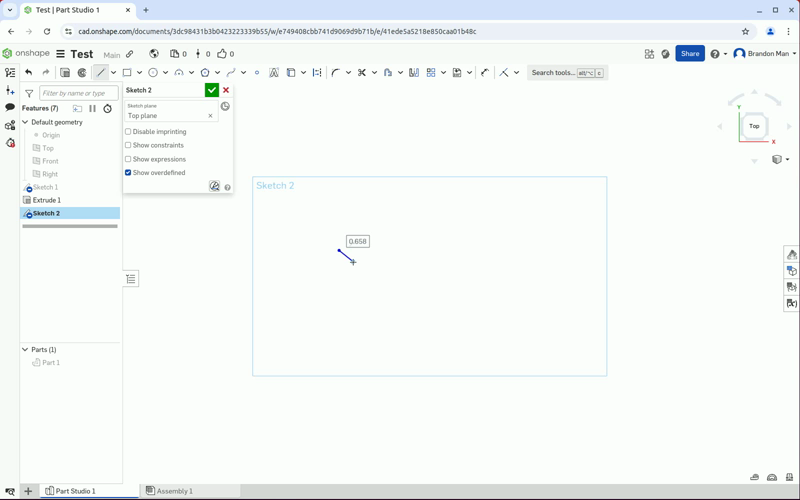
scroll(-6)
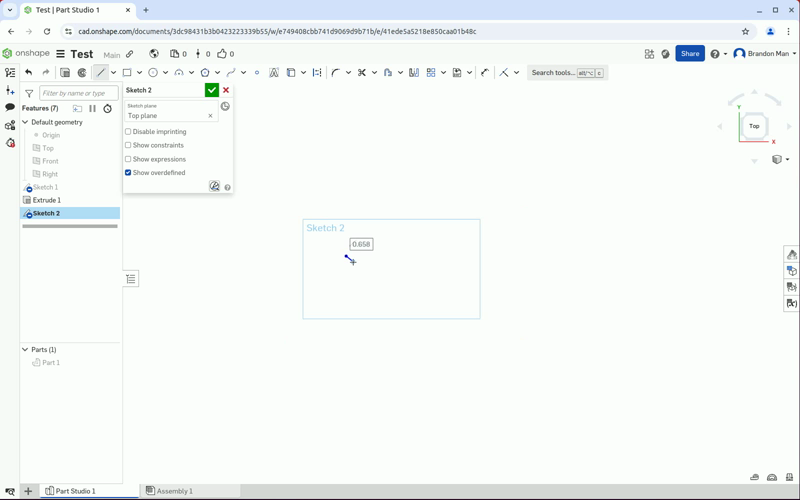
scroll(-6)
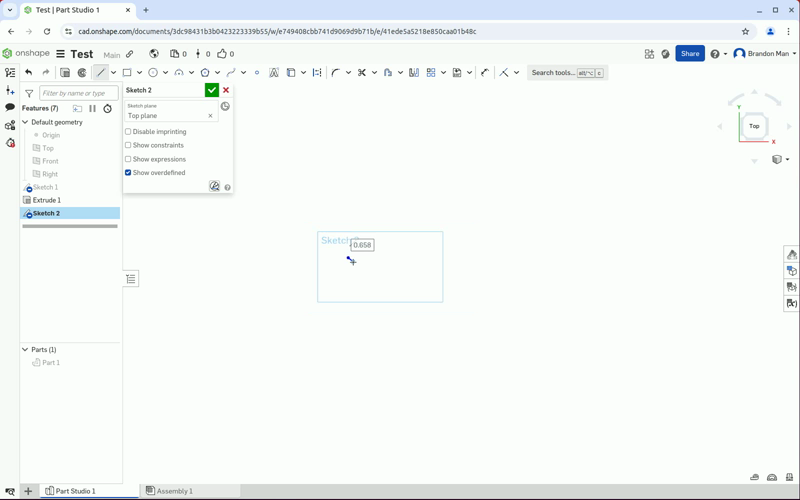
scroll(-6)
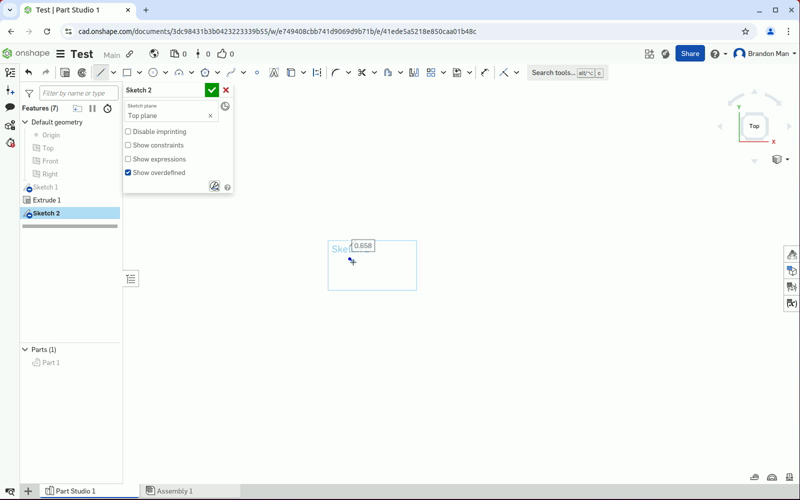
scroll(-6)
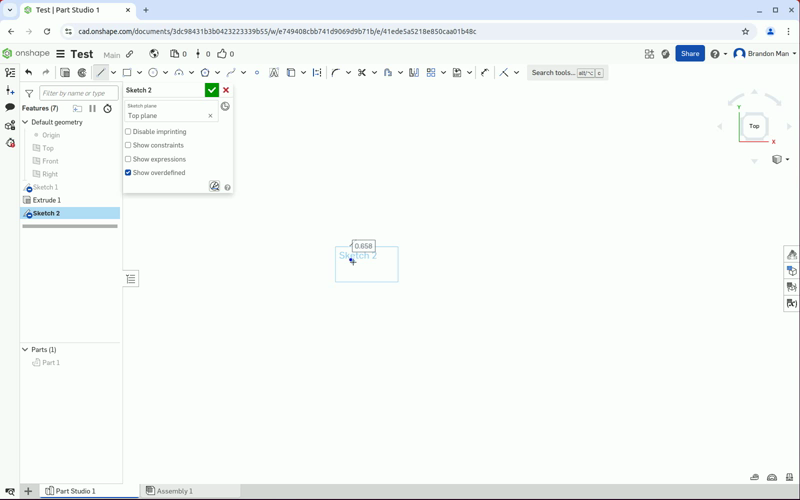
key_up(shift)
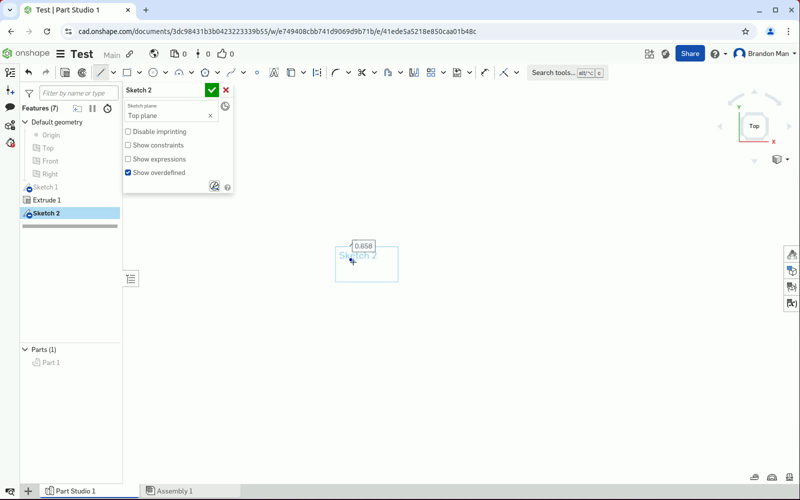
key_down(shift)
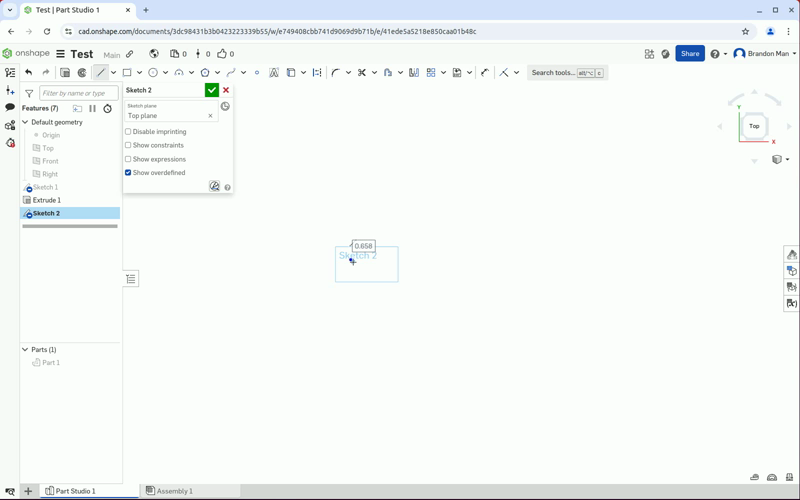
mouse_move(399, 216)
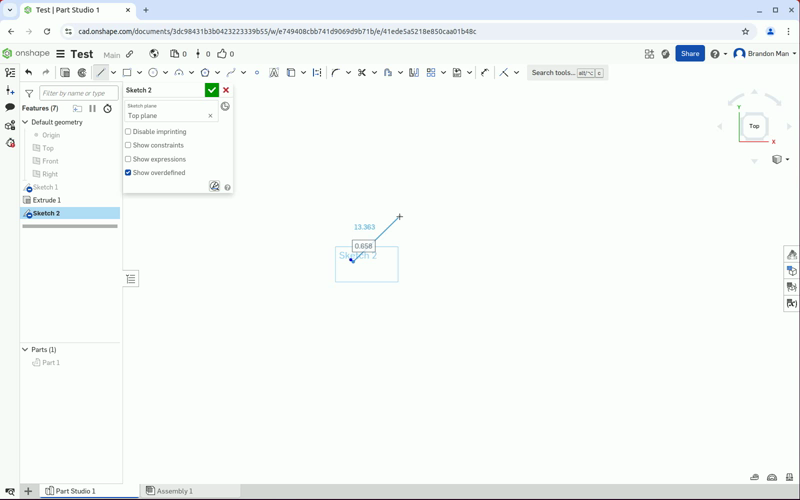
click(399, 216)
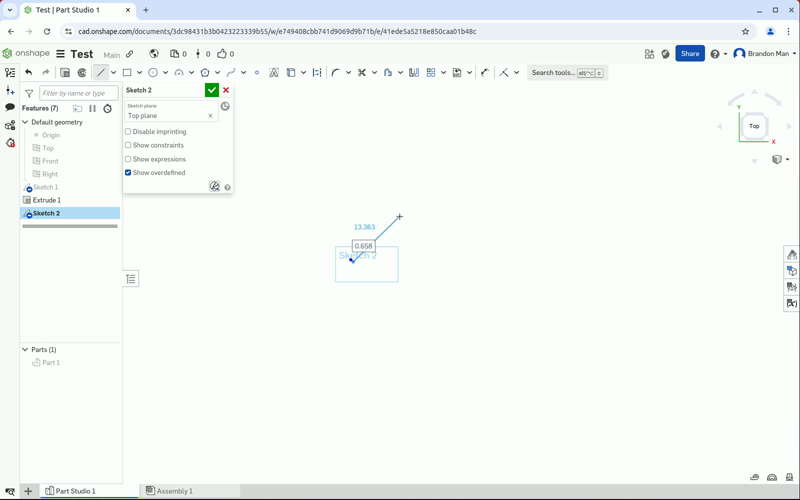
key_up(shift)
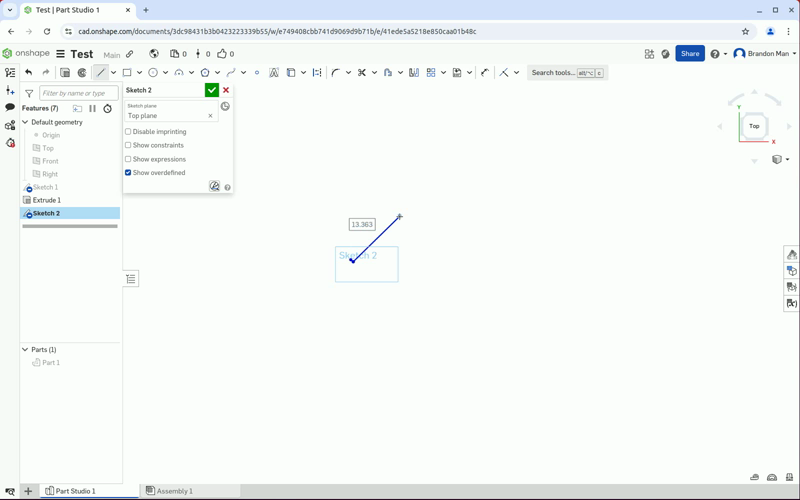
key_down(shift)
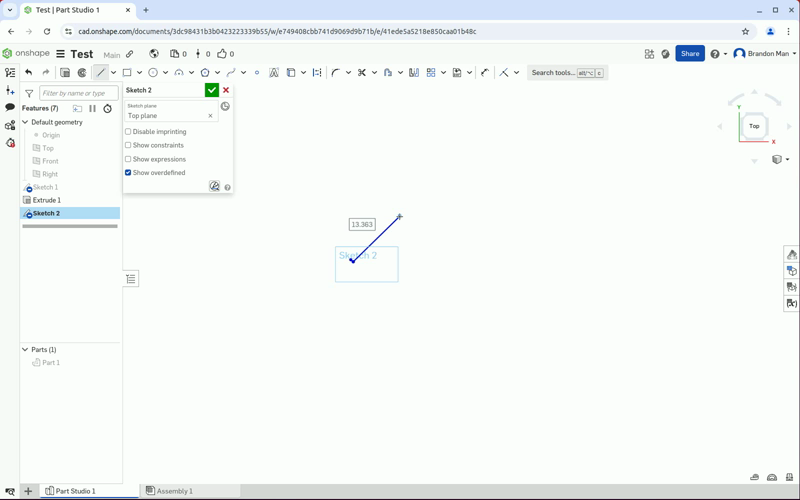
mouse_move(403, 361)
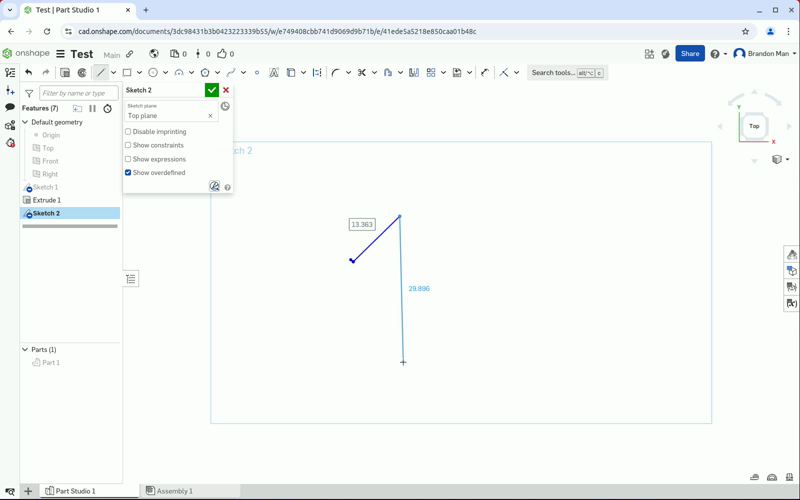
click(403, 361)
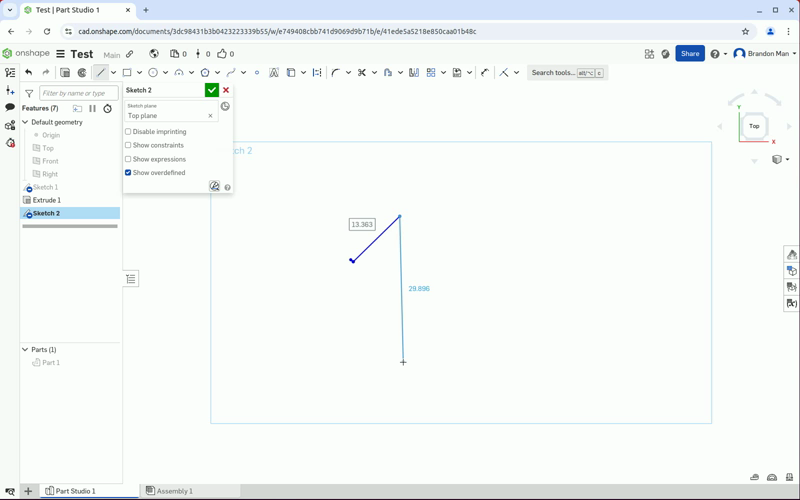
key_up(shift)
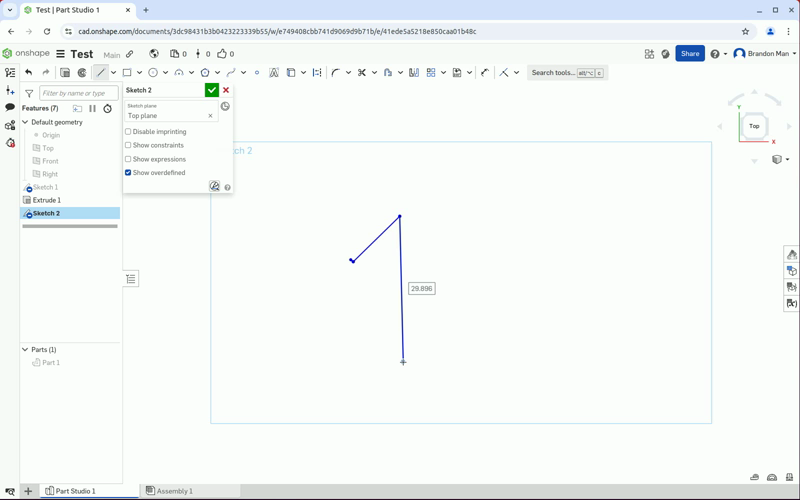
key_down(shift)
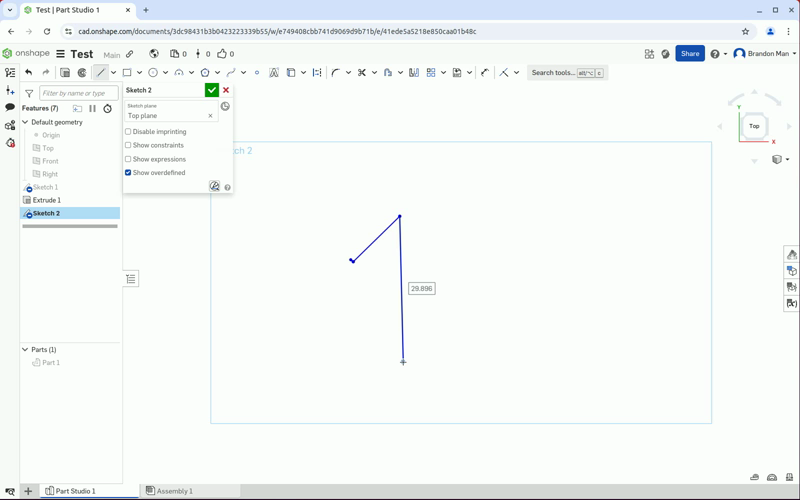
mouse_move(459, 302)
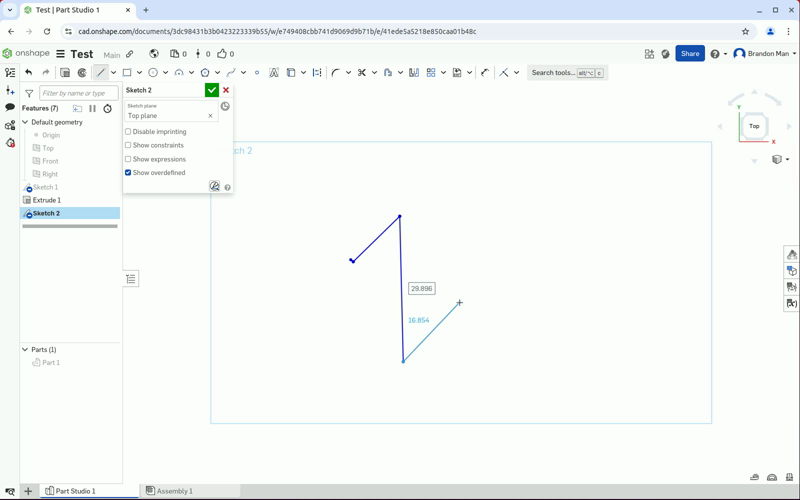
click(459, 302)
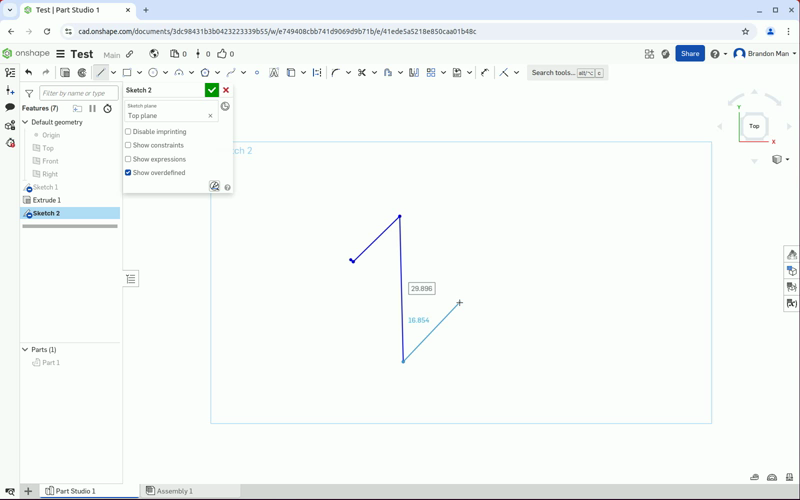
key_up(shift)
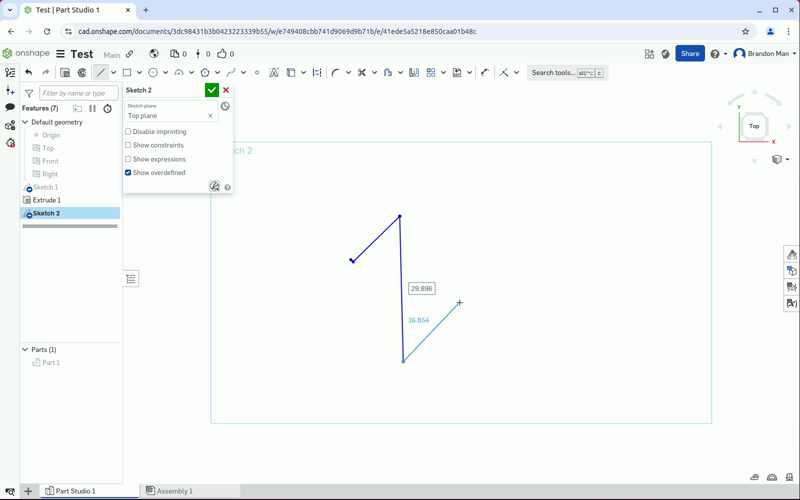
key_down(shift)
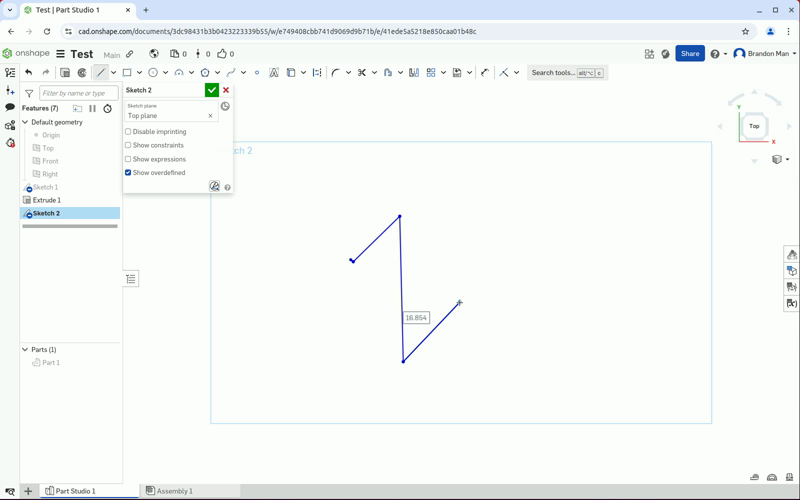
mouse_move(489, 302)
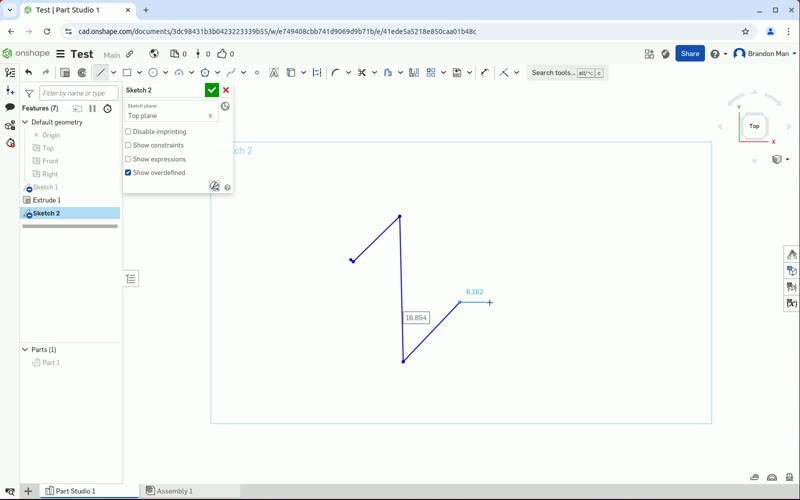
mouse_move(457, 299)
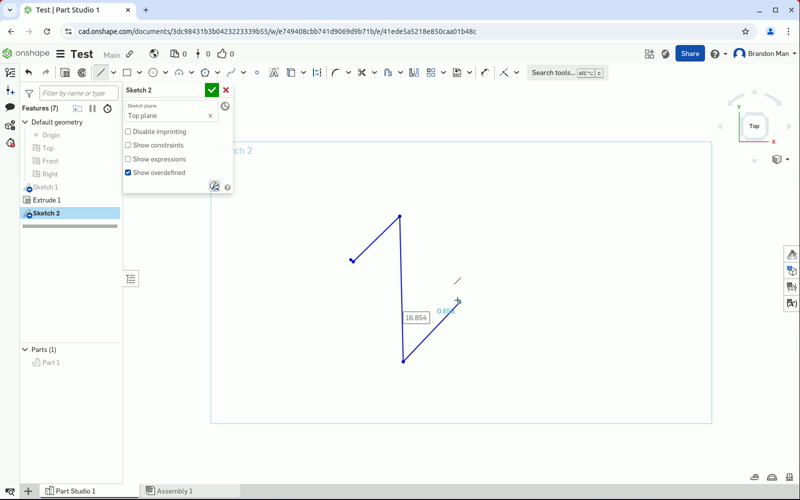
scroll(6)
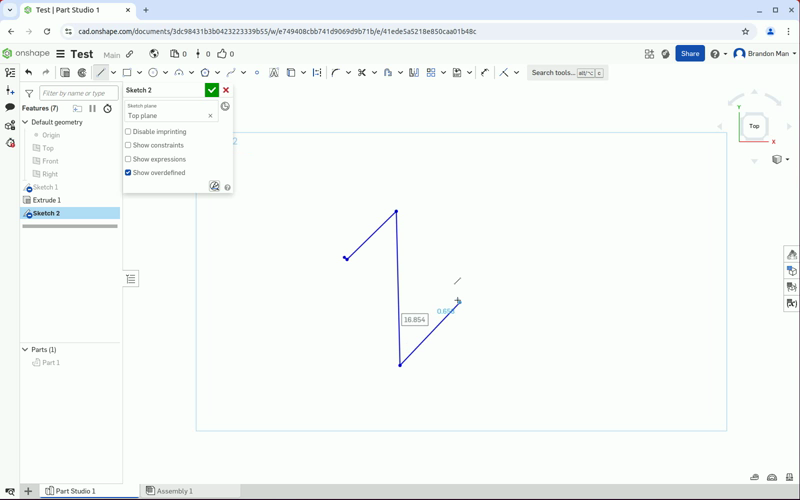
scroll(6)
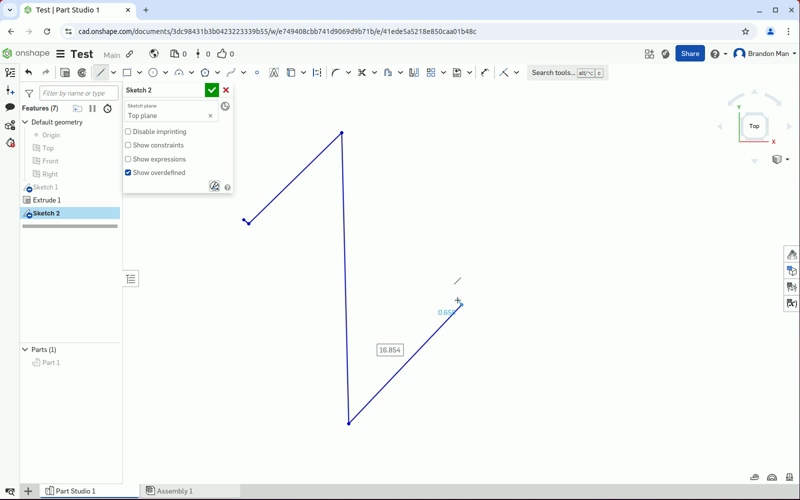
scroll(6)
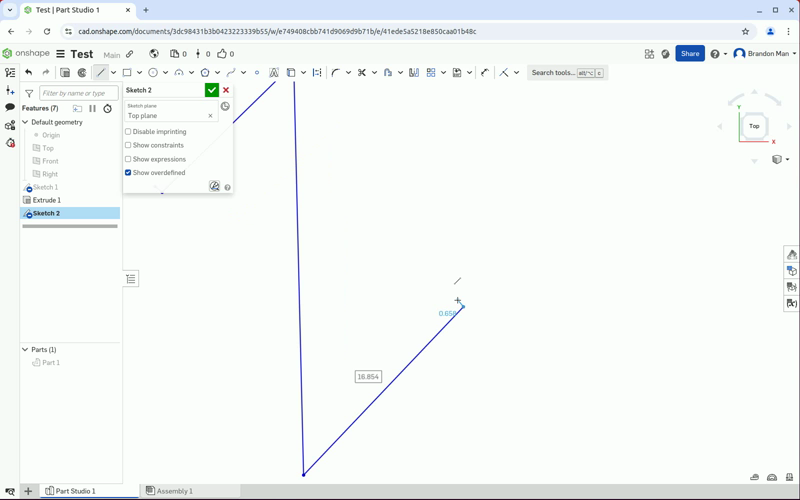
scroll(6)
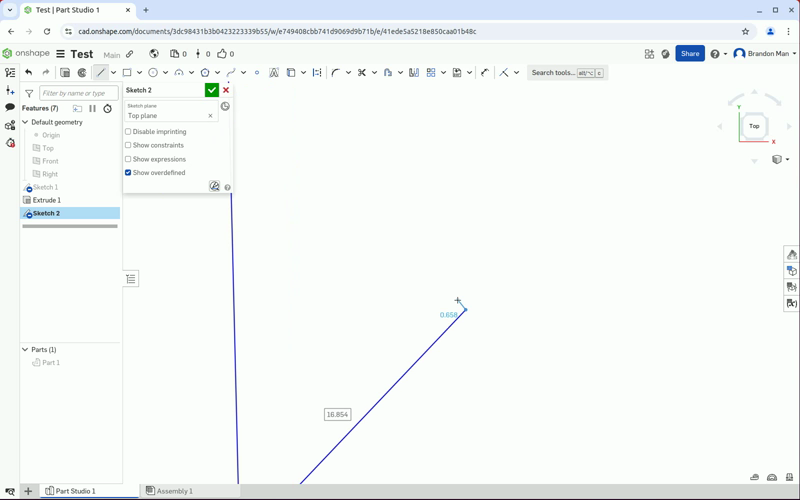
scroll(6)
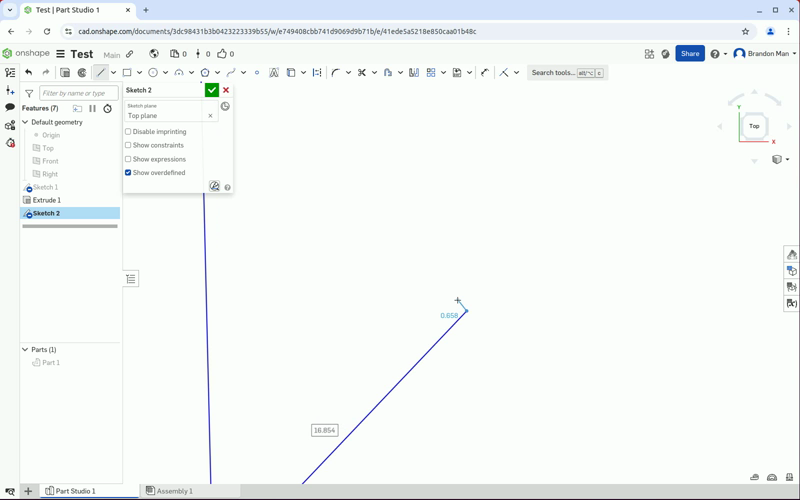
scroll(6)
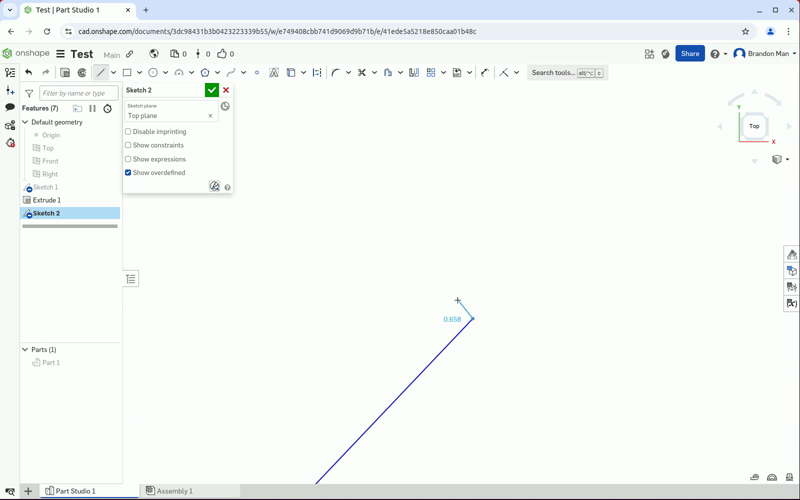
scroll(6)
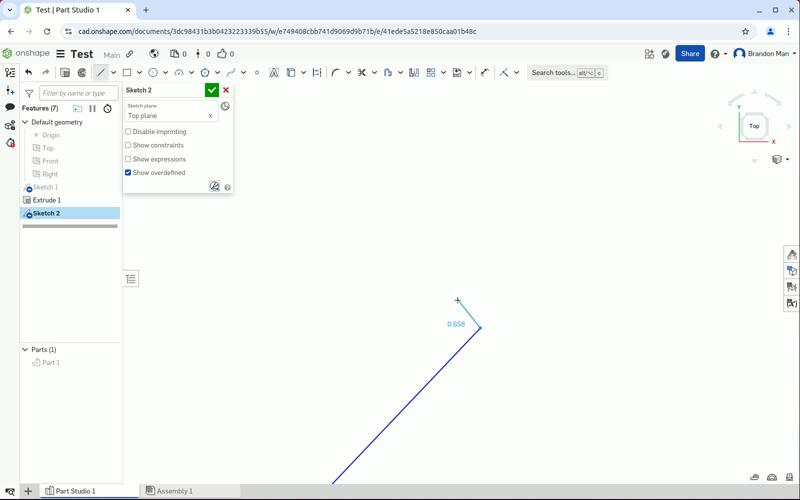
click(457, 299)
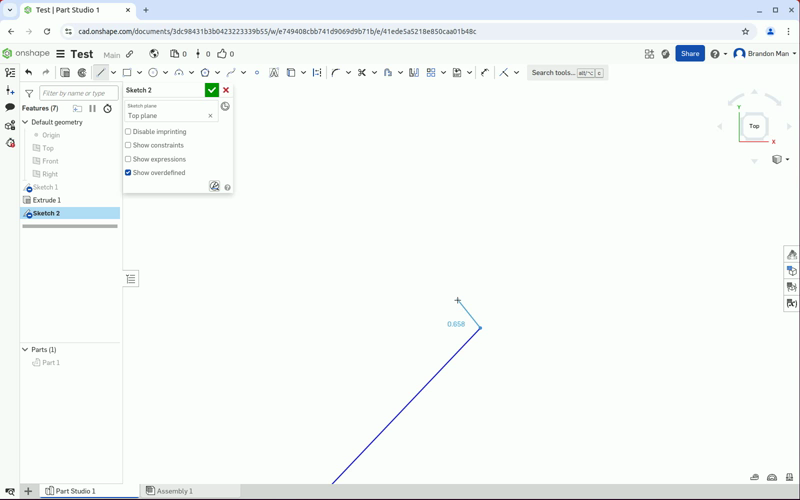
scroll(-6)
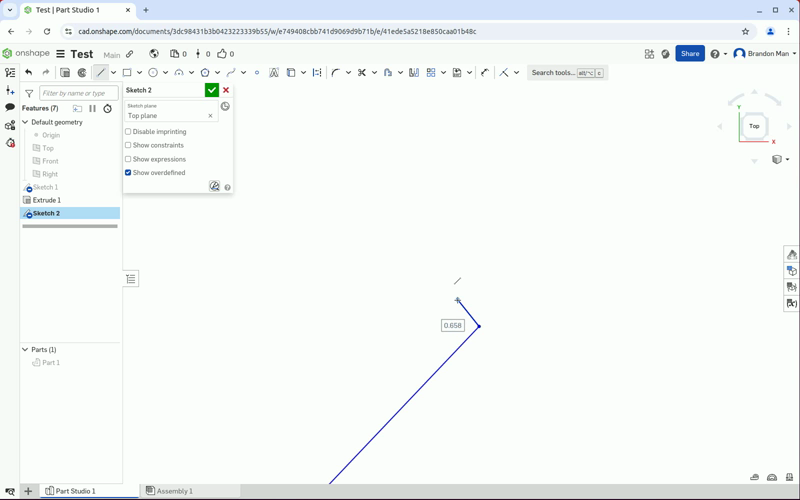
scroll(-6)
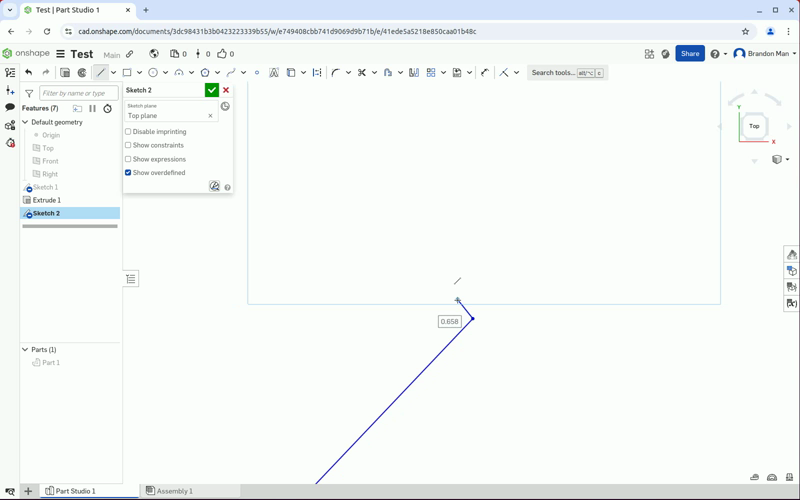
scroll(-6)
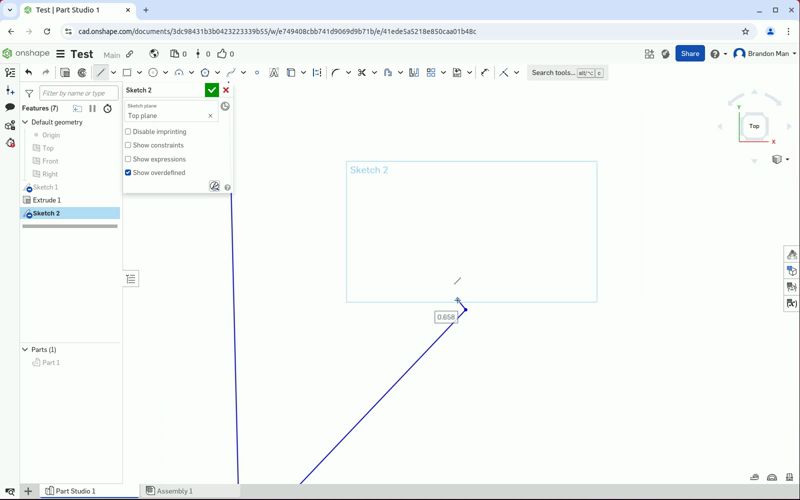
scroll(-6)
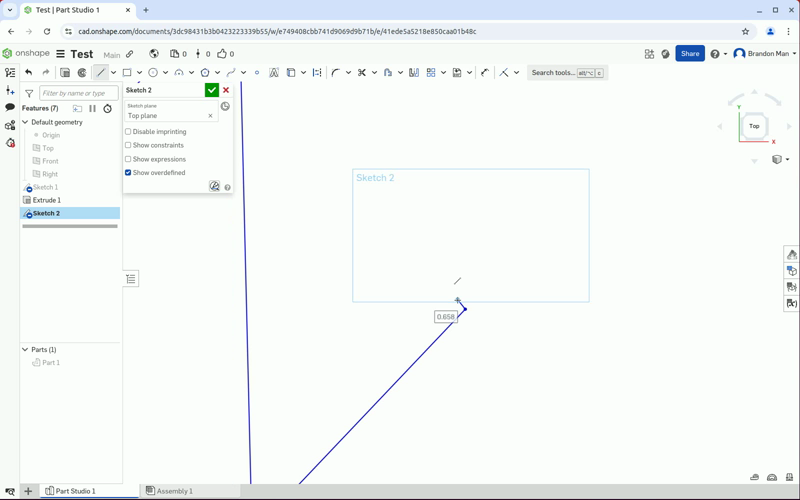
scroll(-6)
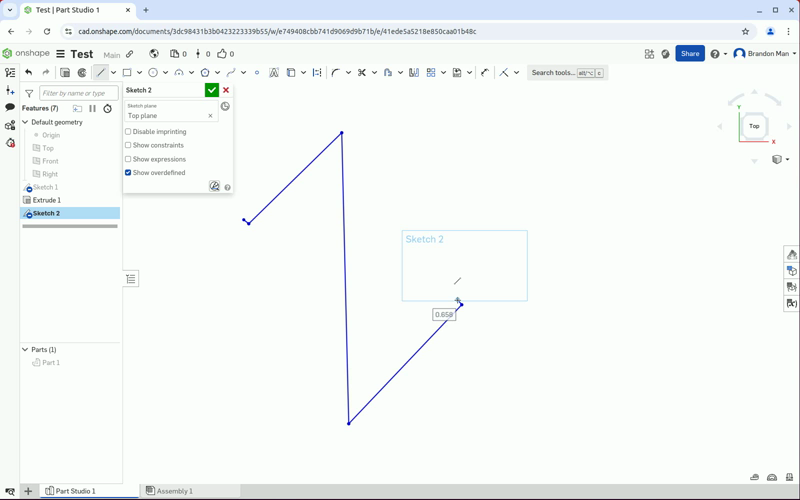
scroll(-6)
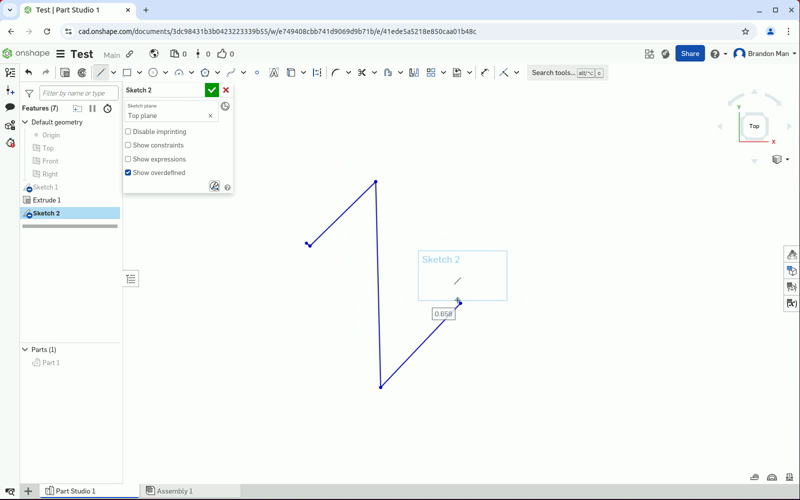
scroll(-6)
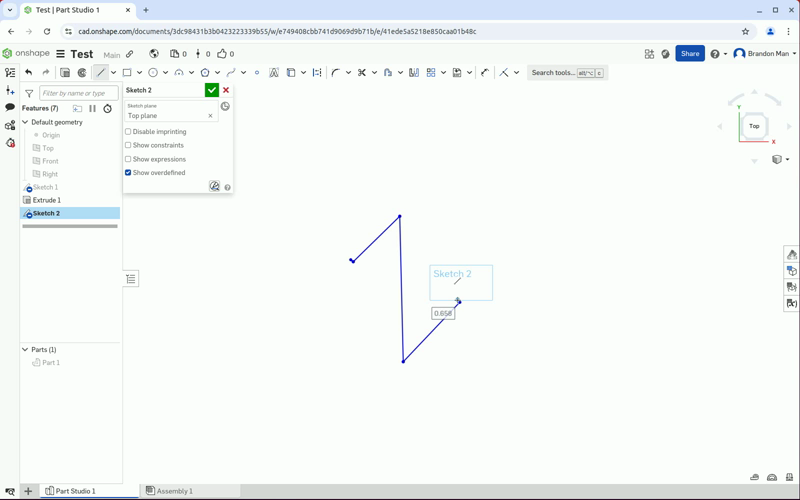
key_up(shift)
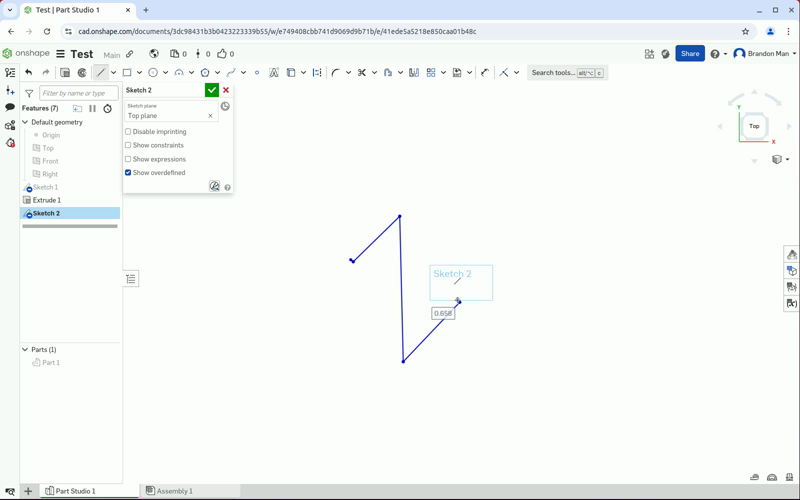
key_down(shift)
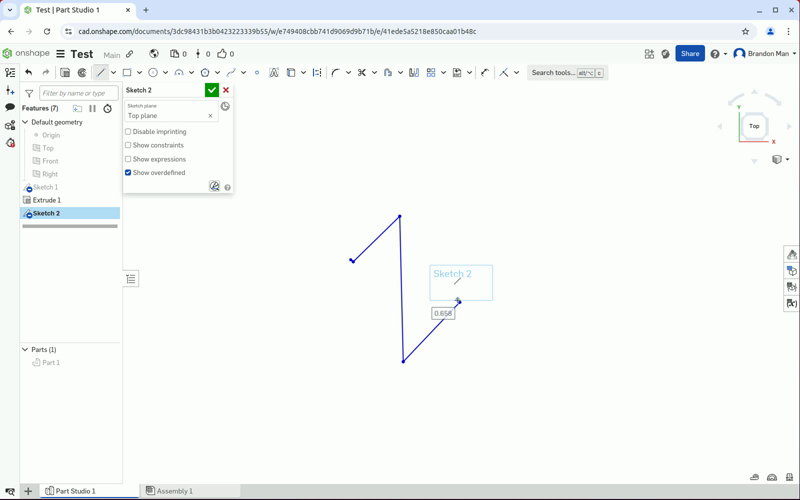
mouse_move(406, 353)
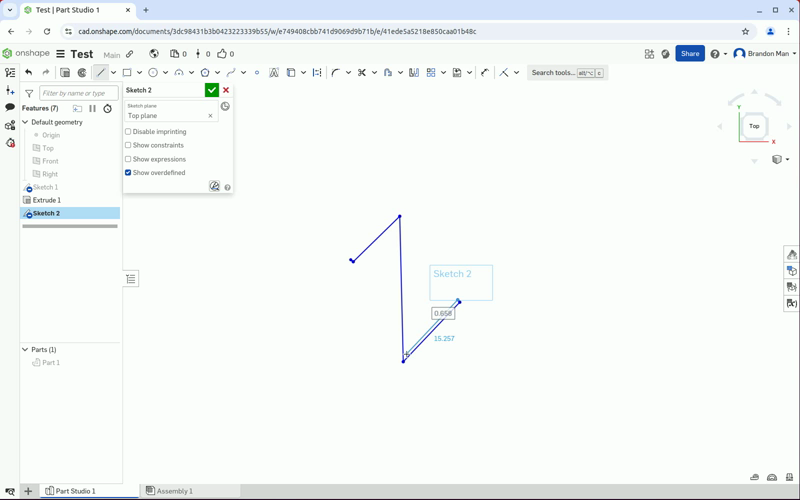
click(406, 353)
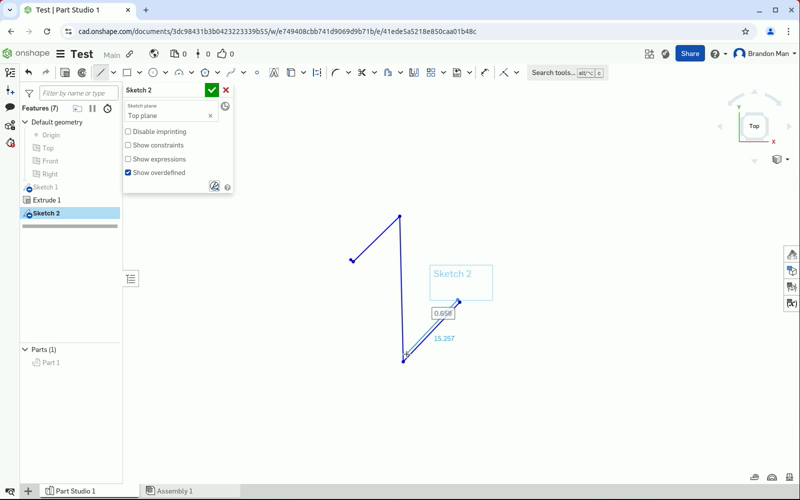
key_up(shift)
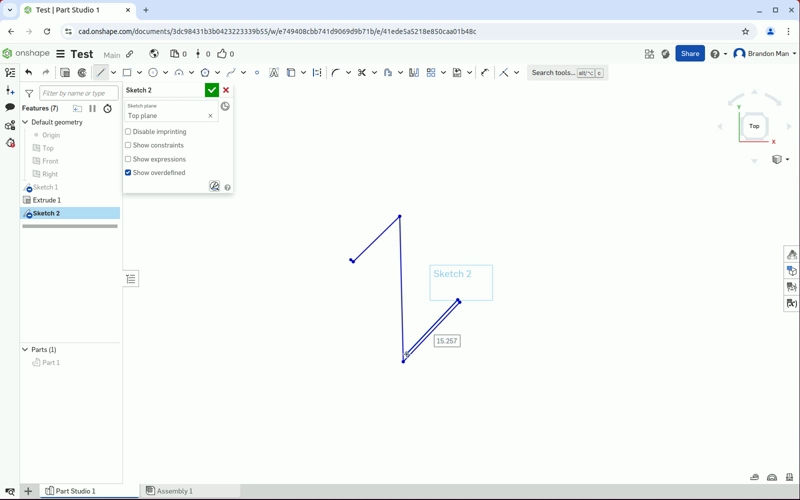
key_down(shift)
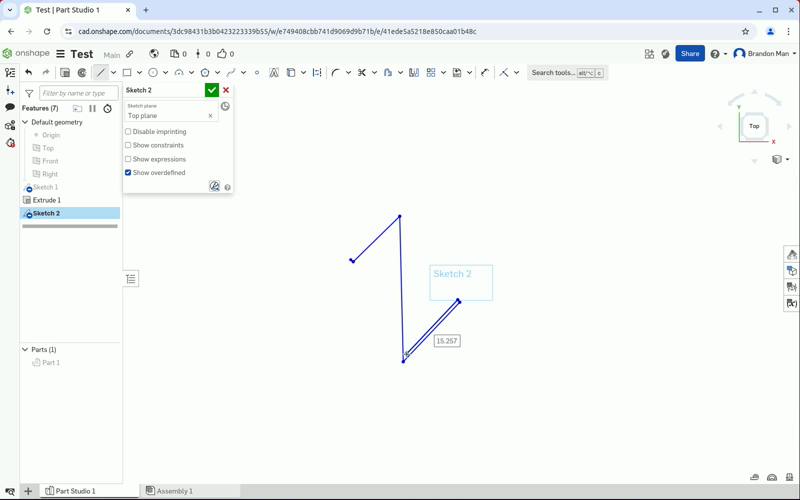
mouse_move(403, 209)
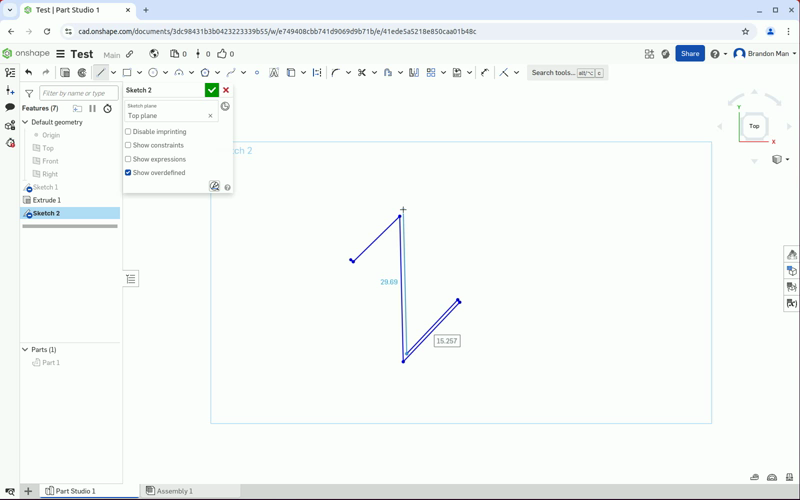
click(403, 209)
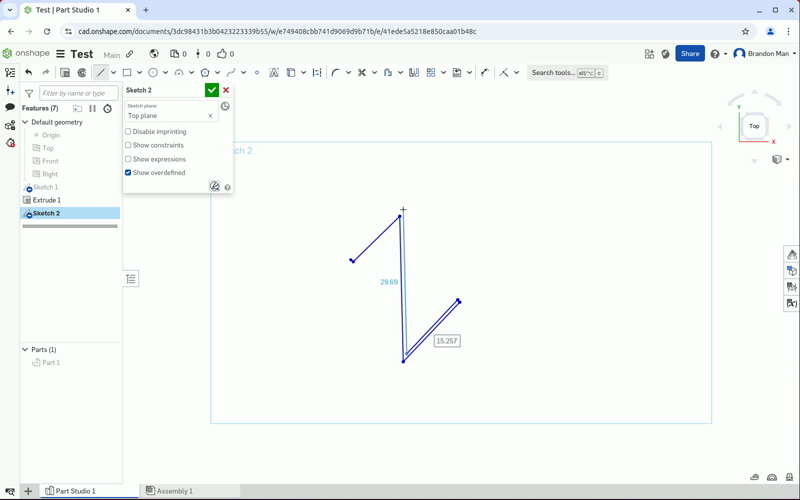
key_up(shift)
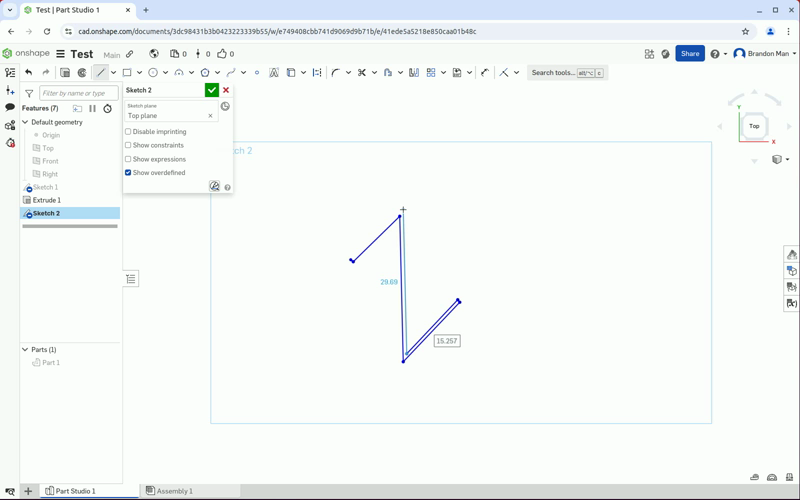
key_down(shift)
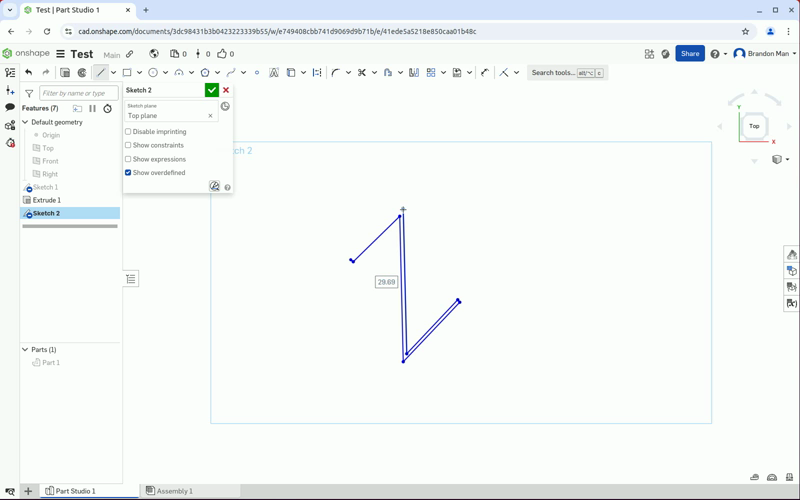
mouse_move(350, 259)
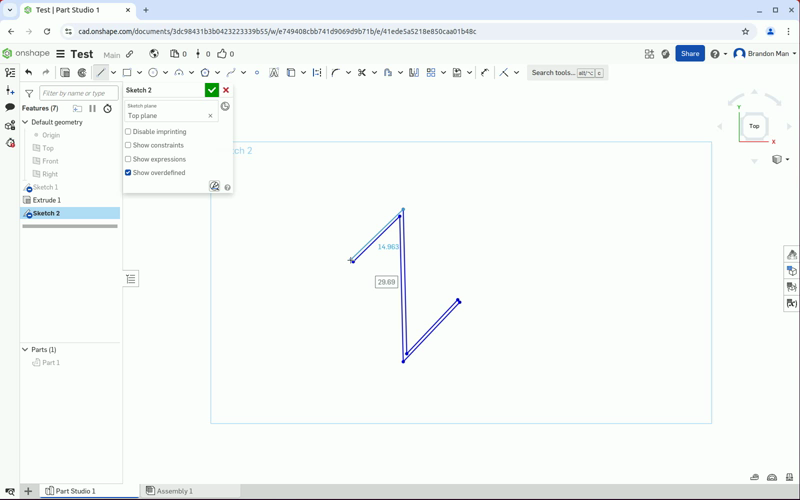
scroll(6)
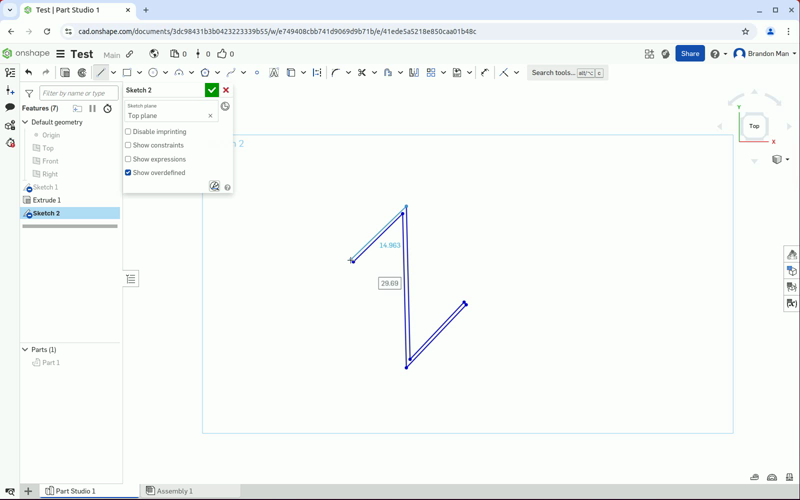
scroll(6)
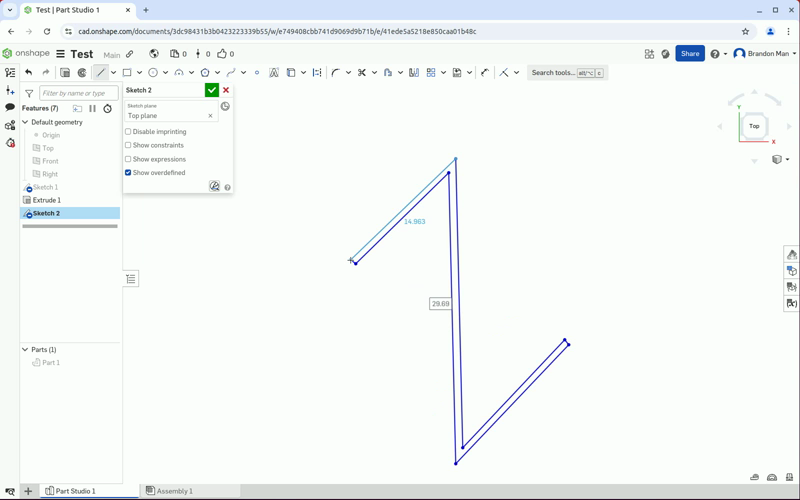
scroll(6)
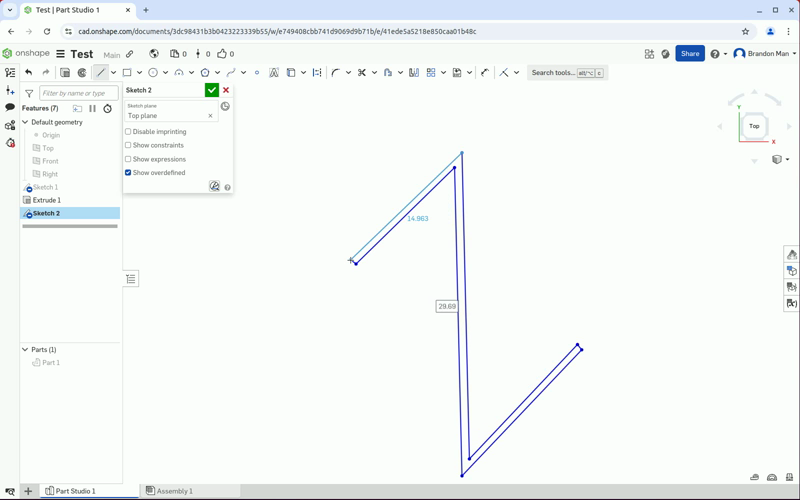
scroll(6)
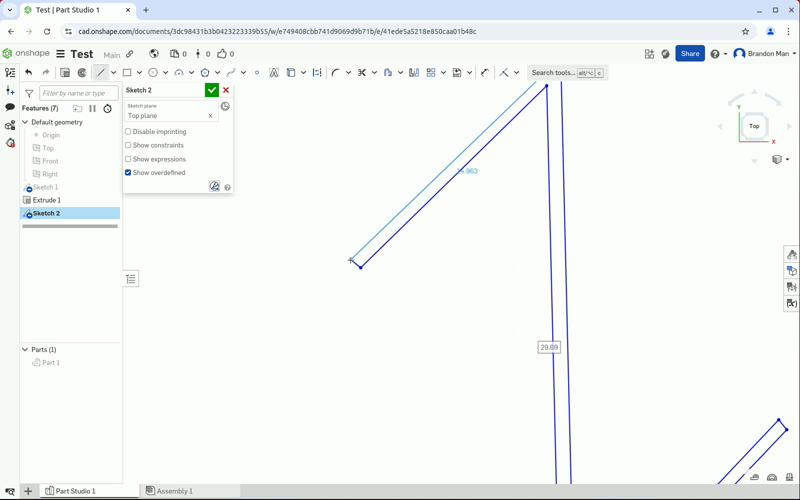
scroll(6)
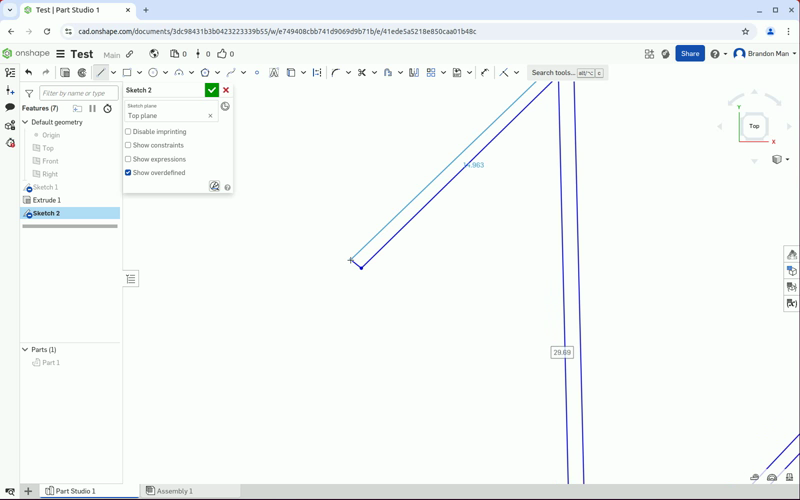
scroll(6)
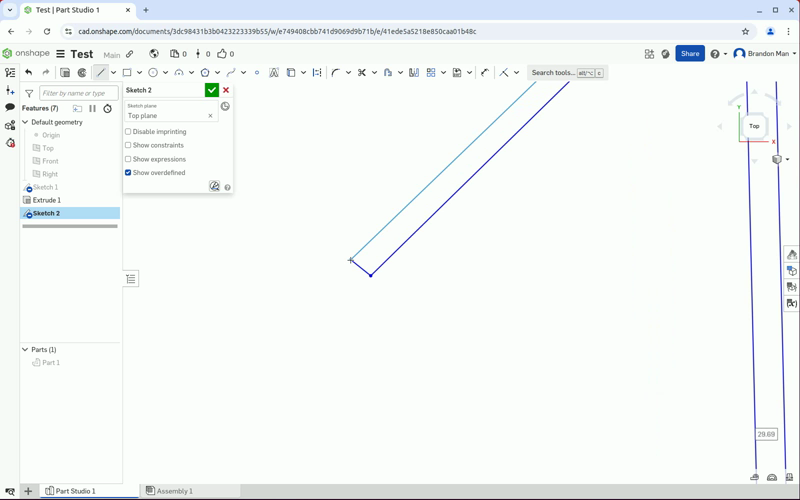
scroll(6)
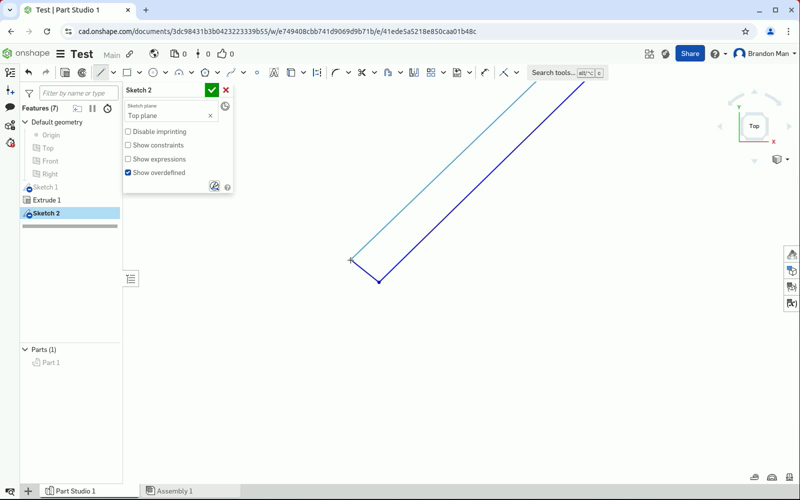
key_up(shift)
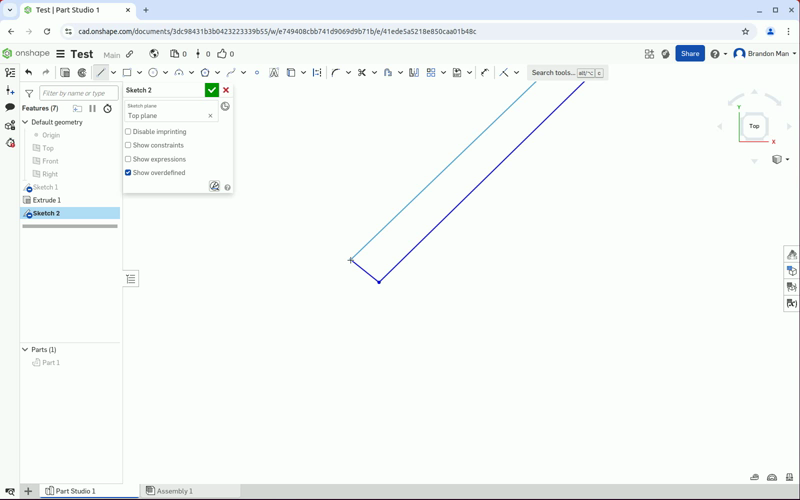
click(350, 259)
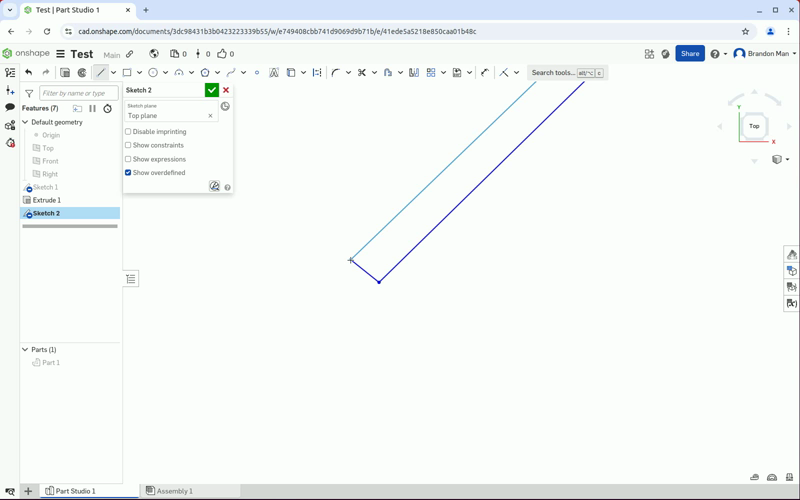
scroll(-6)
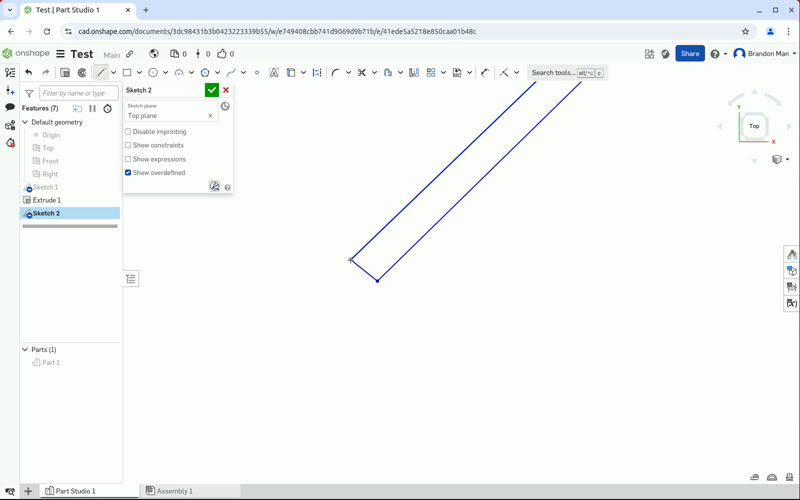
scroll(-6)
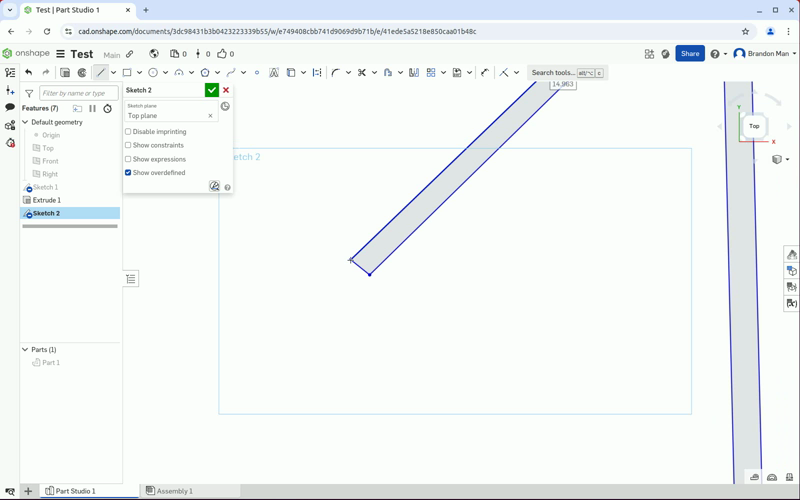
scroll(-6)
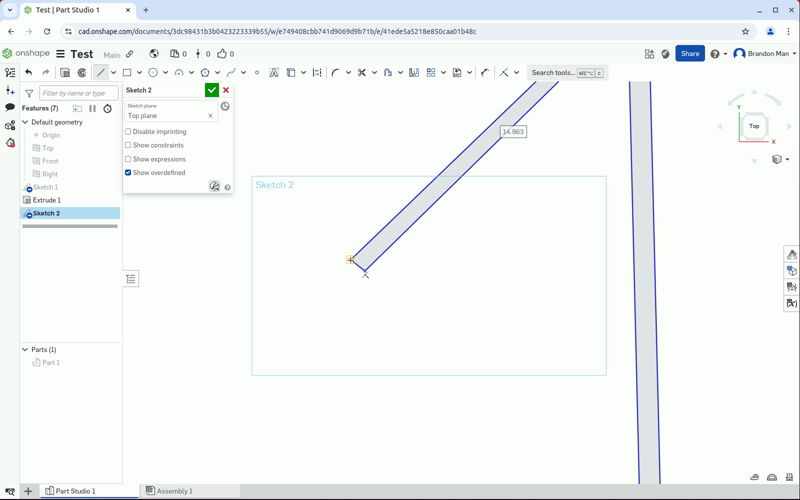
scroll(-6)
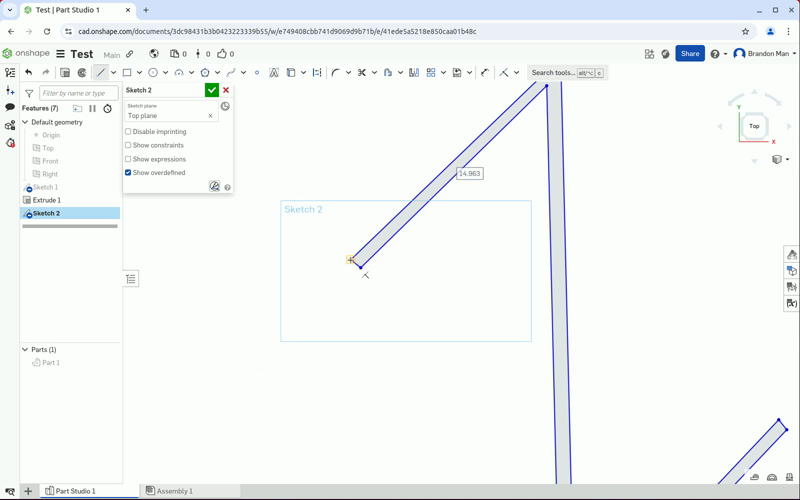
scroll(-6)
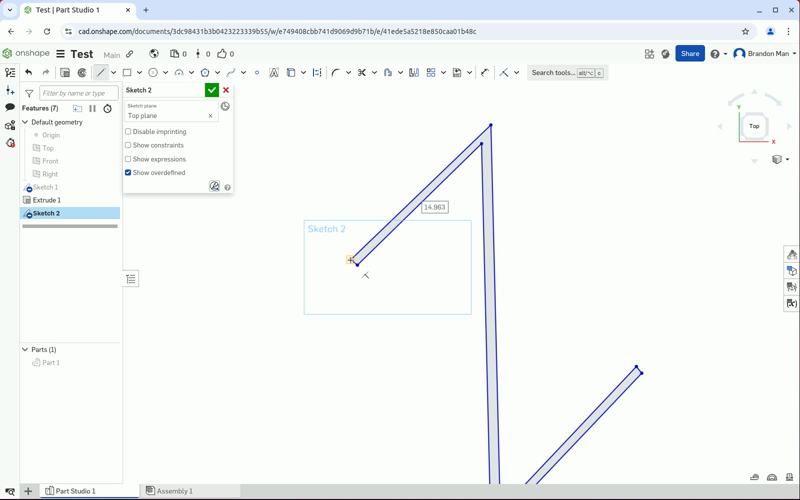
scroll(-6)
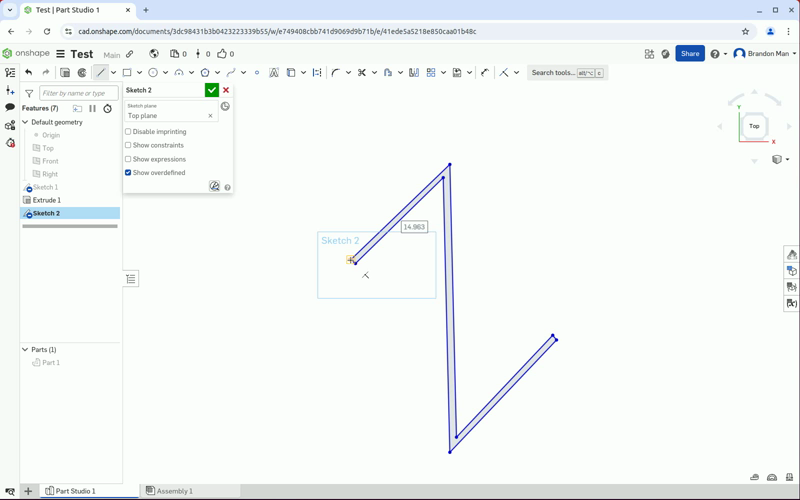
scroll(-6)
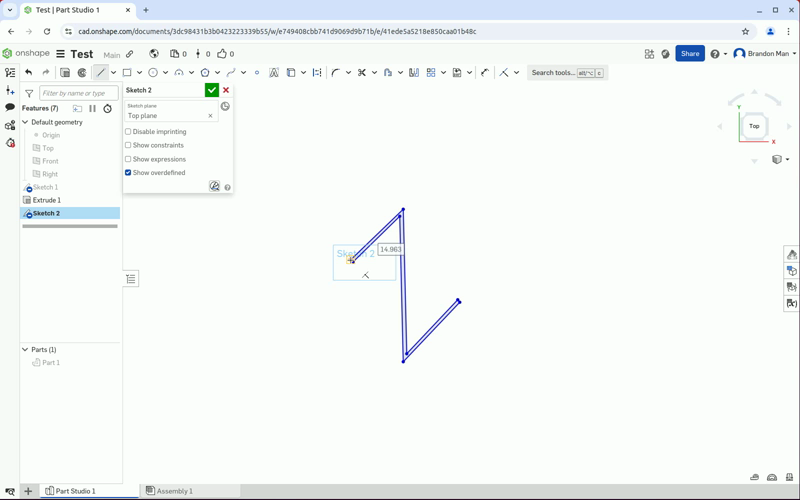
key(esc)
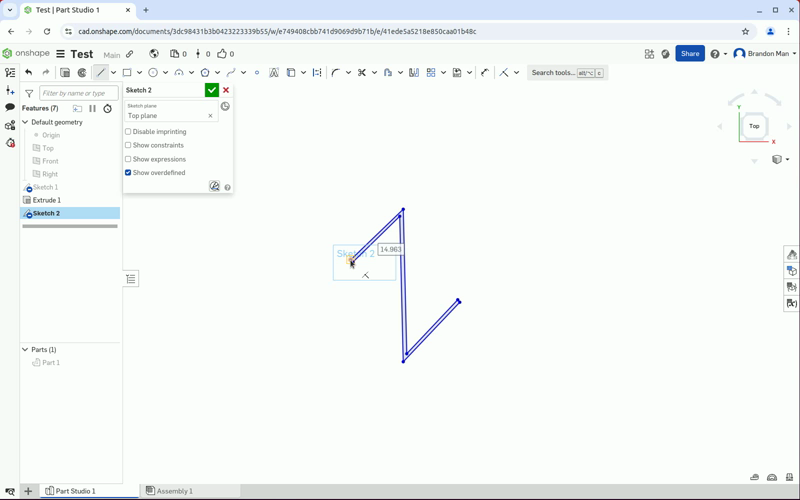
mouse_move(403, 267)
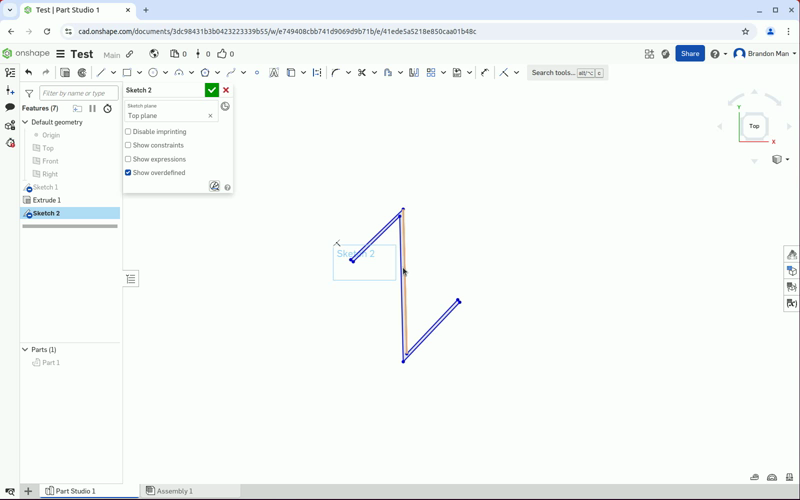
scroll(6)
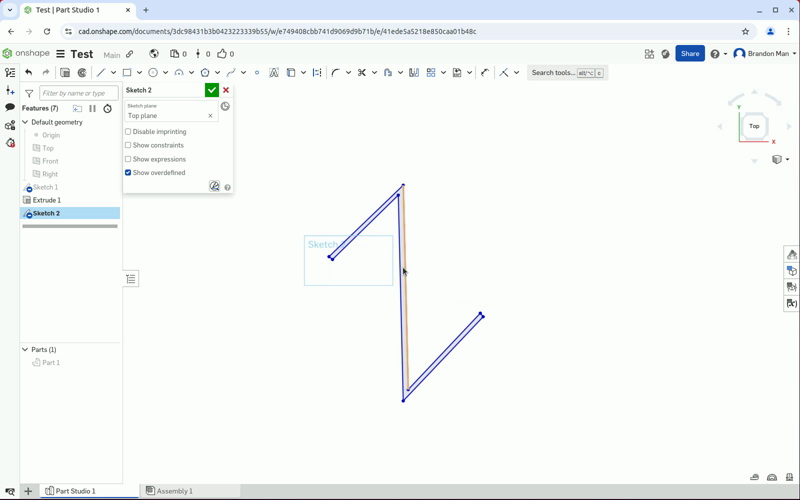
scroll(6)
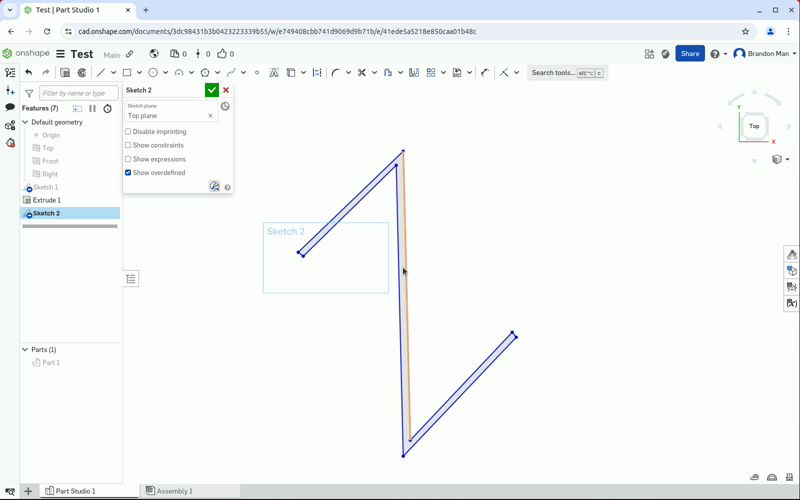
scroll(6)
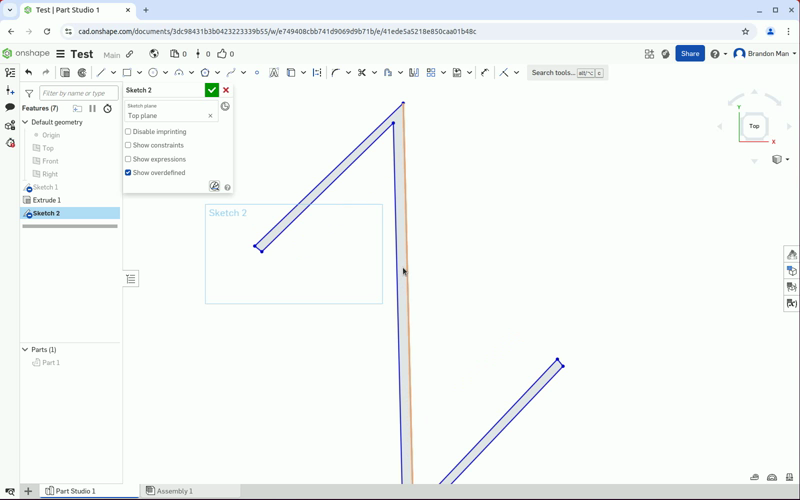
scroll(6)
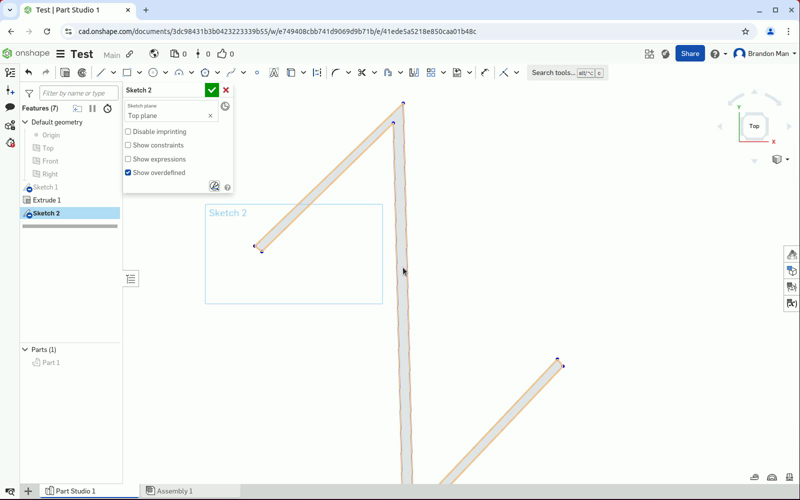
scroll(6)
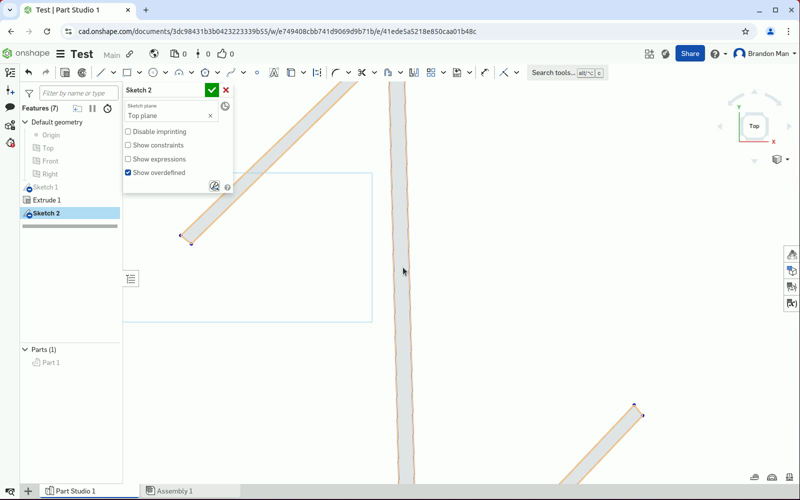
scroll(6)
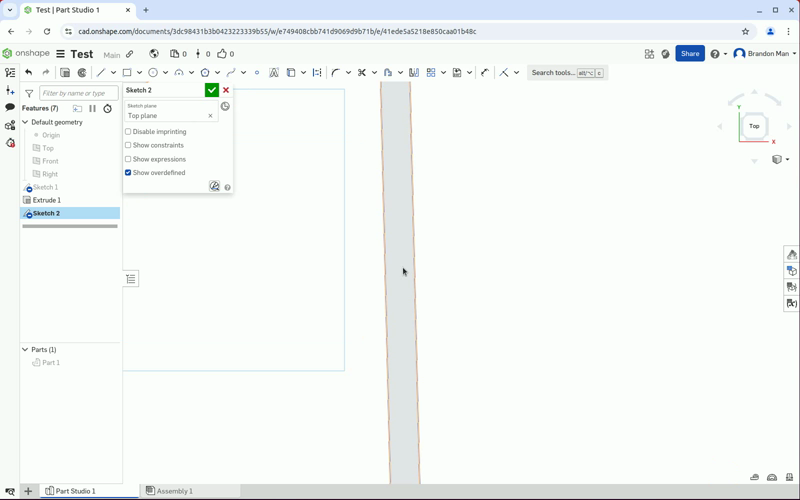
scroll(6)
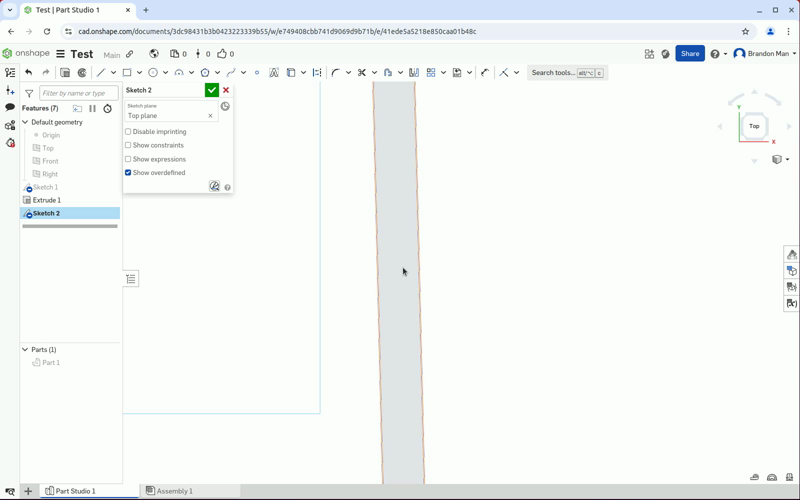
click(403, 267)
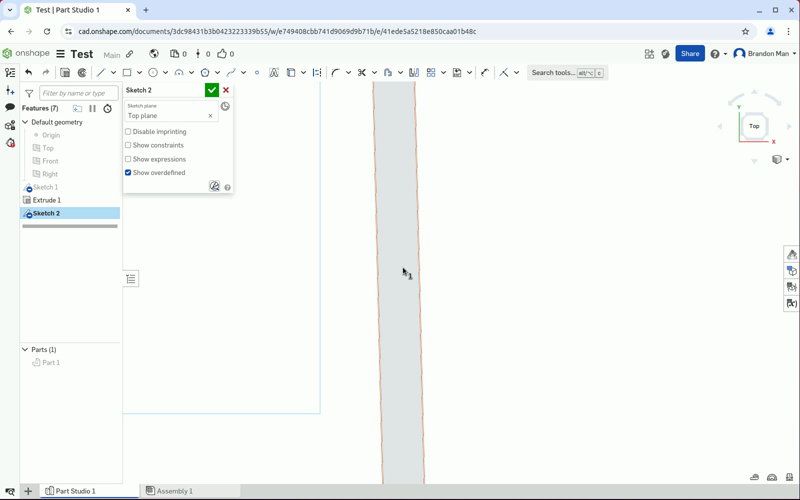
scroll(-6)
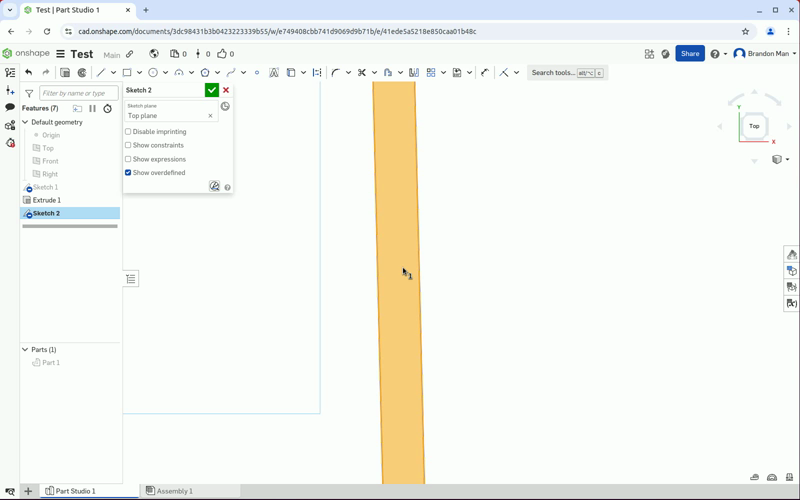
scroll(-6)
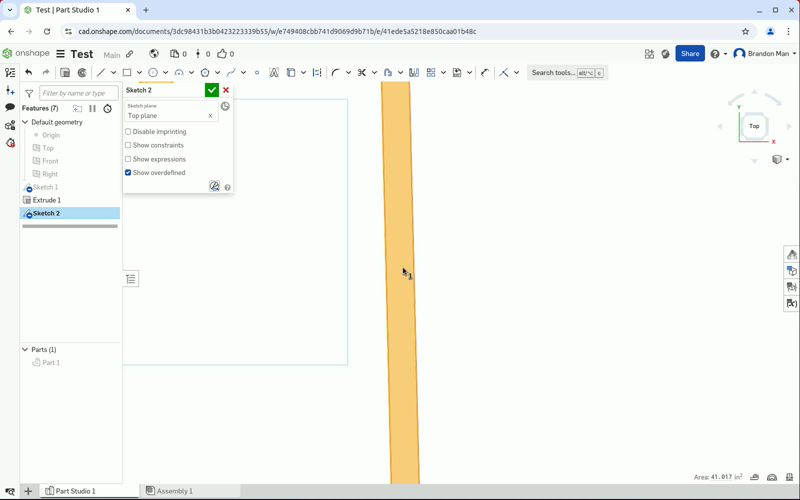
scroll(-6)
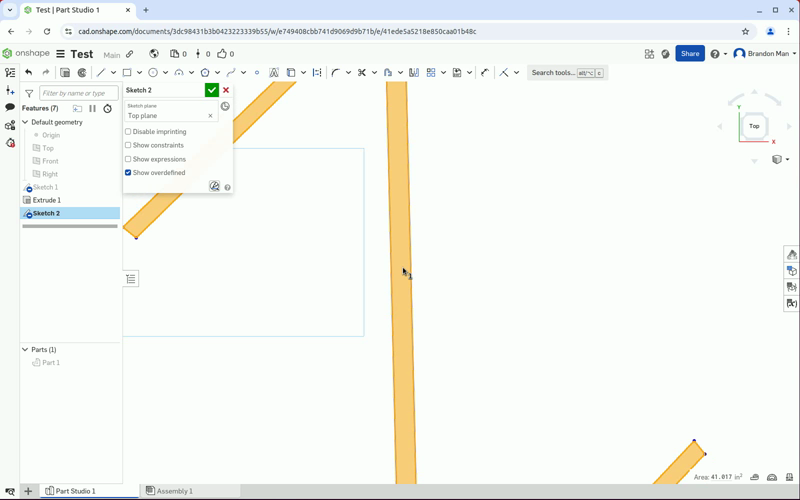
scroll(-6)
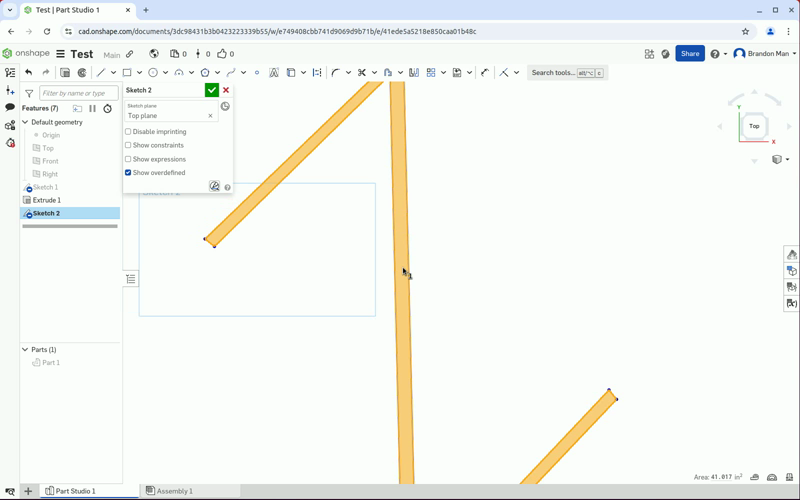
scroll(-6)
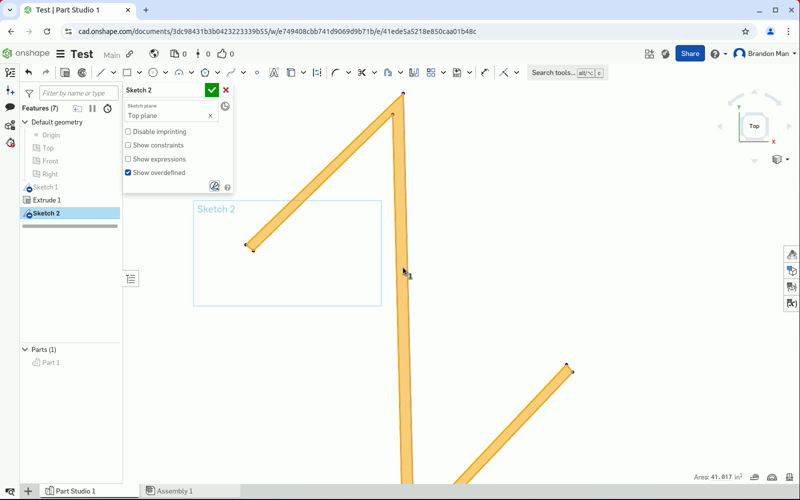
scroll(-6)
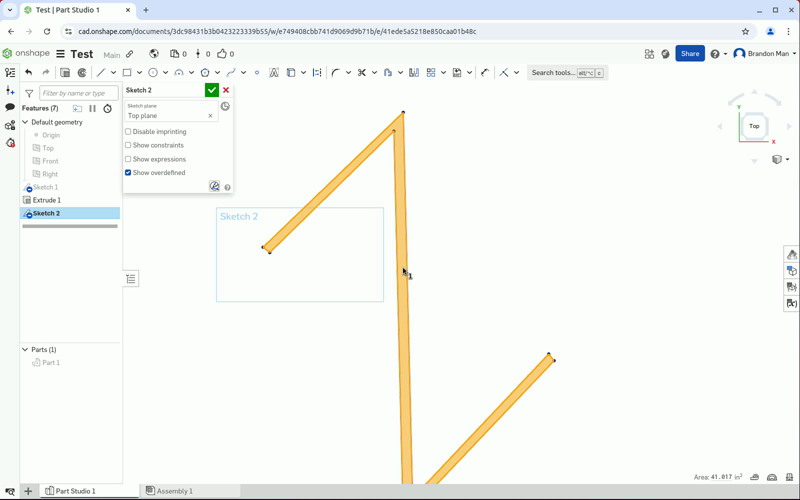
scroll(-6)
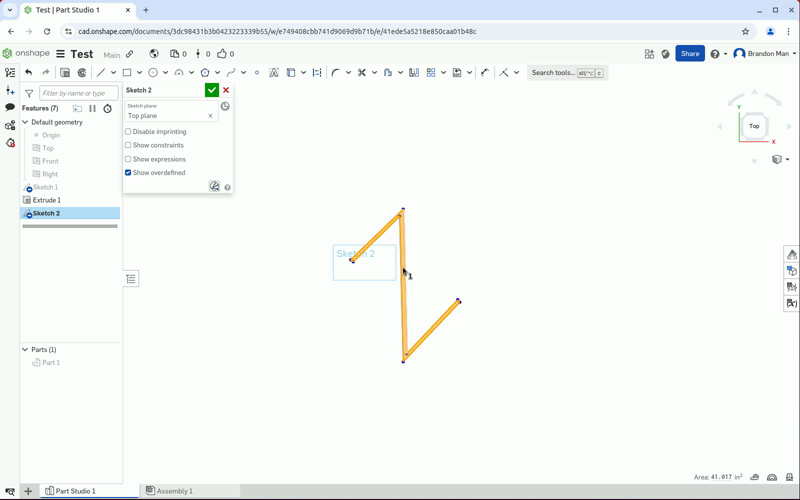
mouse_move(73, 352)
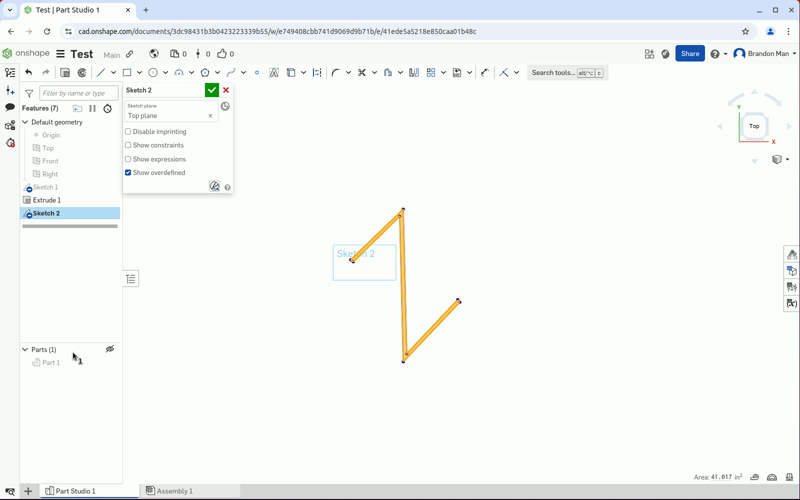
key(shift+y)
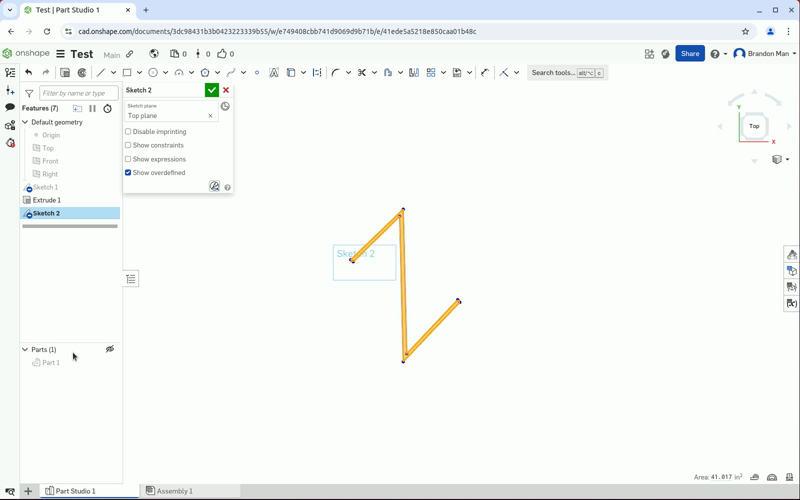
key(shift+e)
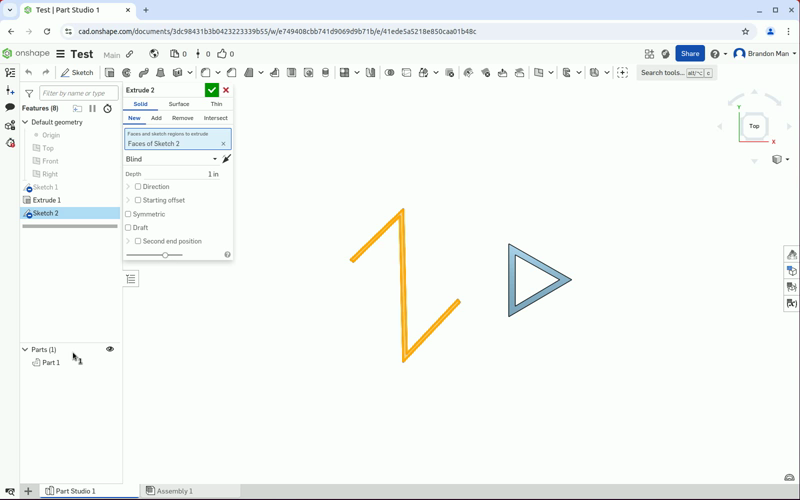
mouse_move(143, 106)
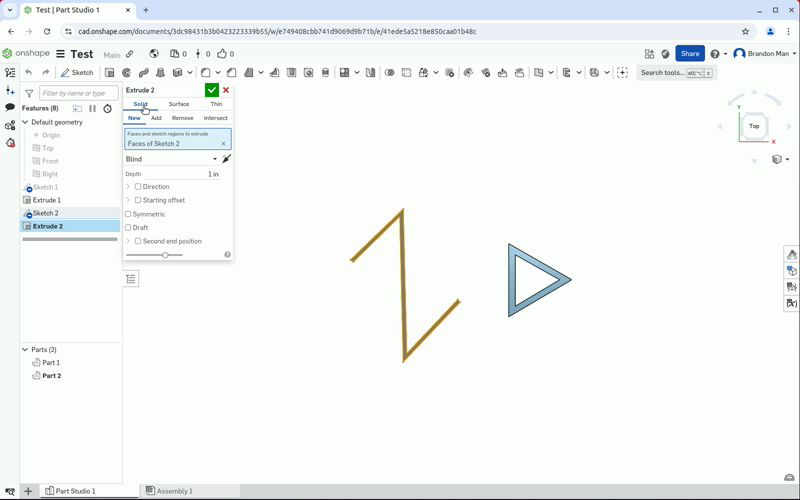
click(143, 106)
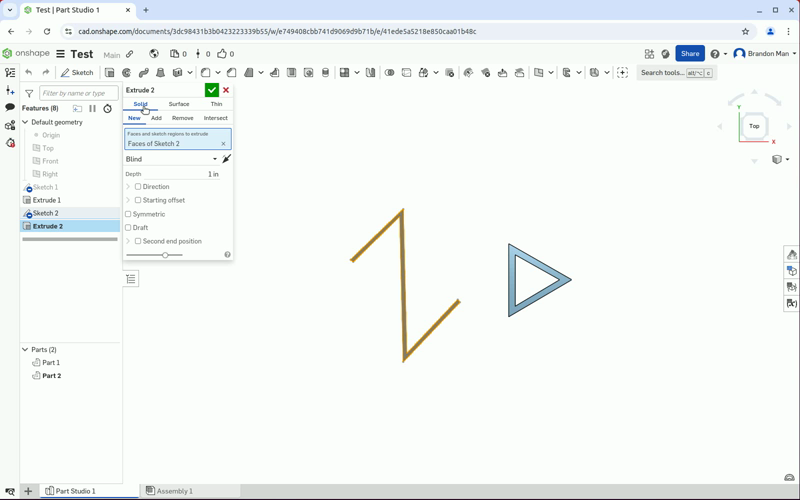
mouse_move(137, 120)
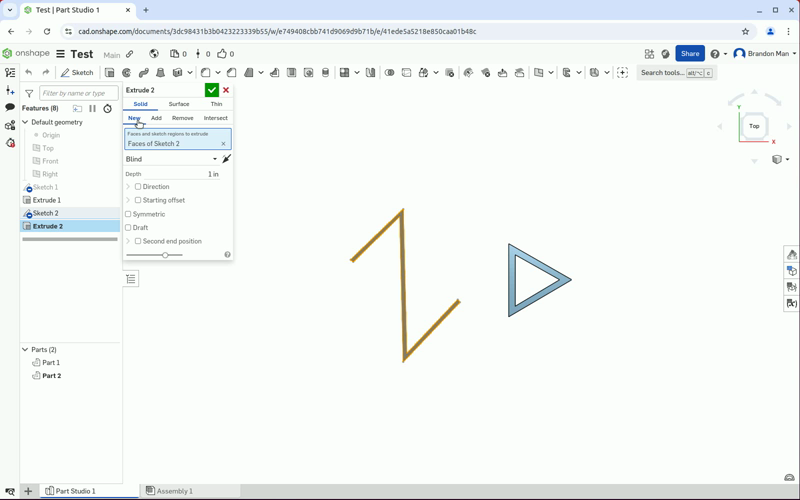
click(137, 120)
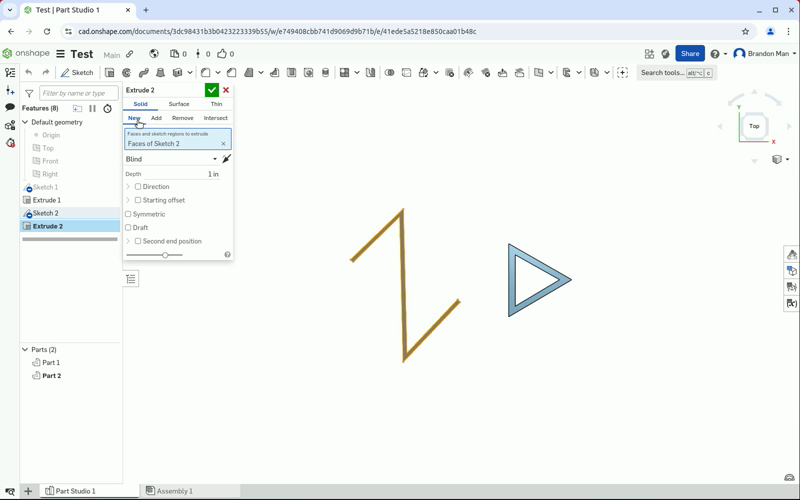
key(tab, 4)
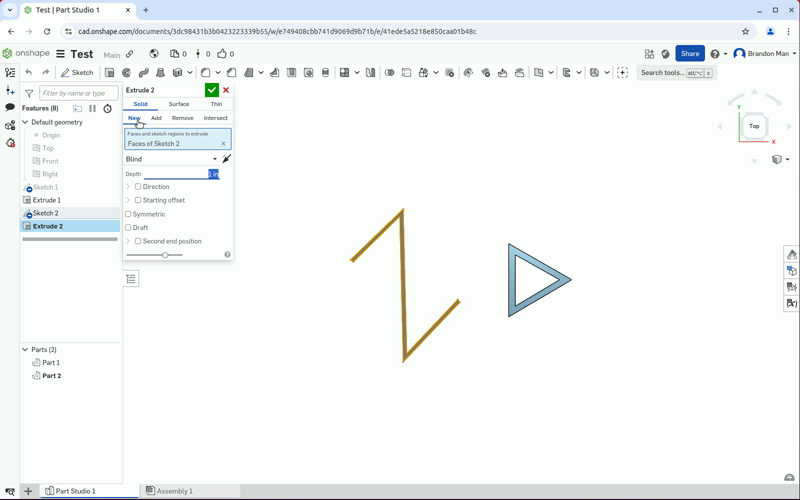
text(8.425)
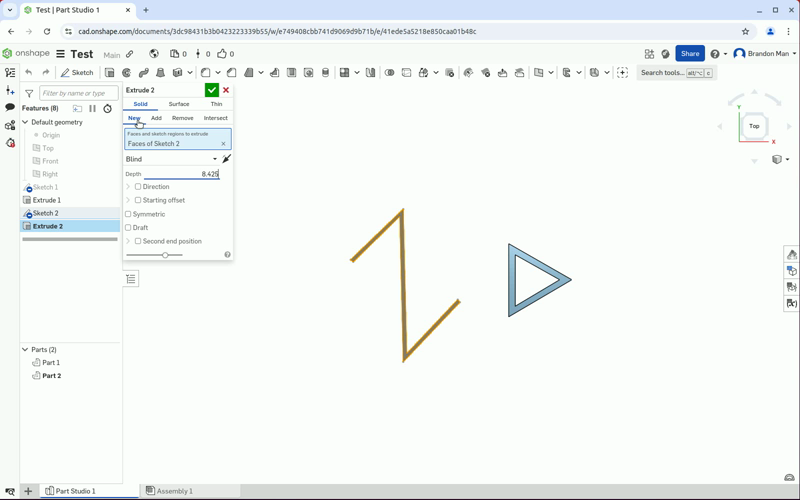
key(enter)
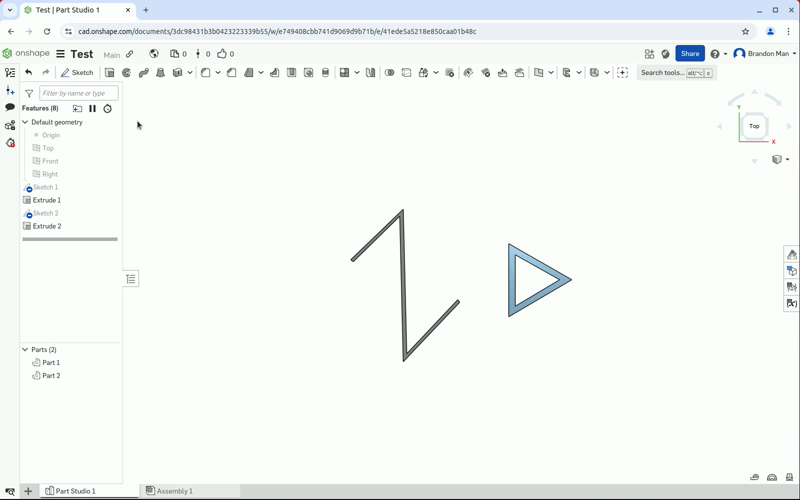
key(shift+h)
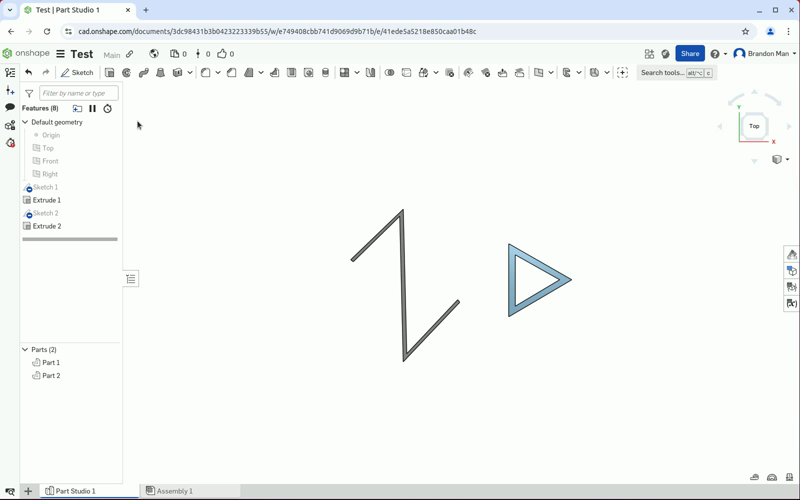
key(shift+h)
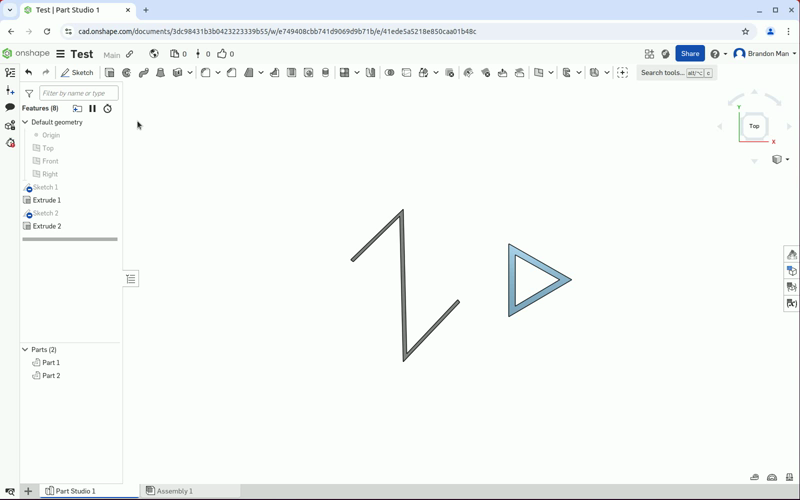
mouse_move(73, 189)
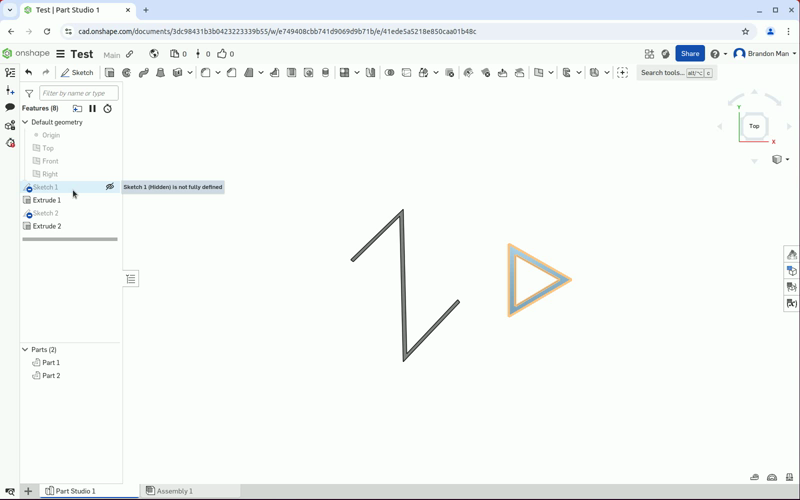
click(73, 189)
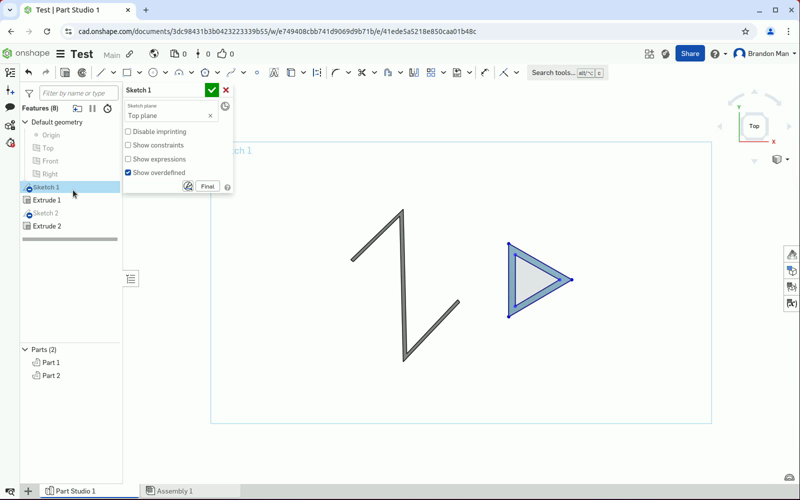
mouse_move(229, 92)
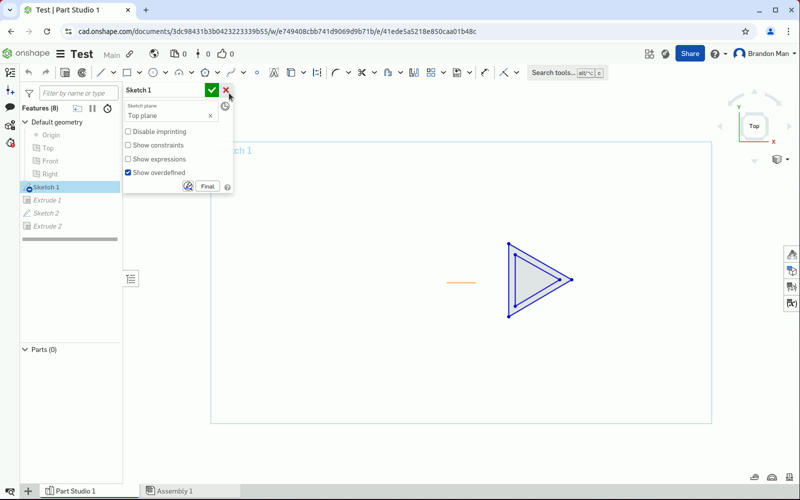
click(229, 92)
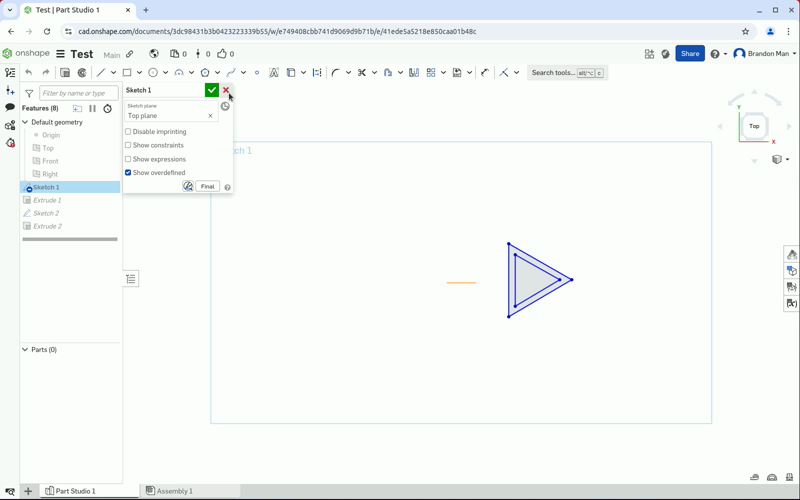
key(shift+s)
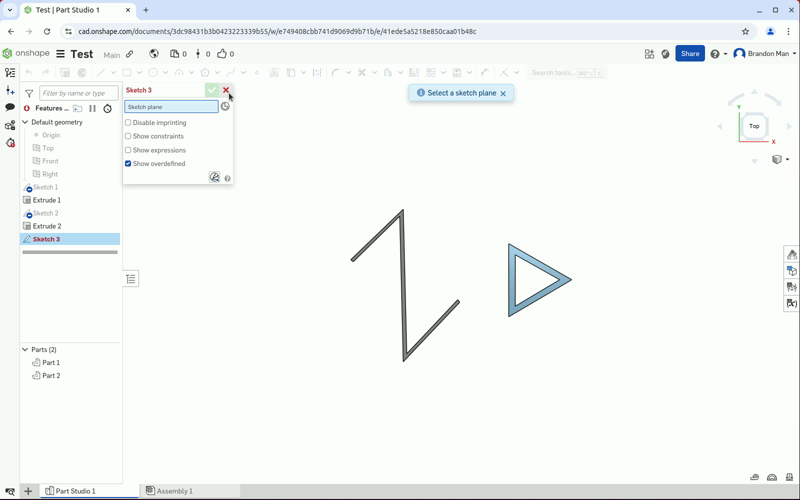
mouse_move(73, 150)
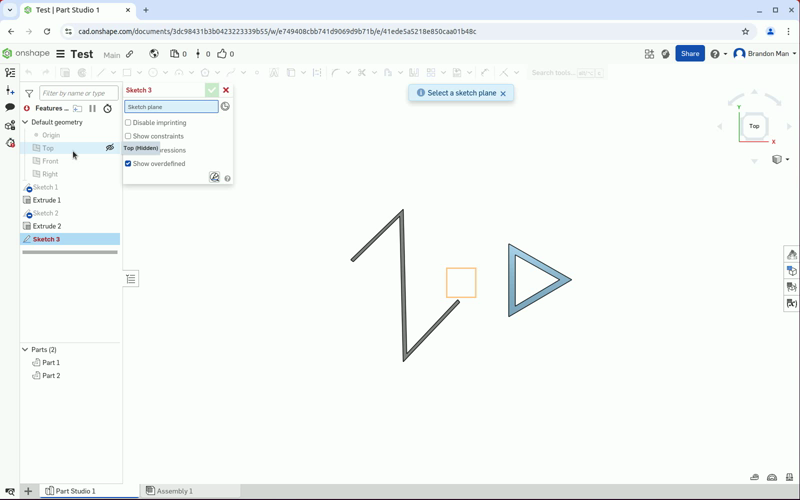
click(73, 150)
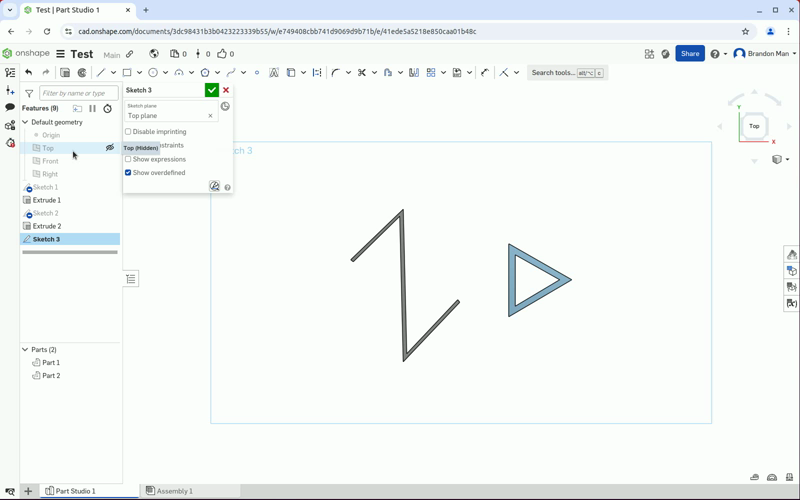
mouse_move(73, 352)
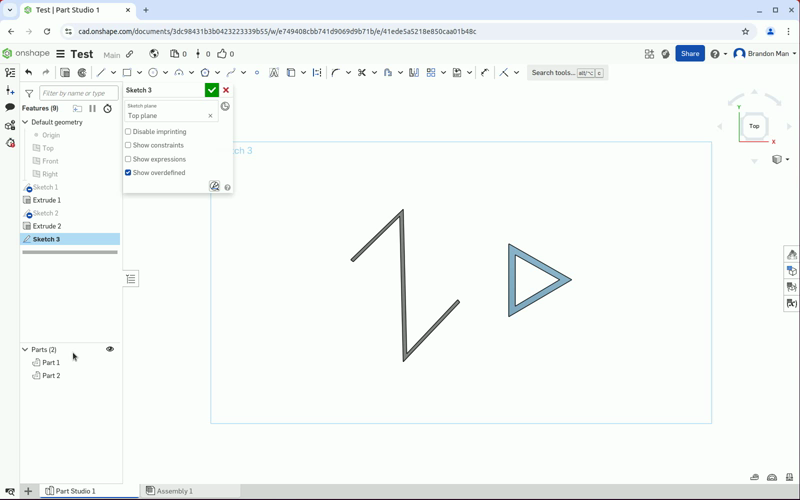
key(y)
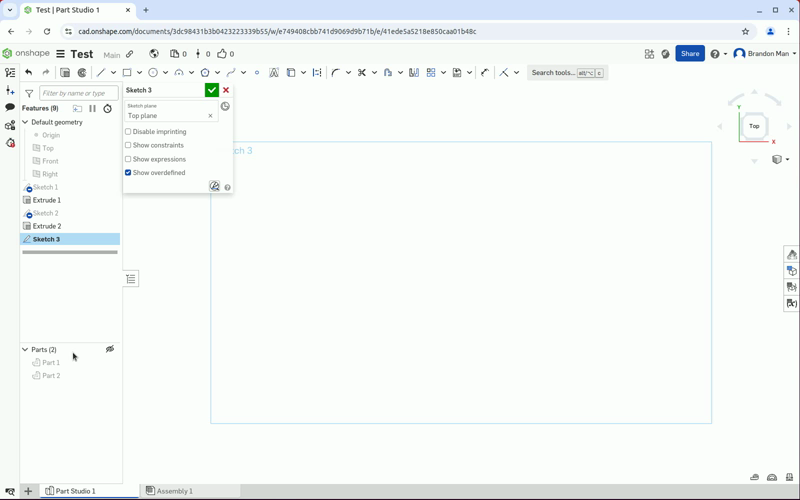
key(l)
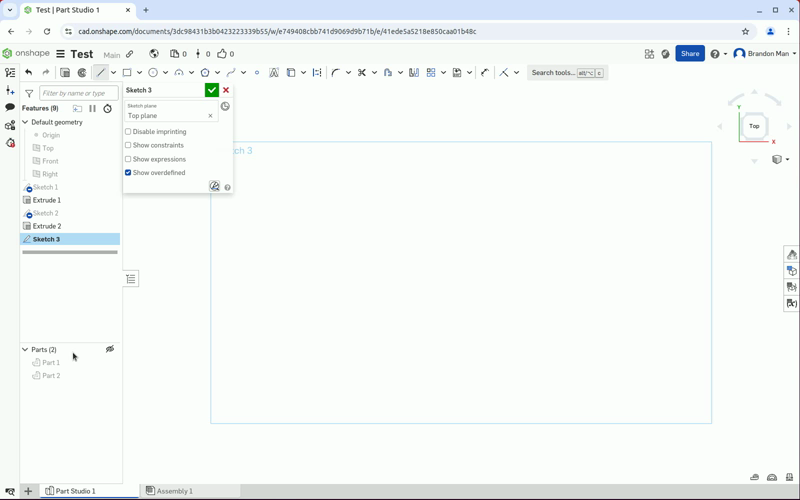
key_down(shift)
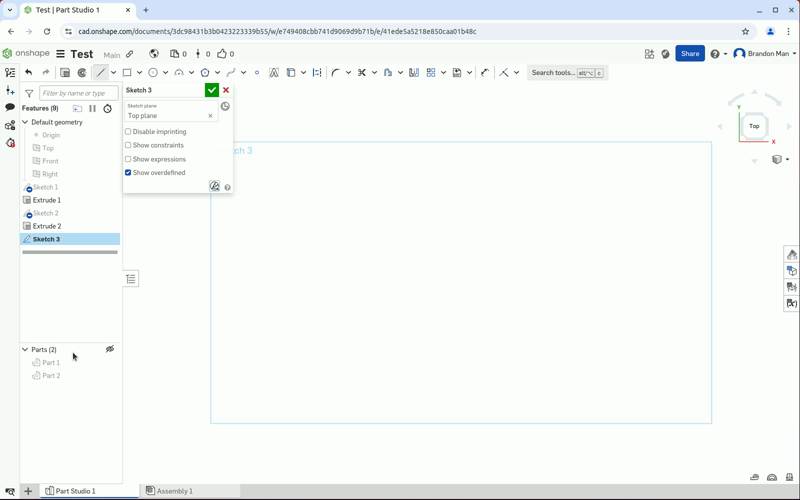
mouse_move(348, 257)
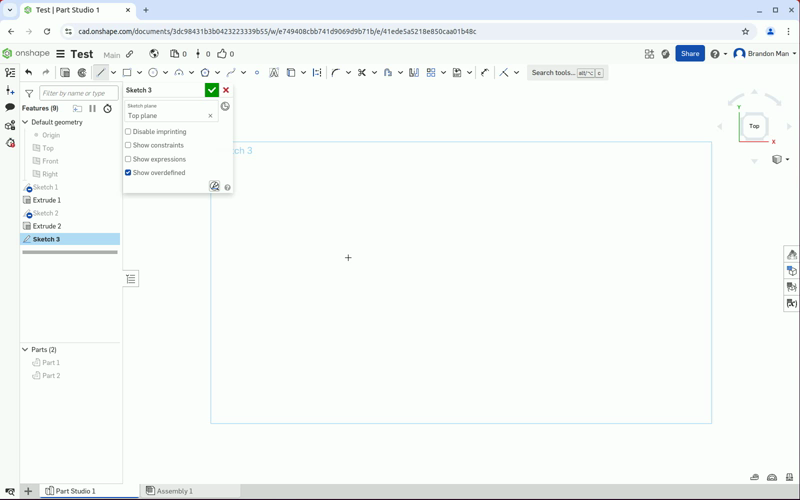
click(348, 257)
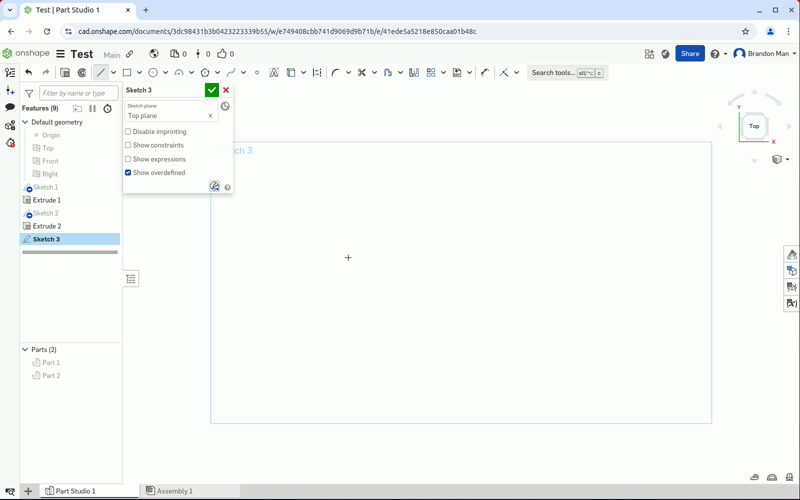
key_up(shift)
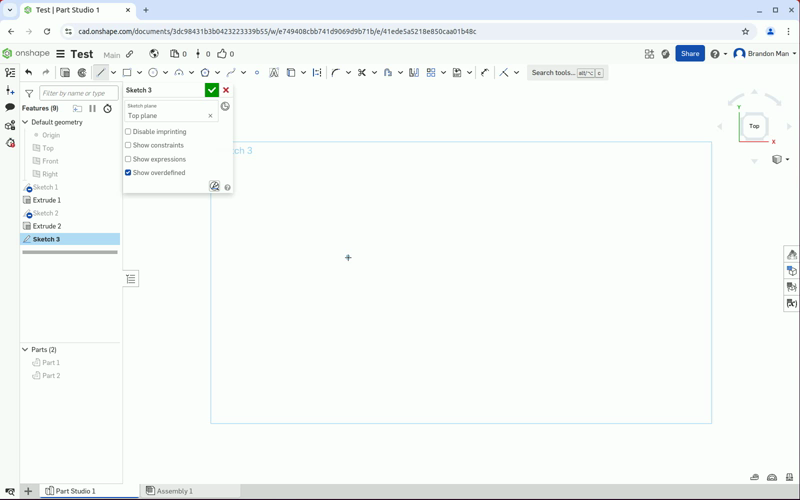
key_down(shift)
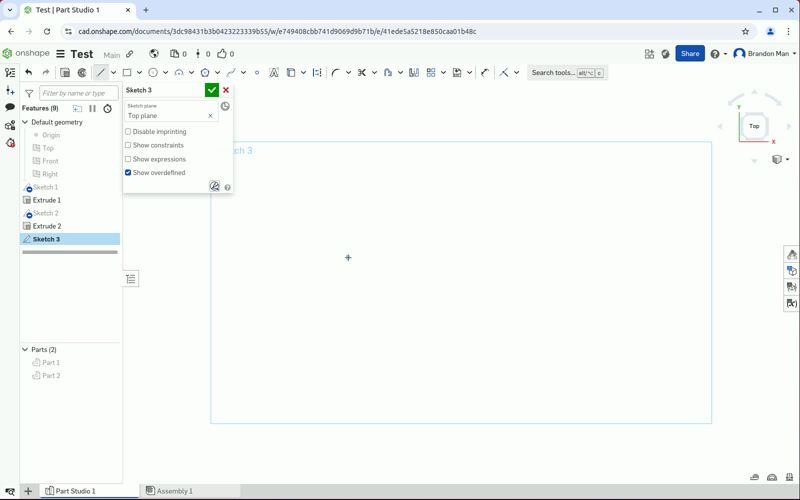
mouse_move(378, 257)
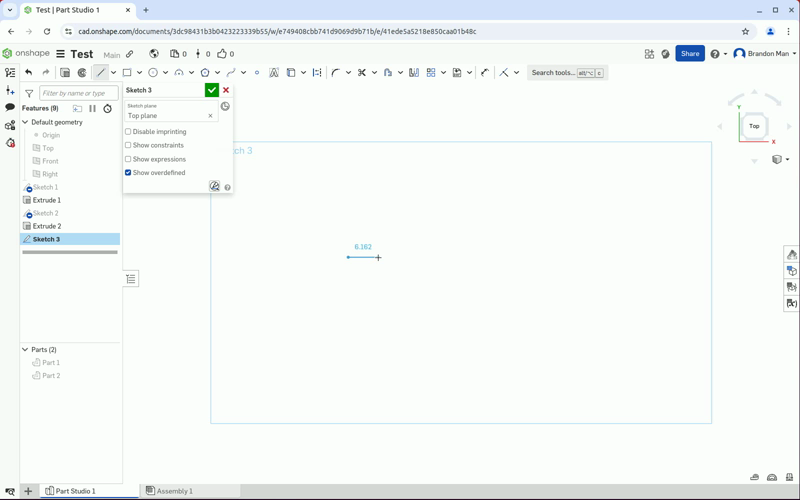
mouse_move(350, 259)
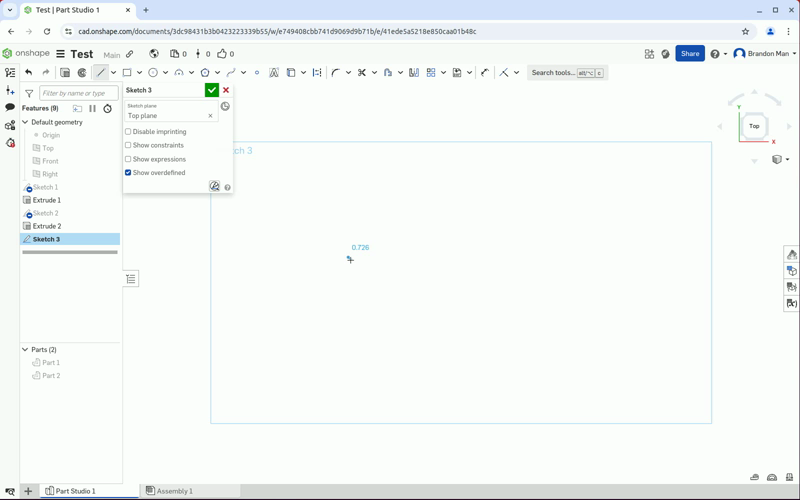
scroll(6)
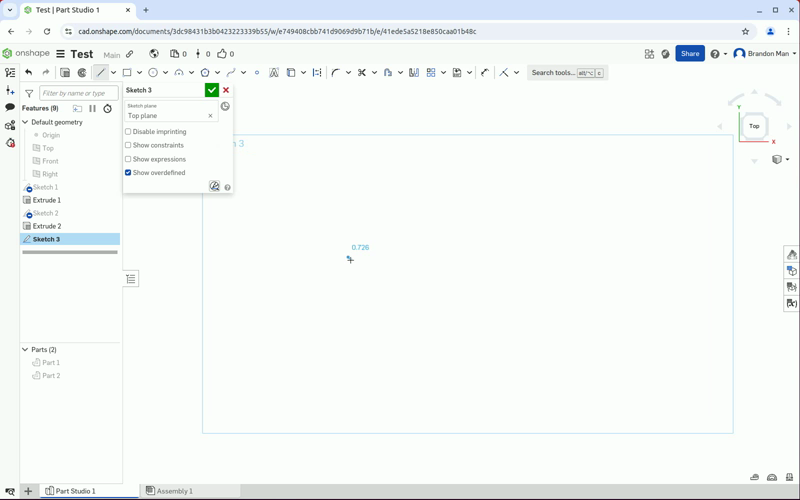
scroll(6)
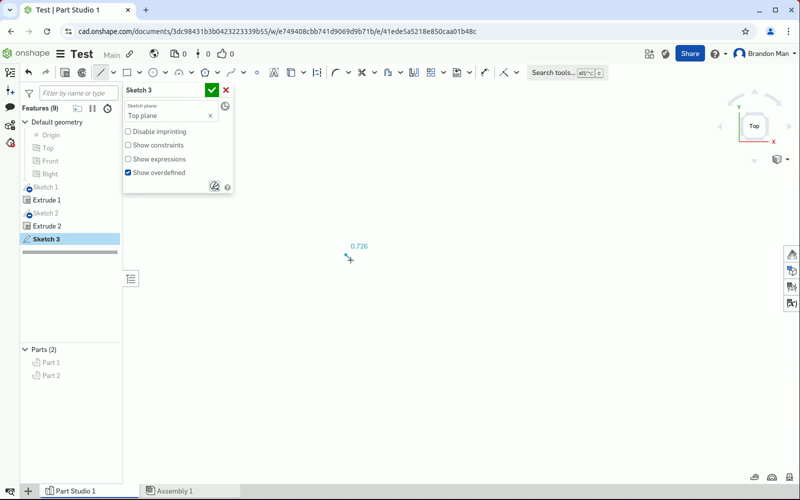
scroll(6)
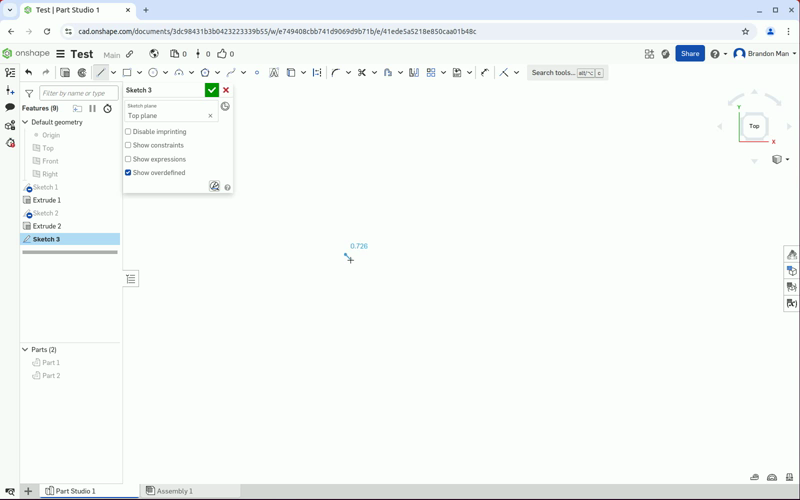
scroll(6)
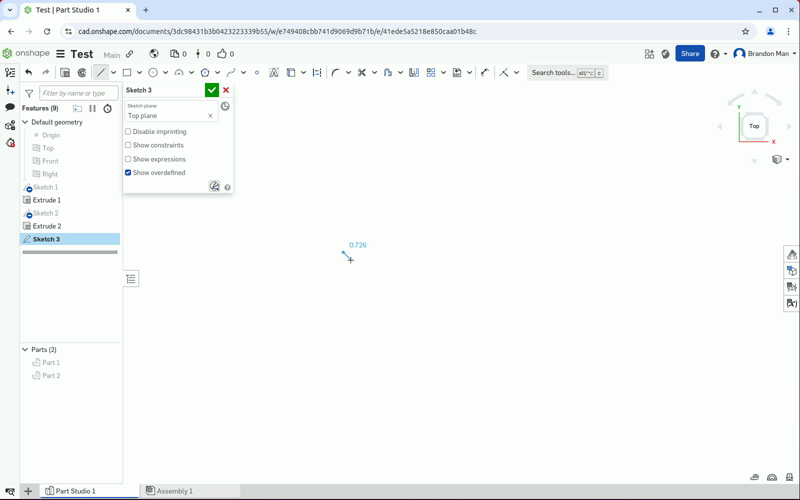
scroll(6)
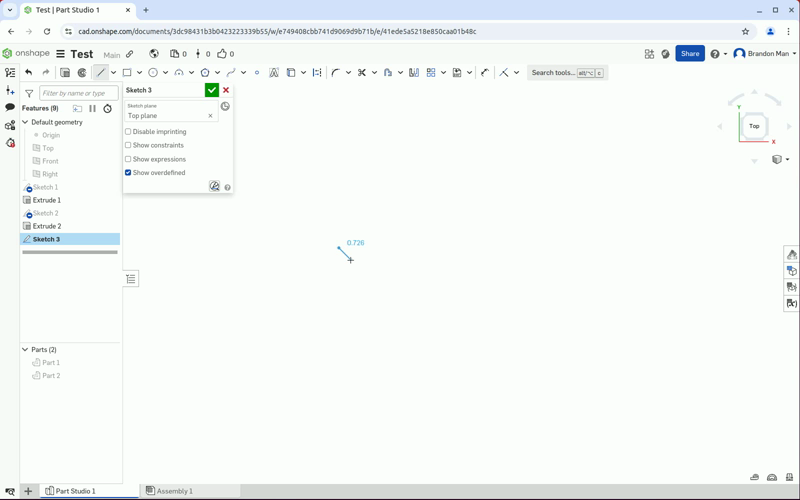
scroll(6)
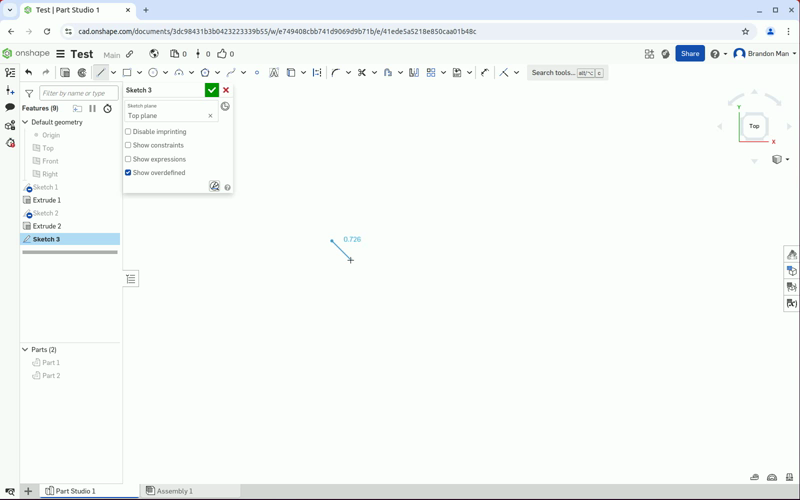
scroll(6)
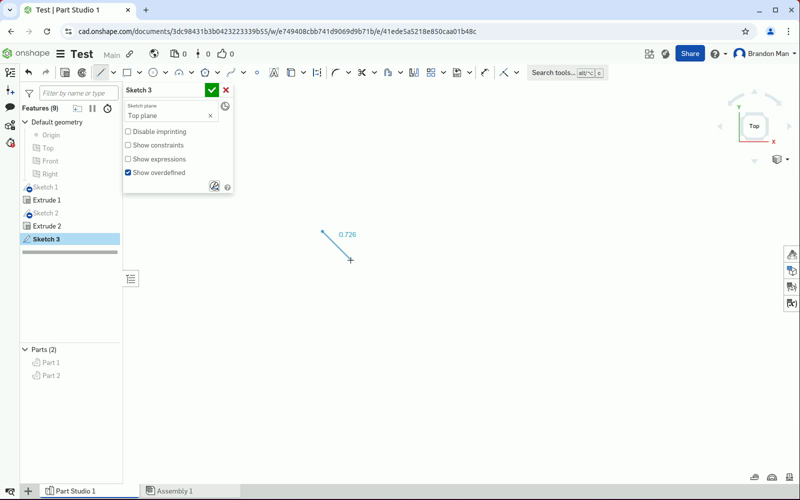
click(350, 259)
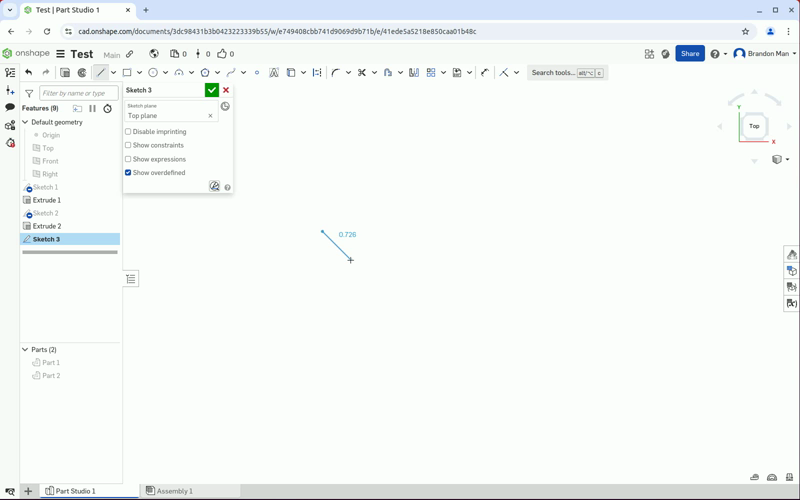
scroll(-6)
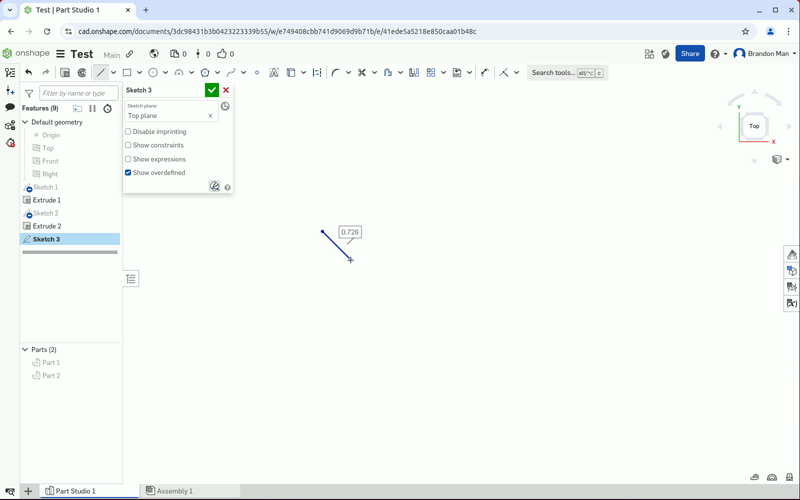
scroll(-6)
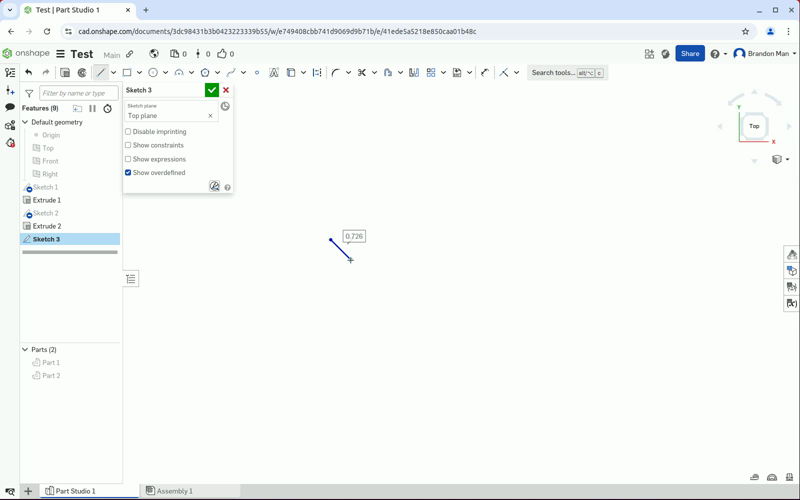
scroll(-6)
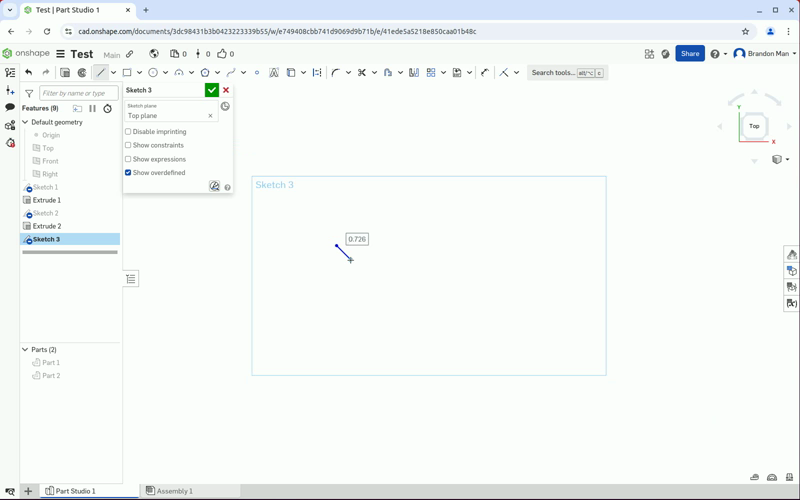
scroll(-6)
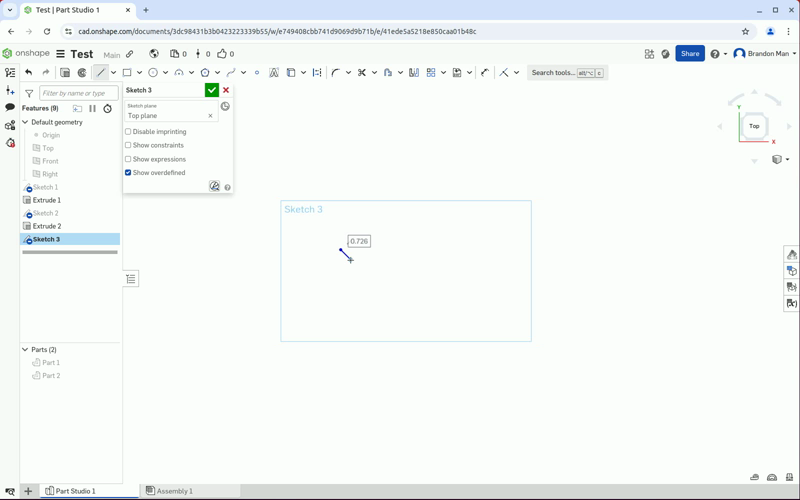
scroll(-6)
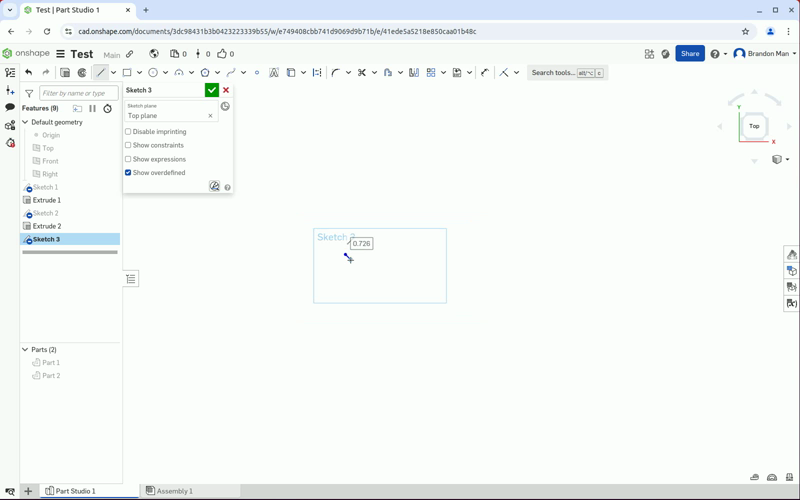
scroll(-6)
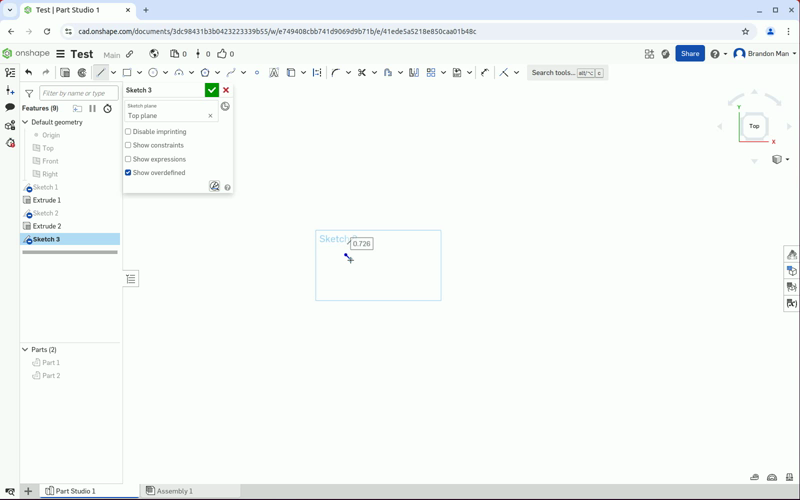
scroll(-6)
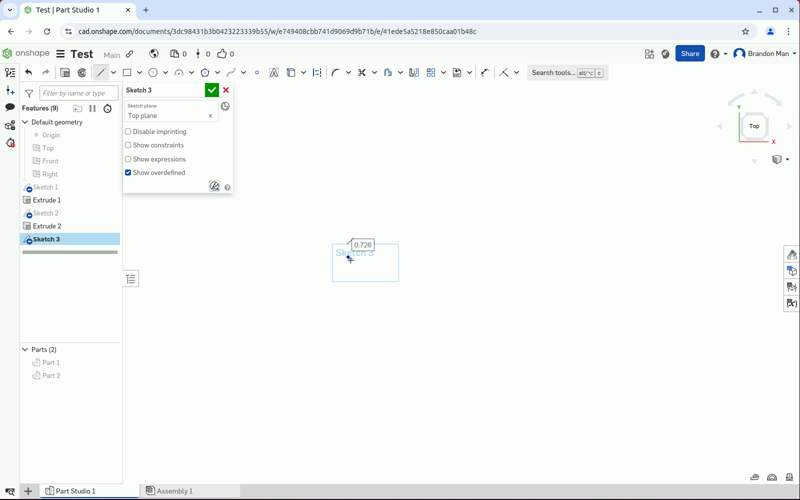
key_up(shift)
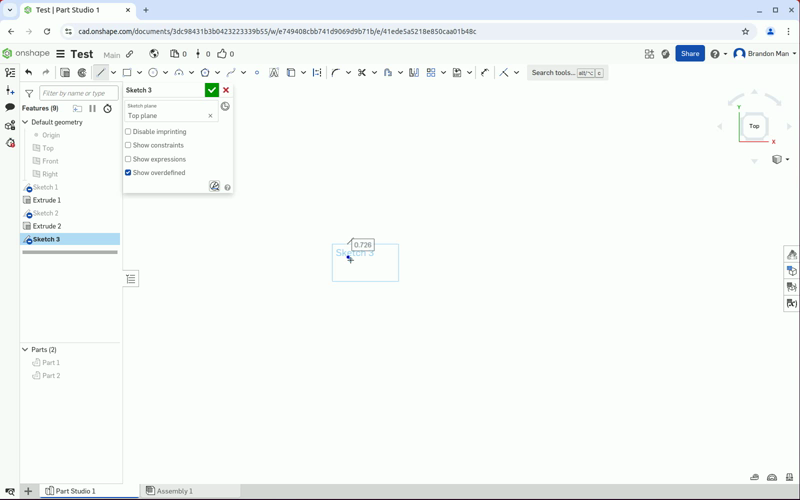
key_down(shift)
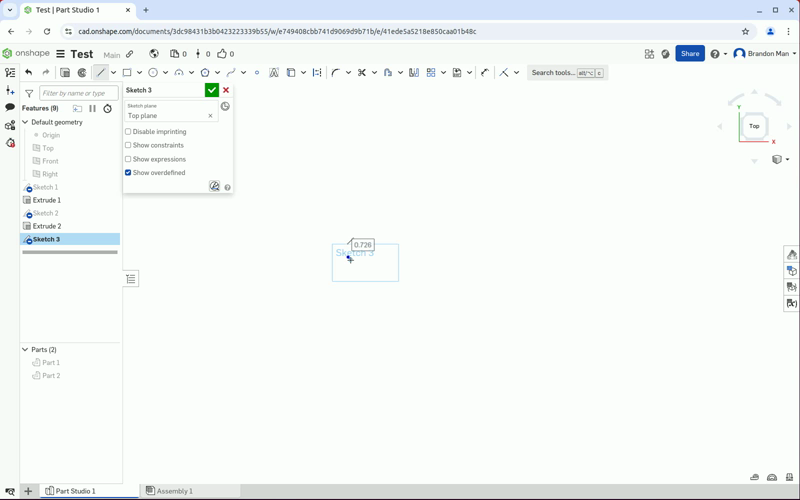
mouse_move(402, 209)
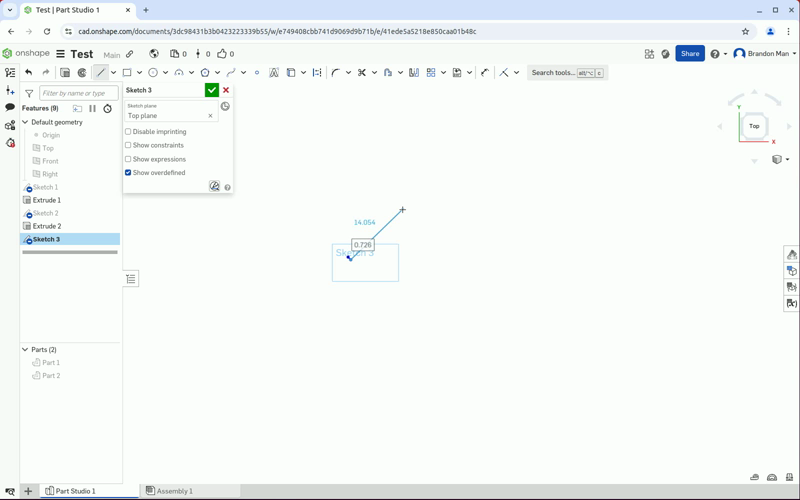
click(402, 209)
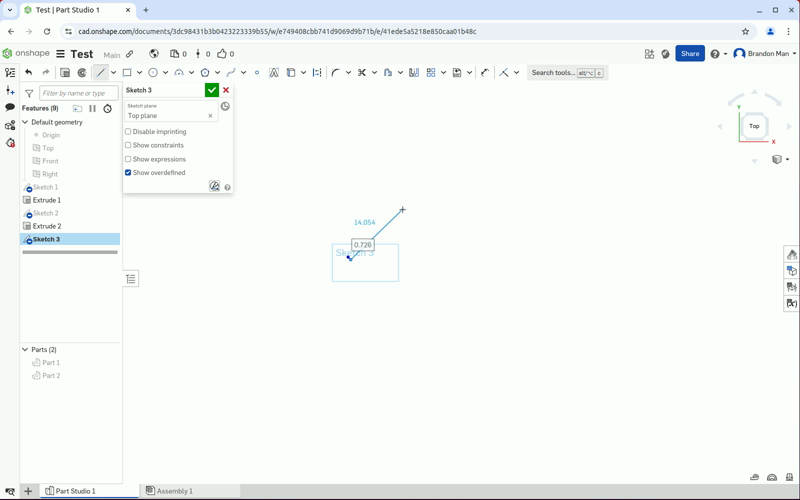
key_up(shift)
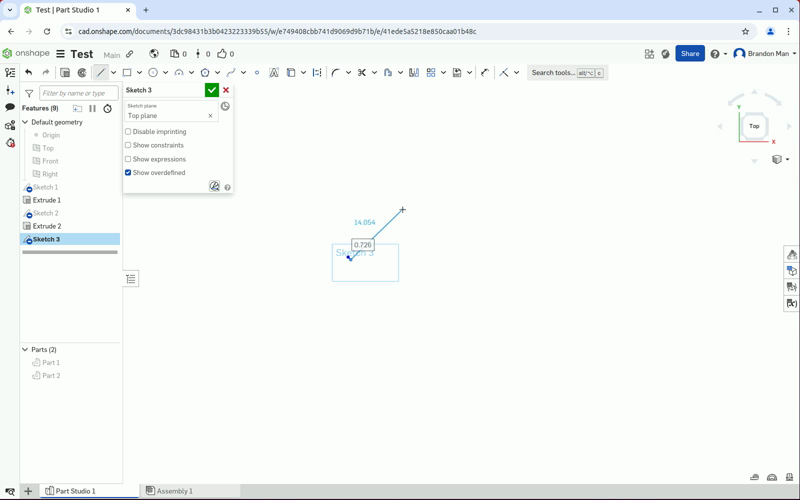
key_down(shift)
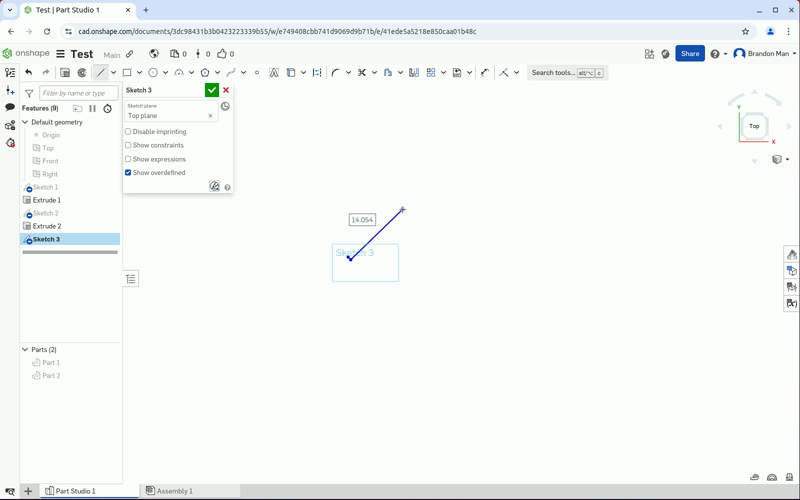
mouse_move(406, 352)
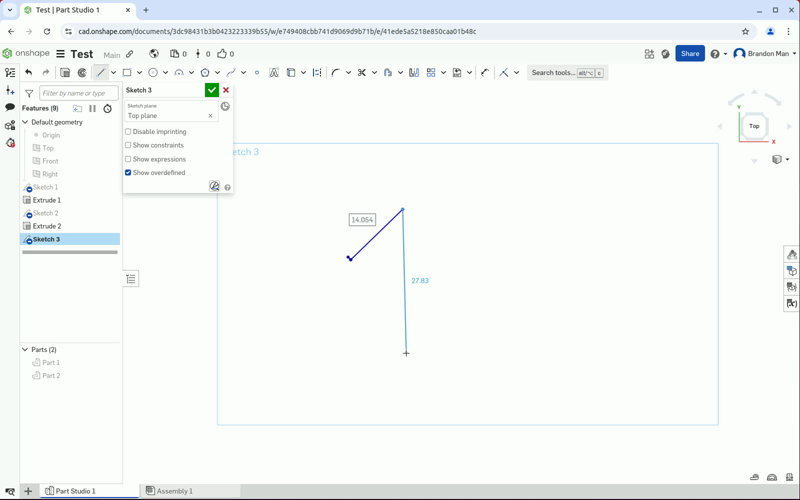
click(406, 352)
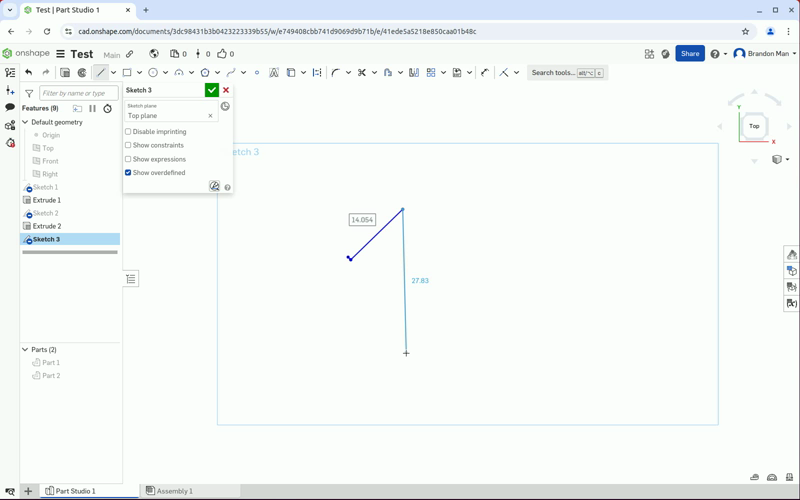
key_up(shift)
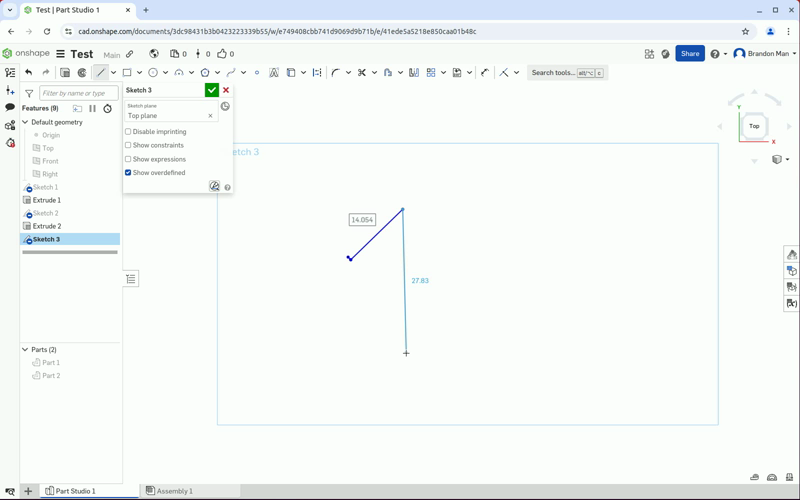
key_down(shift)
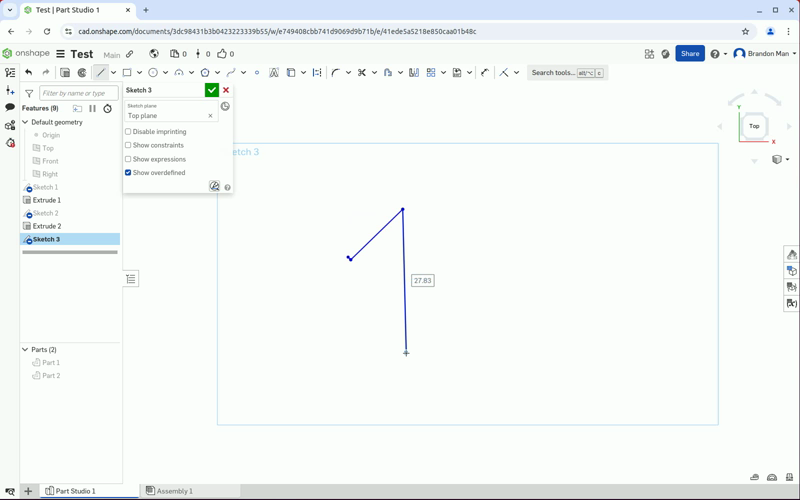
mouse_move(456, 299)
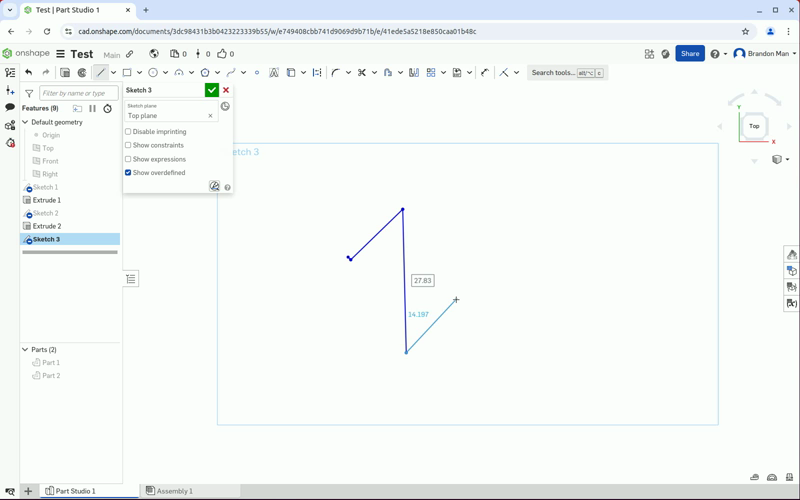
click(456, 299)
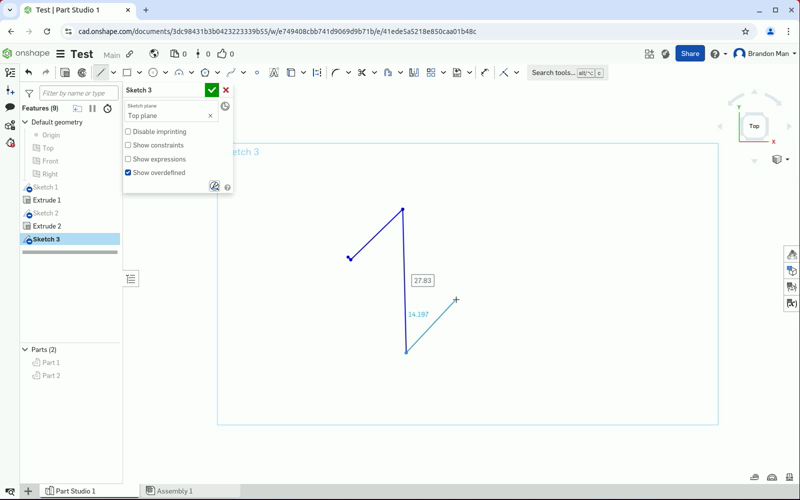
key_up(shift)
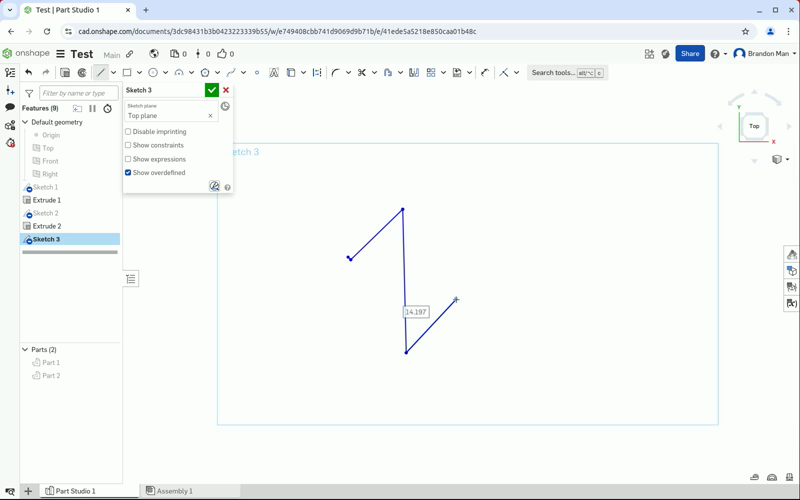
key_down(shift)
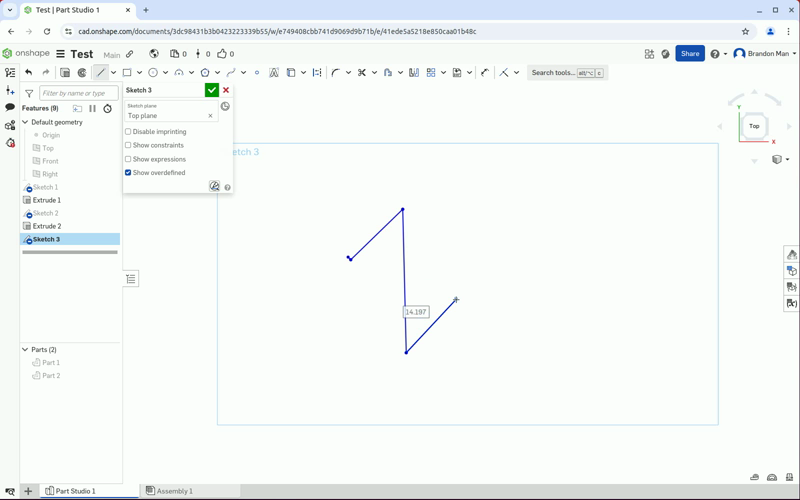
mouse_move(486, 299)
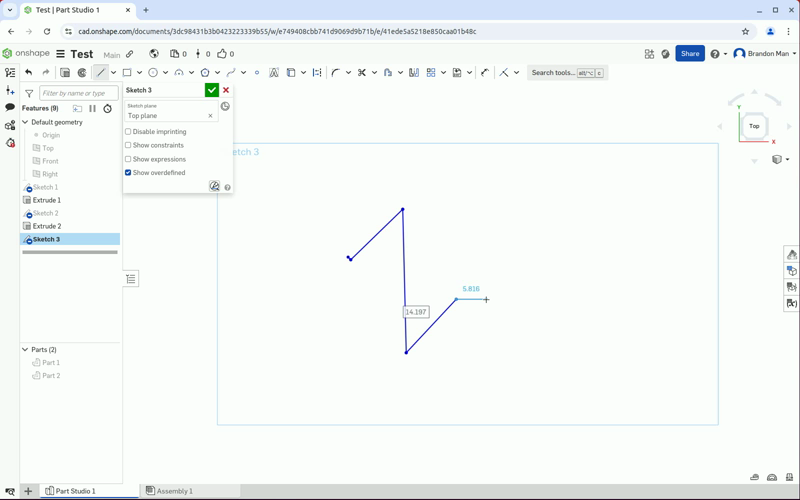
mouse_move(453, 296)
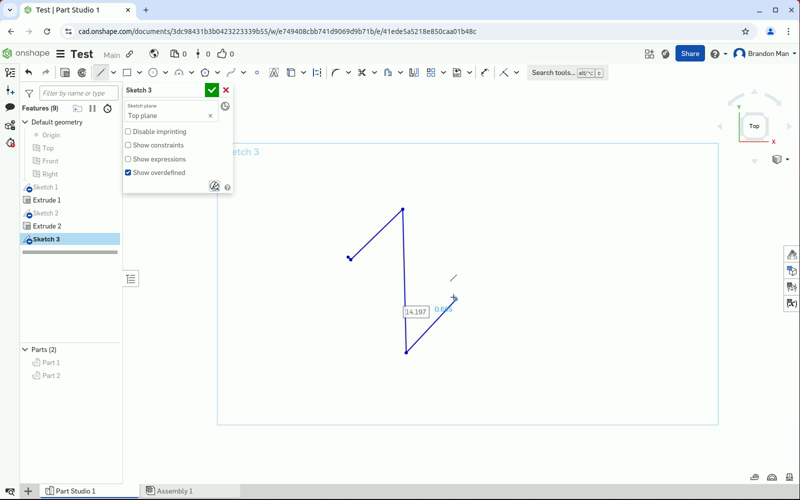
scroll(6)
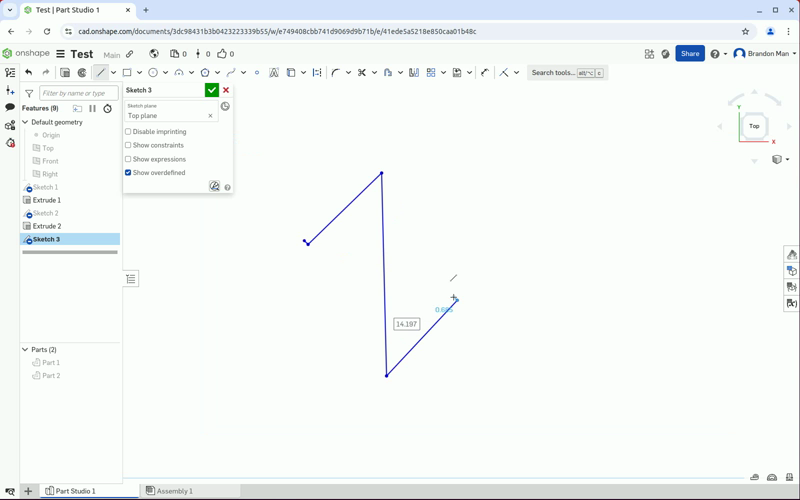
scroll(6)
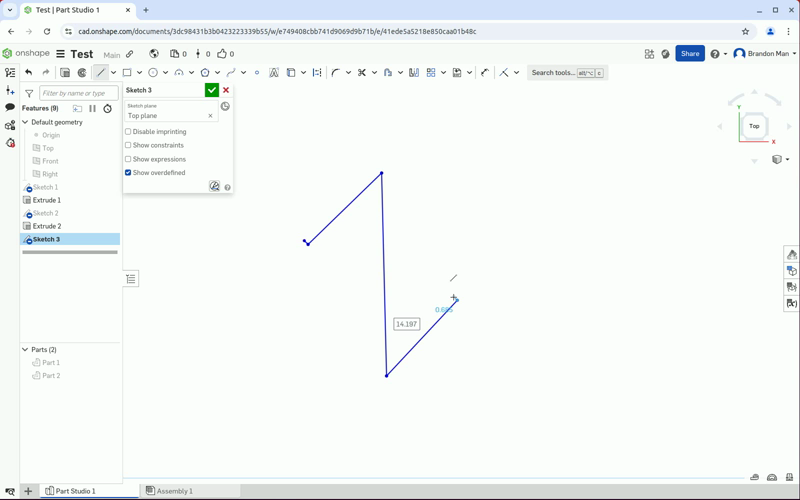
scroll(6)
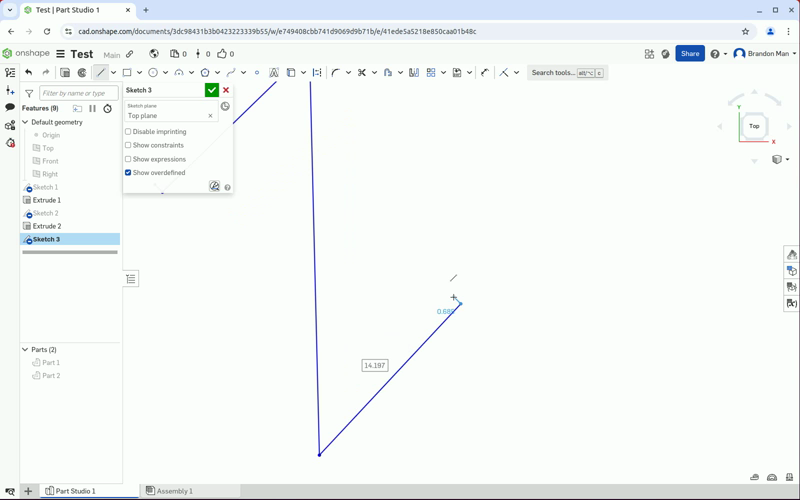
scroll(6)
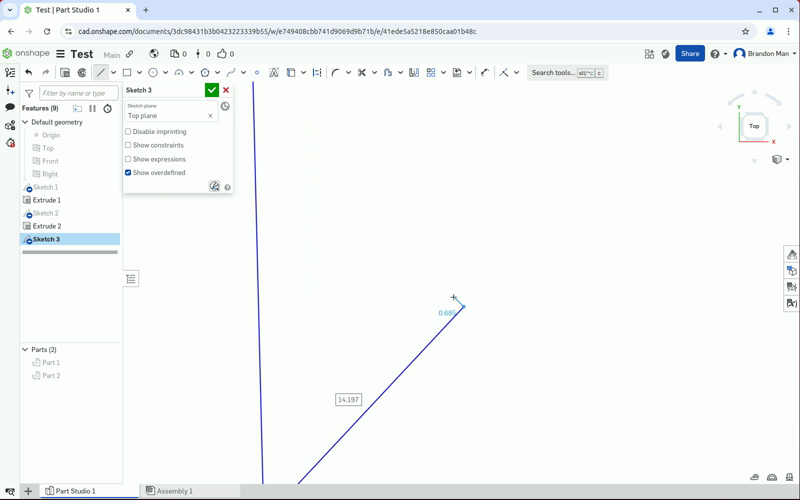
scroll(6)
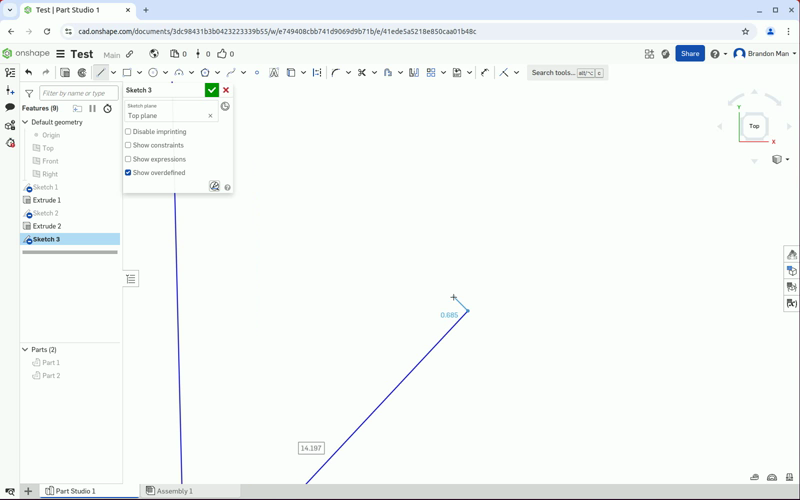
scroll(6)
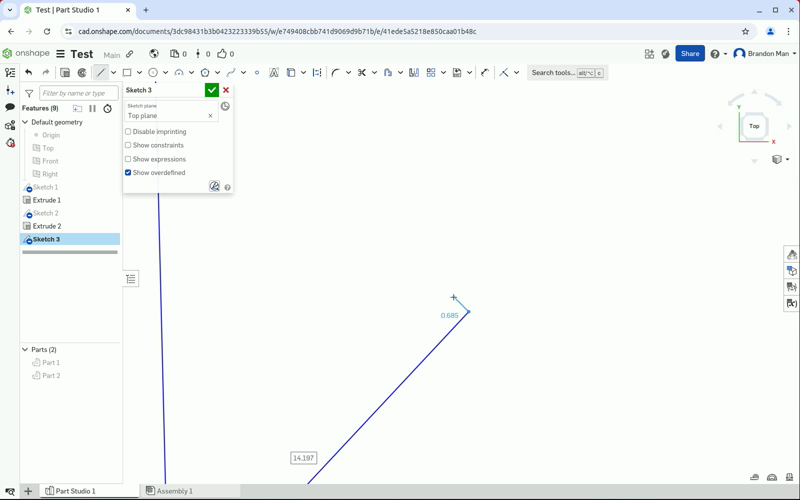
scroll(6)
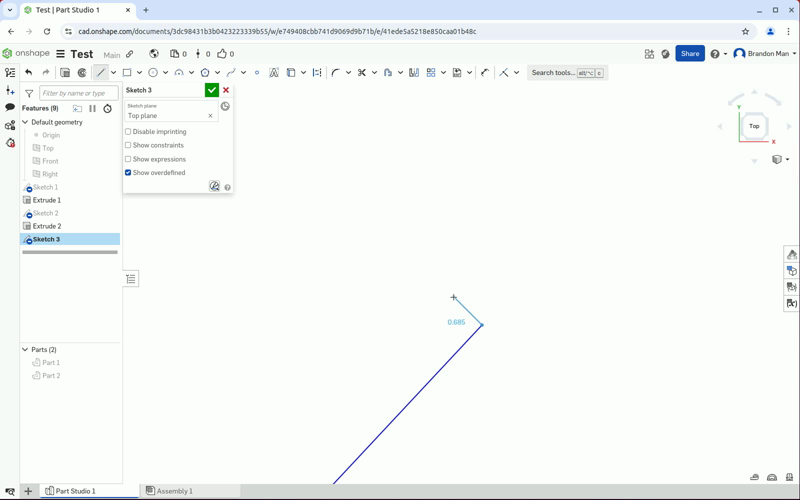
click(453, 296)
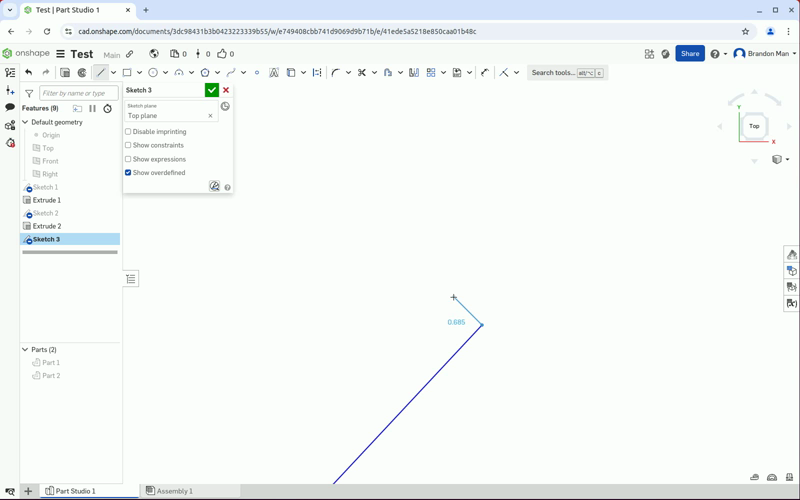
scroll(-6)
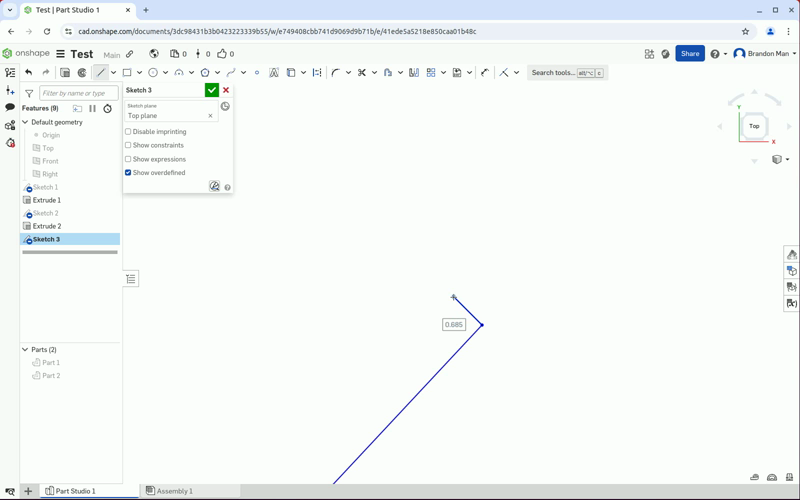
scroll(-6)
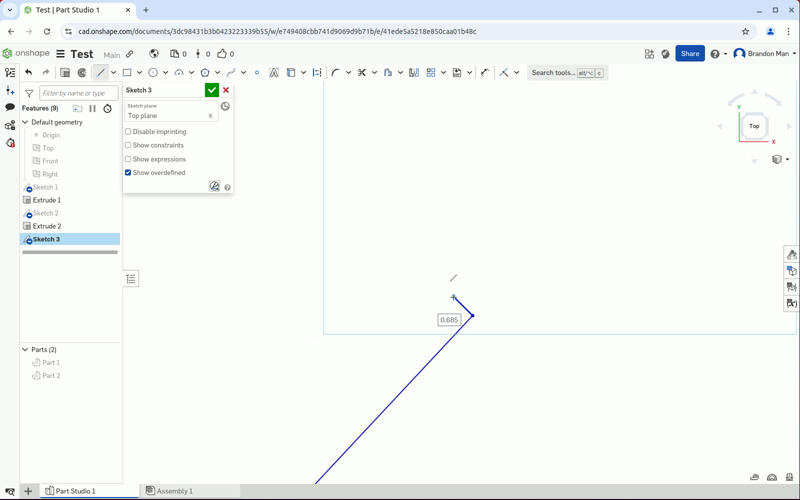
scroll(-6)
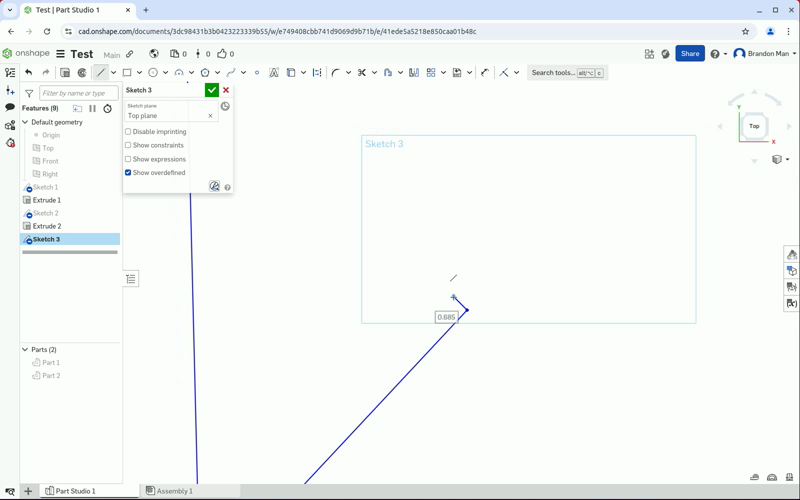
scroll(-6)
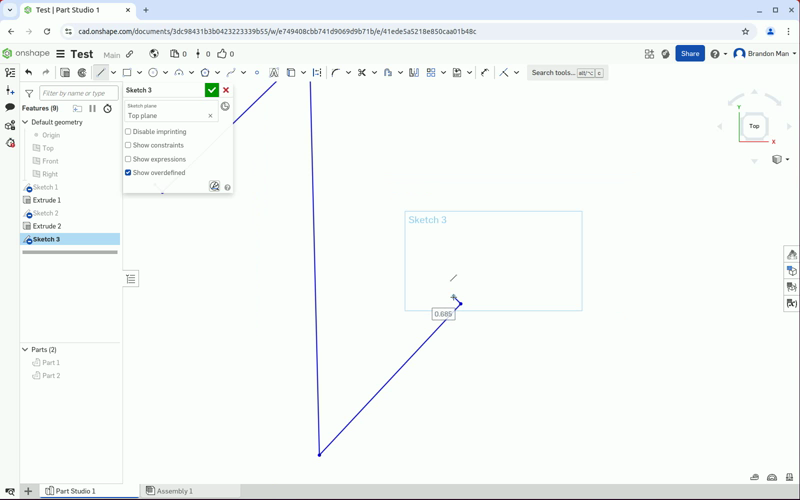
scroll(-6)
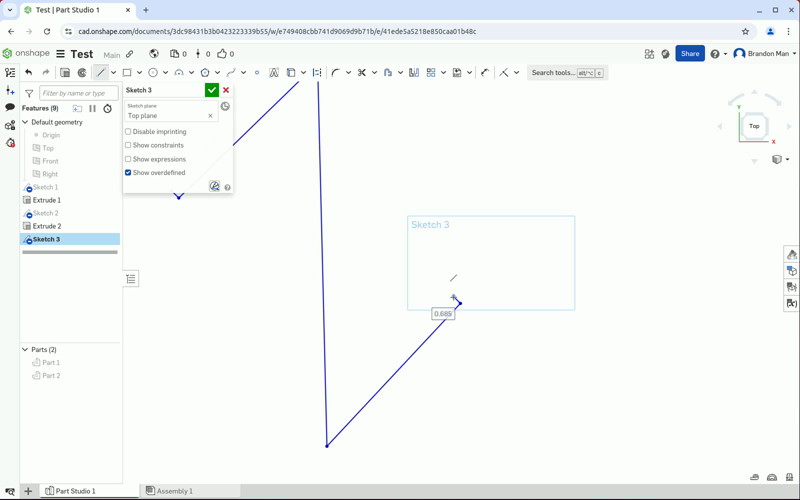
scroll(-6)
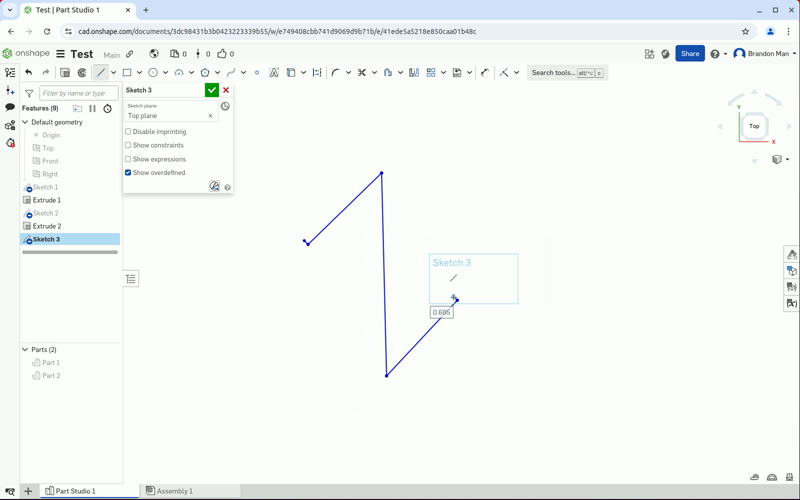
scroll(-6)
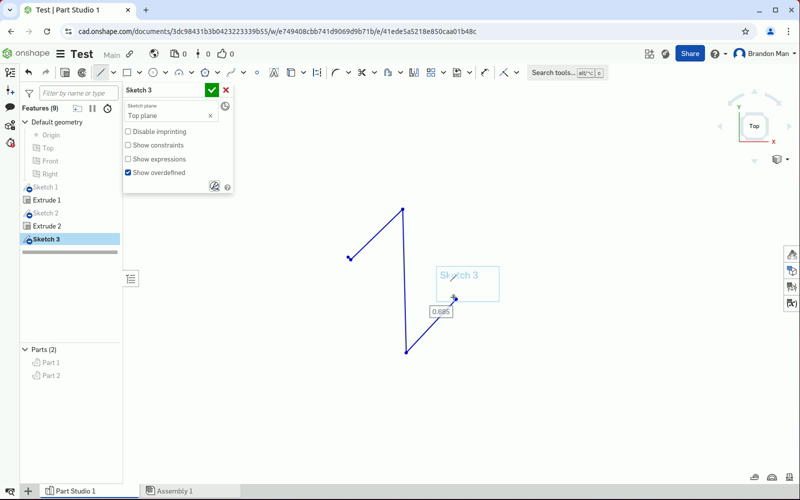
key_up(shift)
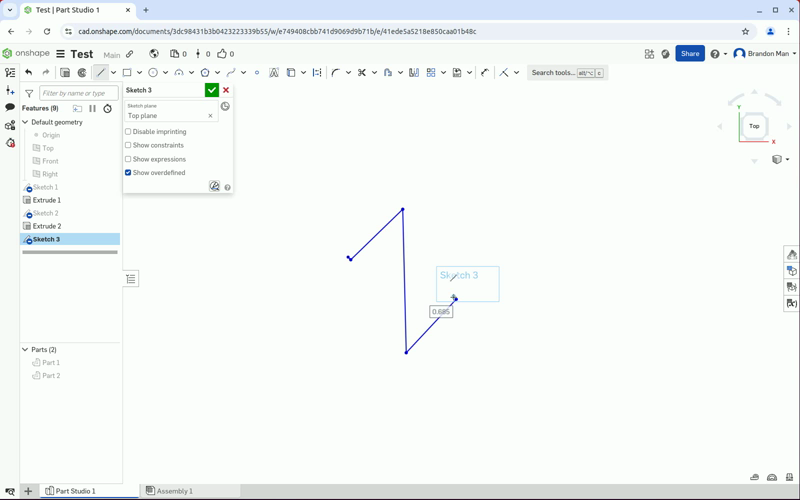
key_down(shift)
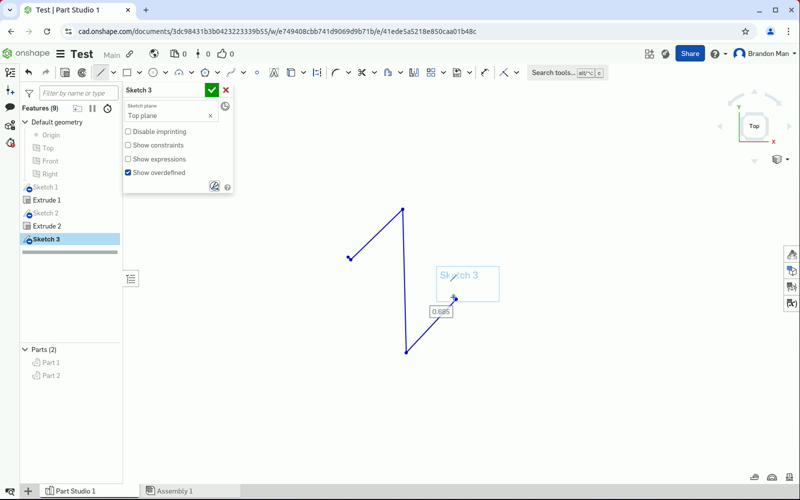
mouse_move(408, 345)
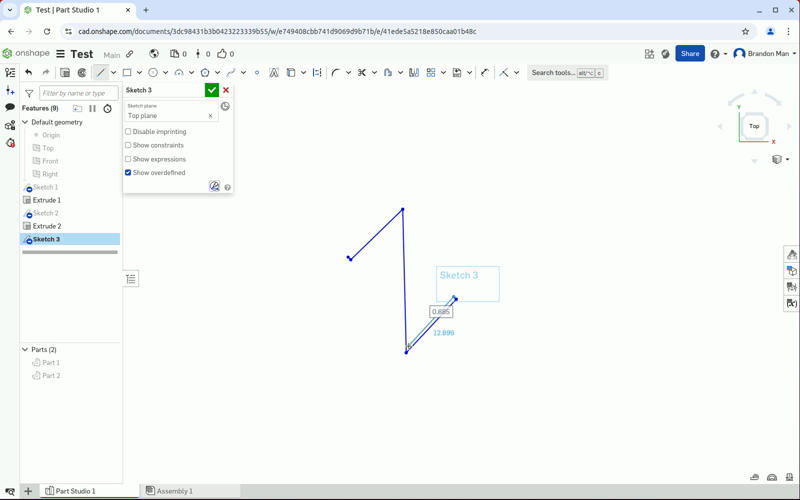
click(408, 345)
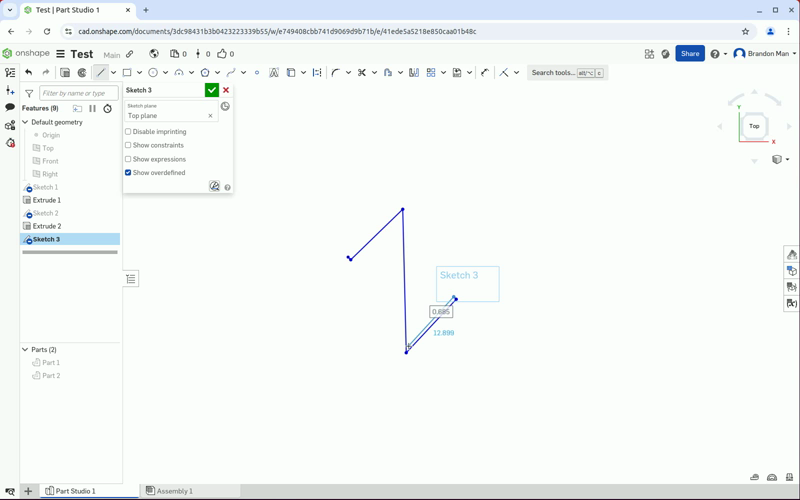
key_up(shift)
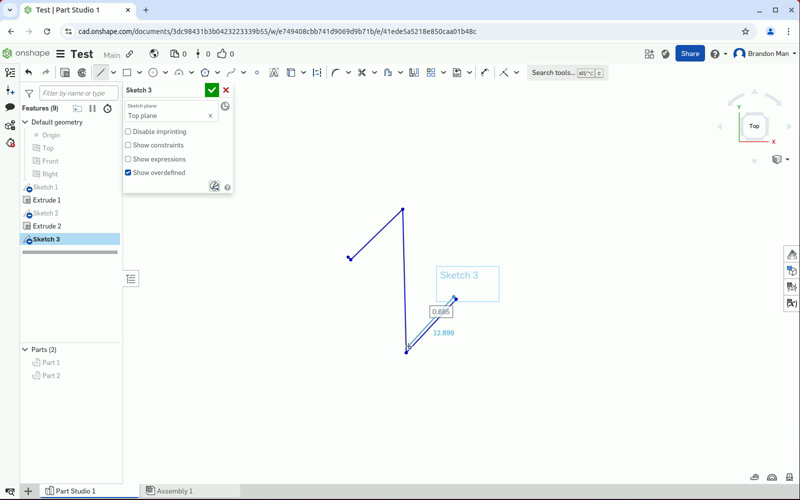
key_down(shift)
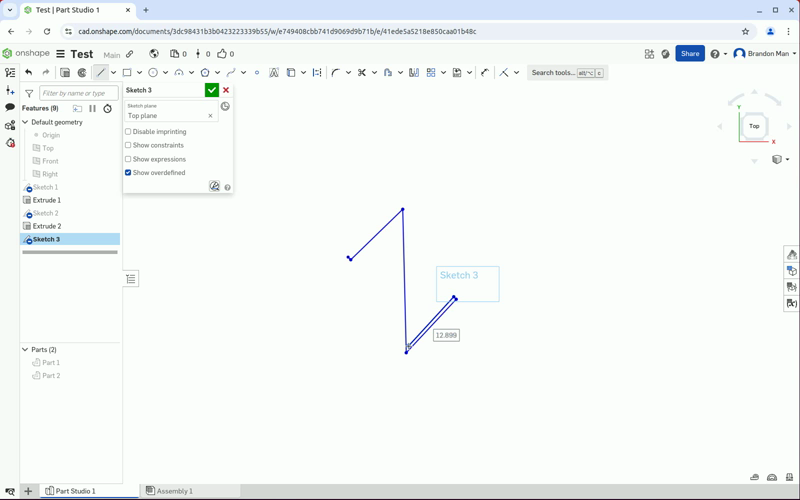
mouse_move(404, 202)
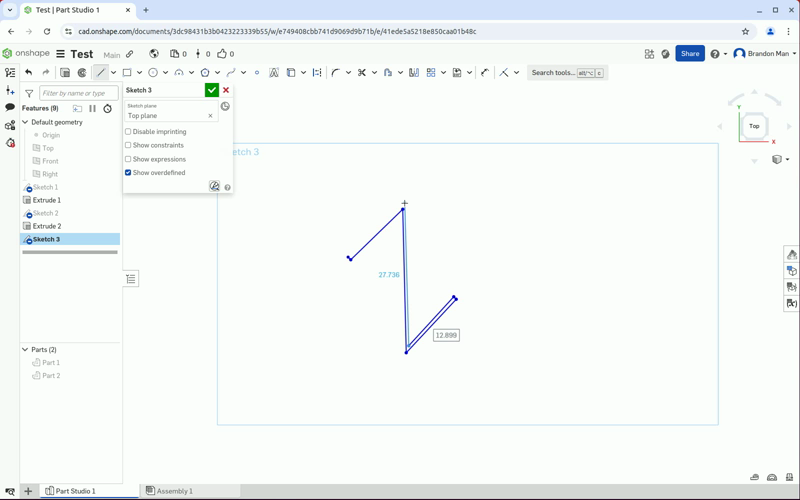
click(404, 202)
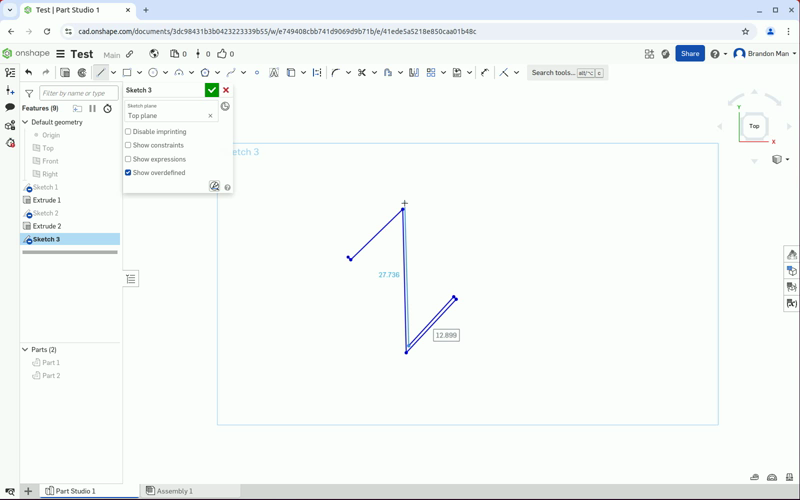
key_up(shift)
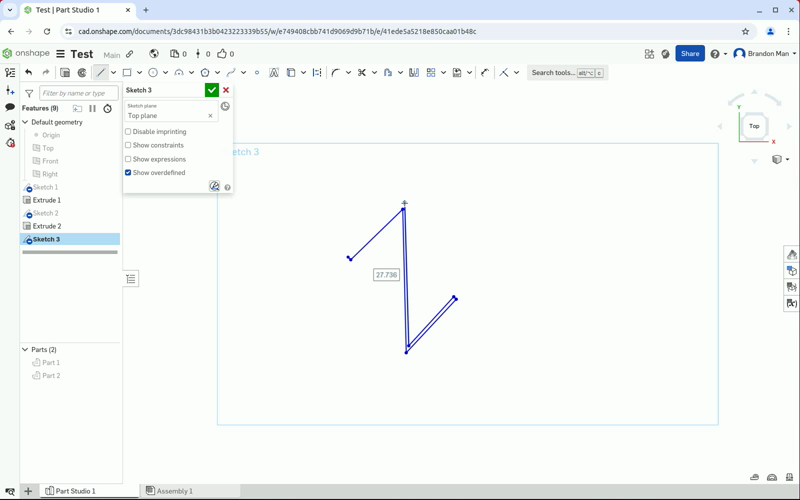
key_down(shift)
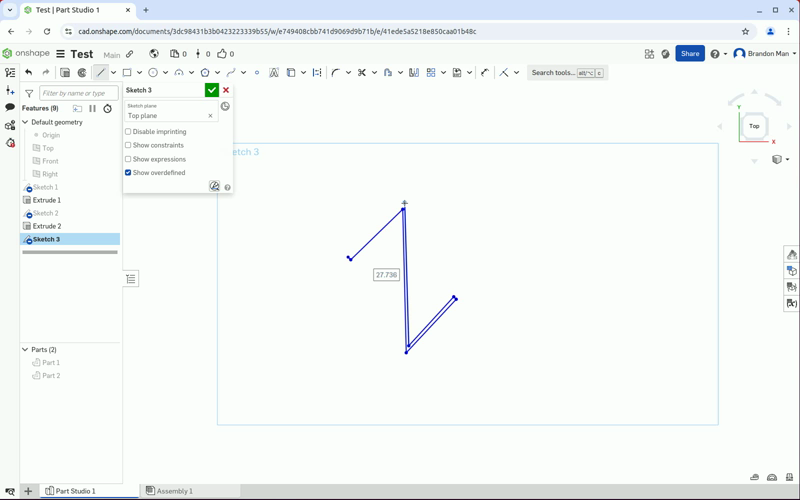
mouse_move(348, 257)
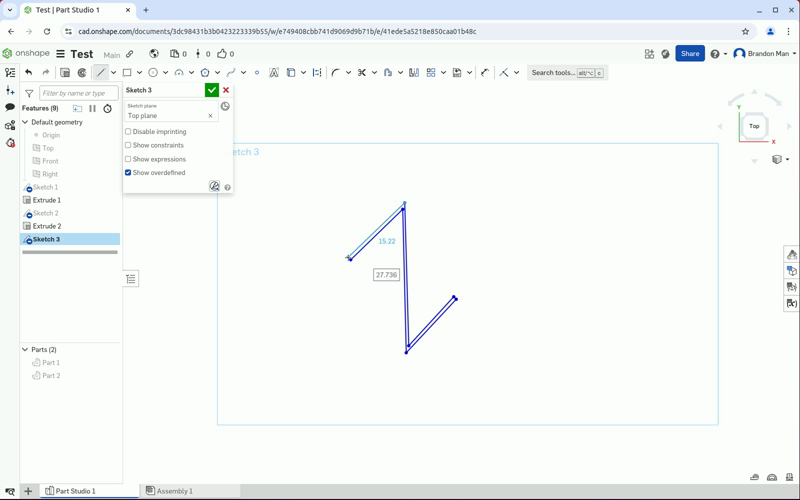
scroll(6)
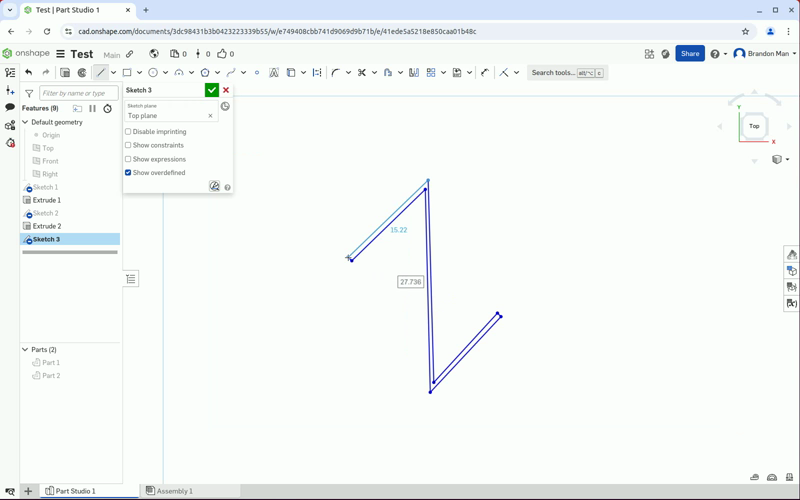
scroll(6)
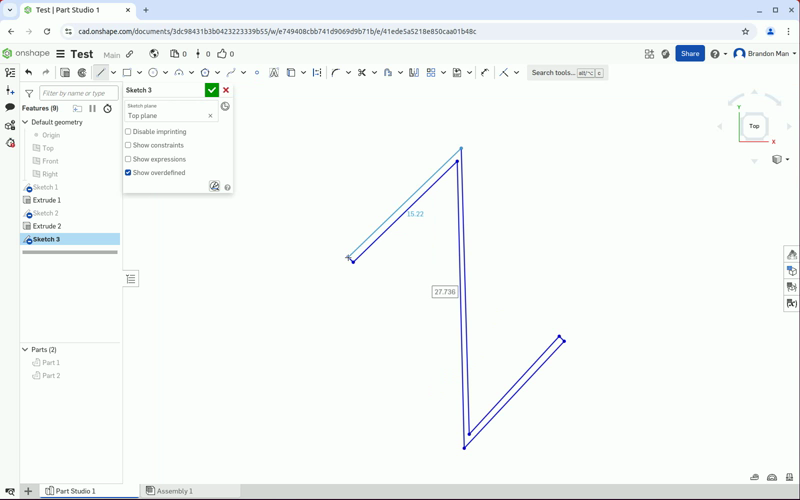
scroll(6)
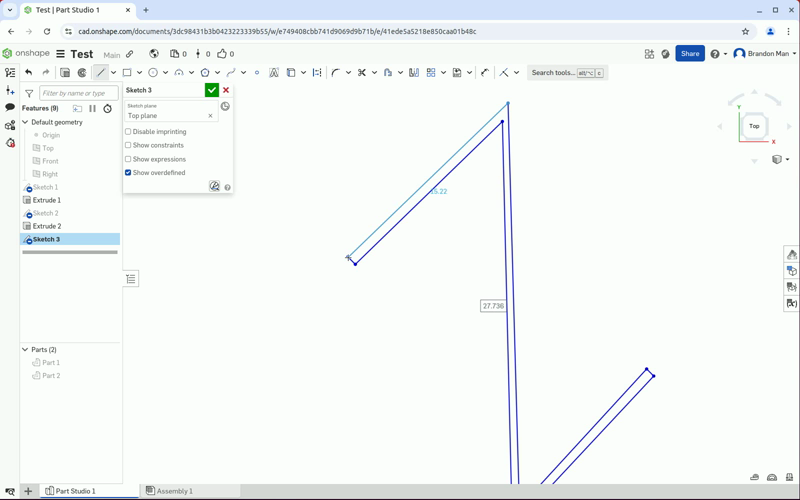
scroll(6)
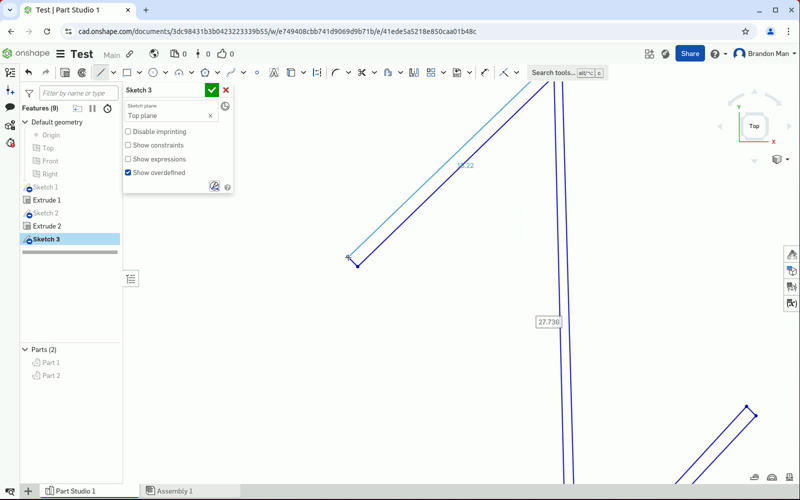
scroll(6)
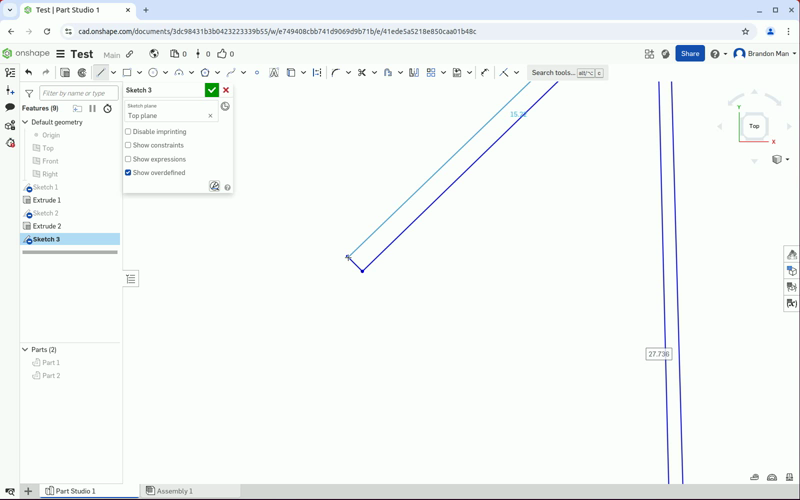
scroll(6)
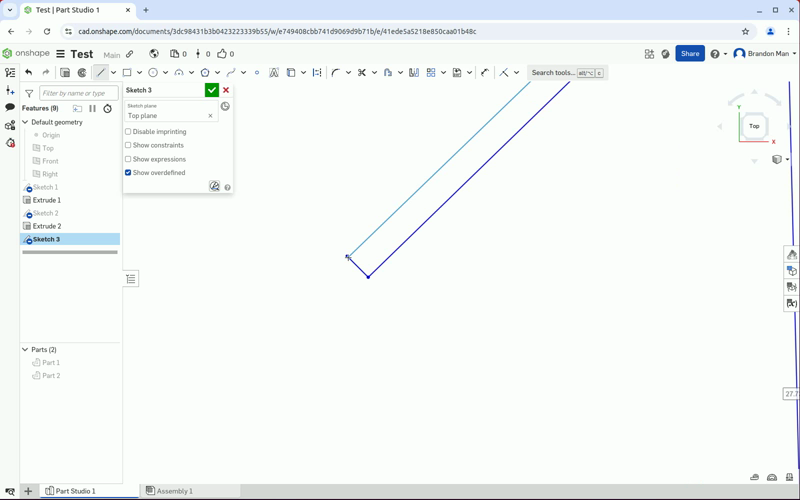
scroll(6)
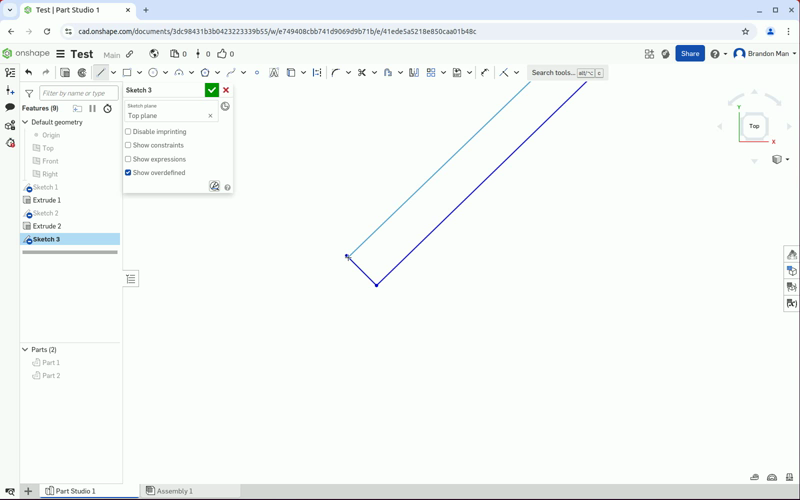
key_up(shift)
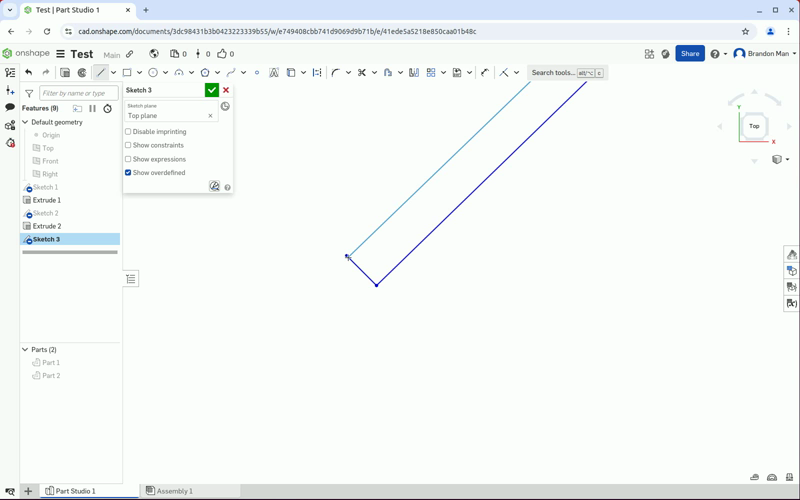
click(348, 257)
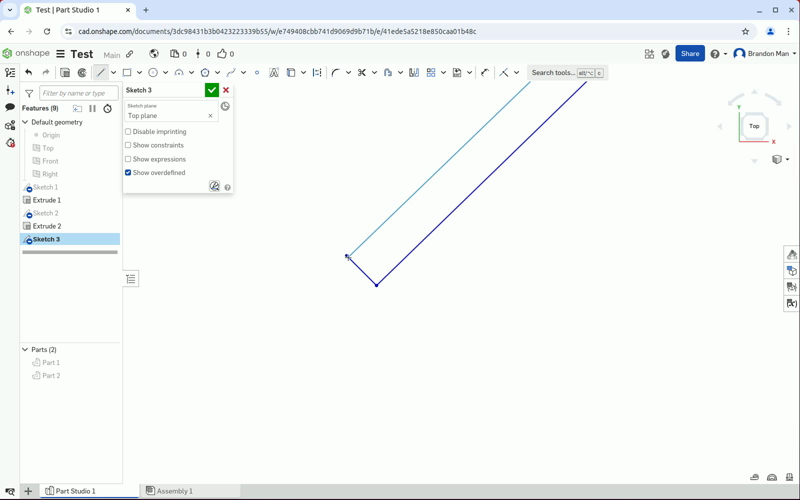
scroll(-6)
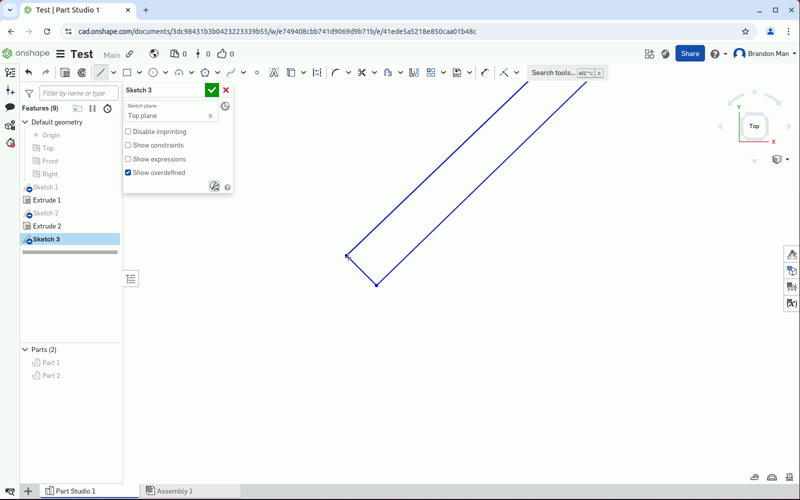
scroll(-6)
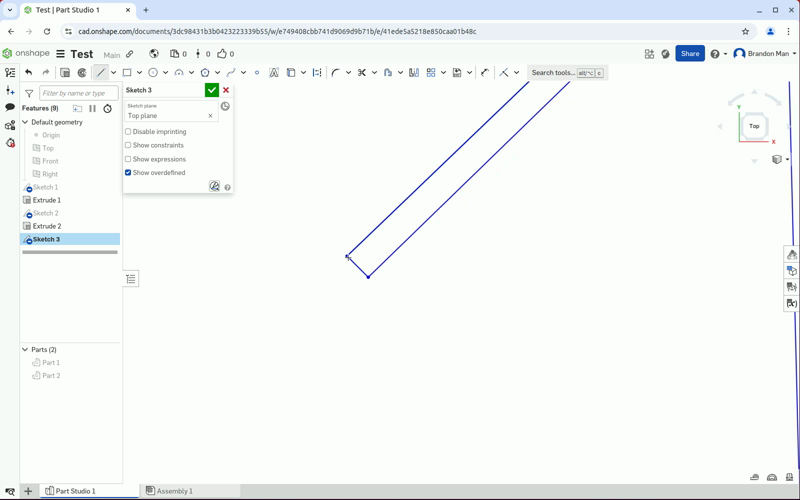
scroll(-6)
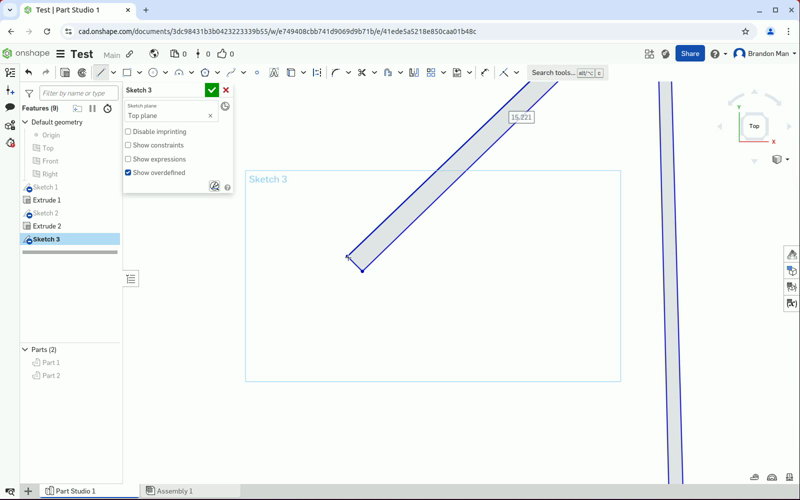
scroll(-6)
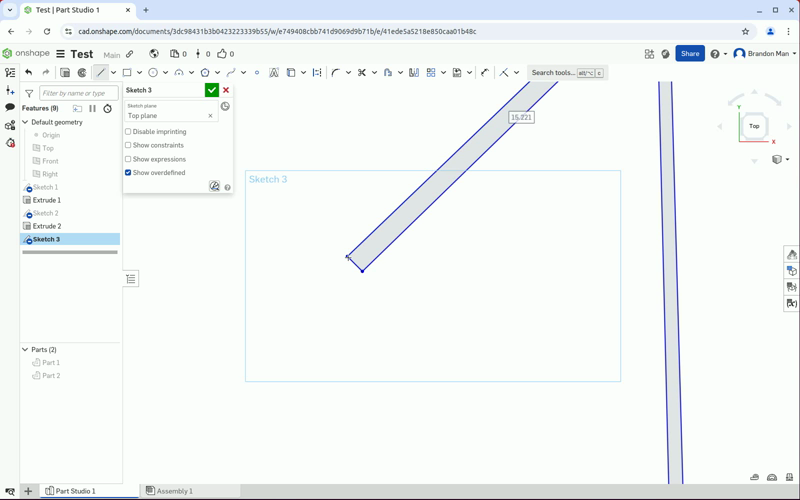
scroll(-6)
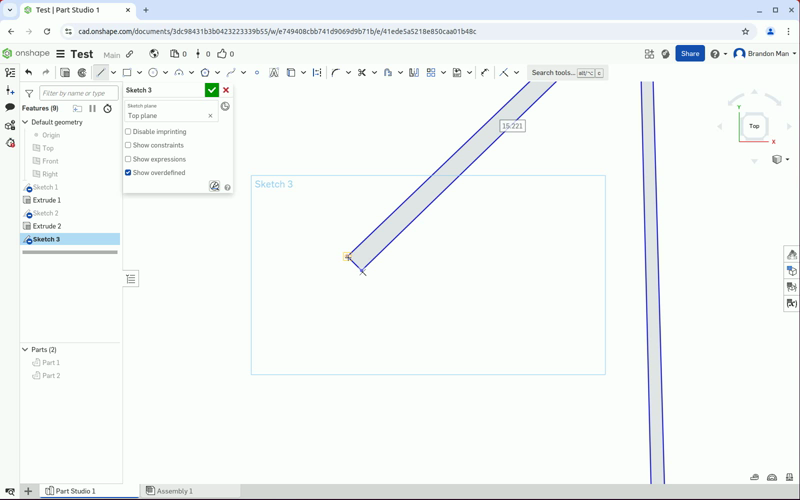
scroll(-6)
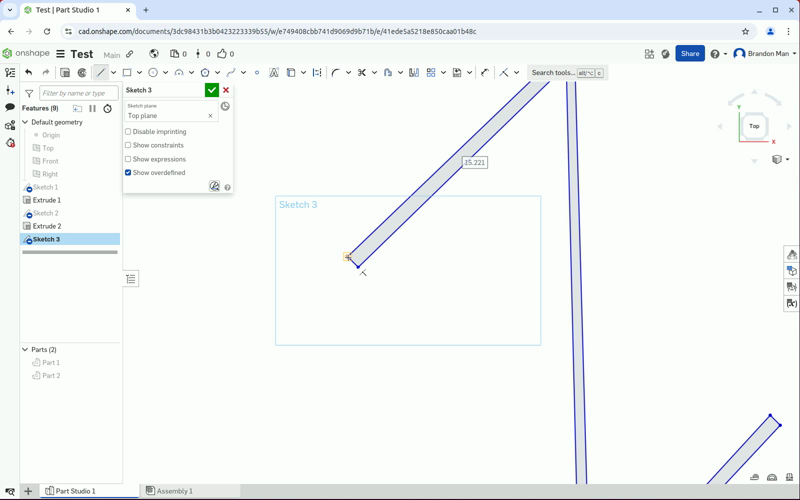
scroll(-6)
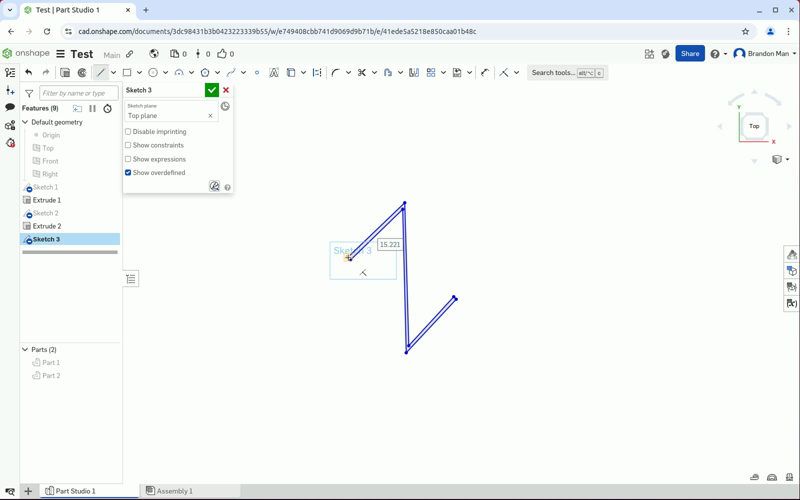
key(esc)
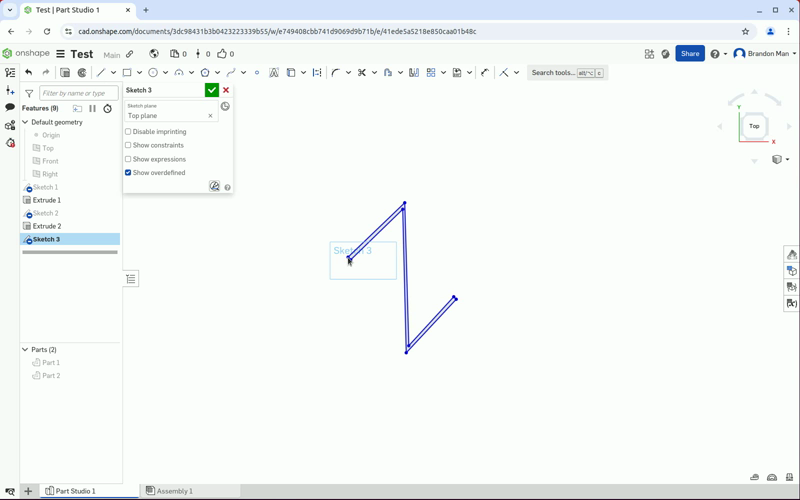
mouse_move(407, 324)
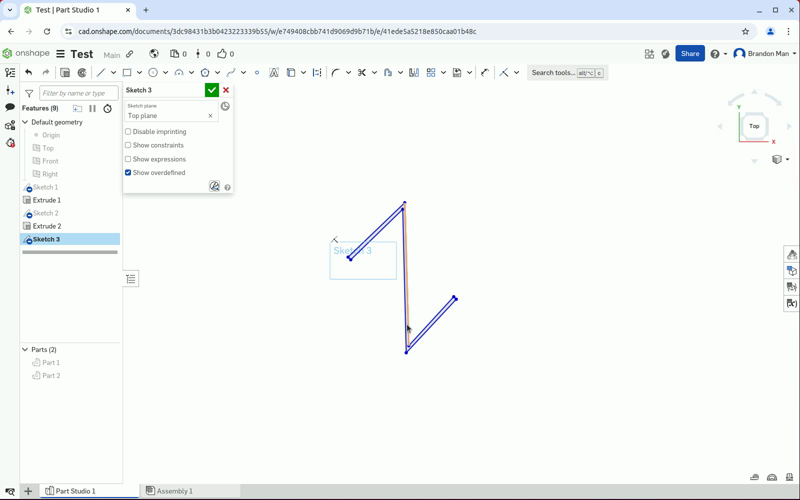
scroll(6)
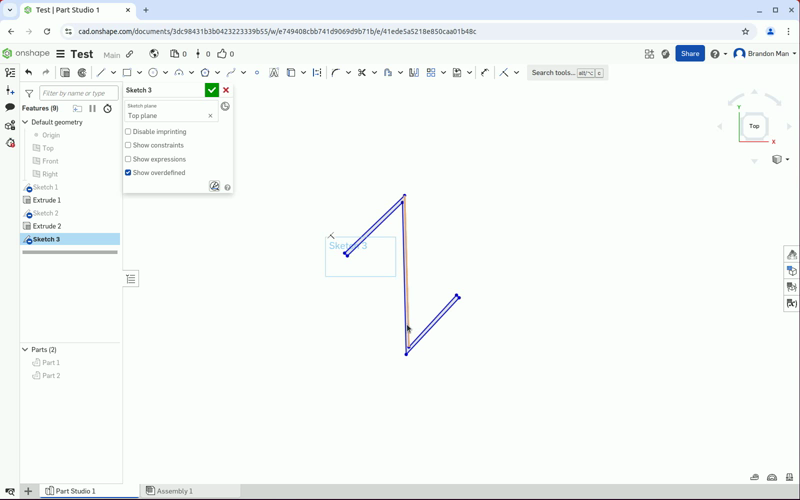
scroll(6)
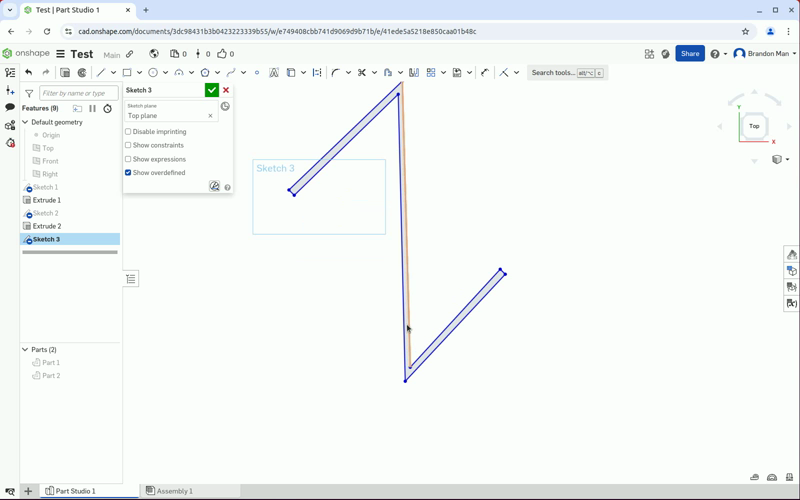
scroll(6)
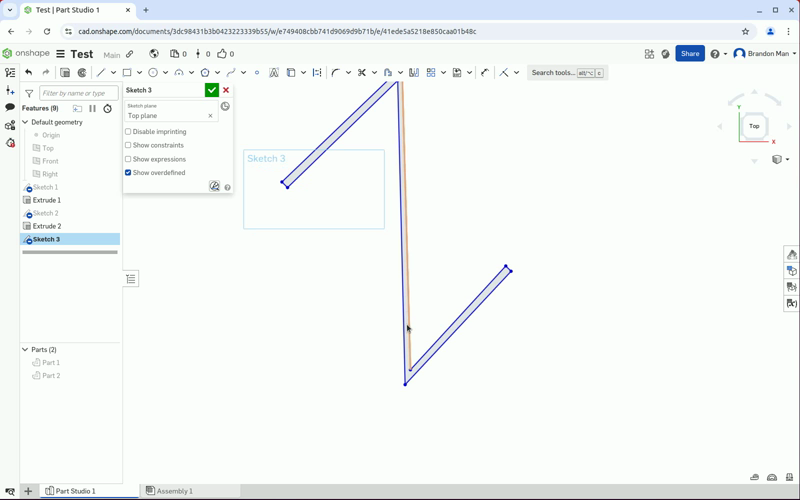
scroll(6)
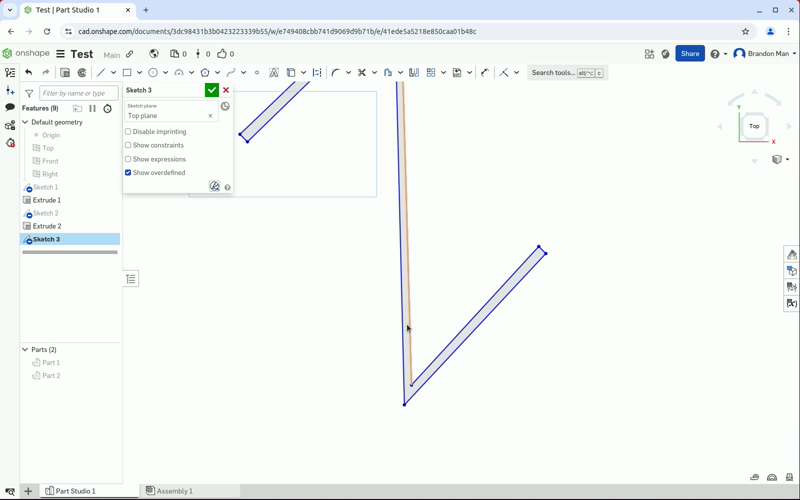
scroll(6)
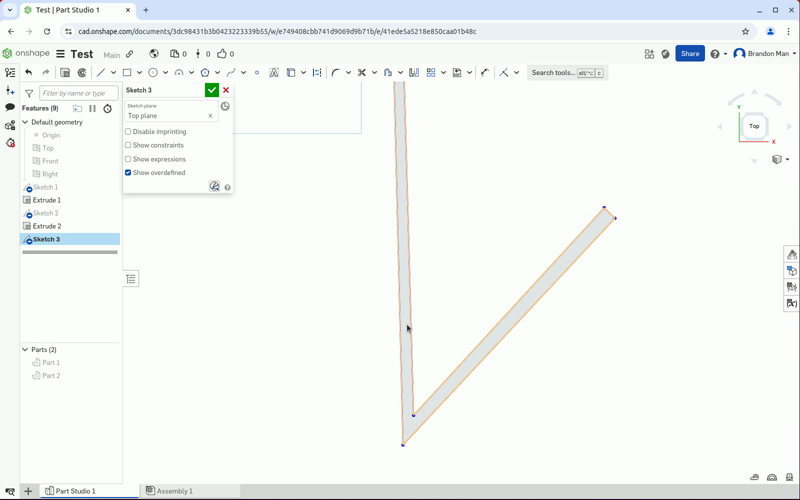
scroll(6)
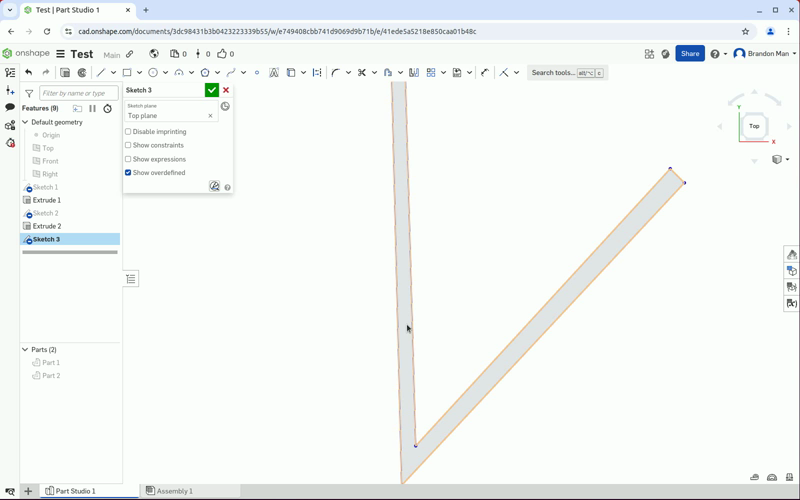
scroll(6)
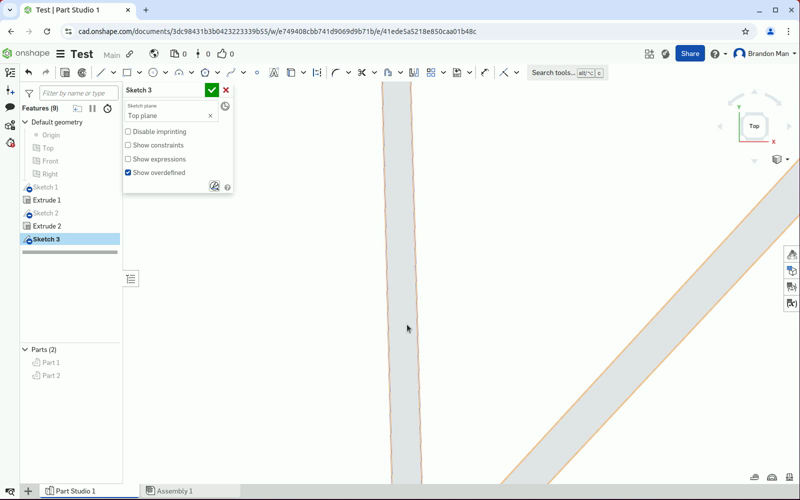
click(407, 324)
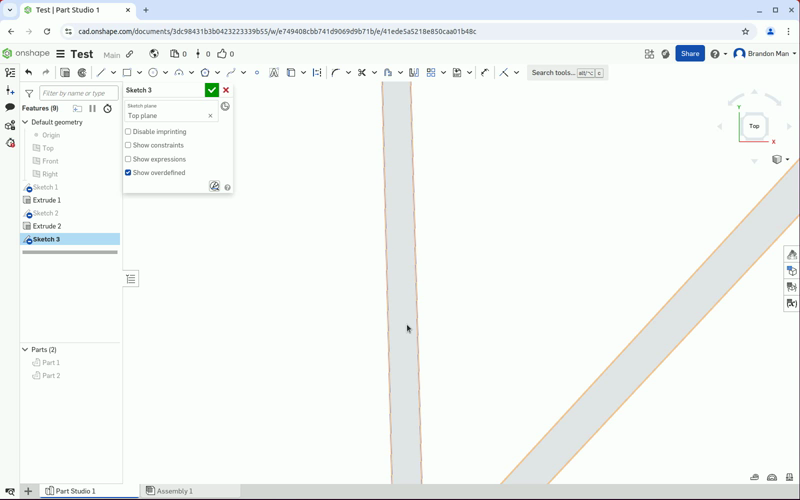
scroll(-6)
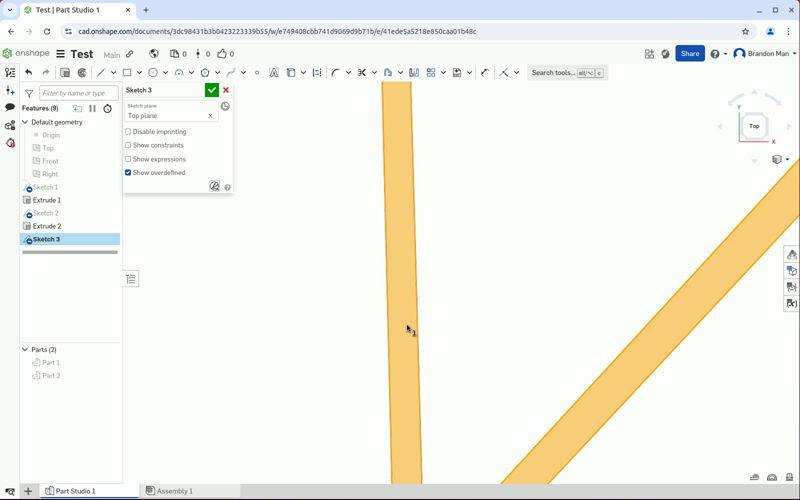
scroll(-6)
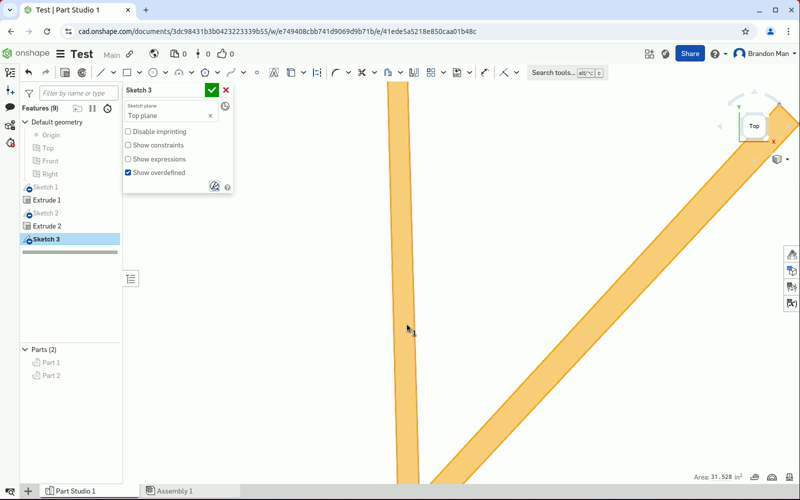
scroll(-6)
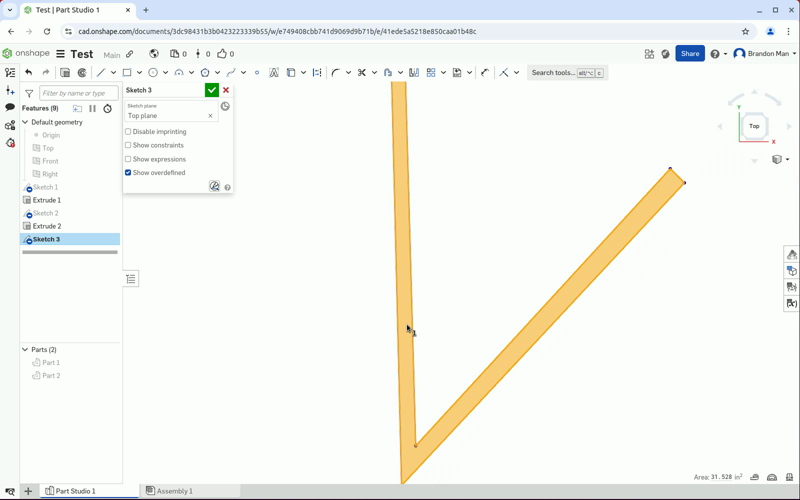
scroll(-6)
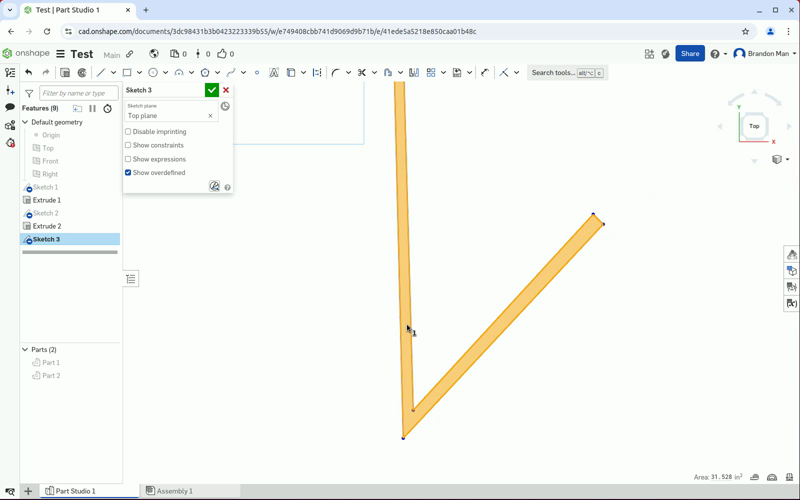
scroll(-6)
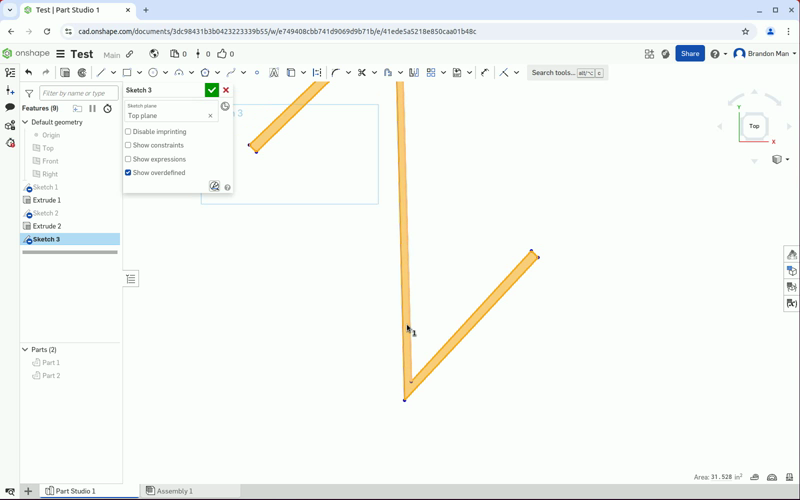
scroll(-6)
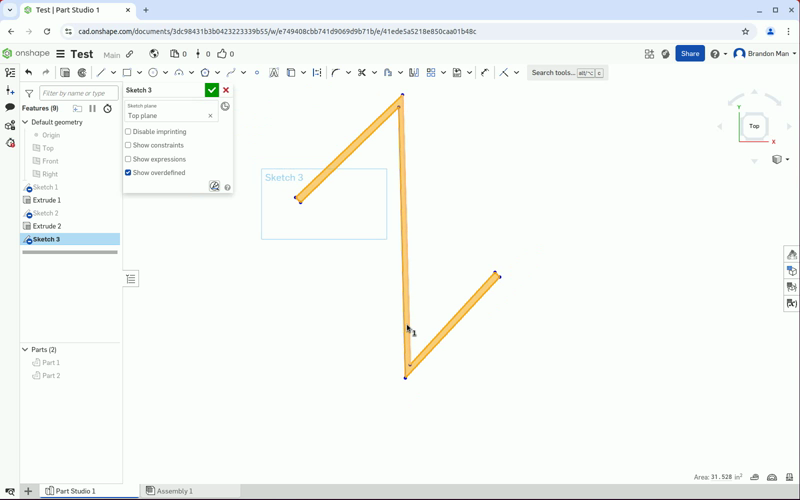
scroll(-6)
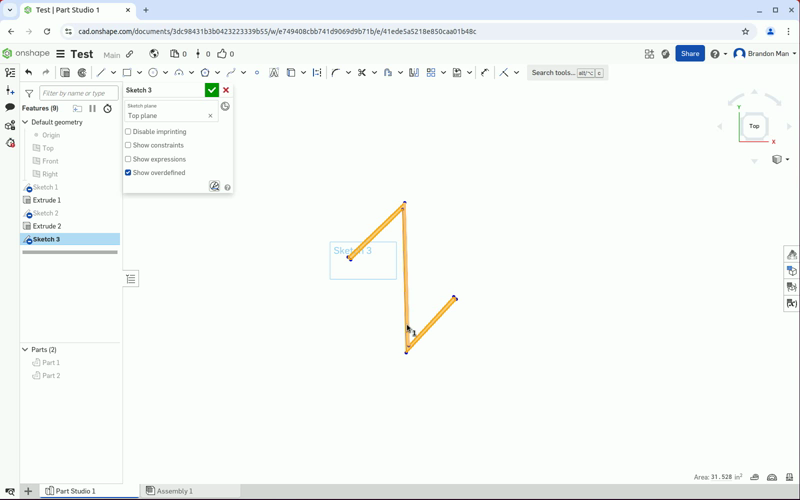
mouse_move(73, 352)
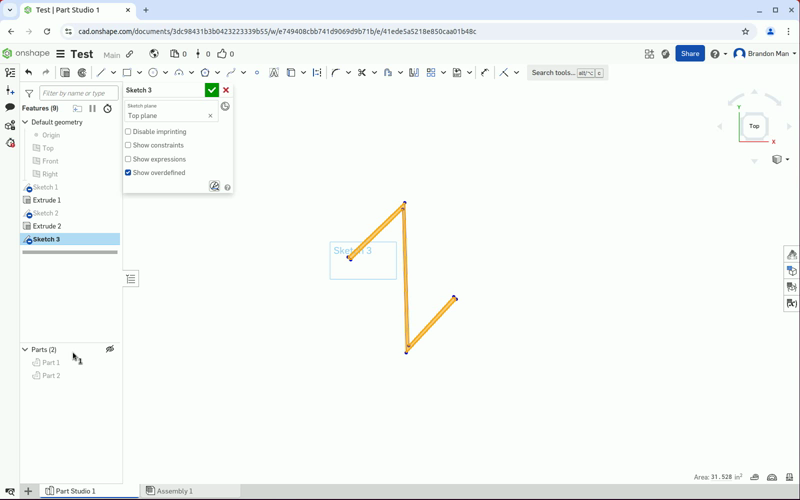
key(shift+y)
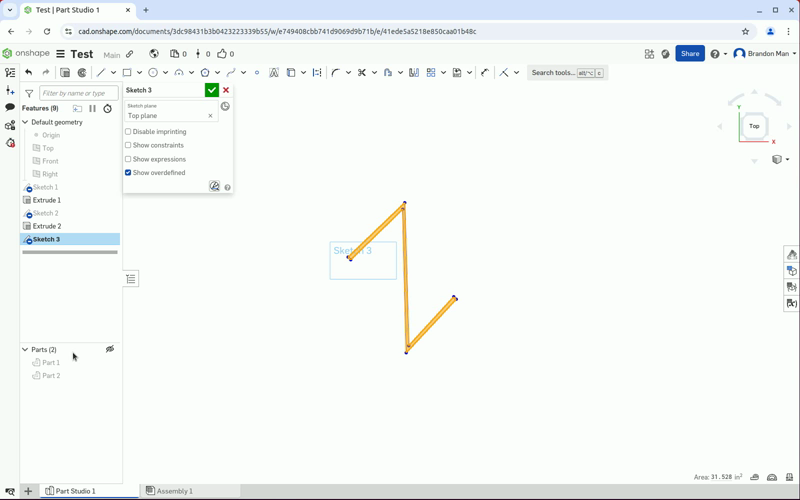
key(shift+e)
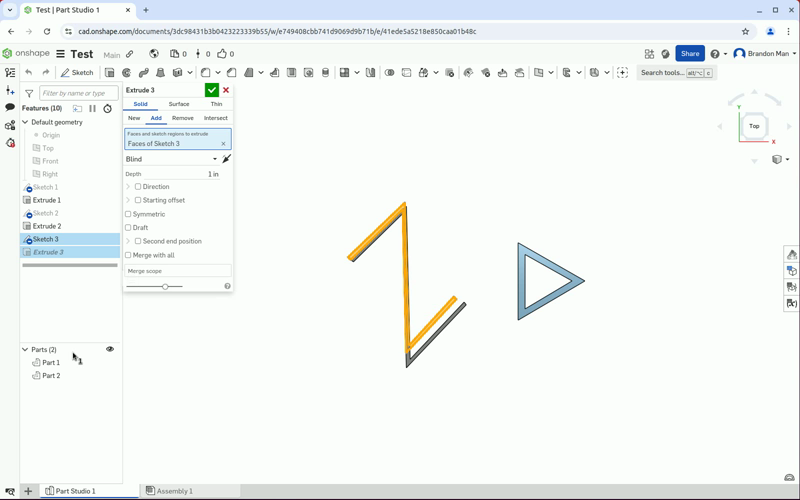
mouse_move(143, 106)
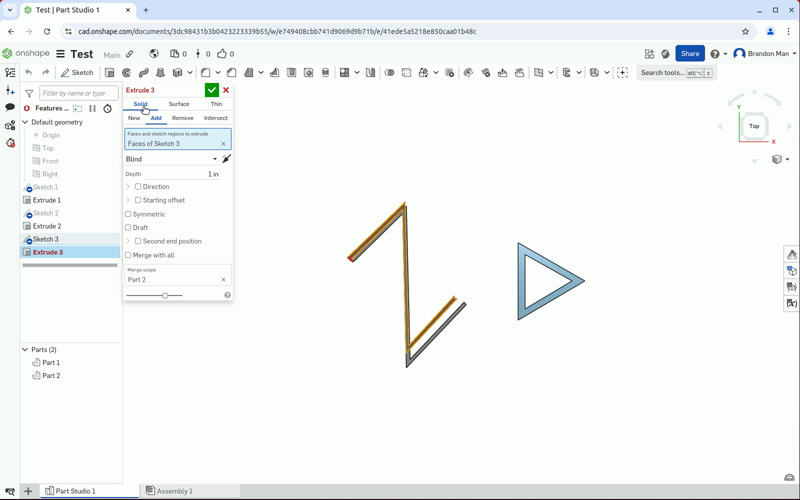
click(143, 106)
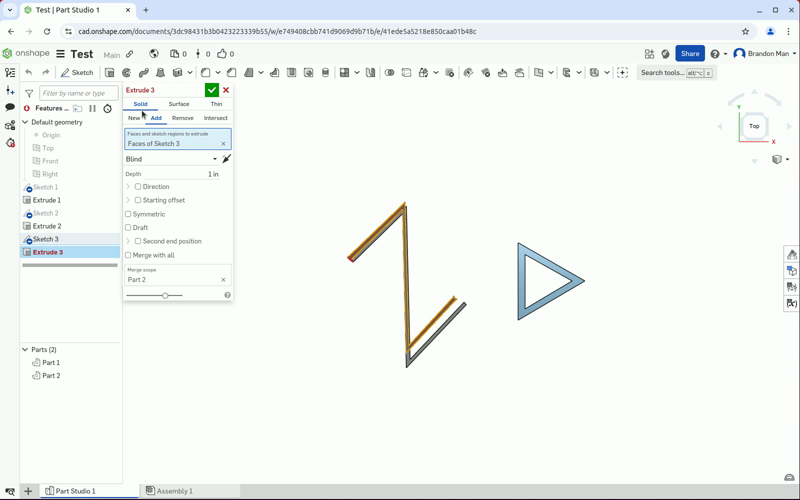
mouse_move(137, 120)
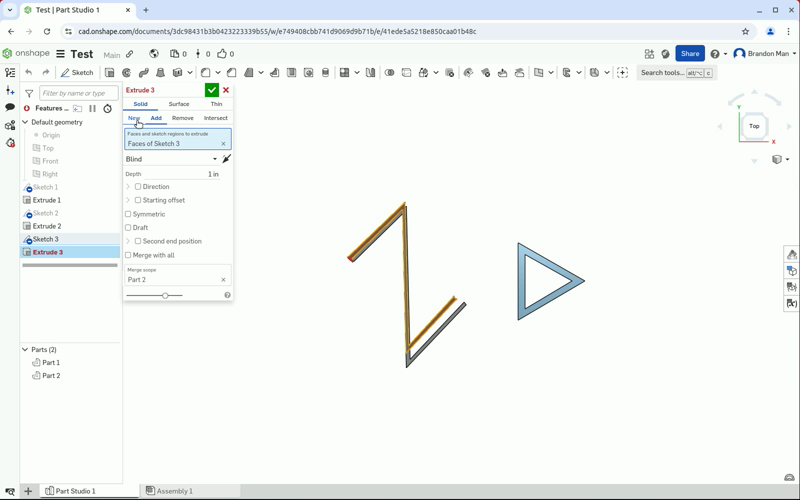
click(137, 120)
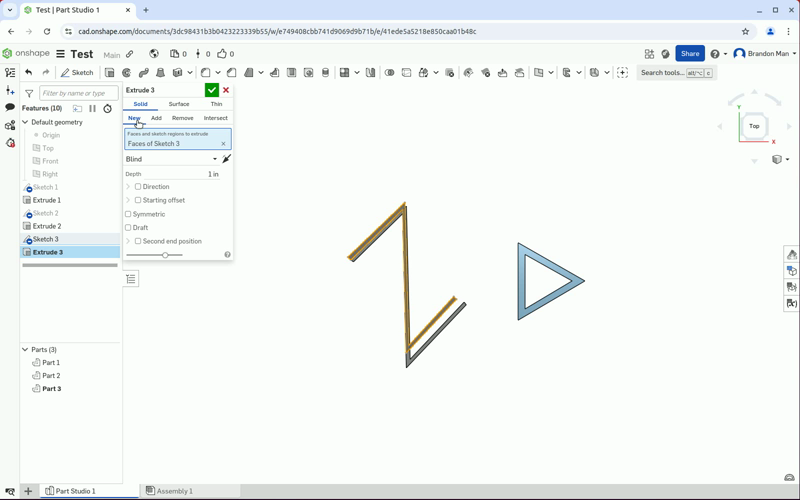
key(tab, 4)
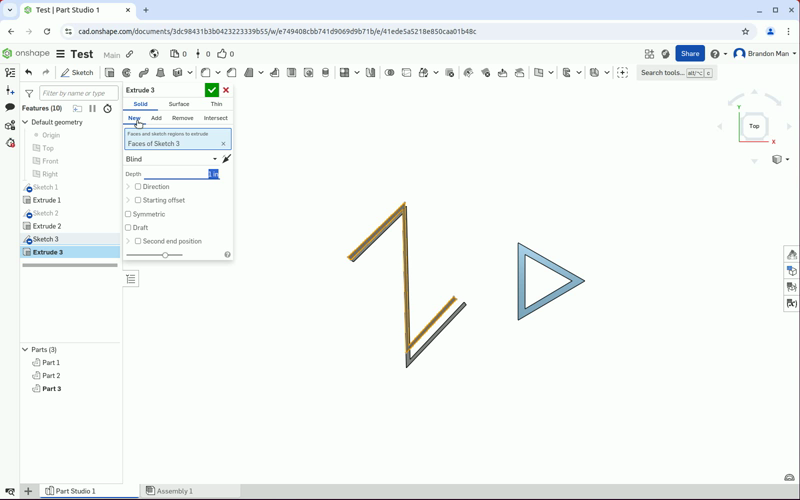
text(8.425)
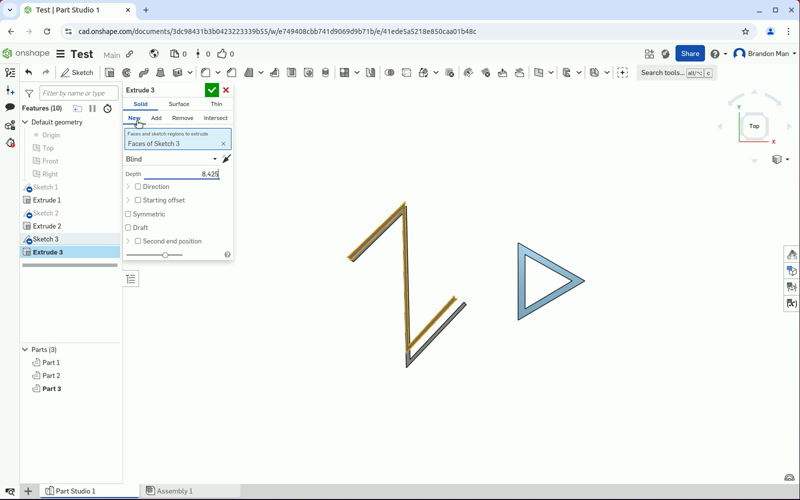
key(enter)
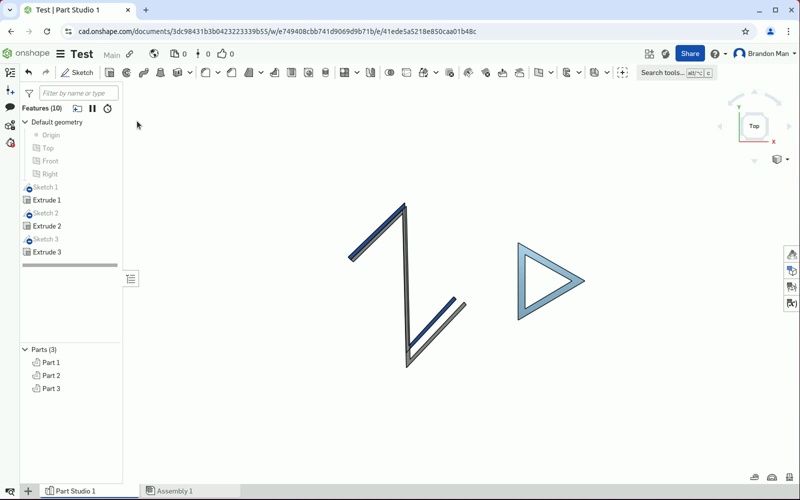
key(shift+h)
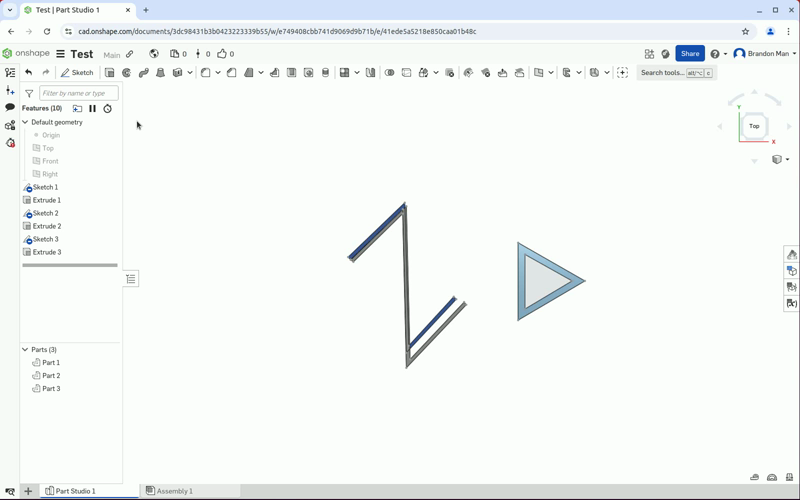
key(shift+h)
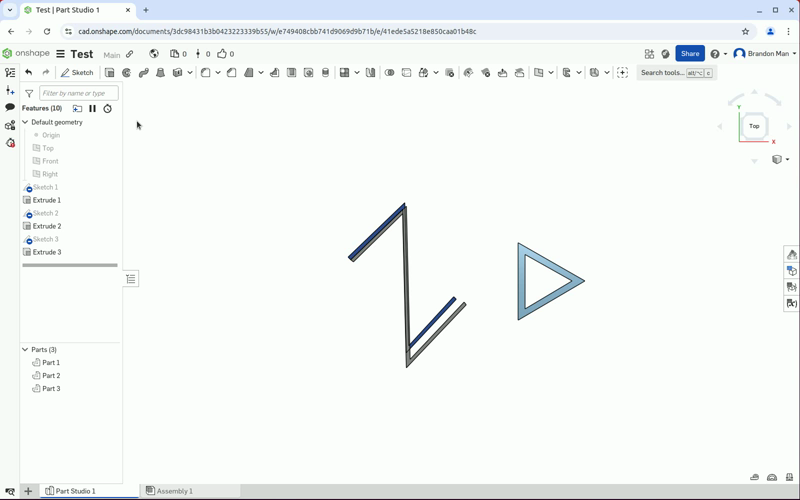
mouse_move(73, 189)
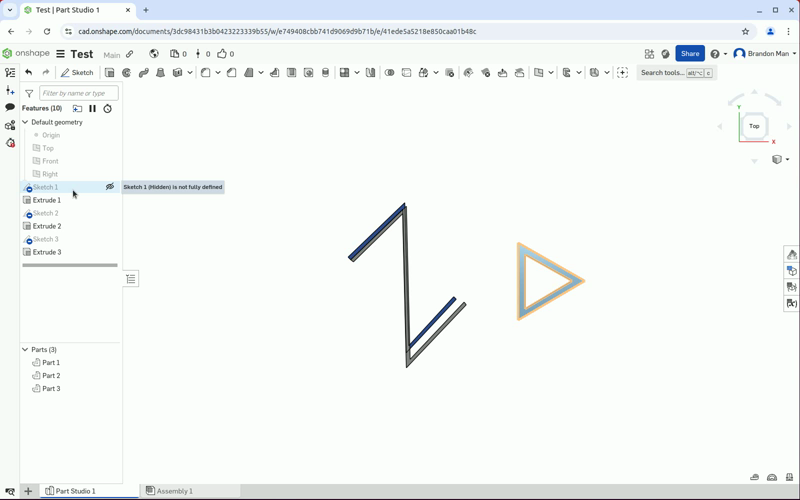
click(73, 189)
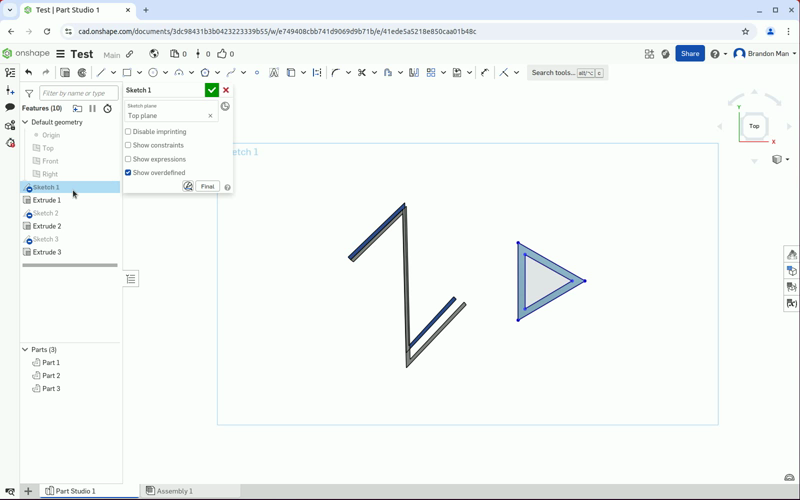
mouse_move(229, 92)
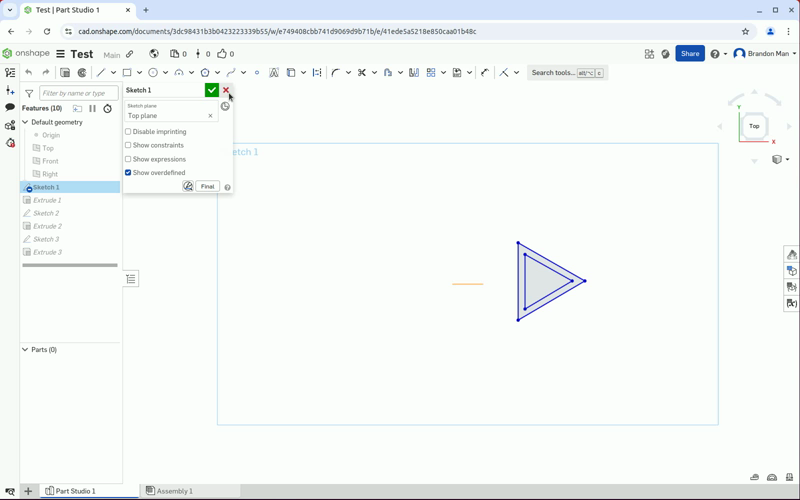
click(229, 92)
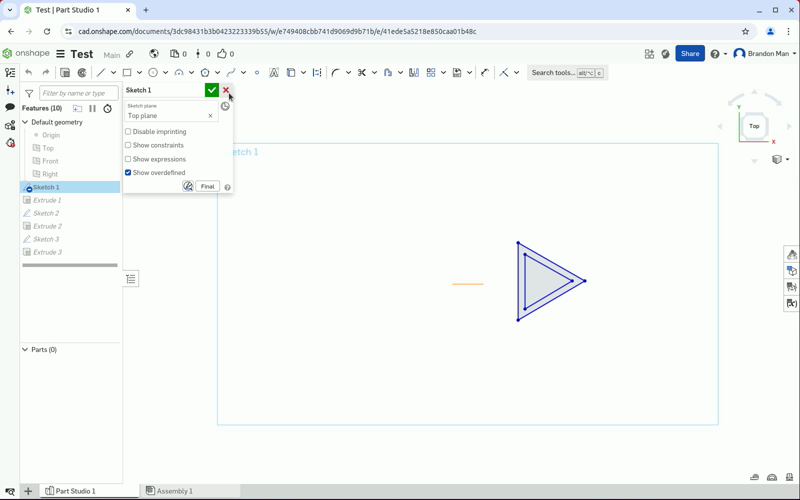
key(shift+s)
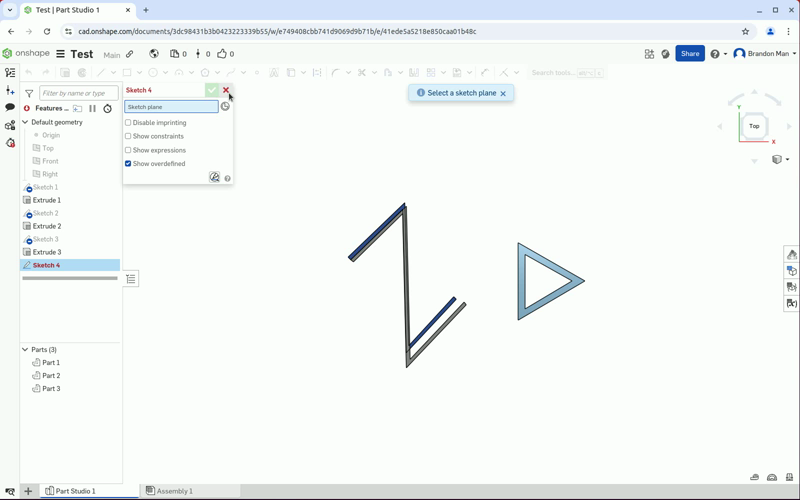
mouse_move(73, 150)
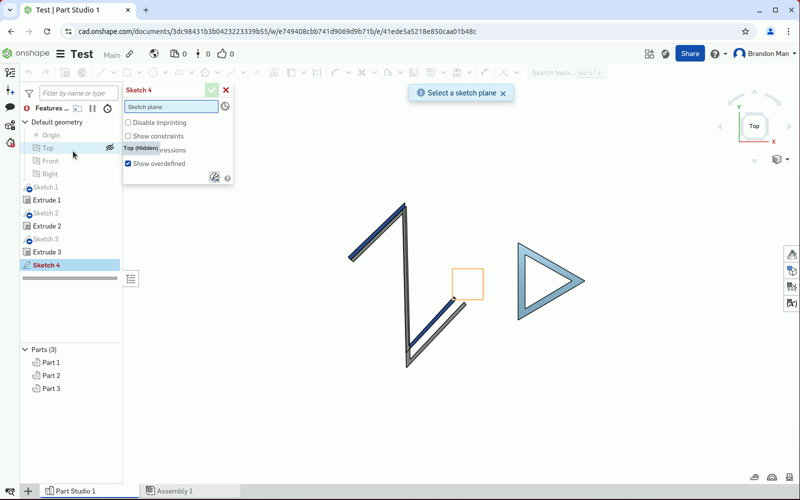
click(73, 150)
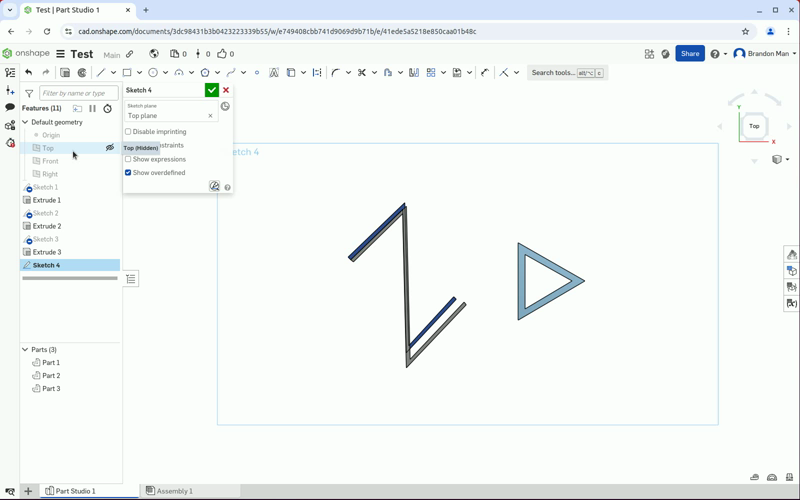
mouse_move(73, 352)
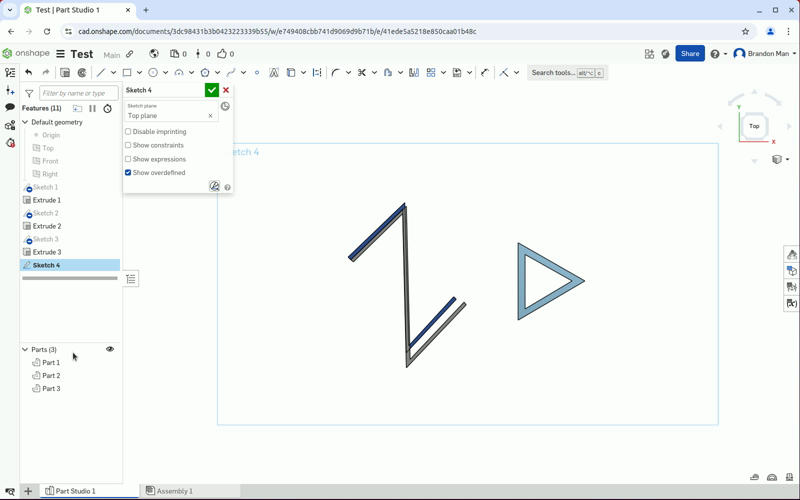
key(y)
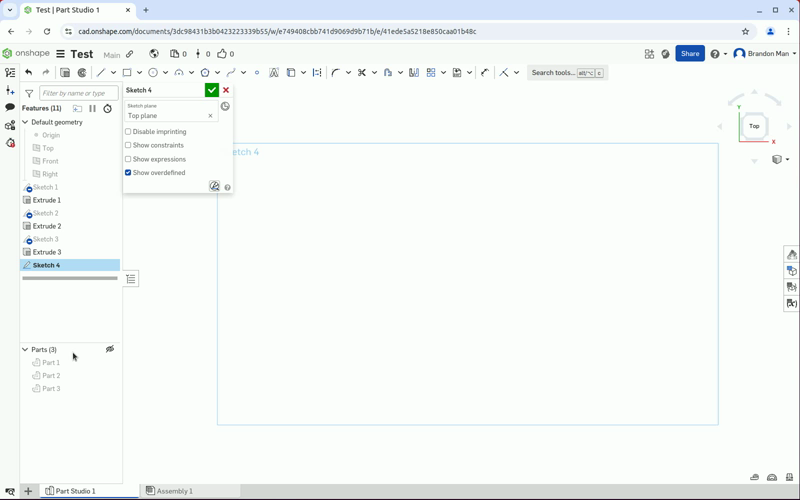
key(l)
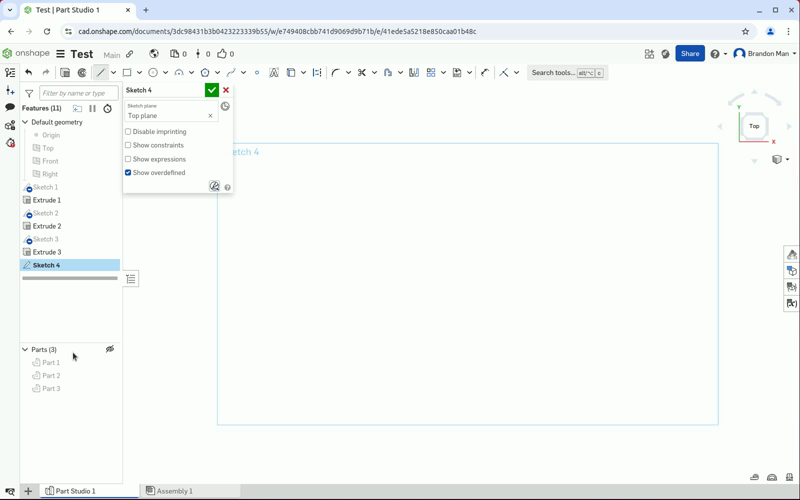
key_down(shift)
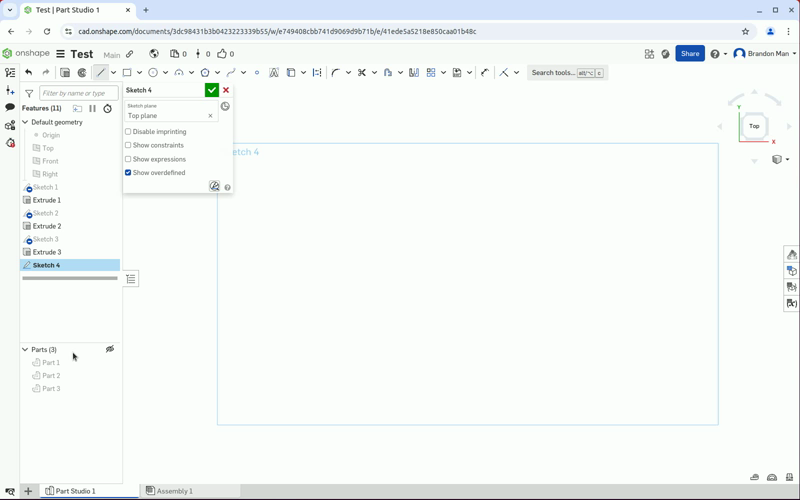
mouse_move(508, 316)
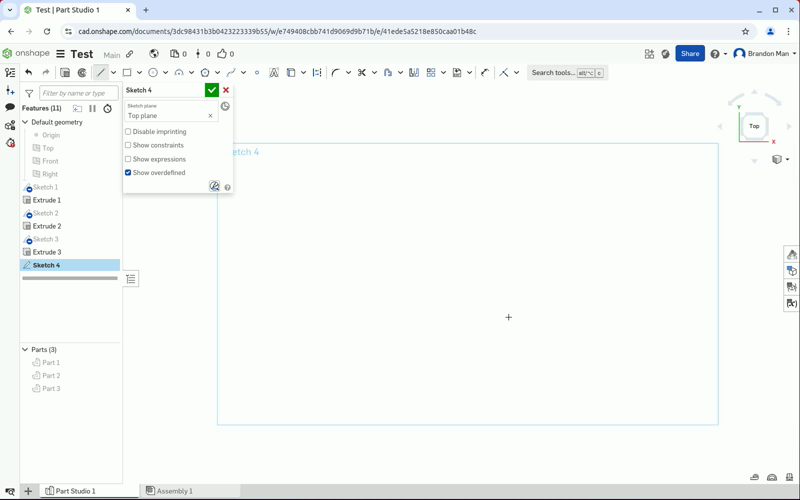
click(508, 316)
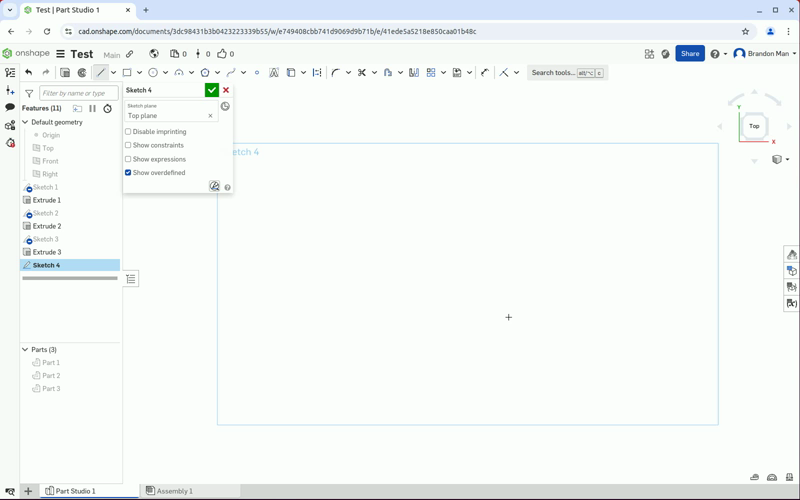
key_up(shift)
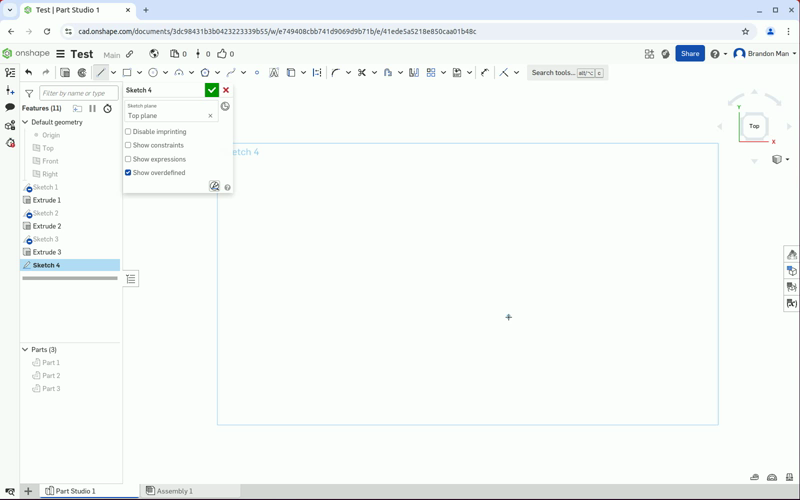
key_down(shift)
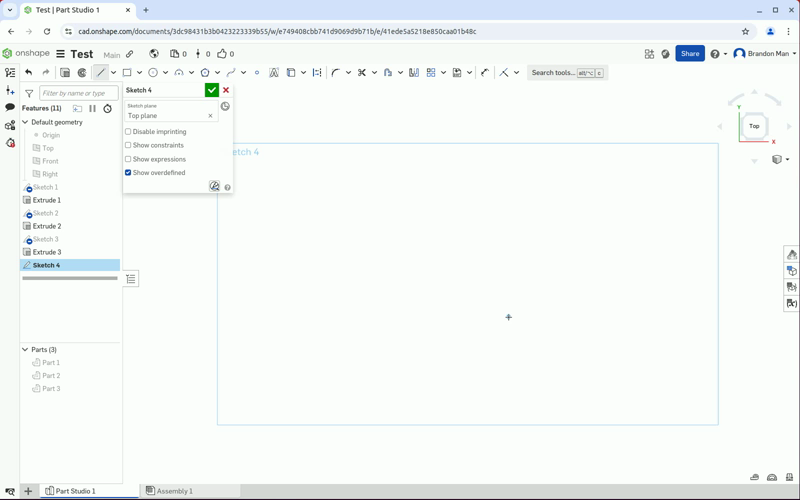
mouse_move(571, 279)
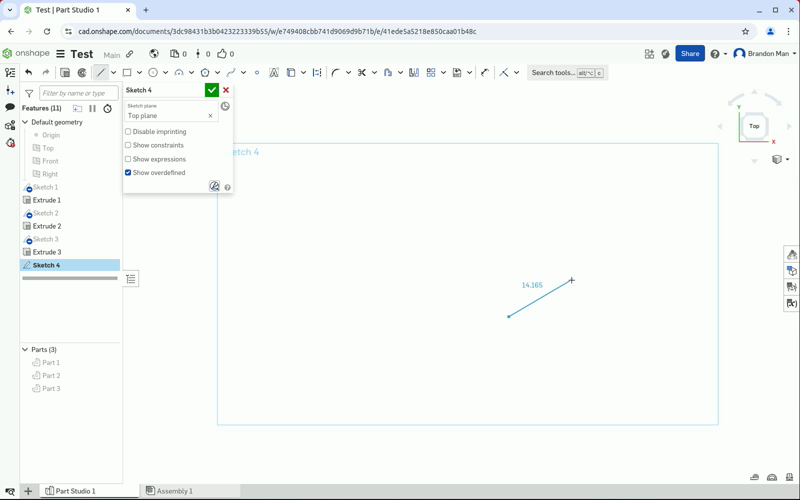
click(571, 279)
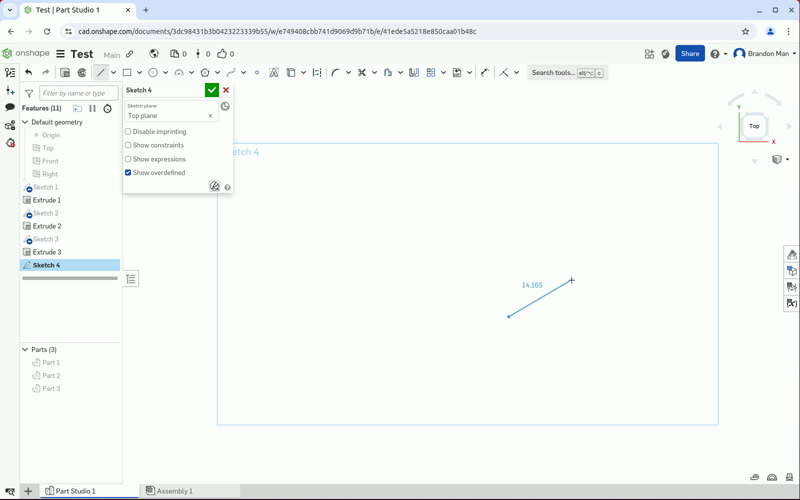
key_up(shift)
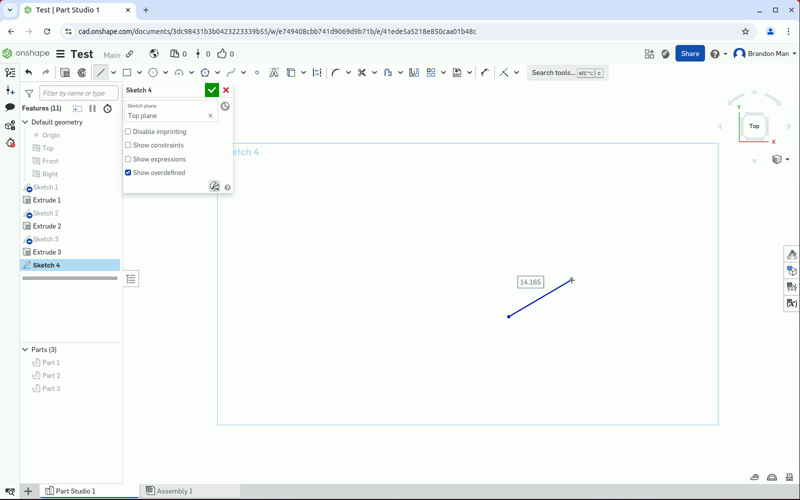
key_down(shift)
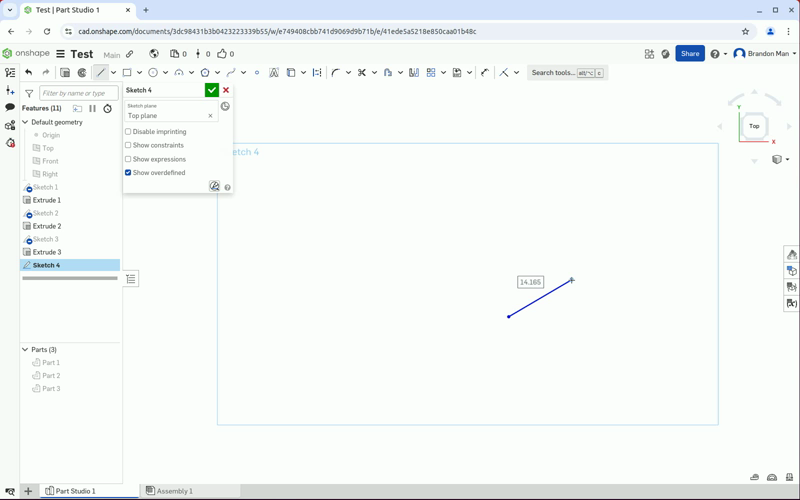
mouse_move(508, 243)
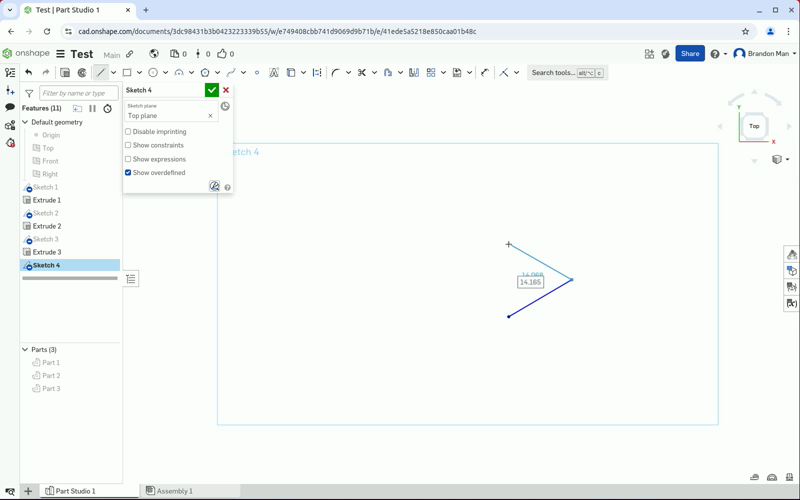
click(508, 243)
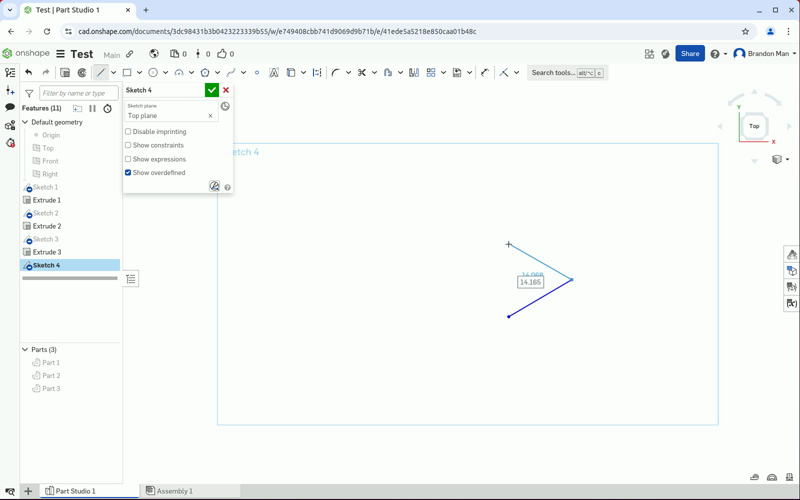
key_up(shift)
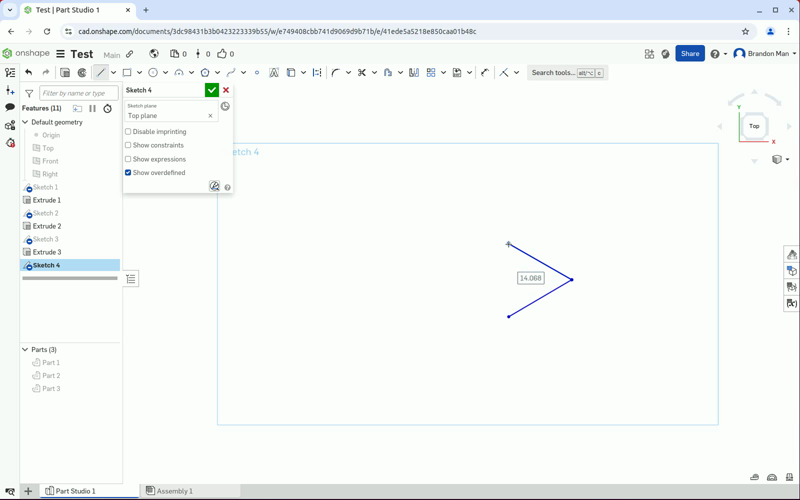
key_down(shift)
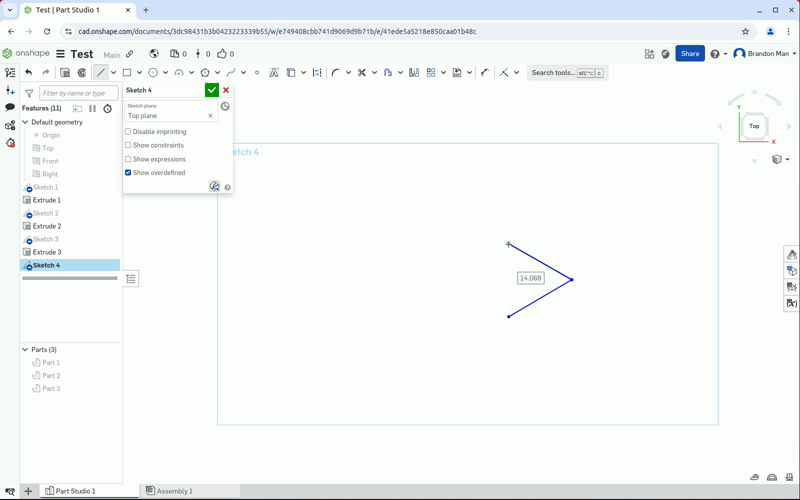
mouse_move(508, 316)
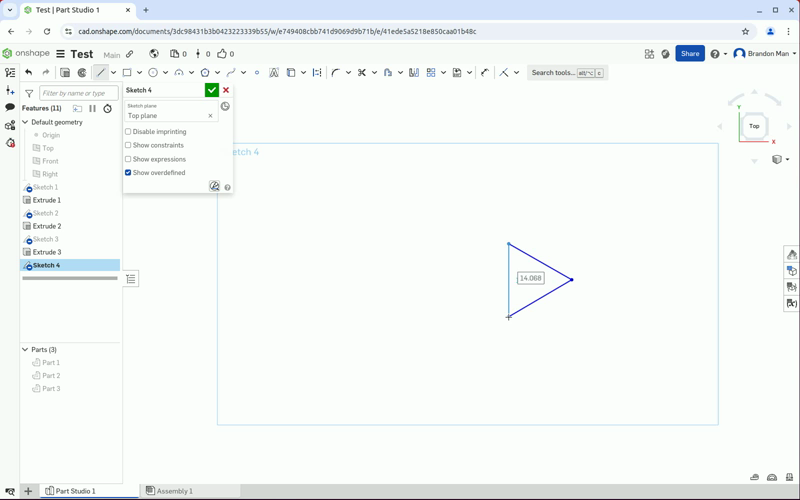
key_up(shift)
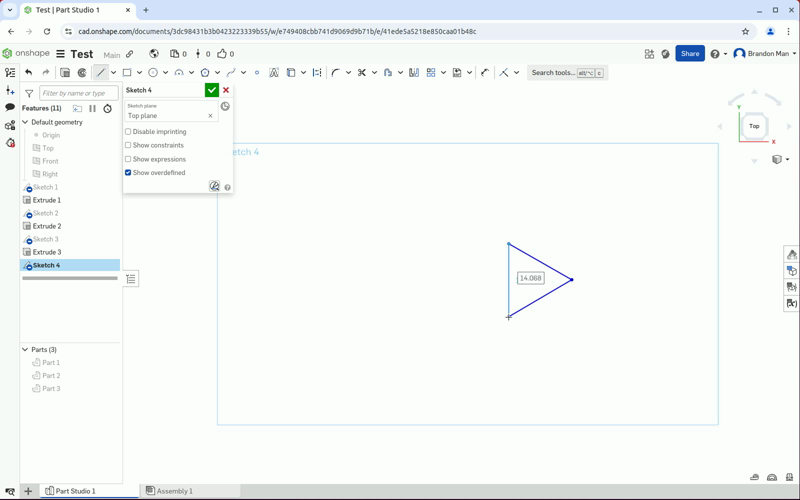
click(508, 316)
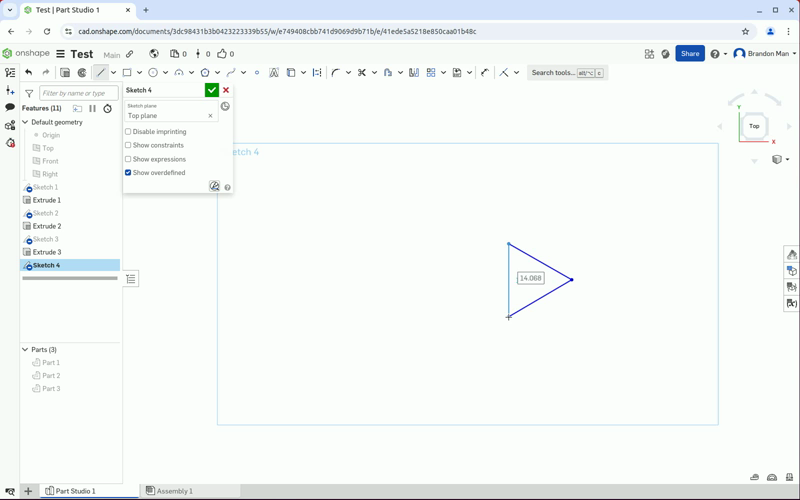
key(esc)
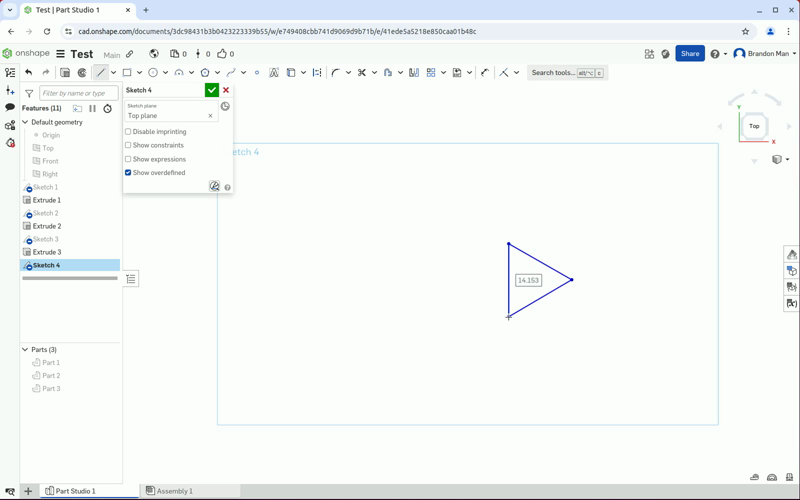
key(l)
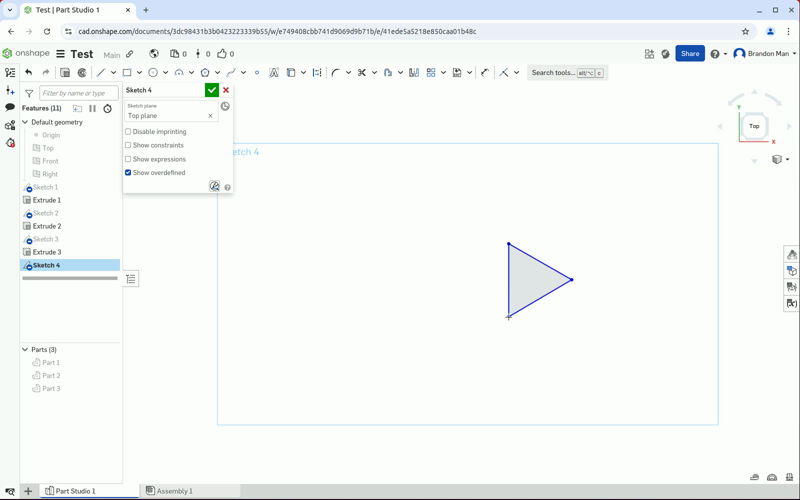
key_down(shift)
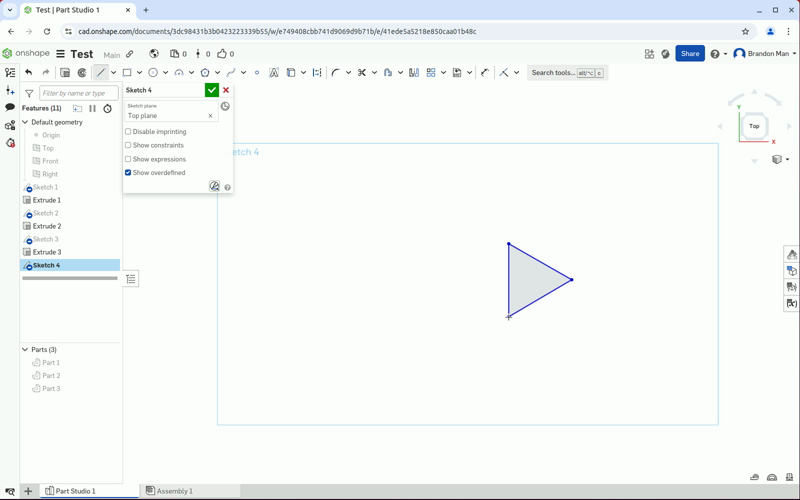
mouse_move(515, 306)
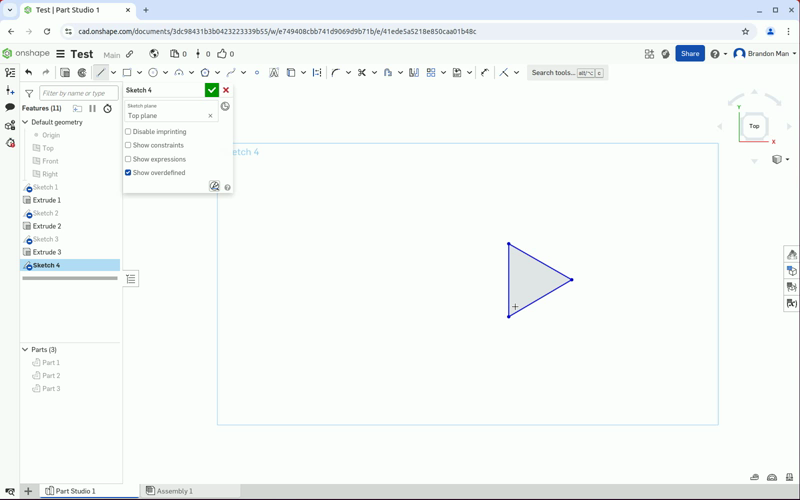
click(515, 306)
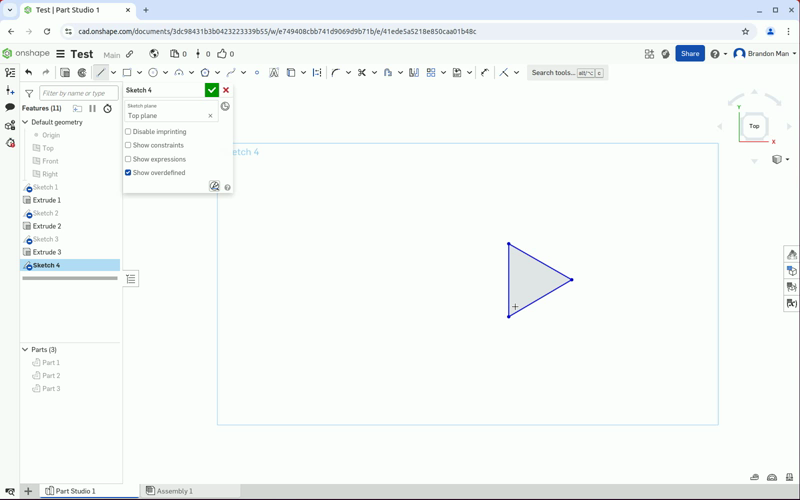
key_up(shift)
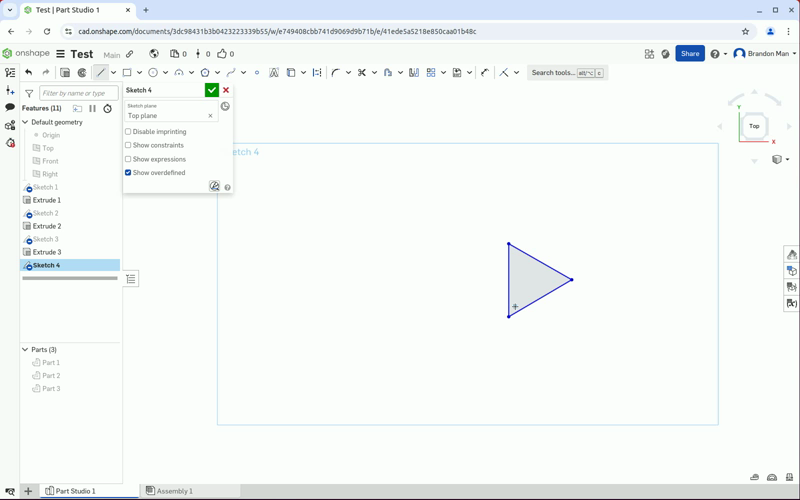
key_down(shift)
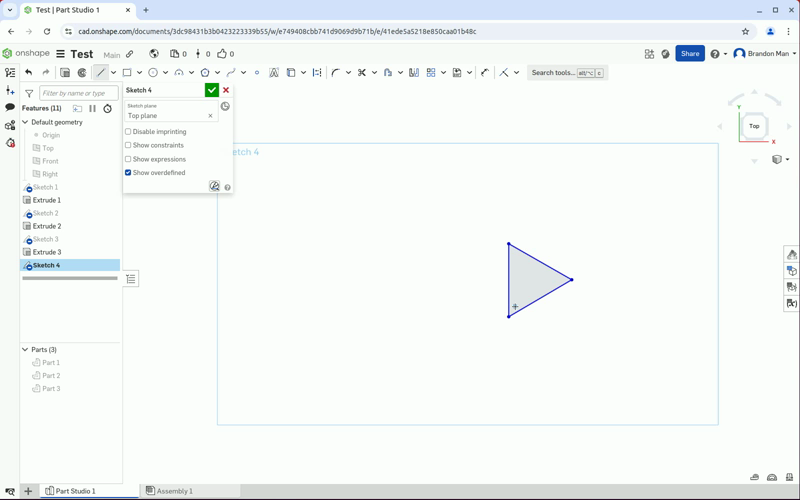
mouse_move(545, 306)
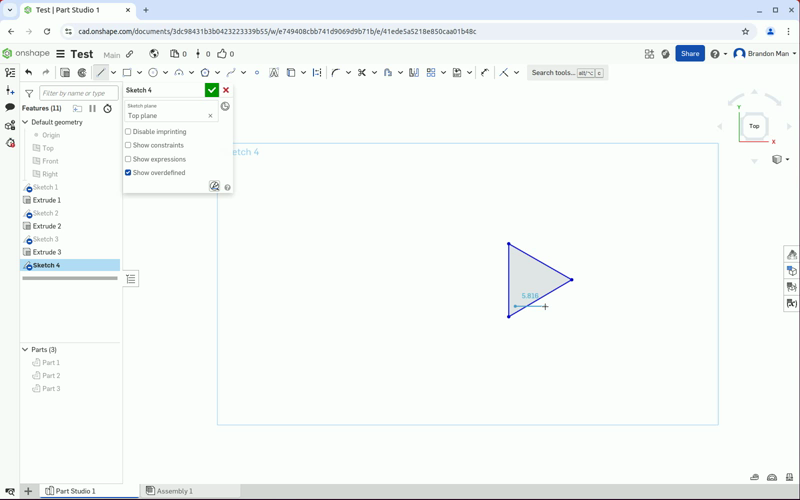
mouse_move(559, 279)
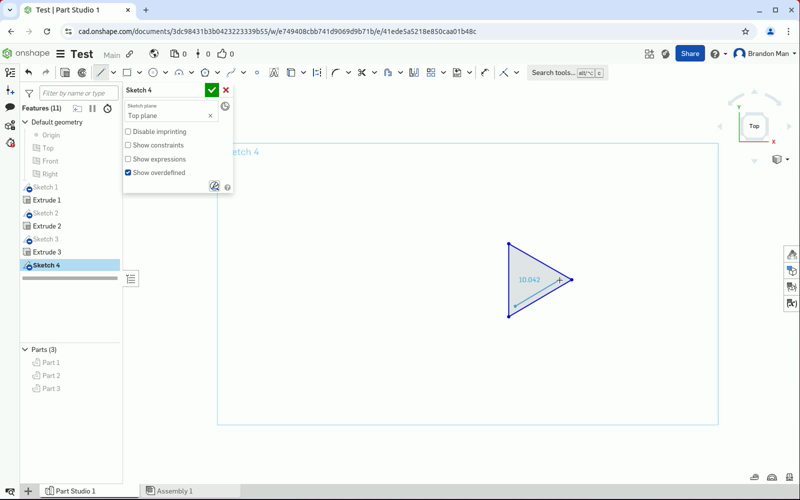
click(559, 279)
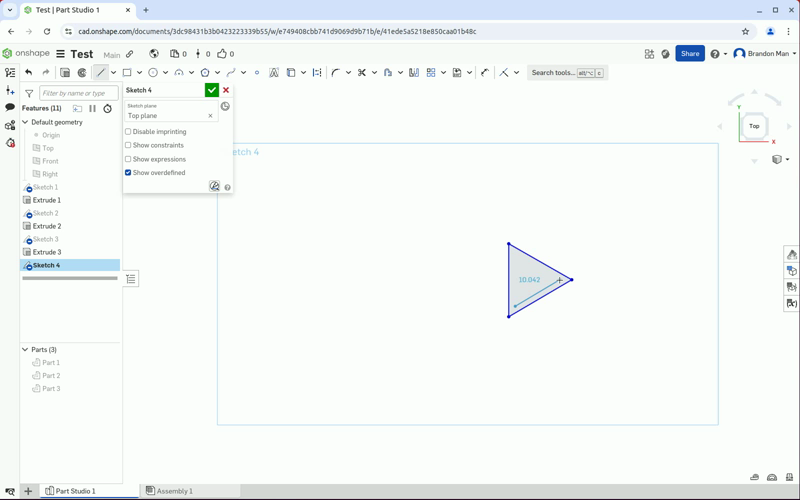
key_up(shift)
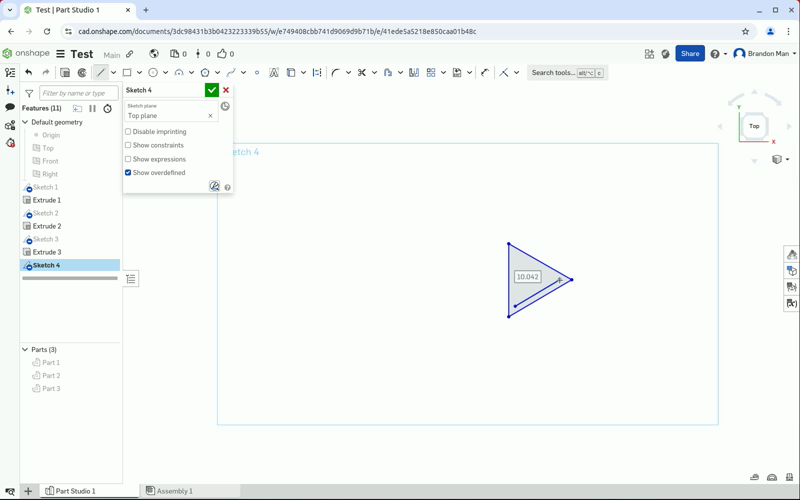
key_down(shift)
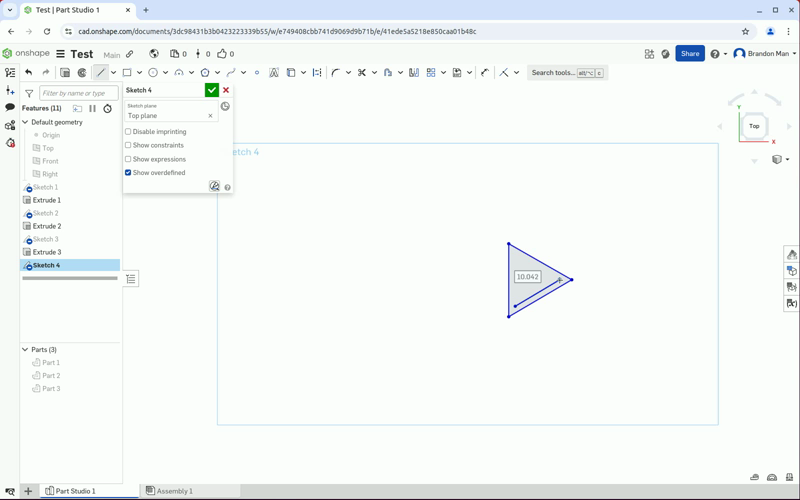
mouse_move(589, 279)
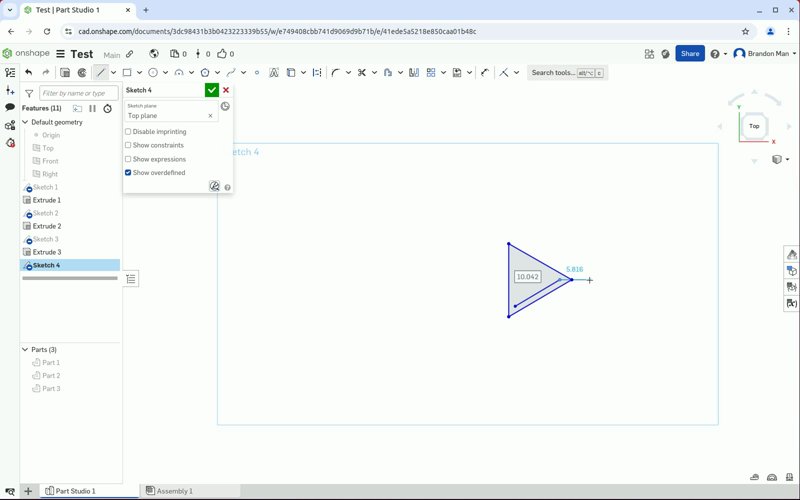
mouse_move(515, 254)
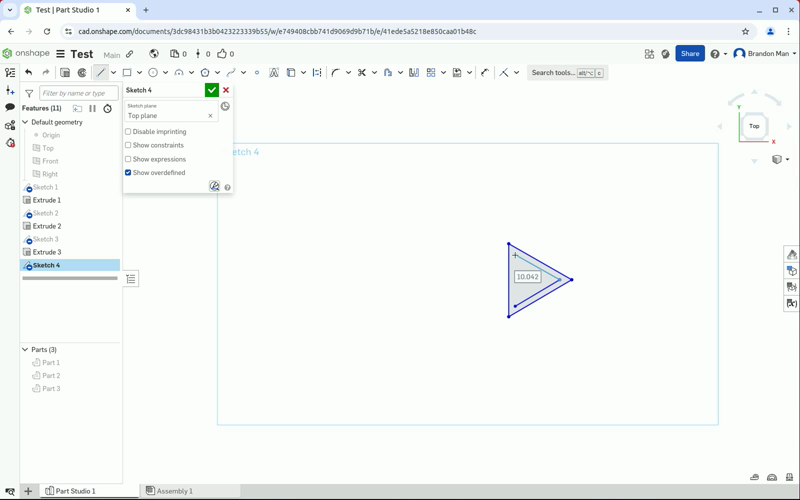
click(515, 254)
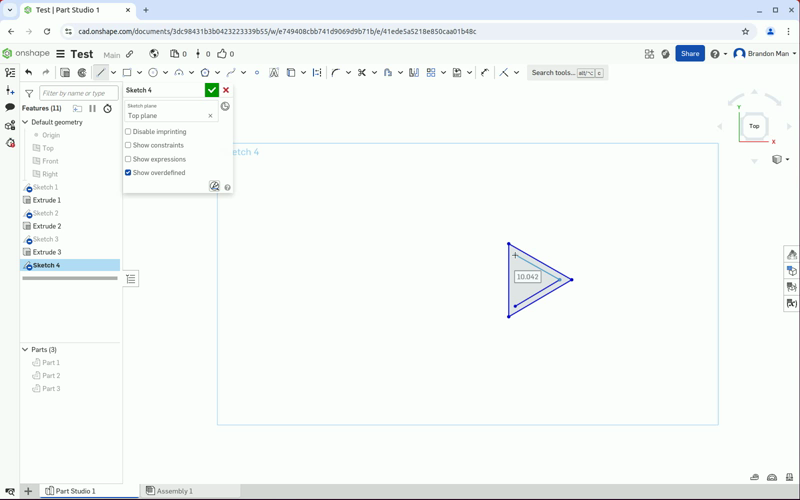
key_up(shift)
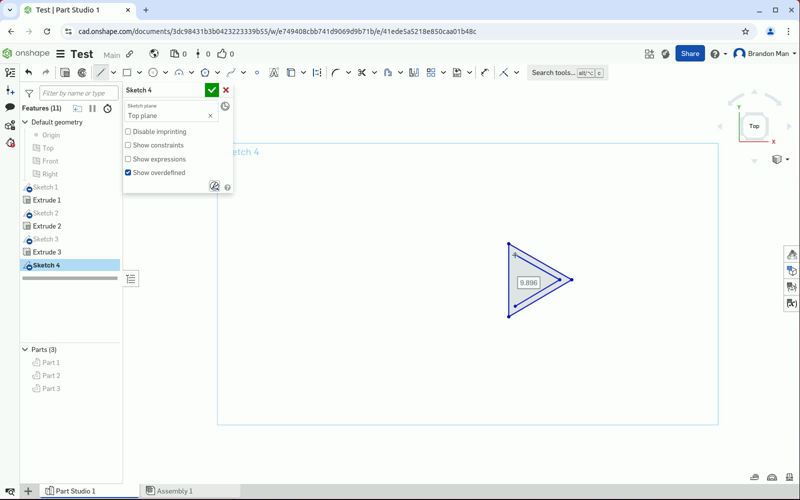
mouse_move(545, 254)
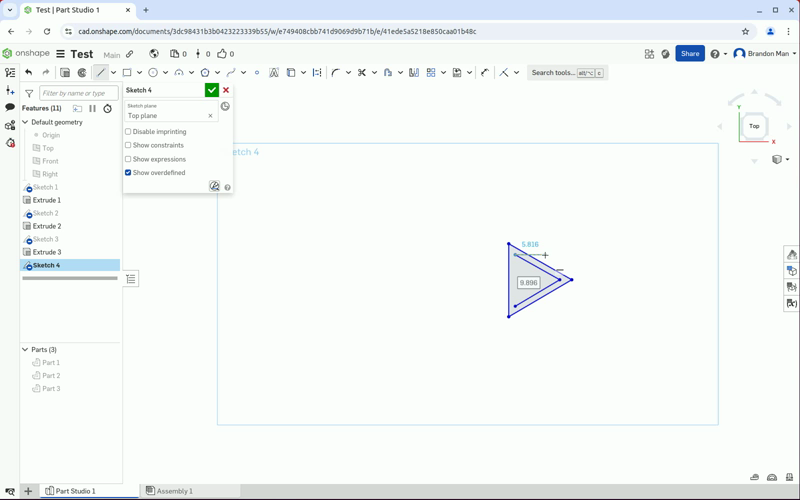
key_down(shift)
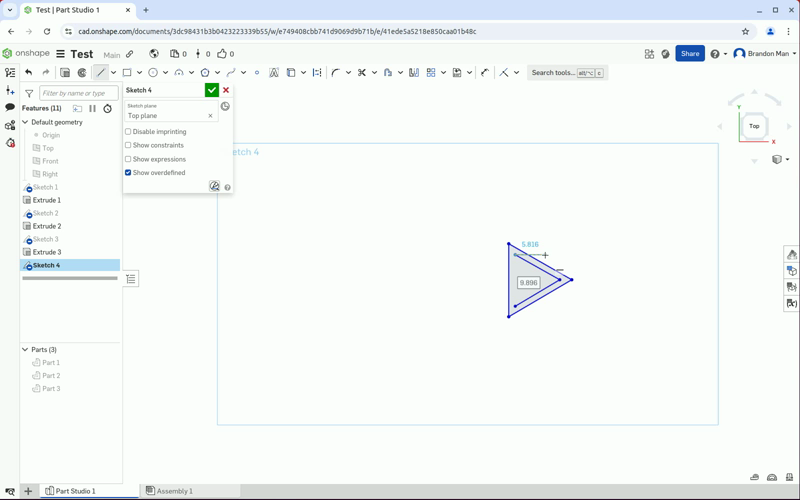
mouse_move(515, 306)
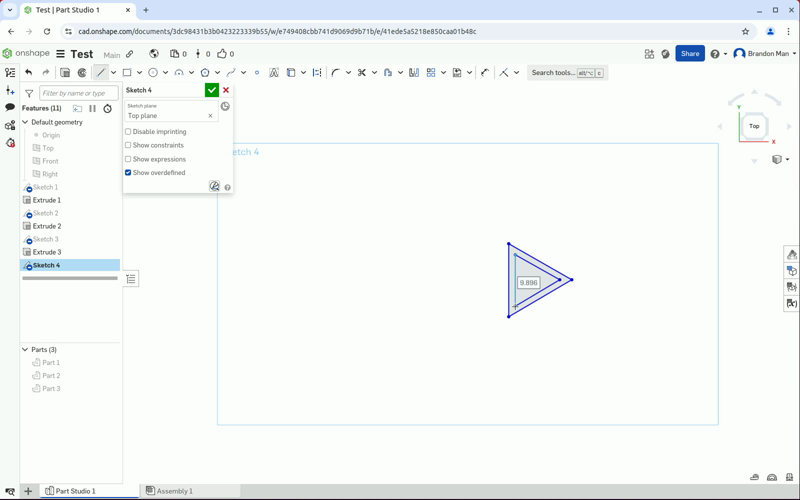
key_up(shift)
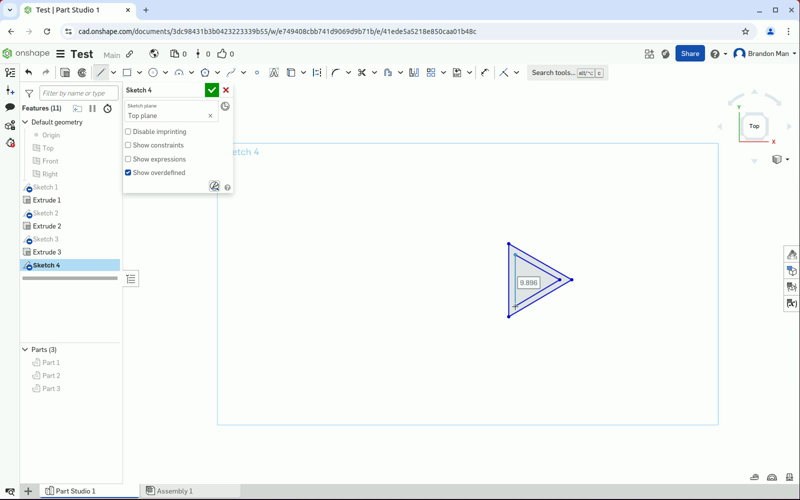
click(515, 306)
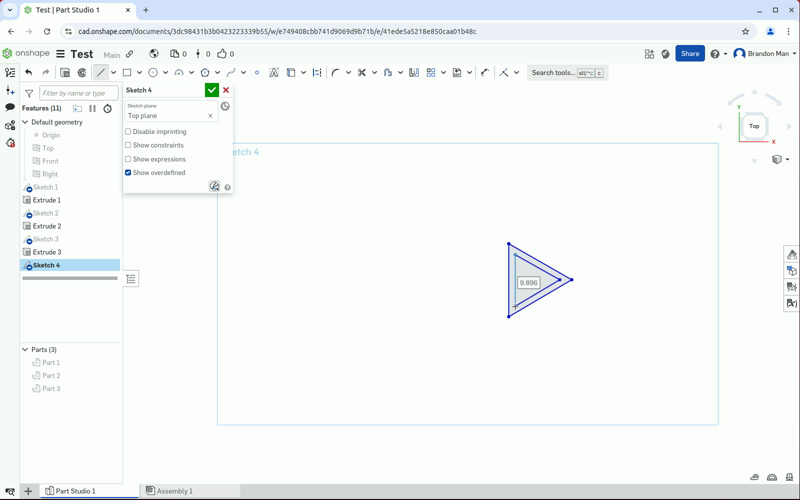
key(esc)
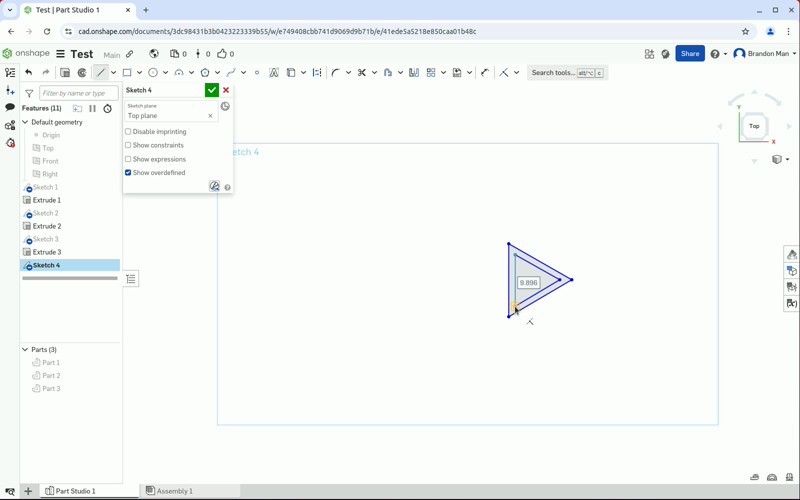
mouse_move(544, 292)
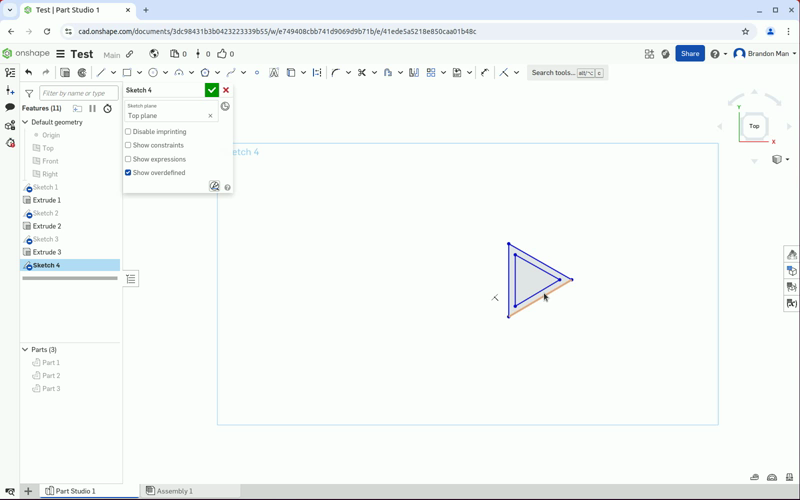
scroll(6)
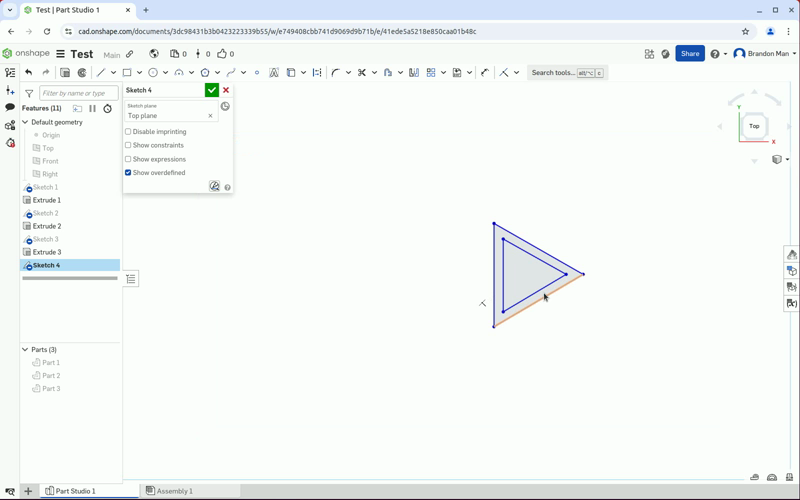
scroll(6)
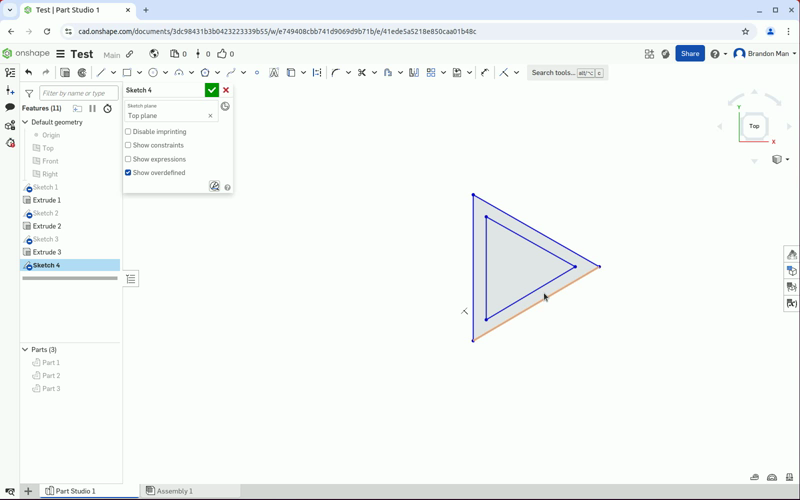
scroll(6)
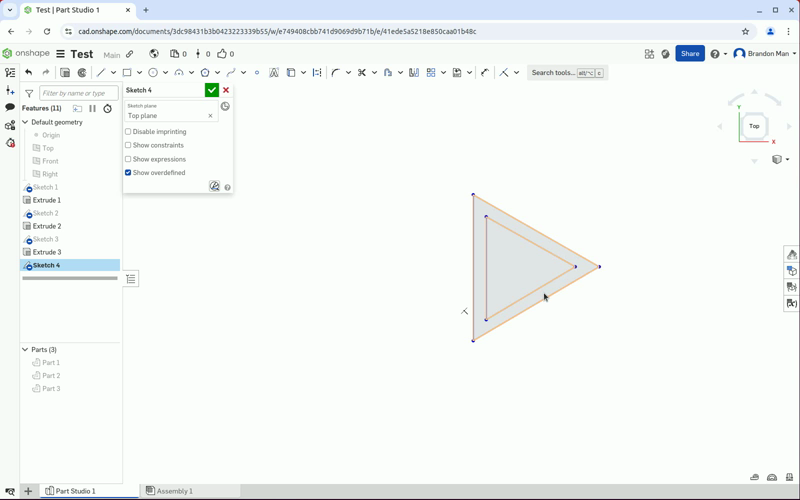
scroll(6)
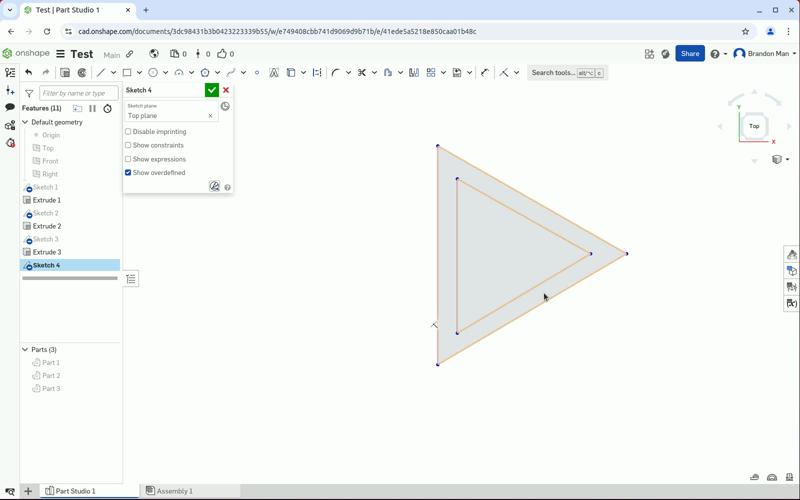
scroll(6)
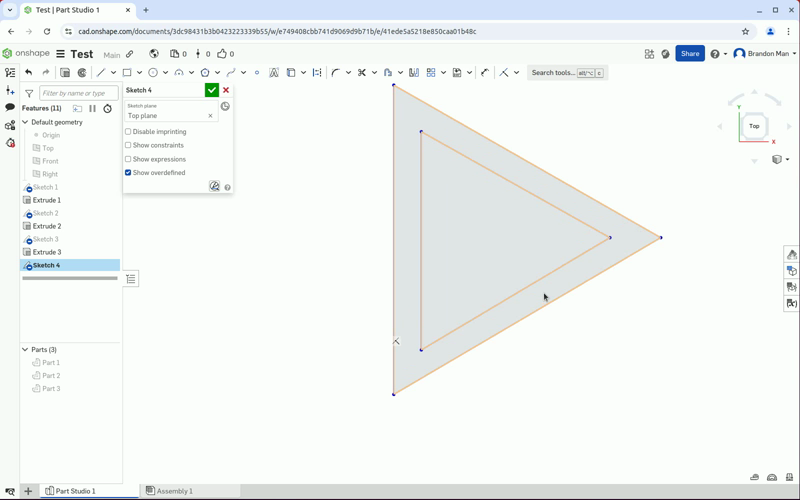
scroll(6)
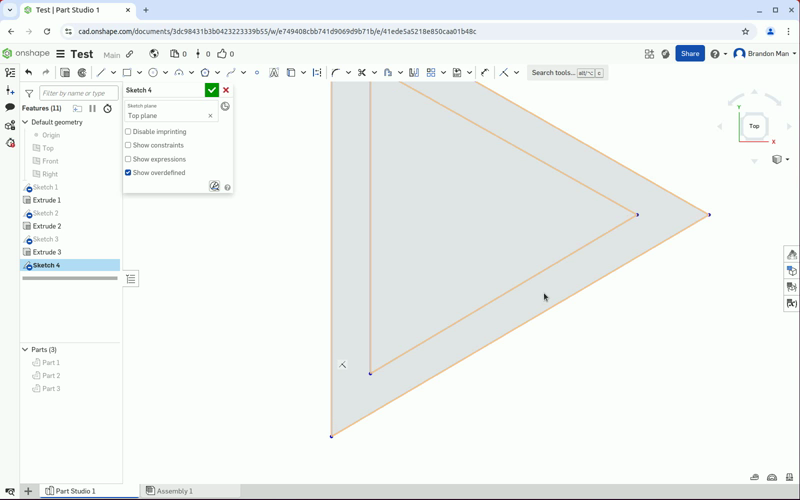
scroll(6)
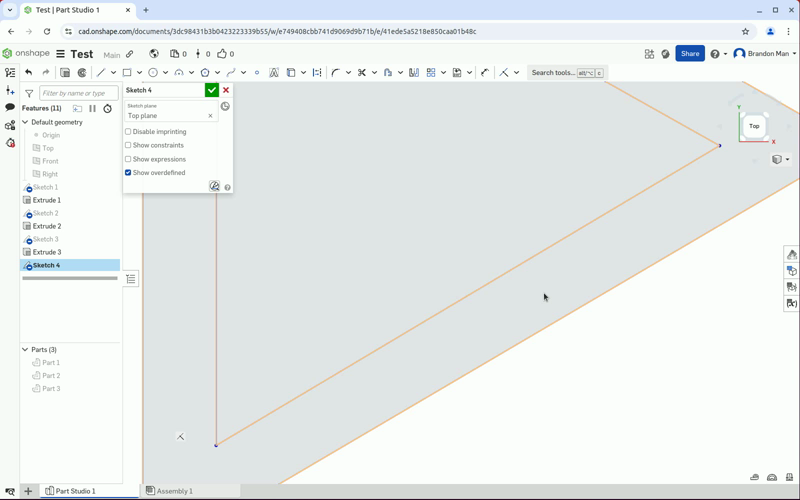
click(544, 292)
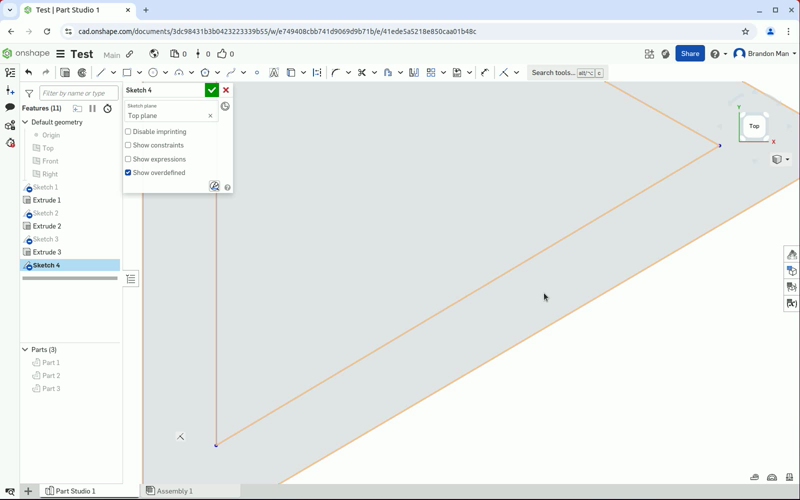
scroll(-6)
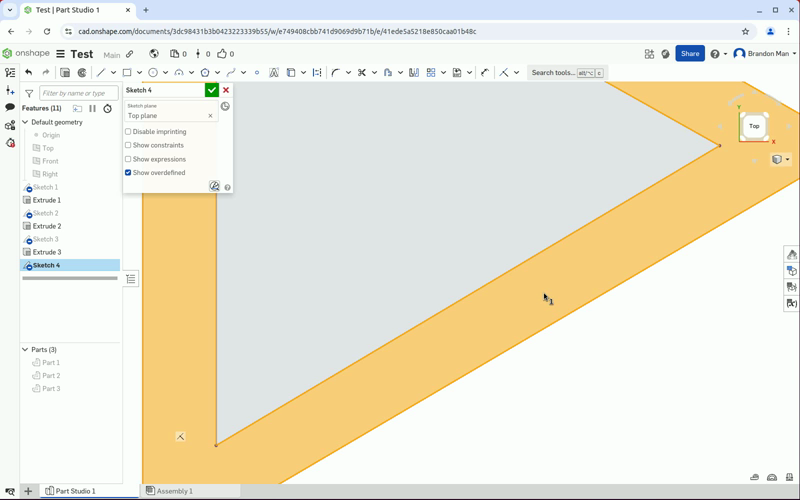
scroll(-6)
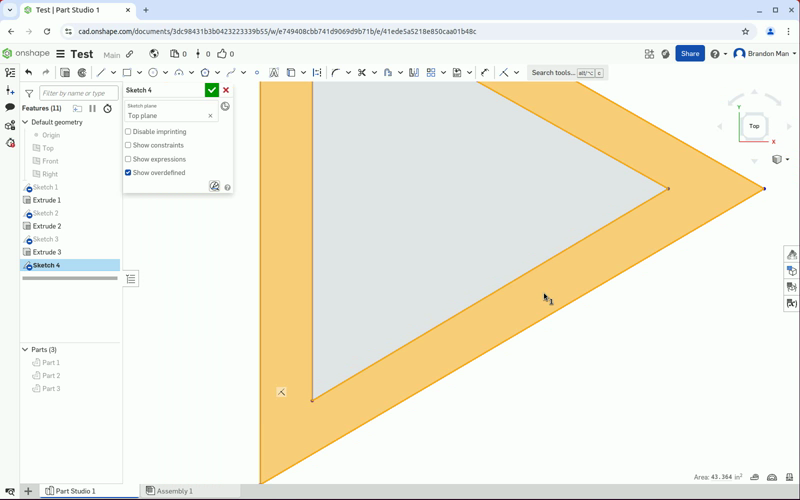
scroll(-6)
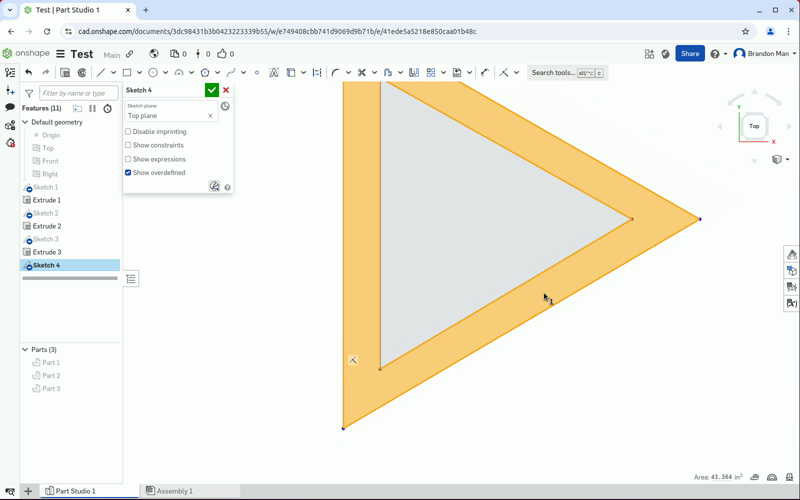
scroll(-6)
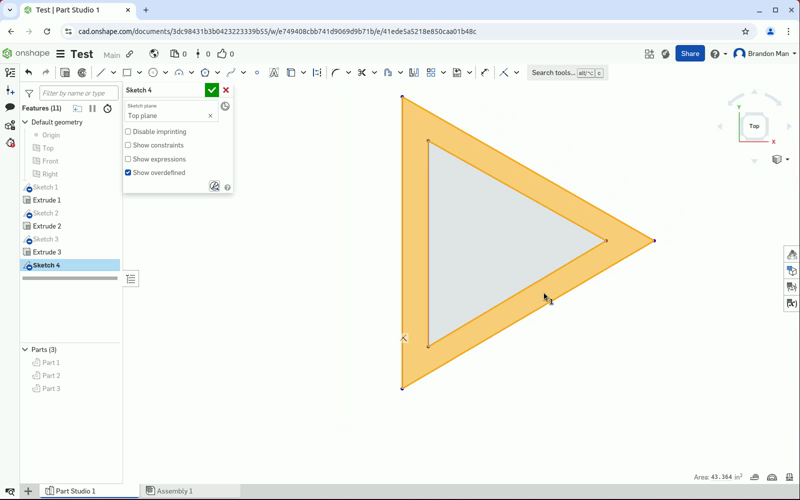
scroll(-6)
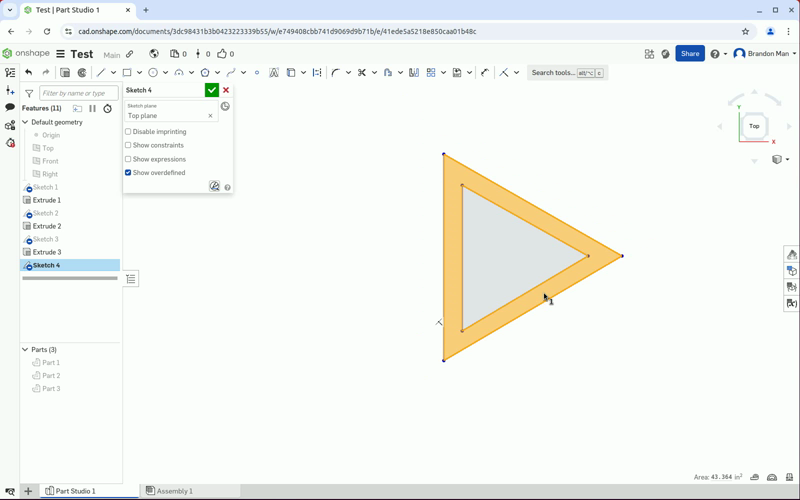
scroll(-6)
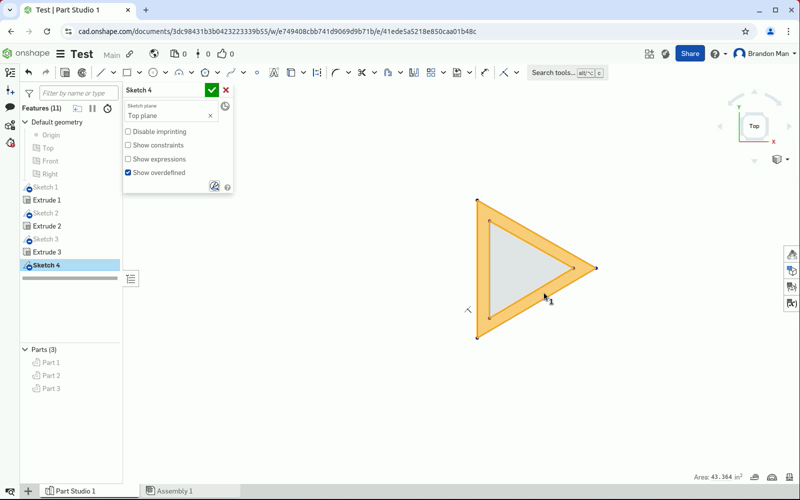
scroll(-6)
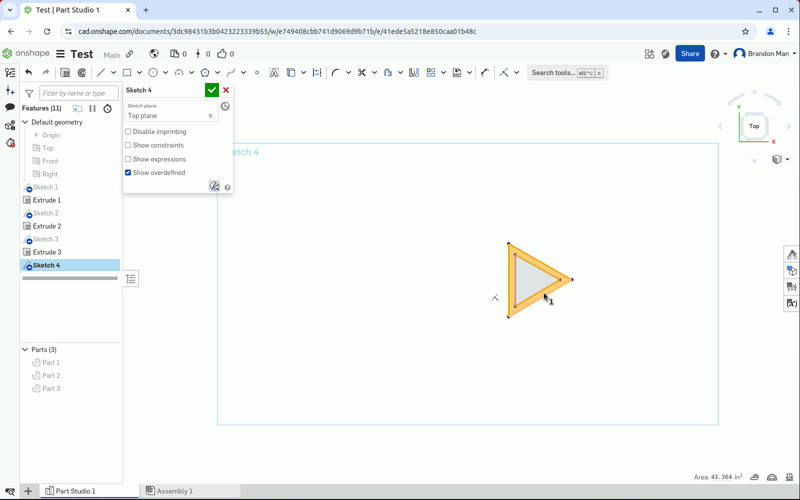
mouse_move(73, 352)
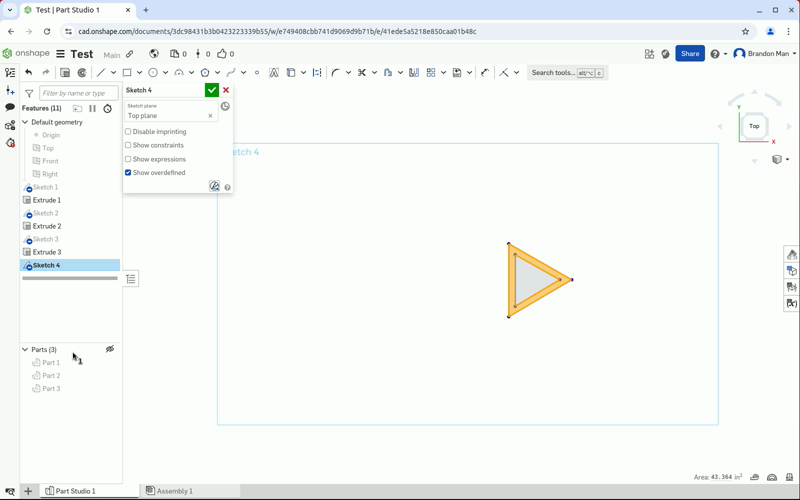
key(shift+y)
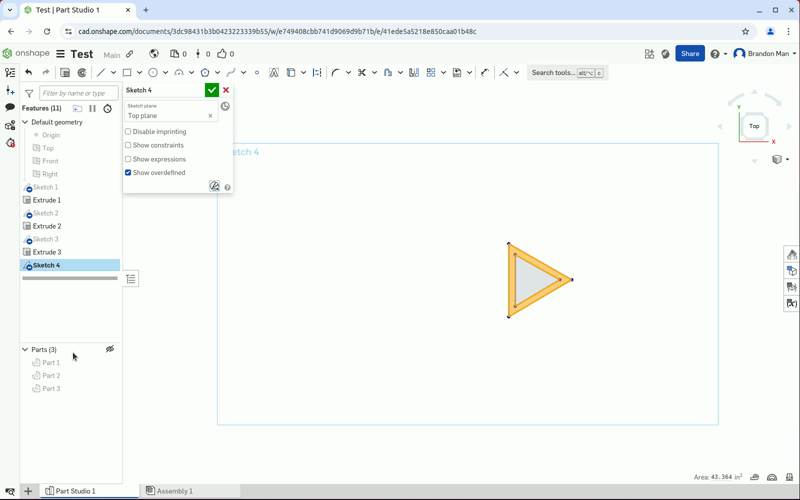
key(shift+e)
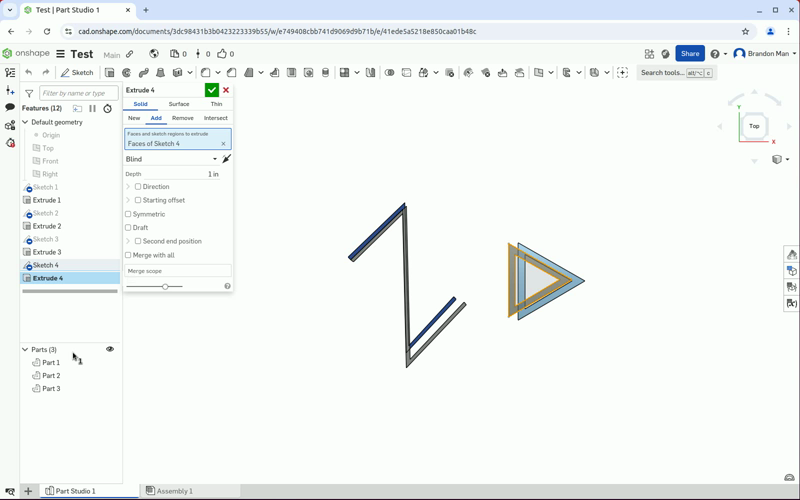
mouse_move(143, 106)
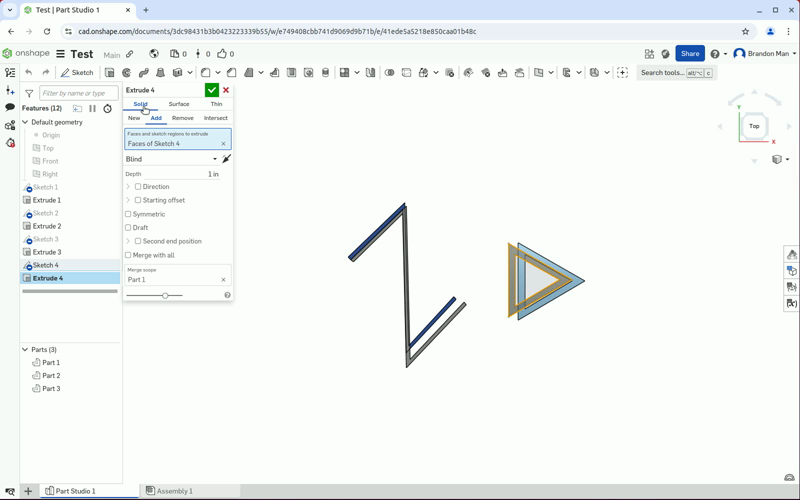
click(143, 106)
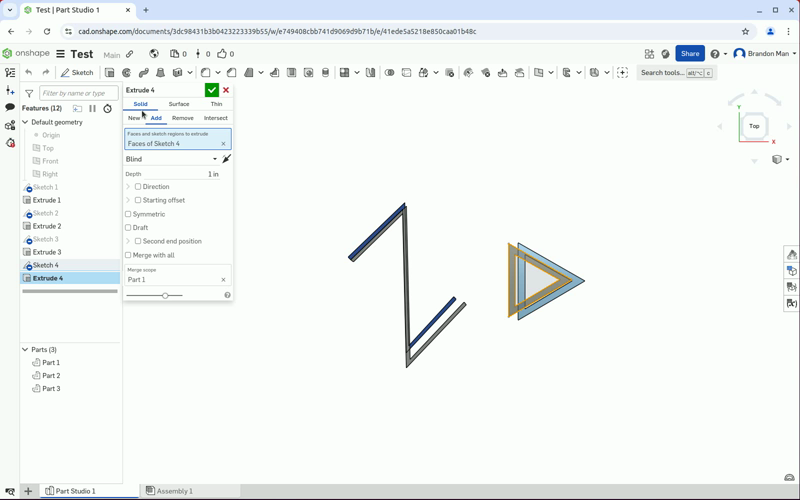
mouse_move(137, 120)
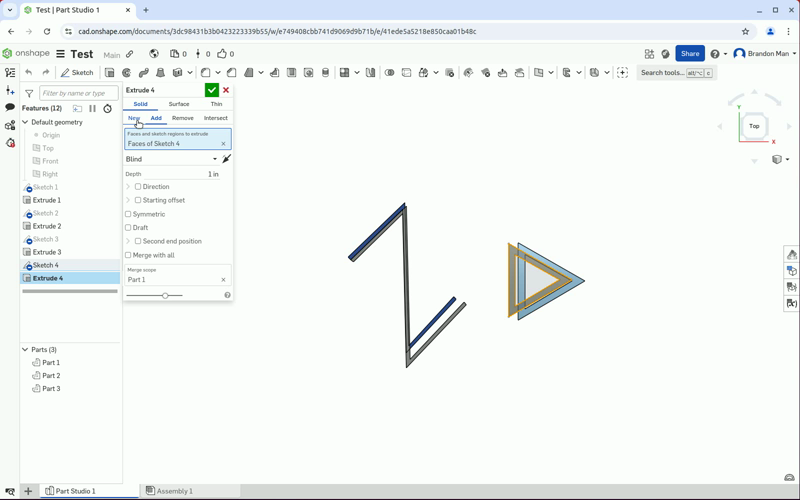
click(137, 120)
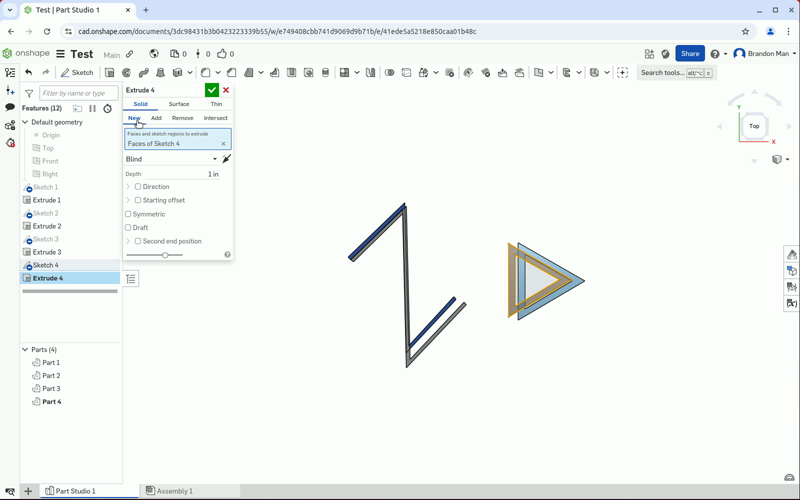
key(tab, 4)
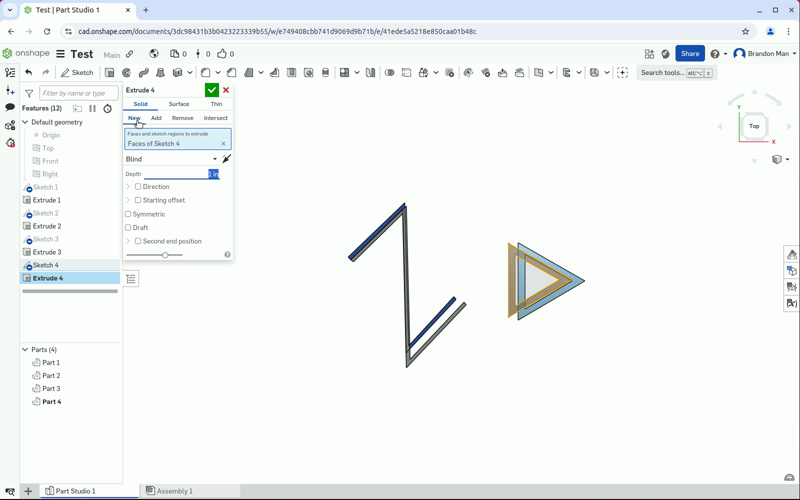
text(10.591)
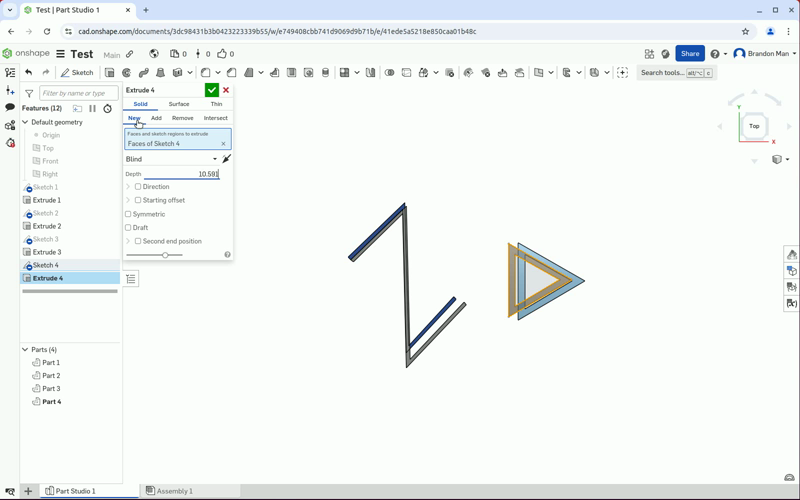
key(enter)
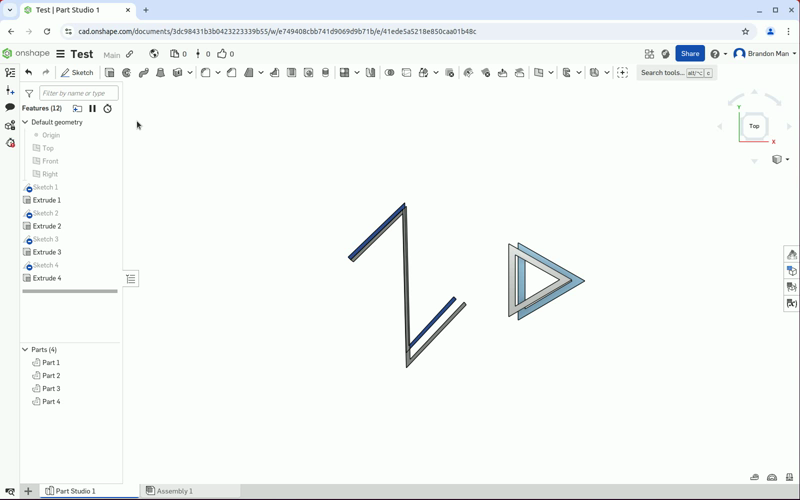
key(shift+h)
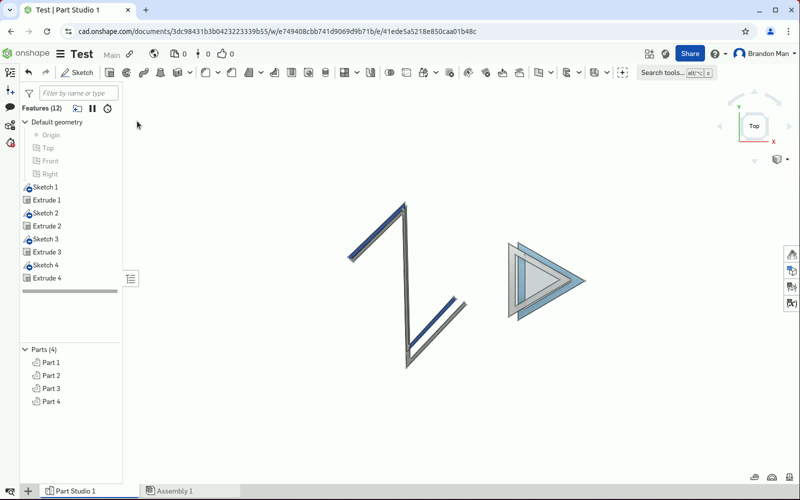
key(shift+h)
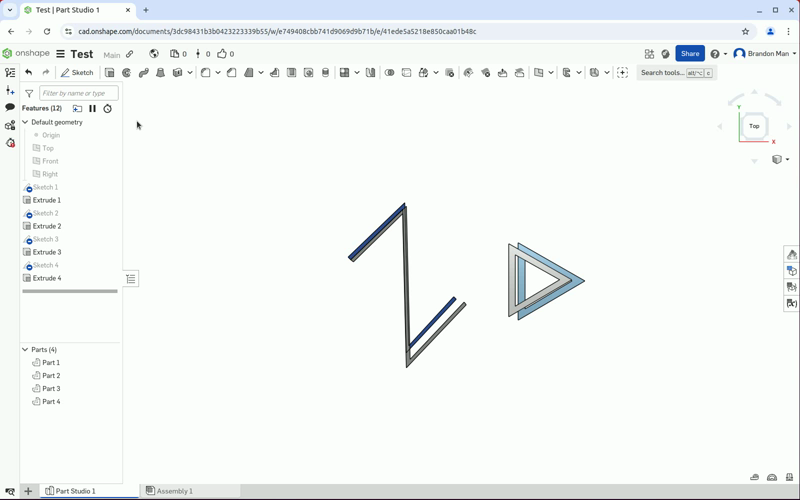
mouse_move(73, 189)
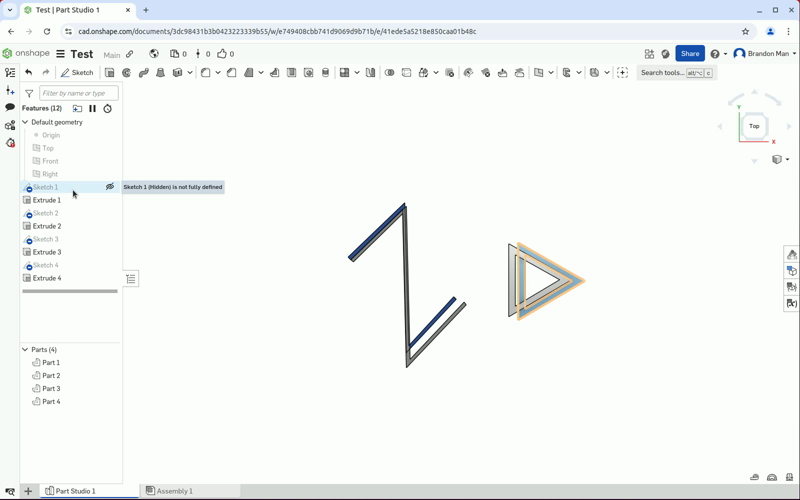
click(73, 189)
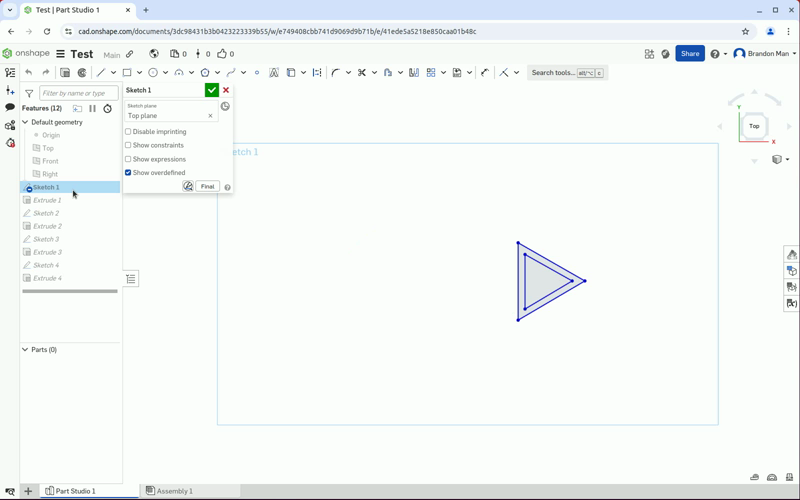
mouse_move(229, 92)
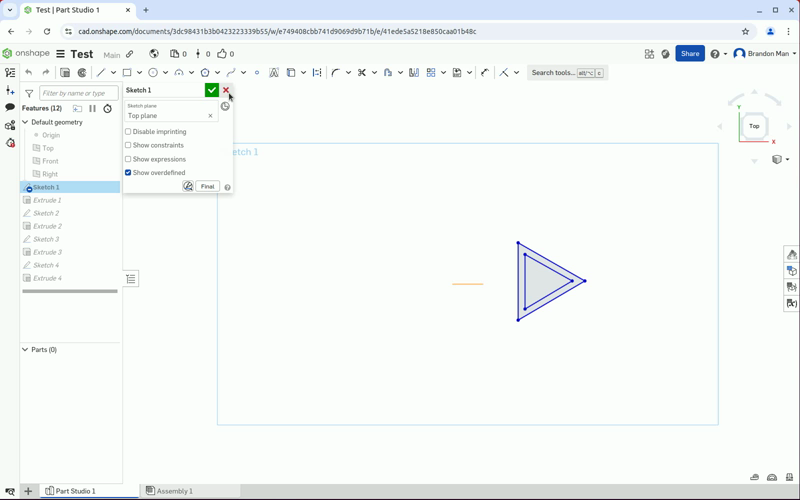
click(229, 92)
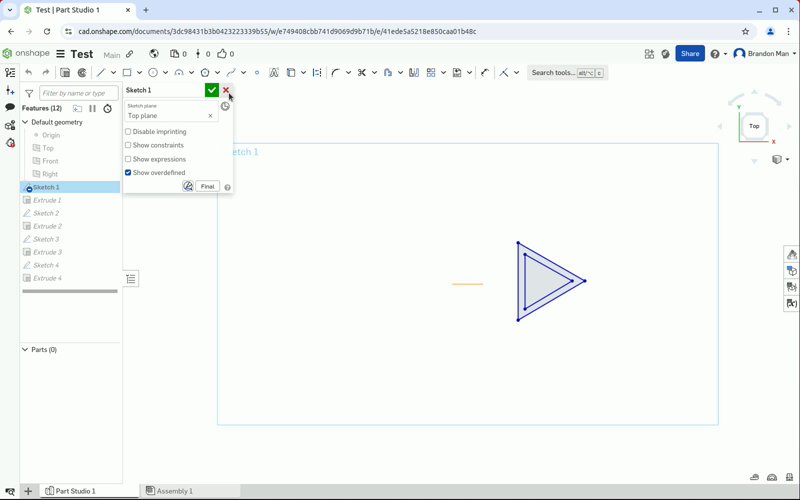
key(shift+s)
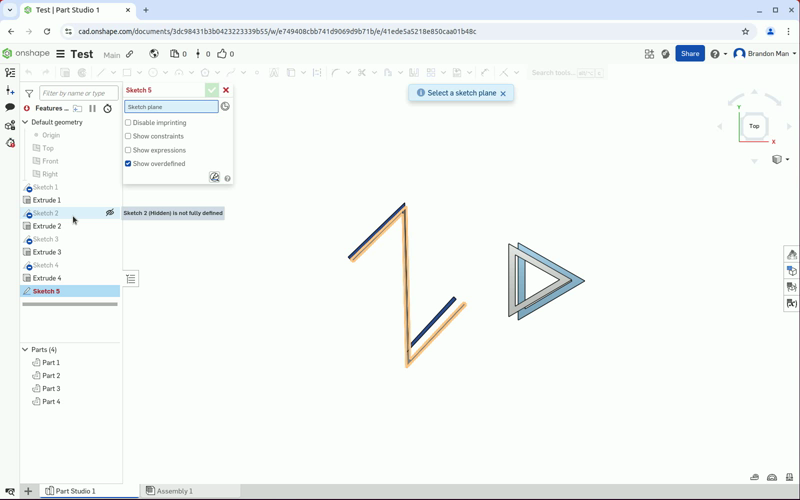
scroll(3)
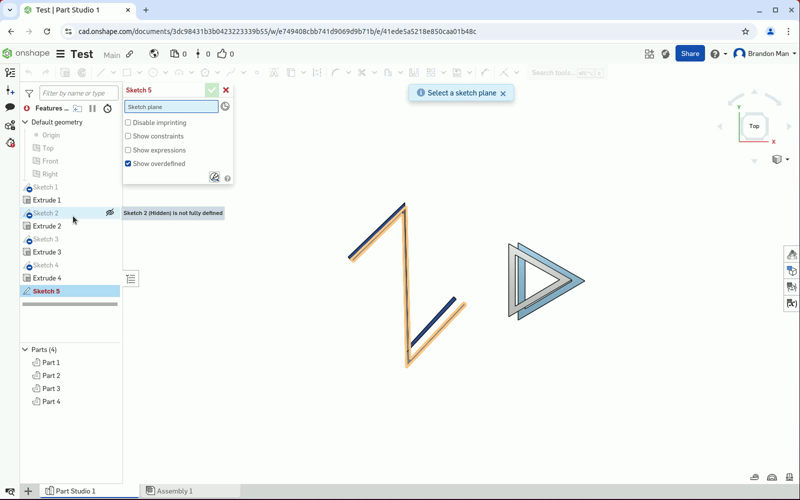
mouse_move(73, 150)
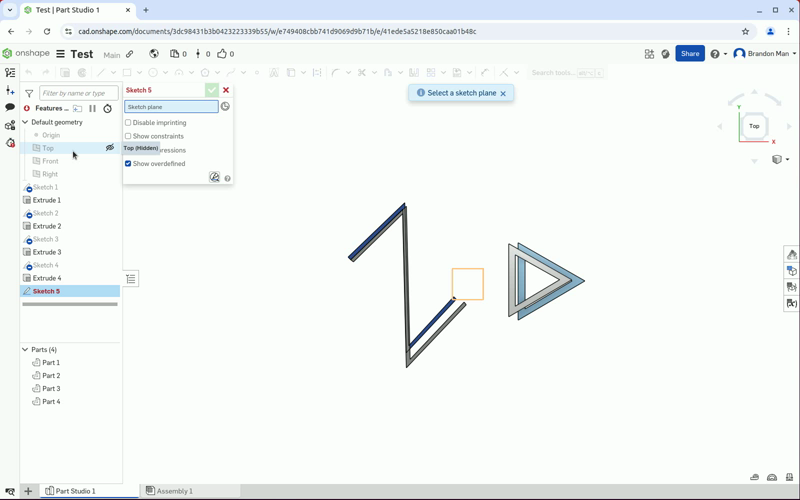
click(73, 150)
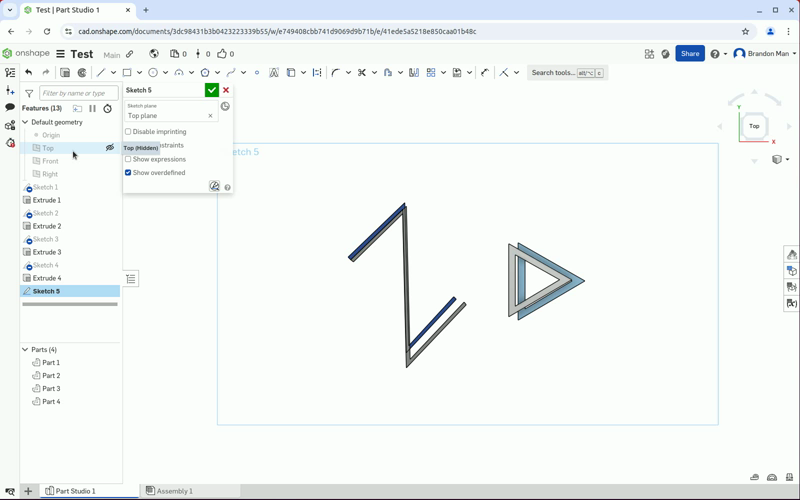
mouse_move(73, 352)
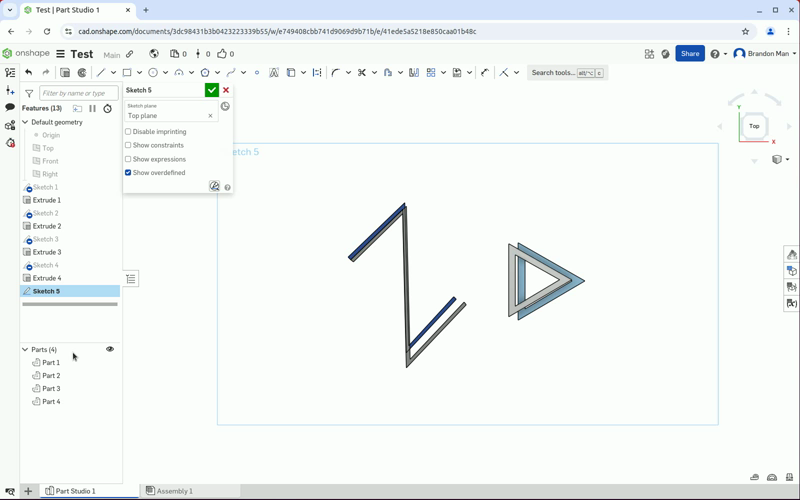
key(y)
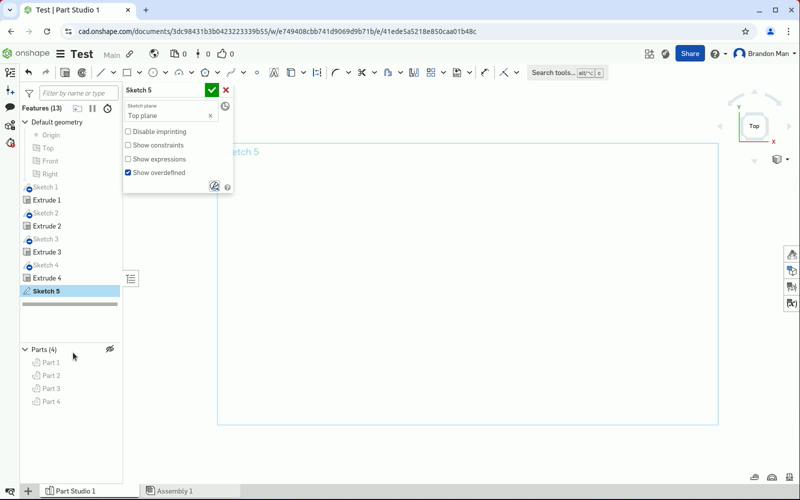
key(l)
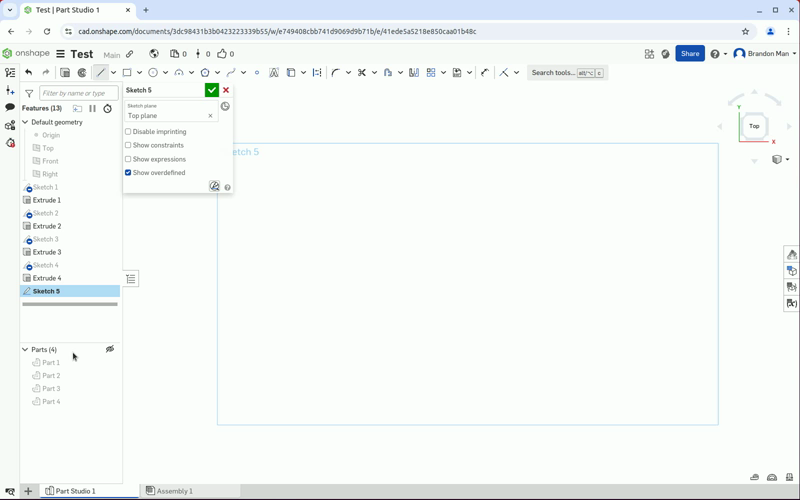
key_down(shift)
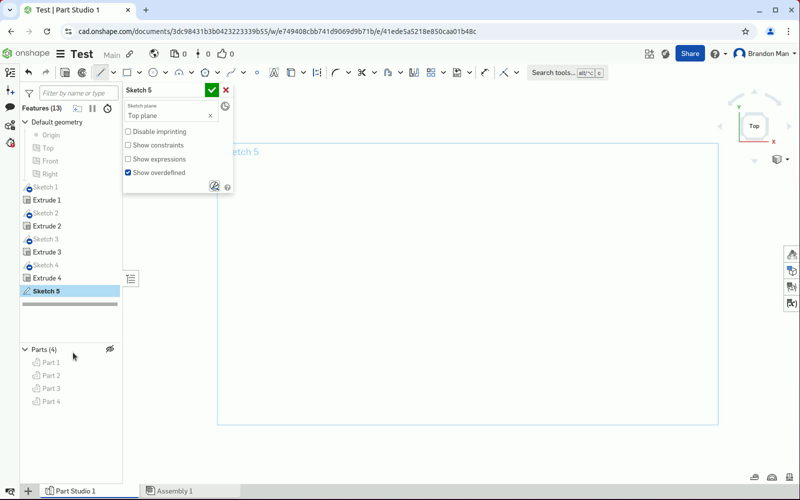
mouse_move(350, 259)
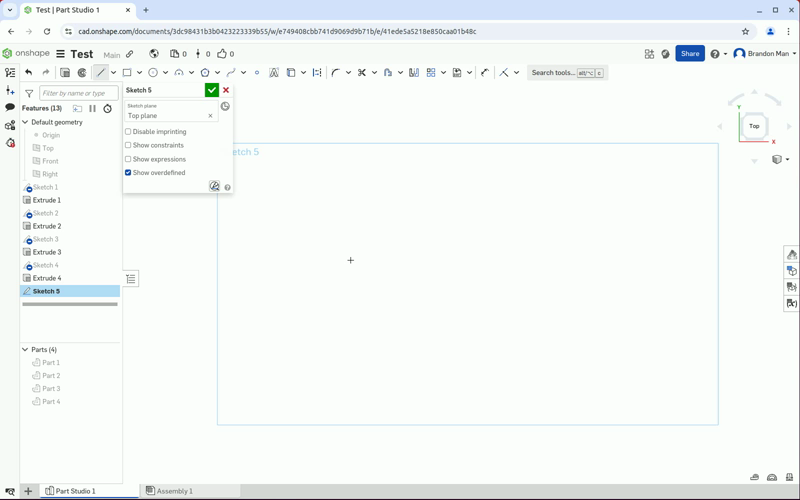
click(350, 259)
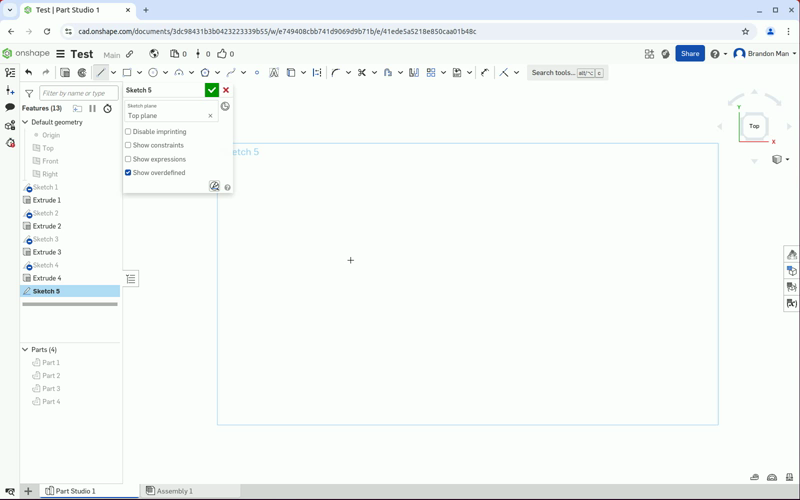
key_up(shift)
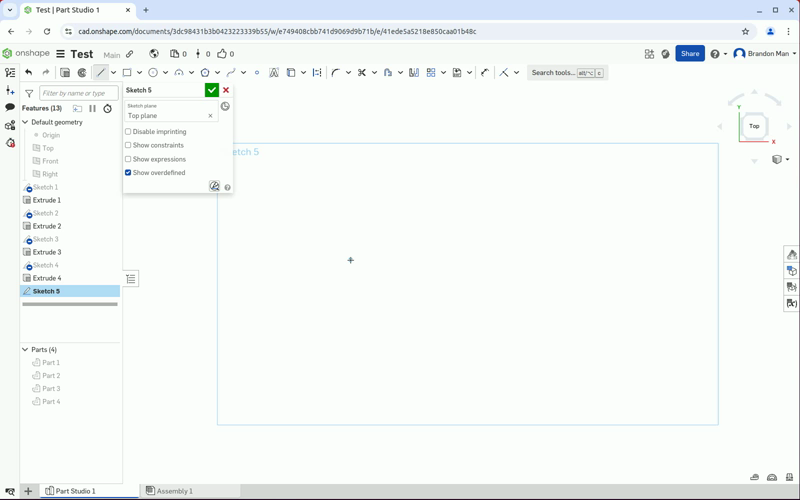
key_down(shift)
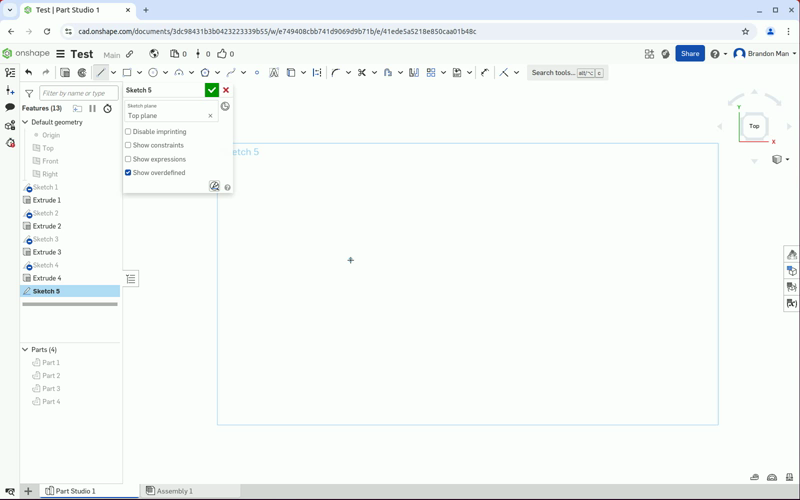
mouse_move(380, 259)
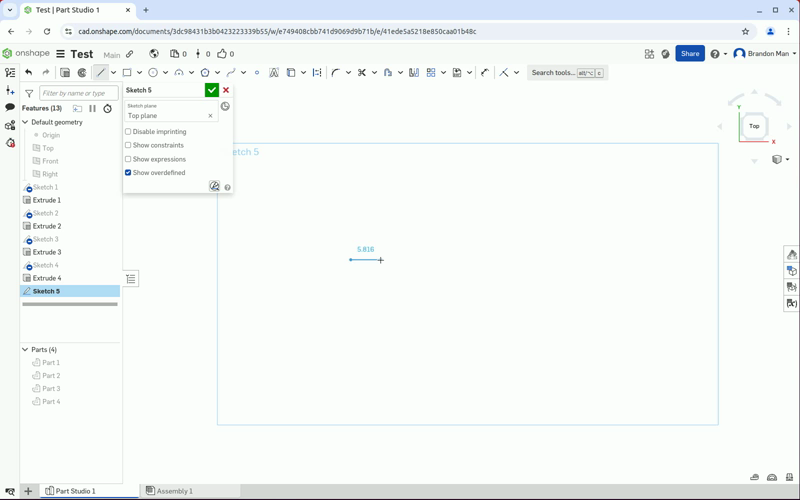
mouse_move(353, 261)
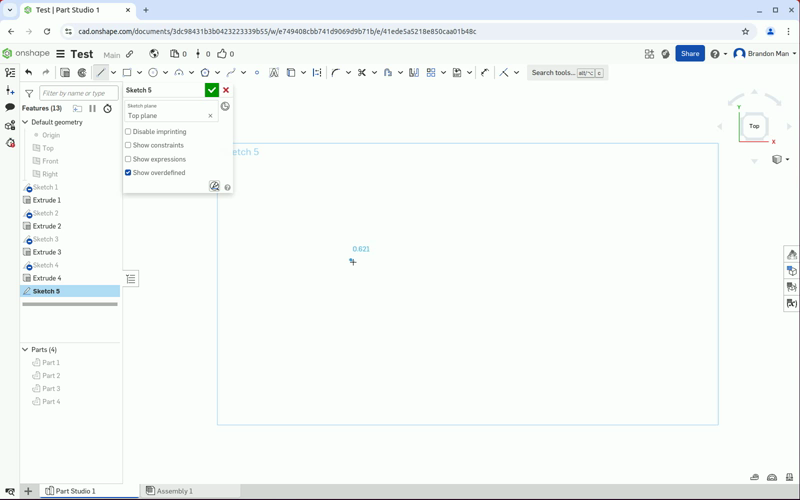
scroll(6)
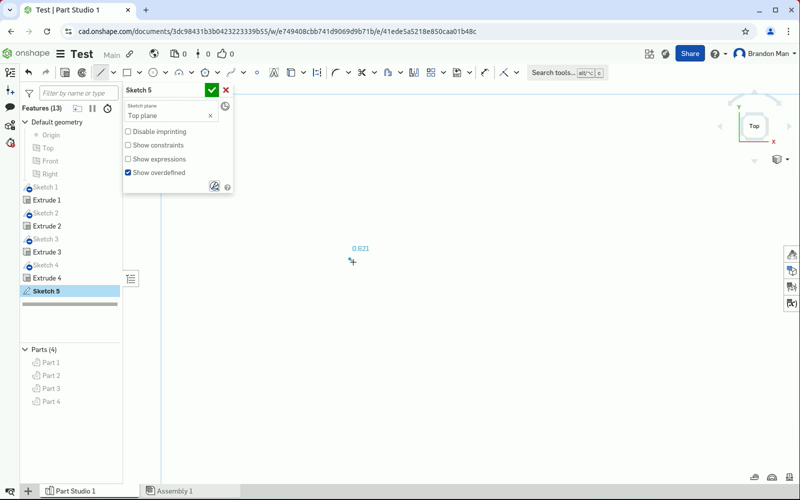
scroll(6)
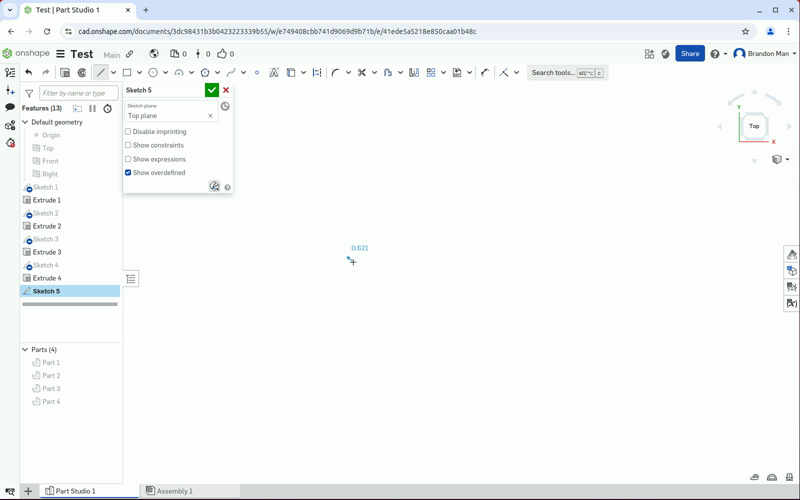
scroll(6)
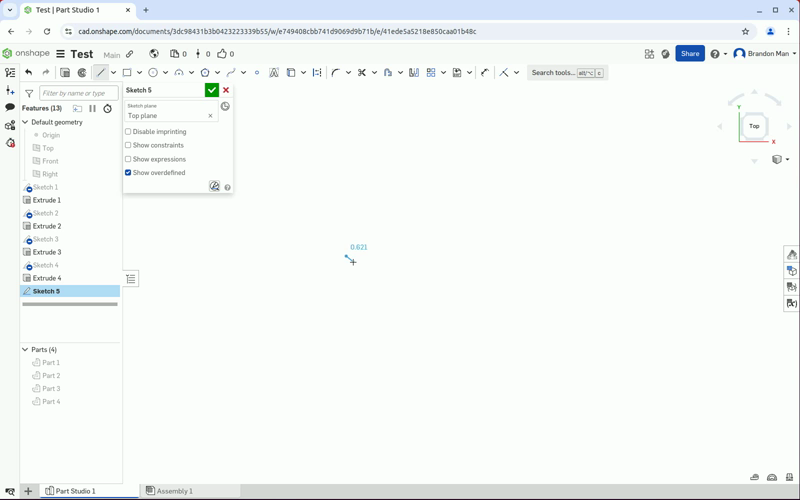
scroll(6)
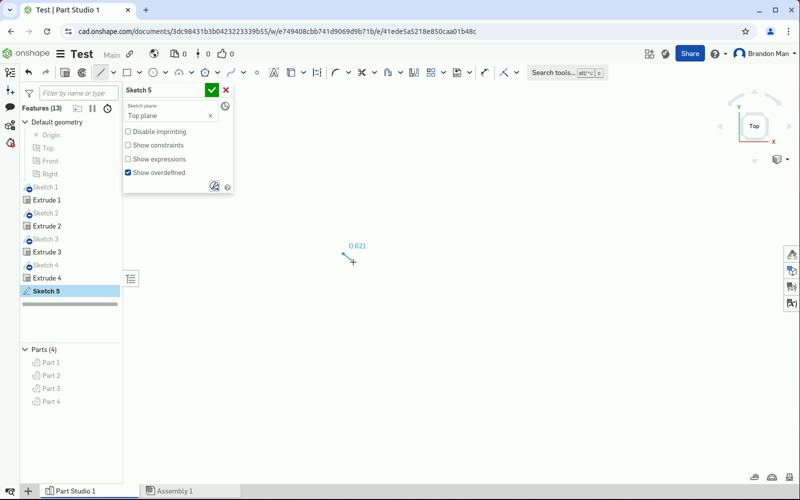
scroll(6)
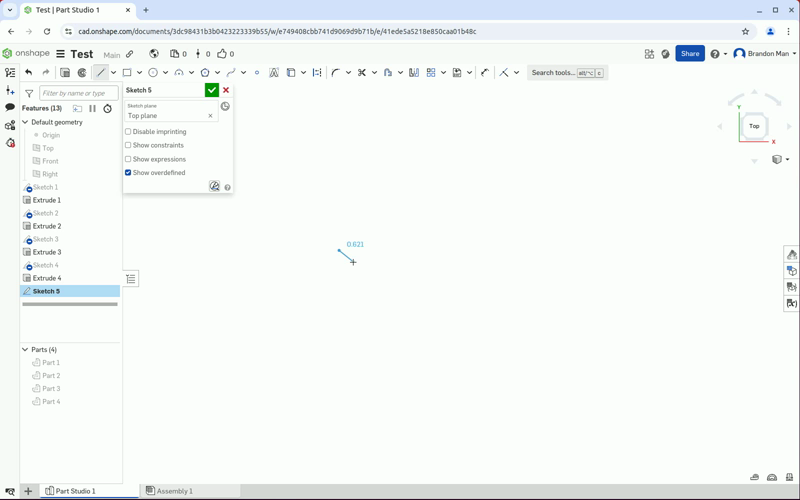
scroll(6)
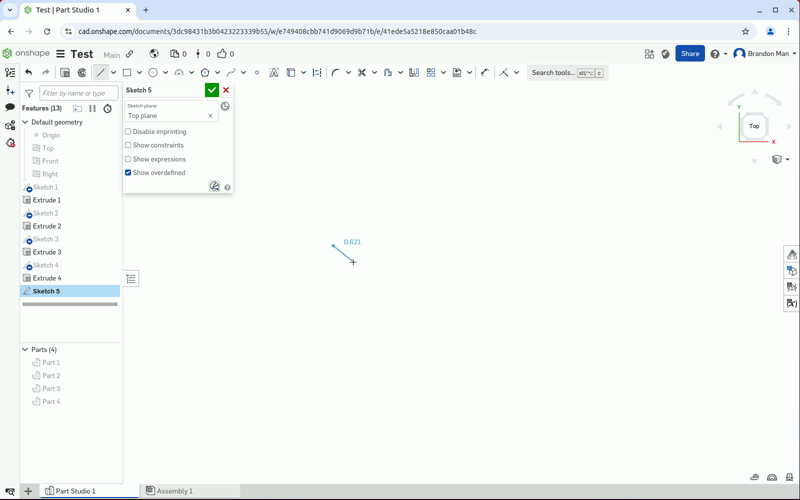
scroll(6)
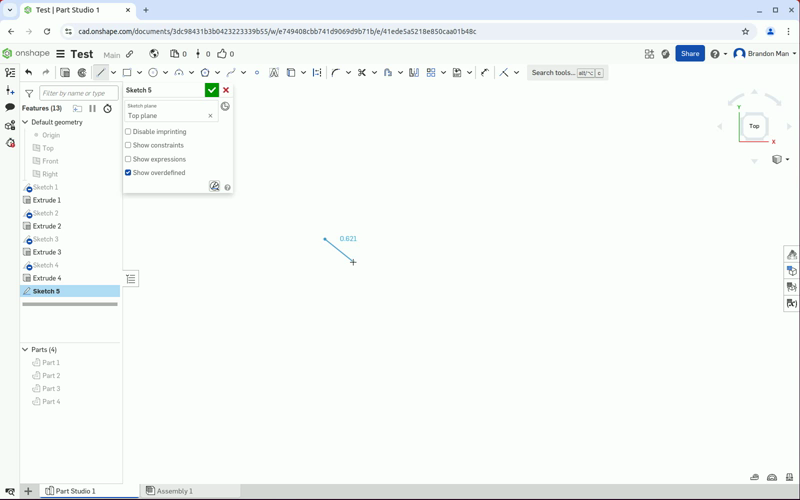
click(353, 261)
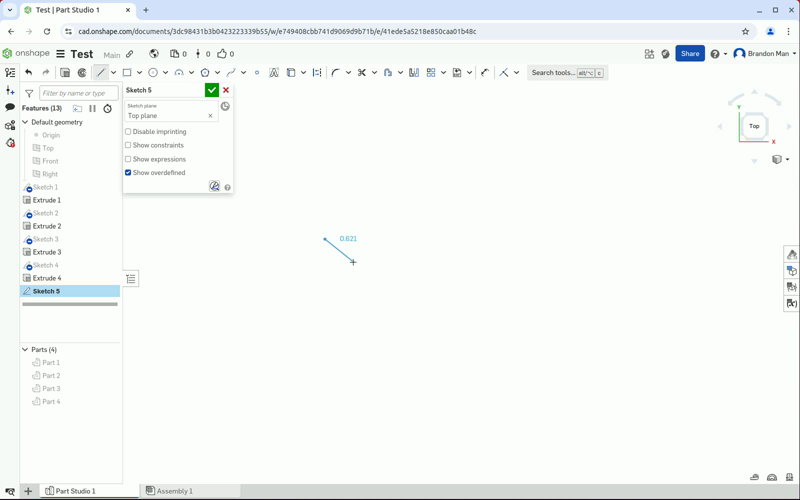
scroll(-6)
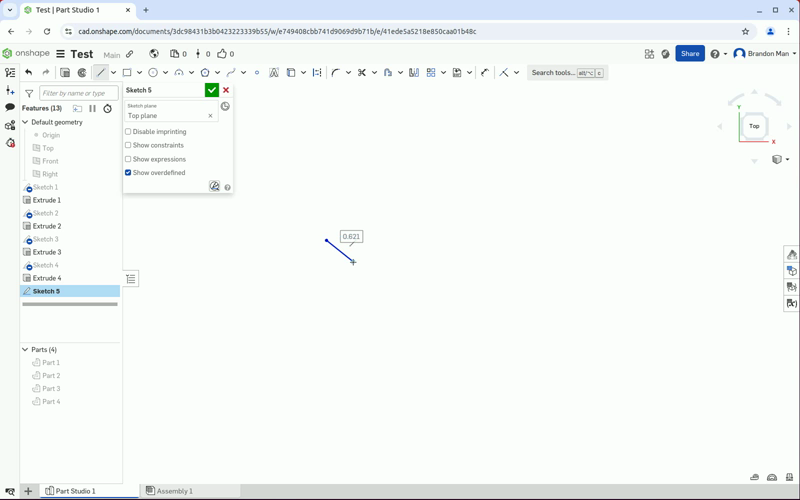
scroll(-6)
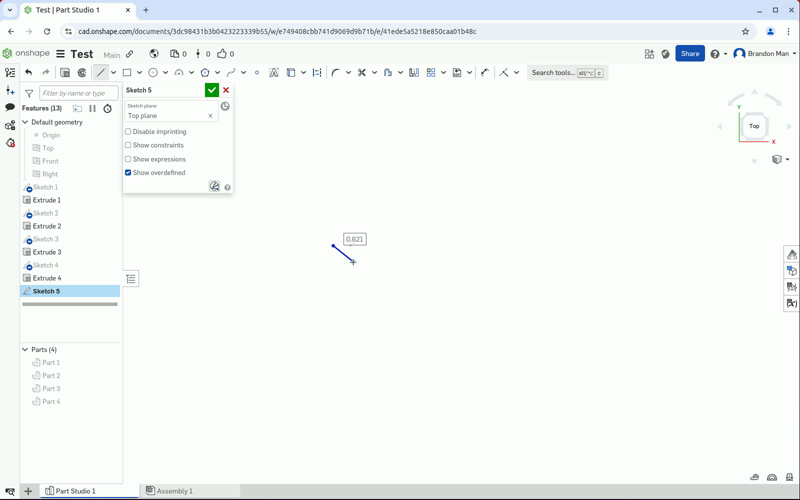
scroll(-6)
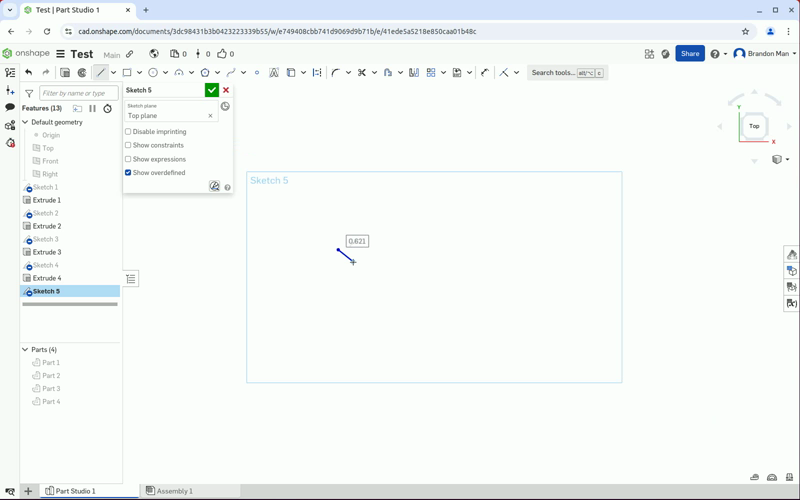
scroll(-6)
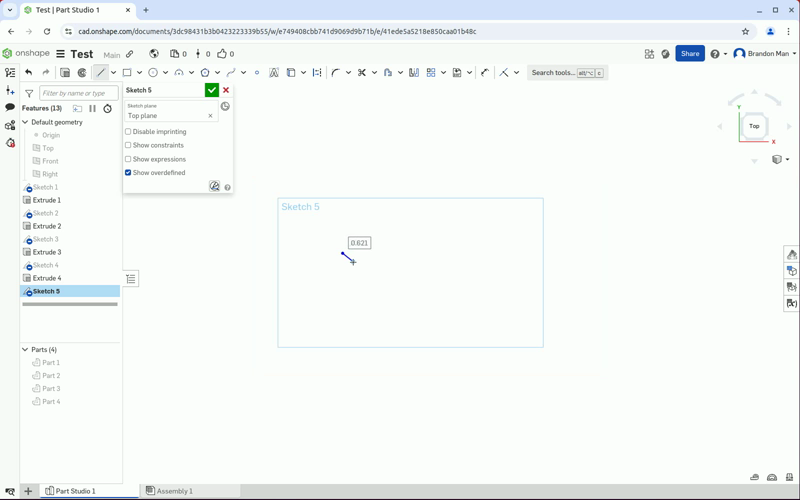
scroll(-6)
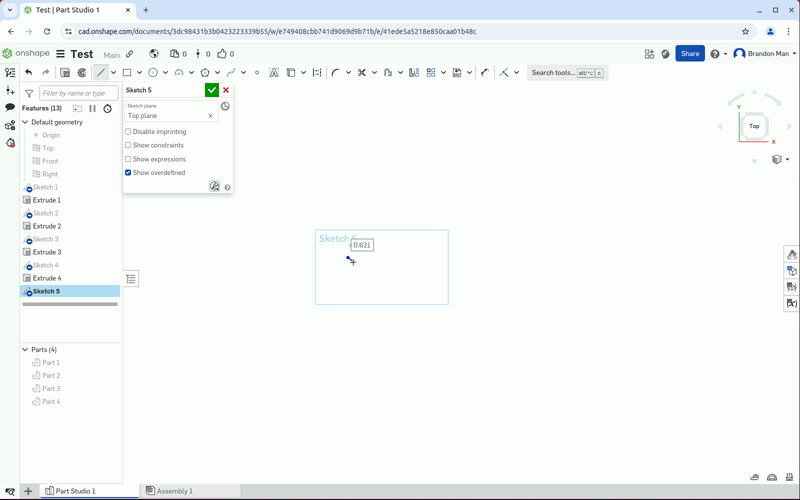
scroll(-6)
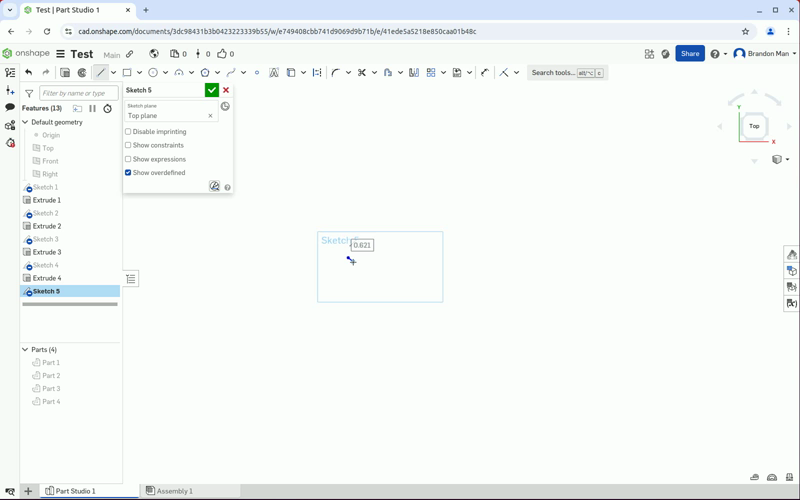
scroll(-6)
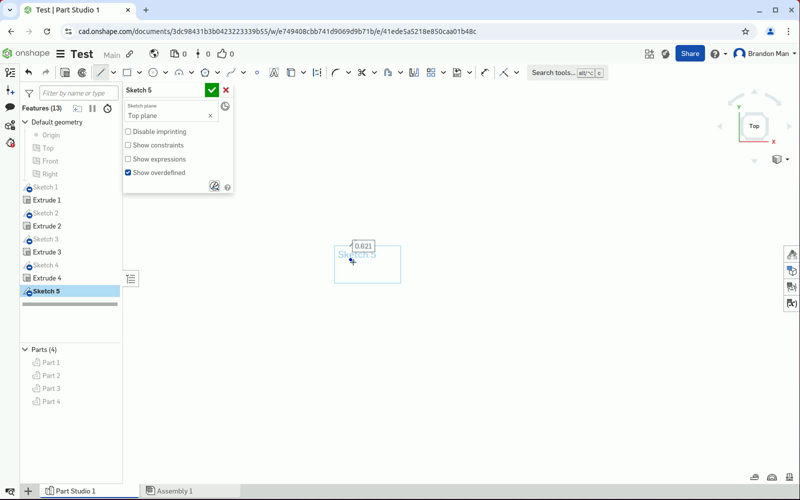
key_up(shift)
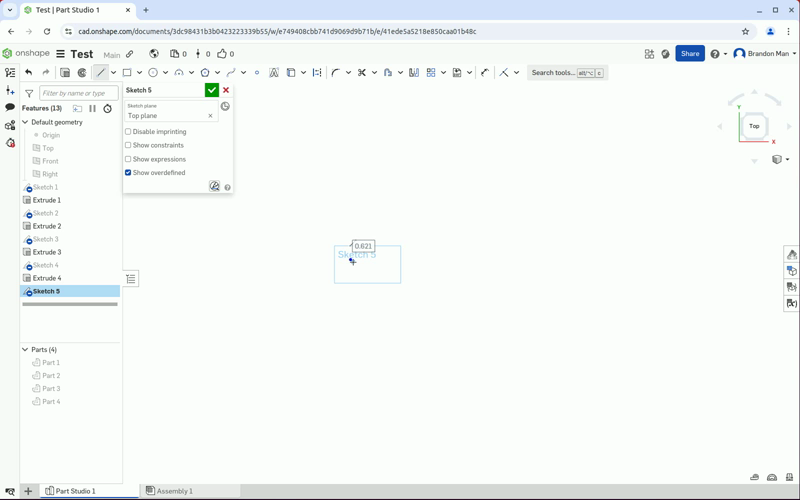
key_down(shift)
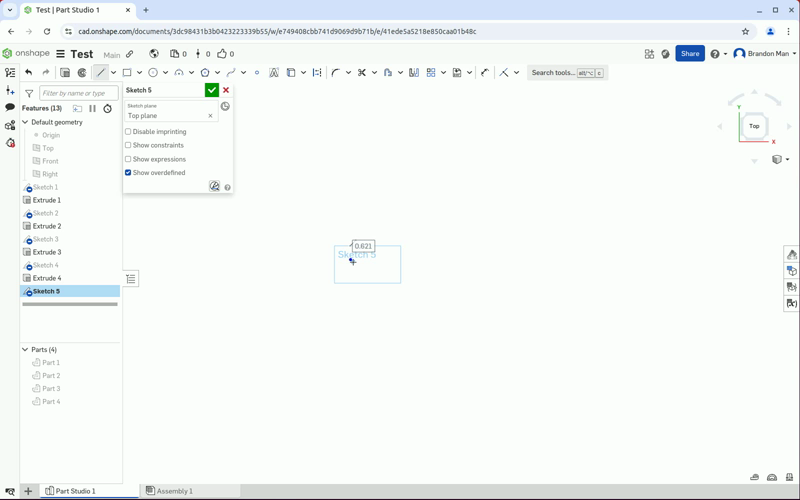
mouse_move(399, 216)
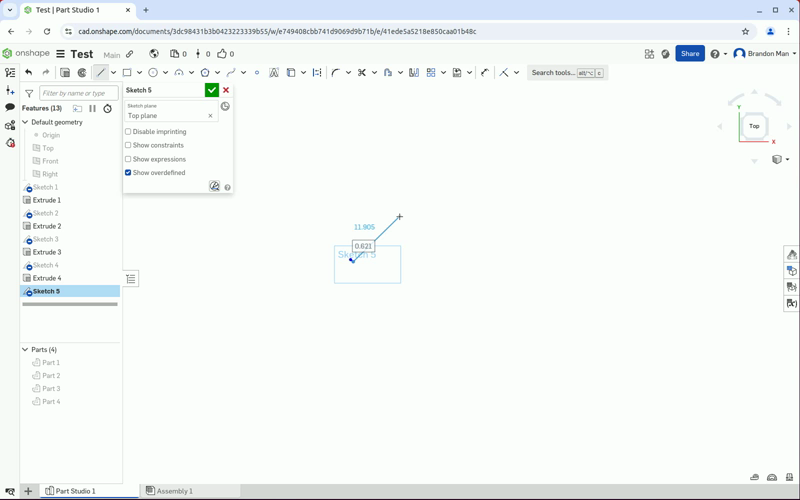
click(399, 216)
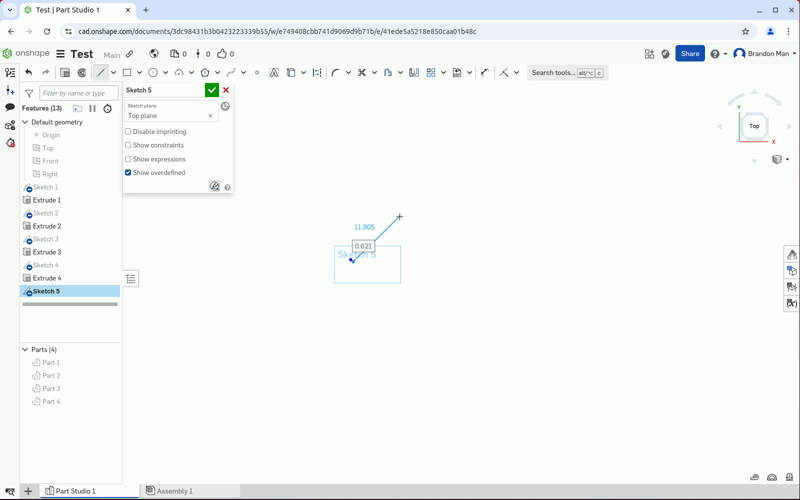
key_up(shift)
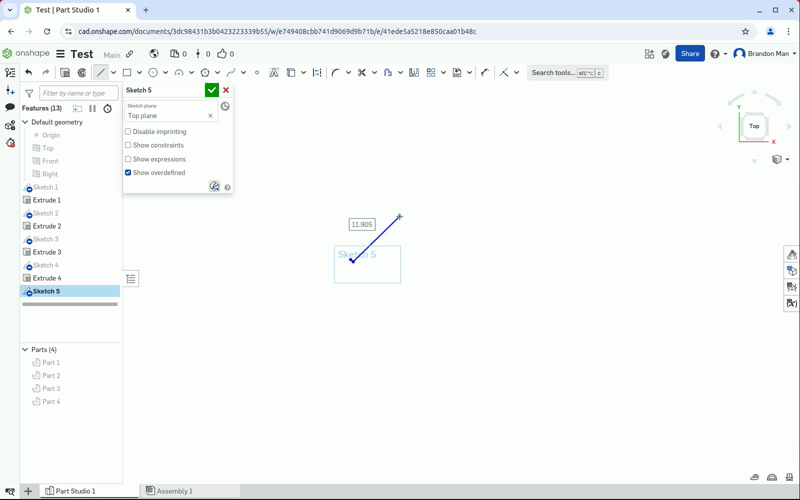
key_down(shift)
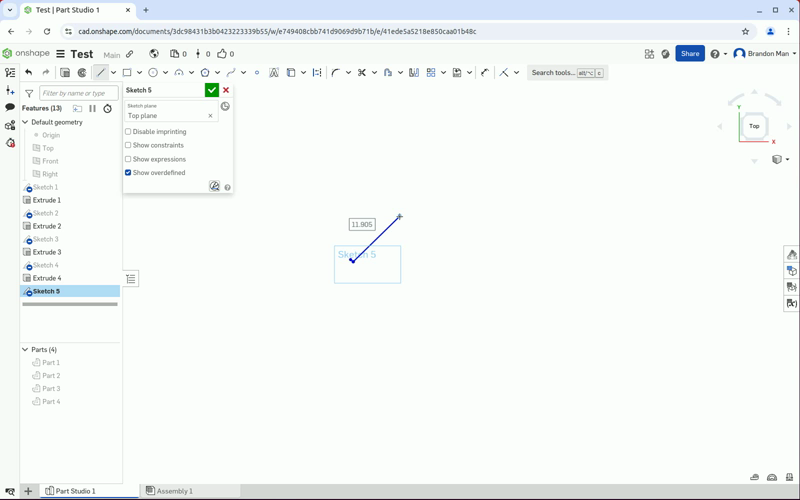
mouse_move(403, 361)
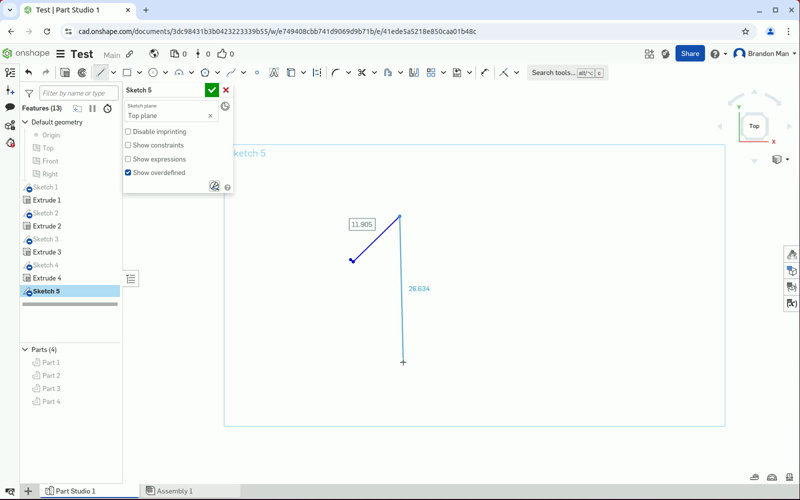
click(403, 361)
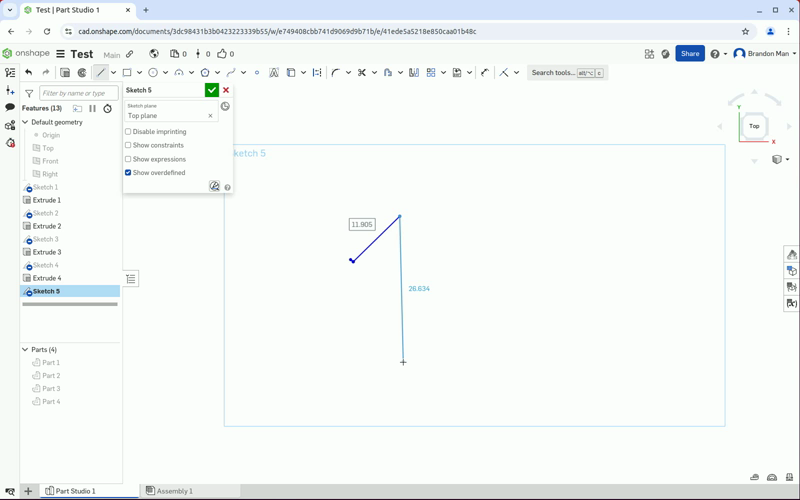
key_up(shift)
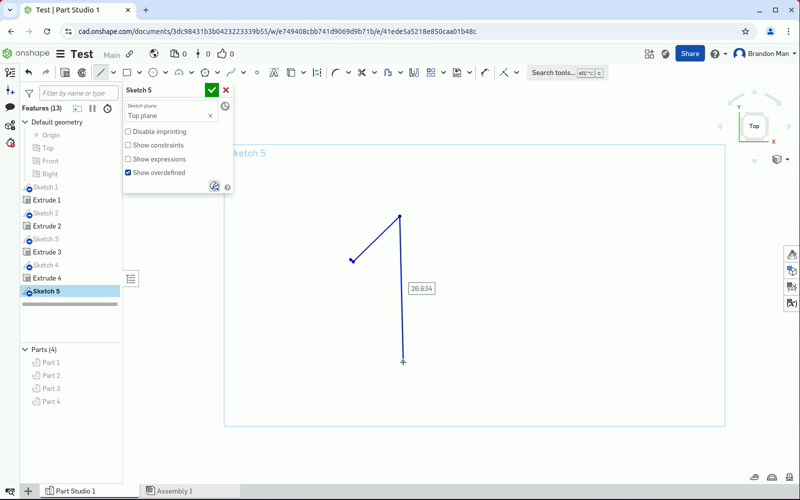
key_down(shift)
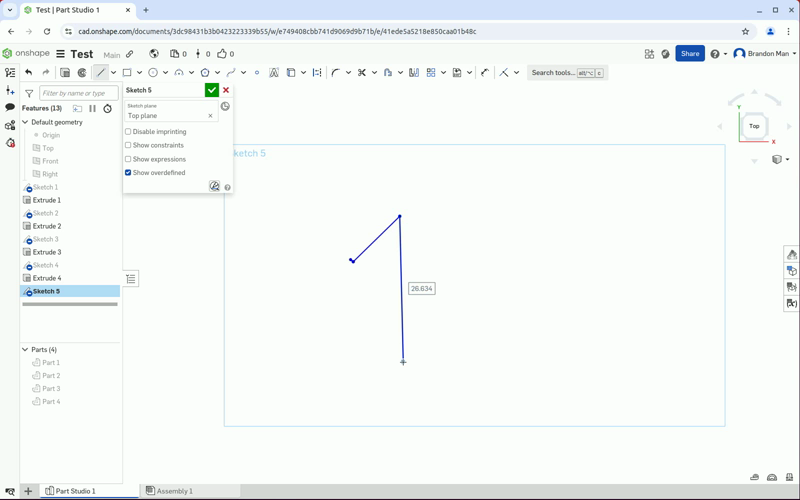
mouse_move(459, 302)
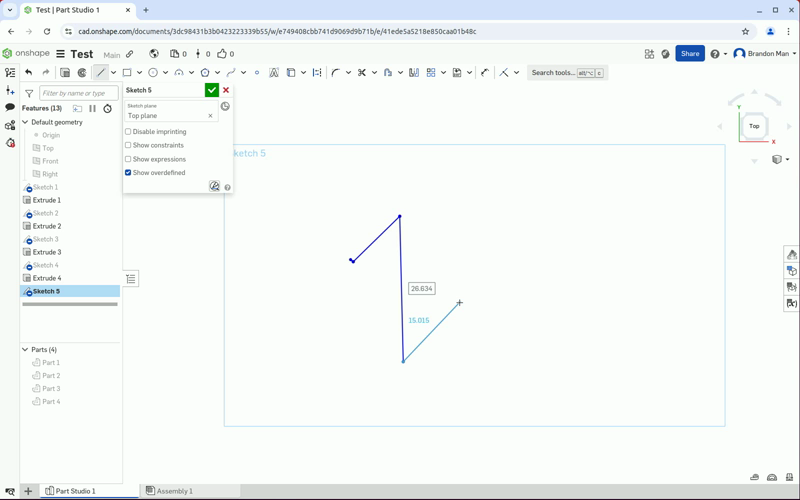
click(459, 302)
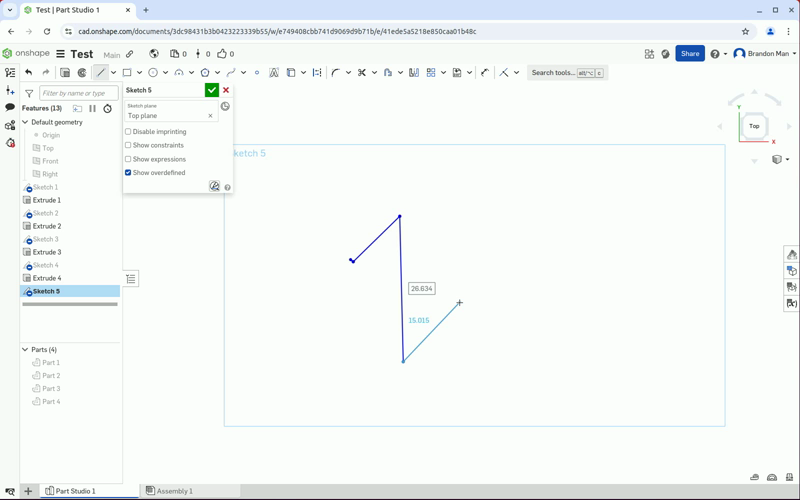
key_up(shift)
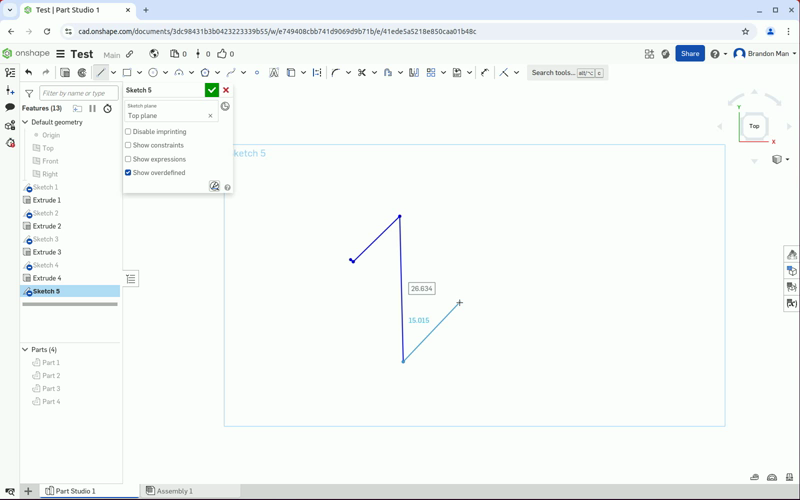
key_down(shift)
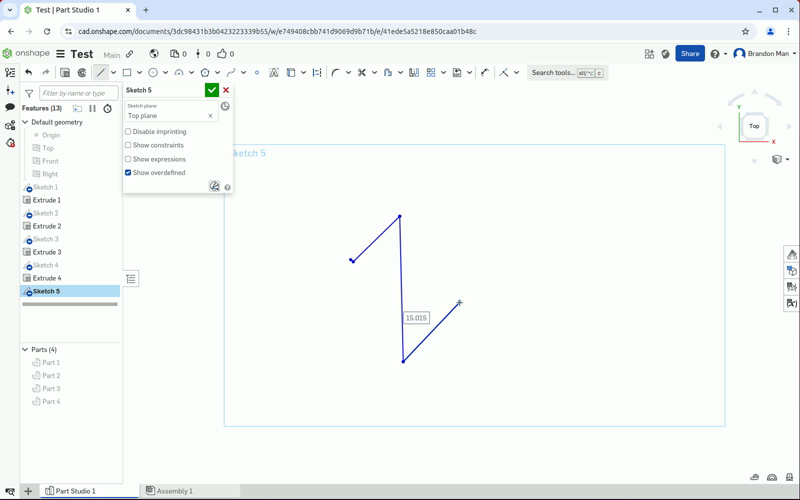
mouse_move(489, 302)
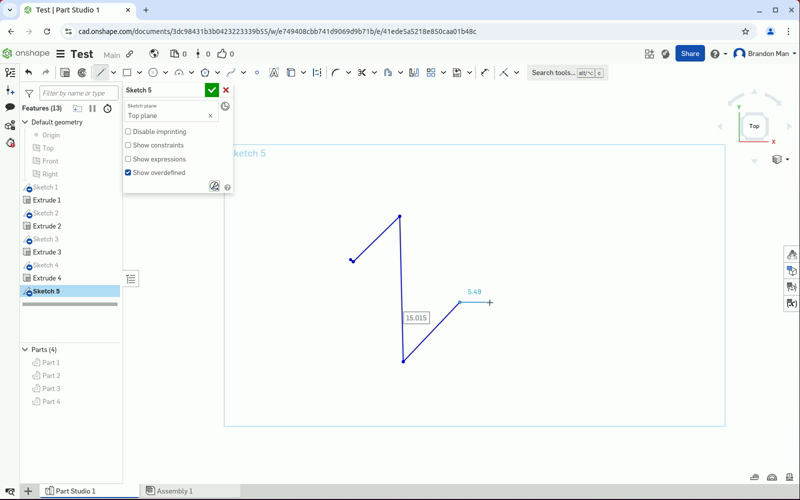
mouse_move(457, 299)
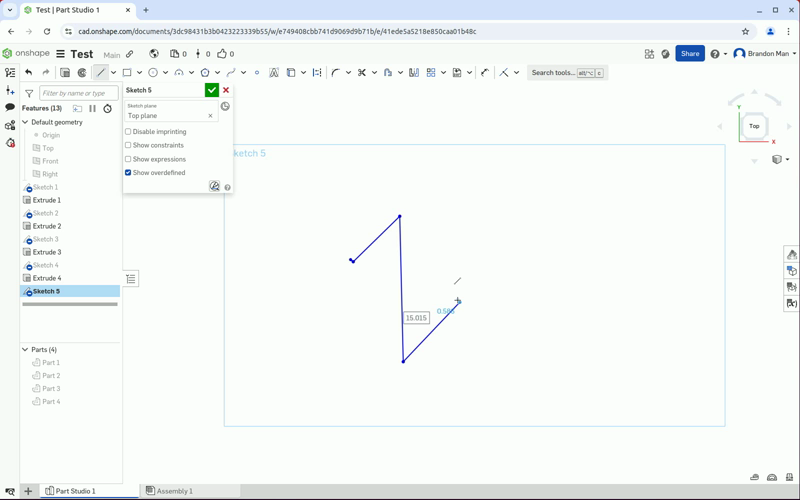
scroll(6)
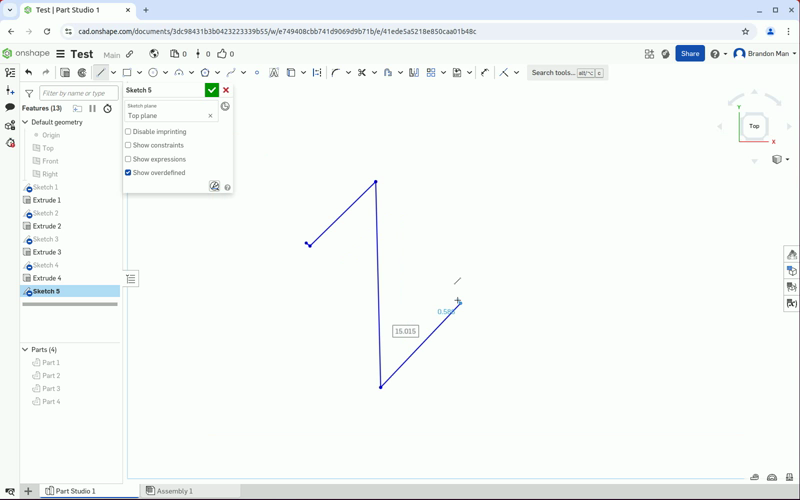
scroll(6)
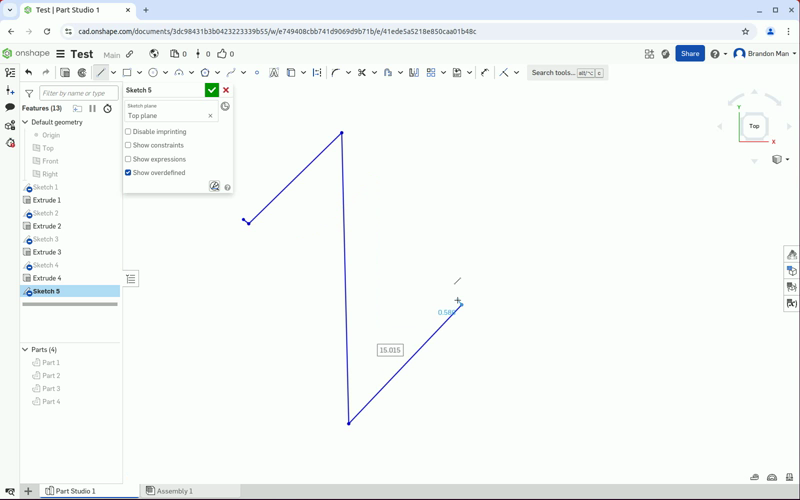
scroll(6)
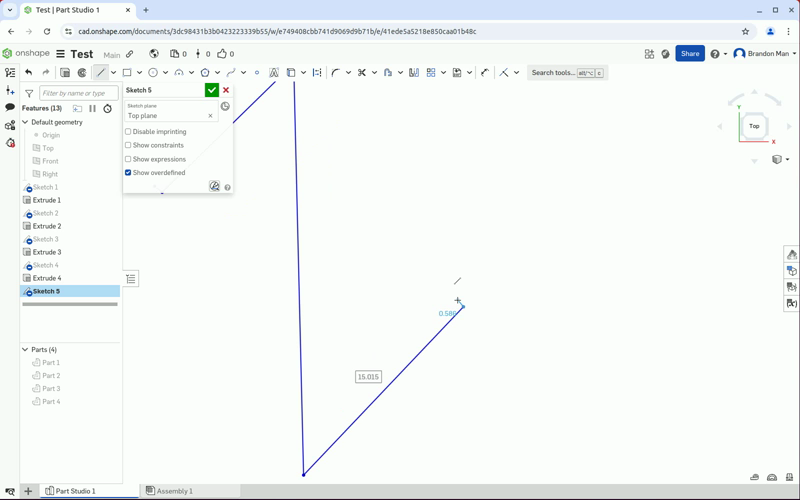
scroll(6)
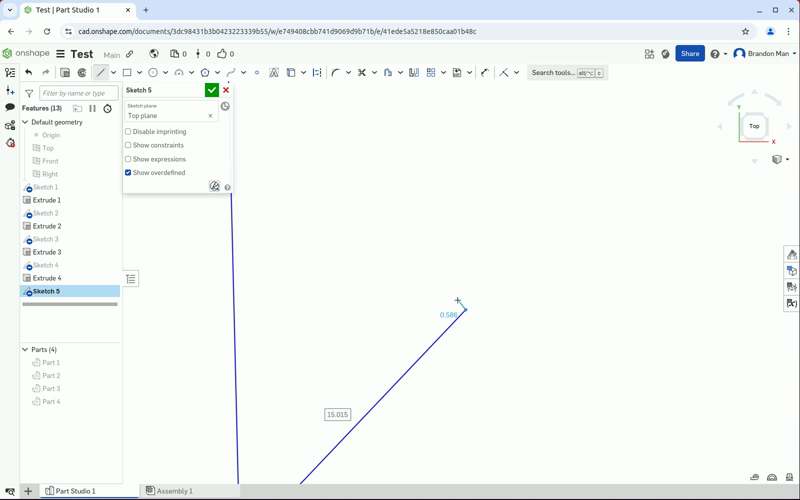
scroll(6)
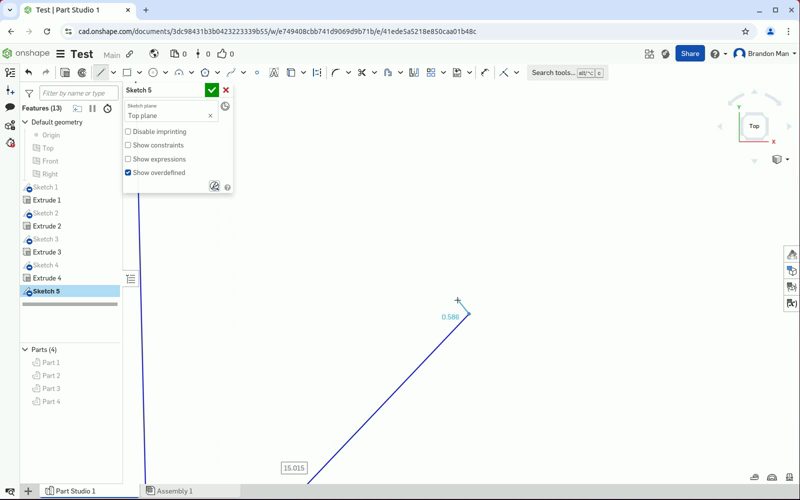
scroll(6)
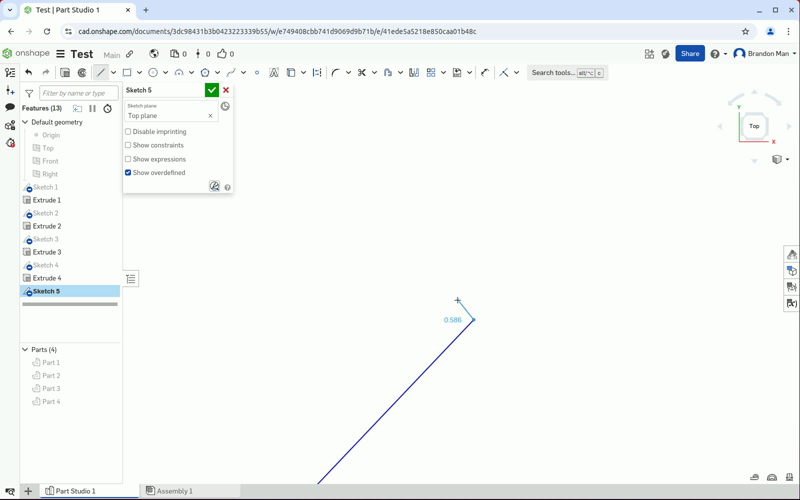
scroll(6)
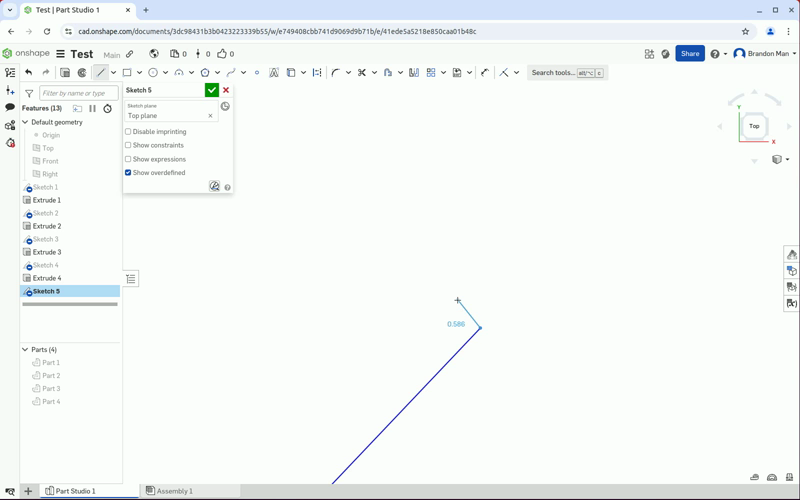
click(457, 299)
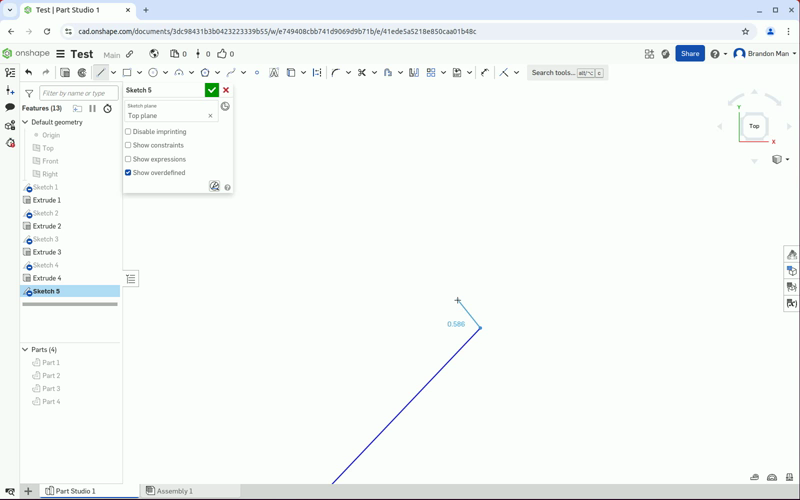
scroll(-6)
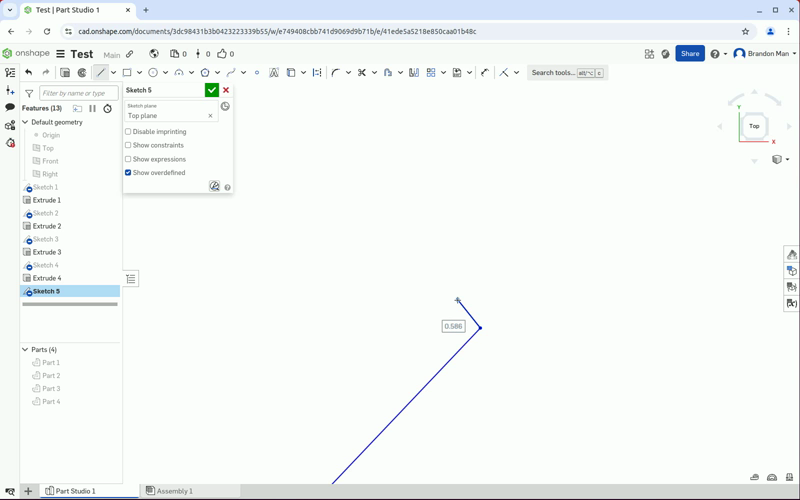
scroll(-6)
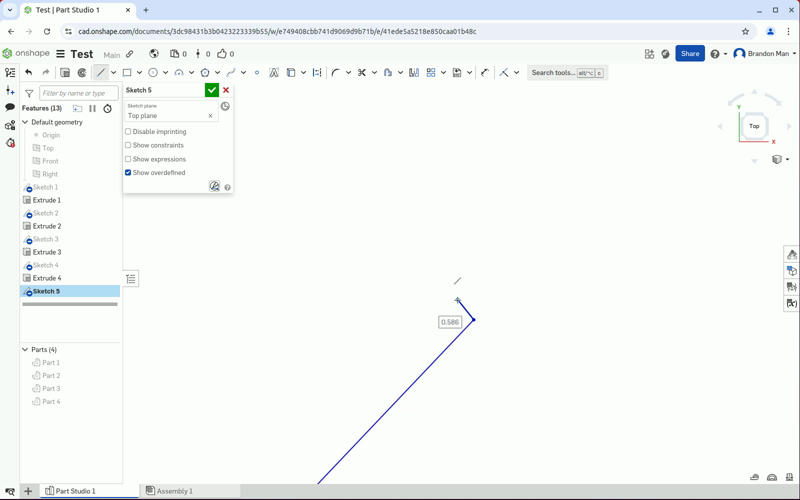
scroll(-6)
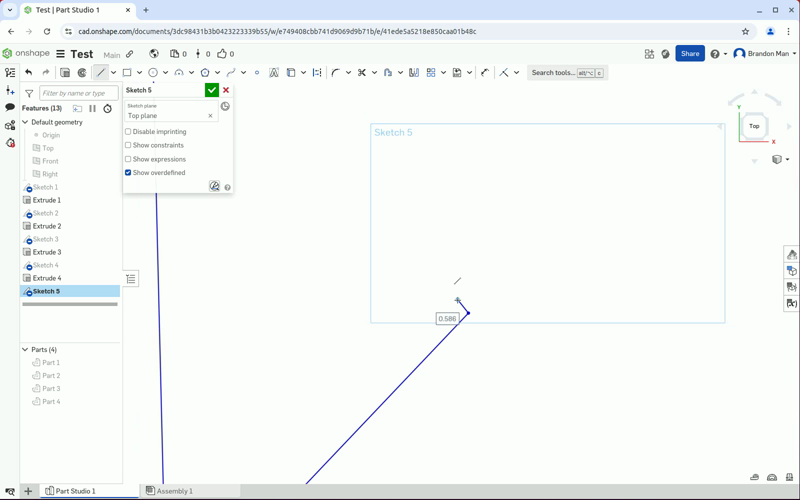
scroll(-6)
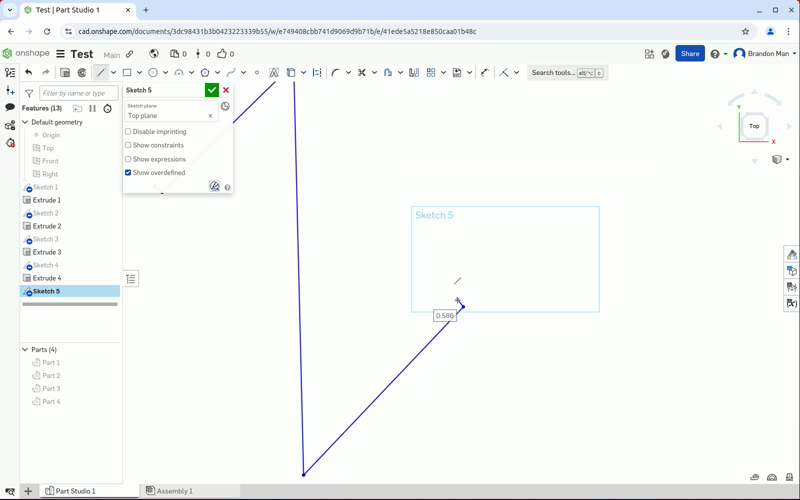
scroll(-6)
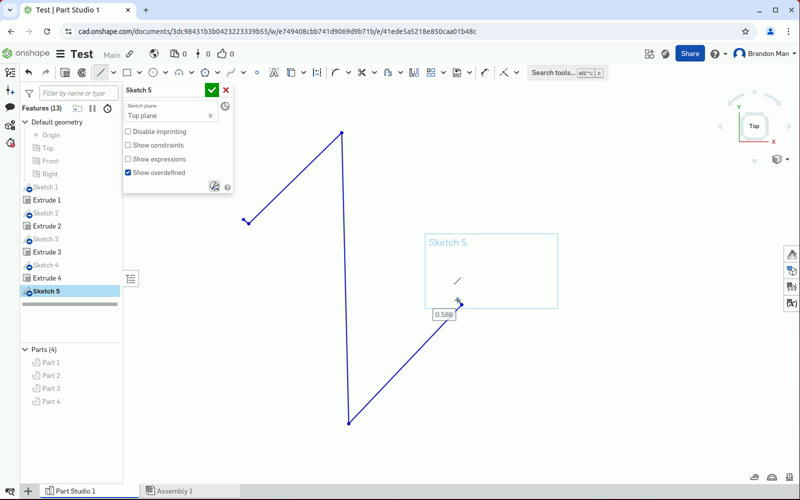
scroll(-6)
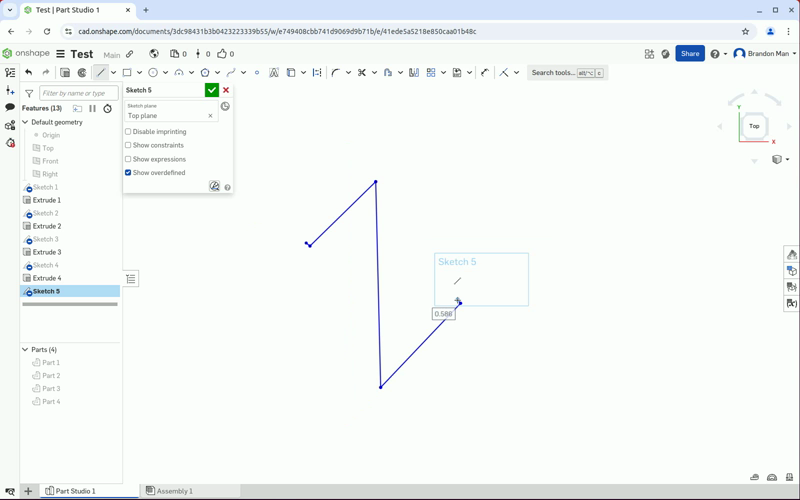
scroll(-6)
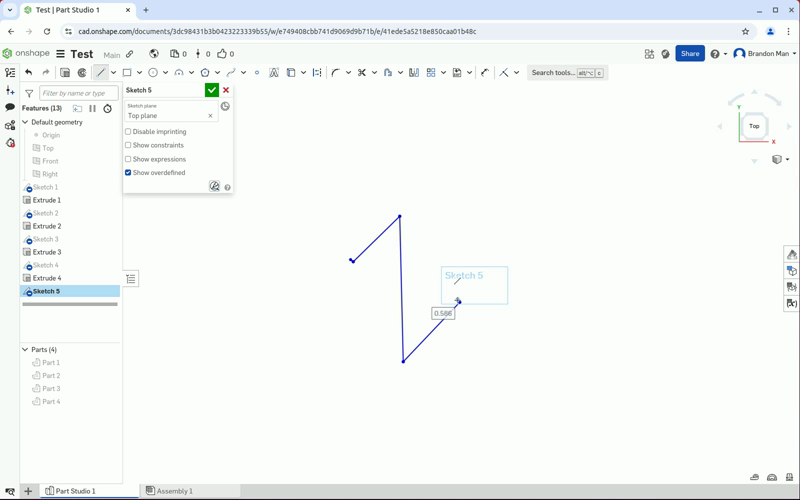
key_up(shift)
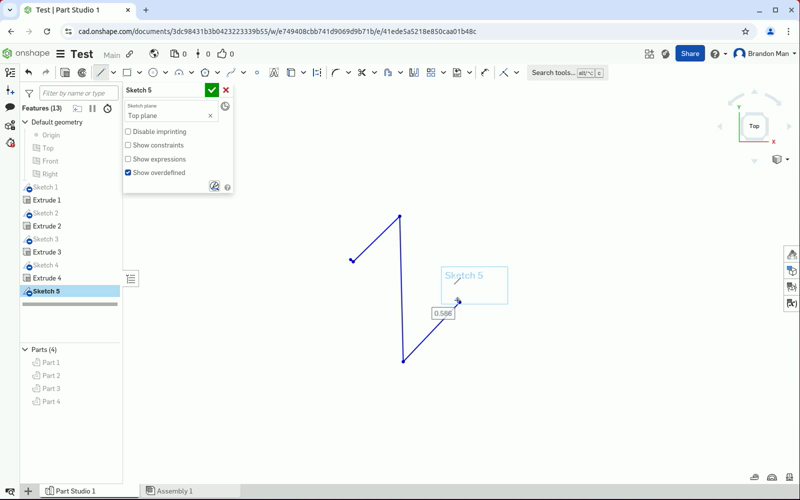
key_down(shift)
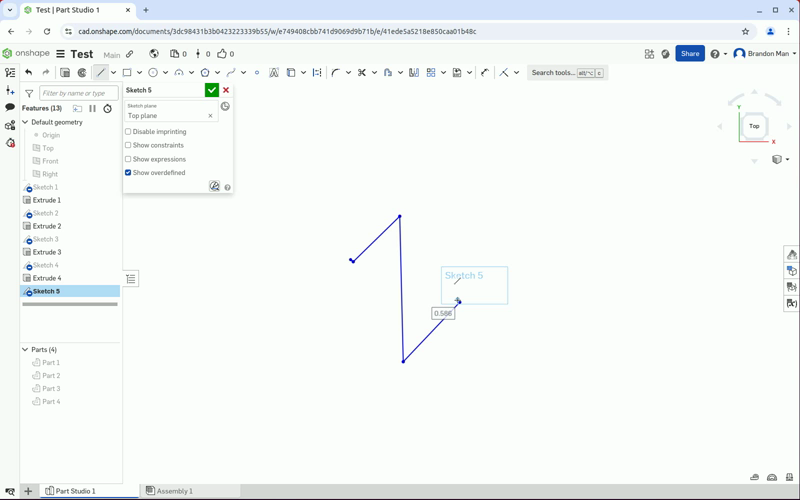
mouse_move(406, 353)
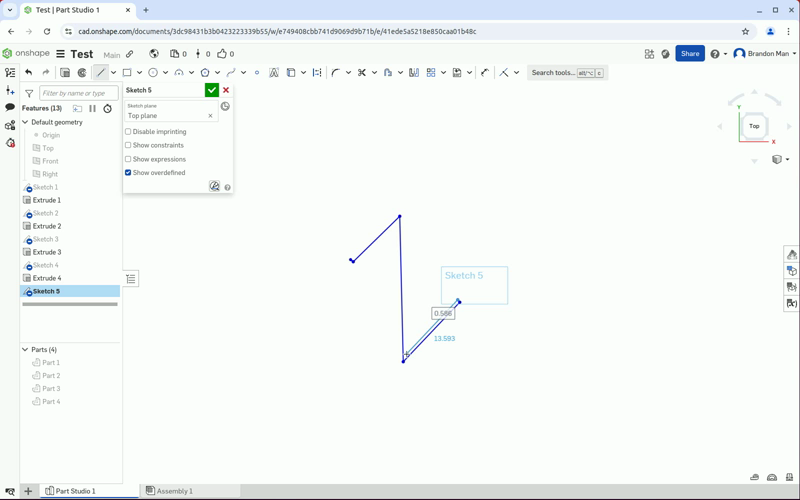
click(406, 353)
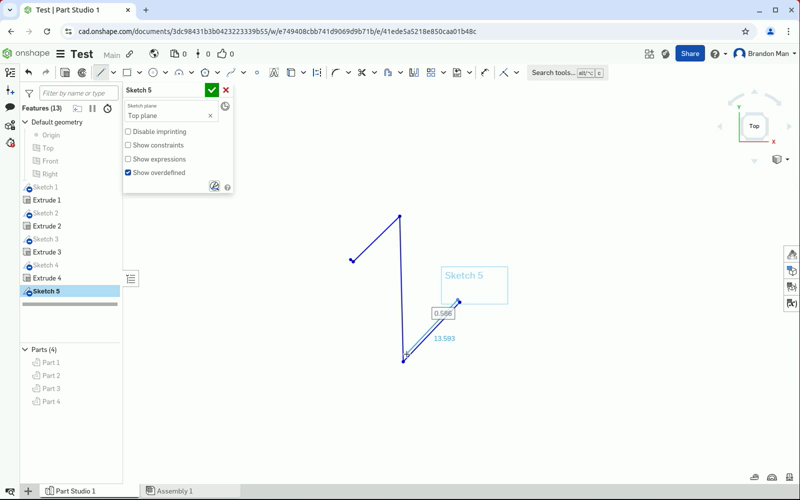
key_up(shift)
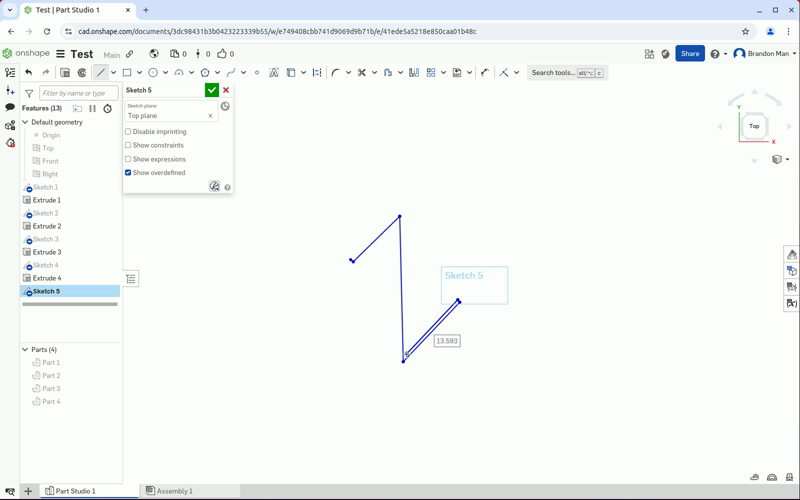
key_down(shift)
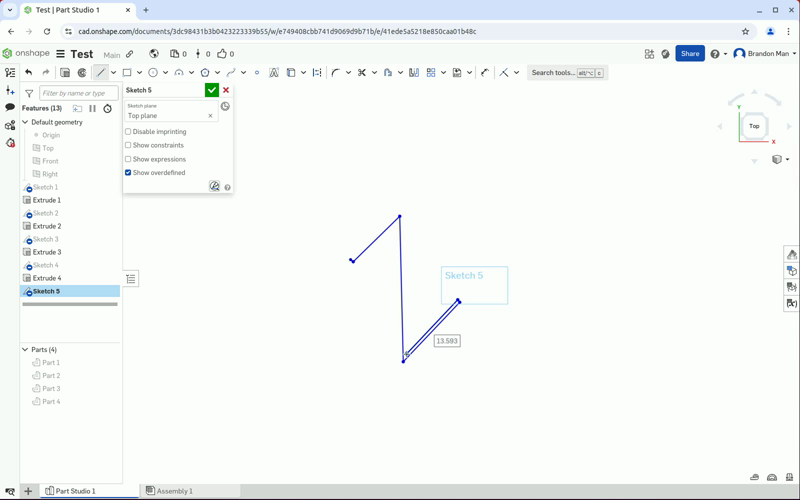
mouse_move(403, 209)
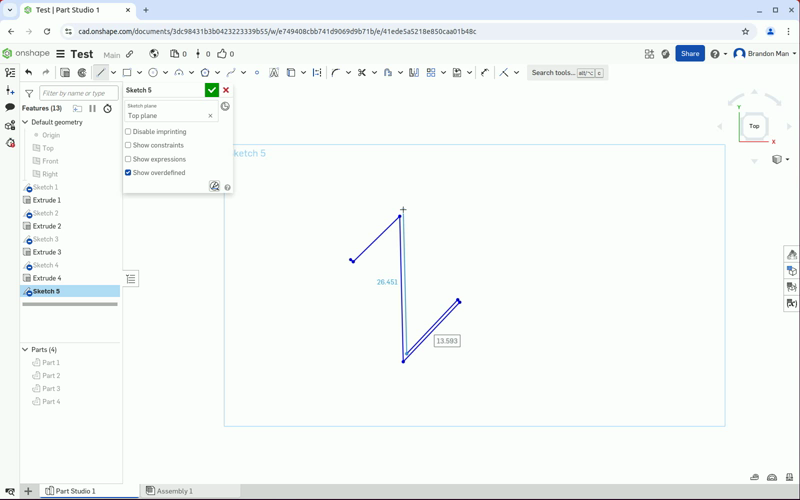
click(403, 209)
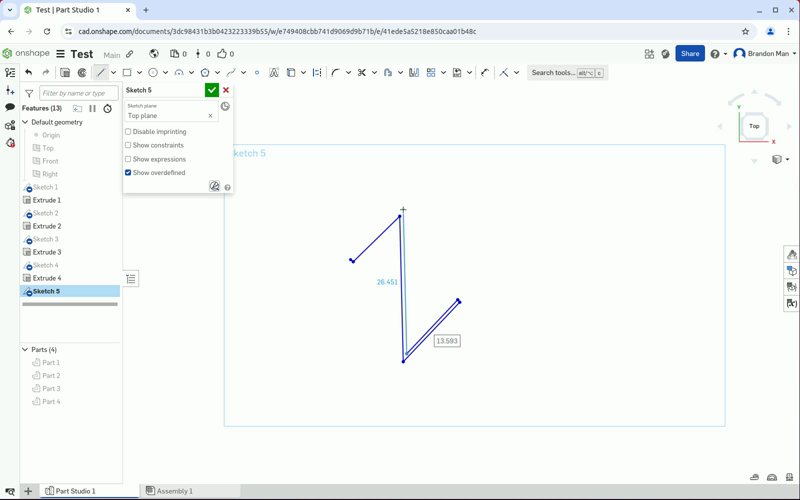
key_up(shift)
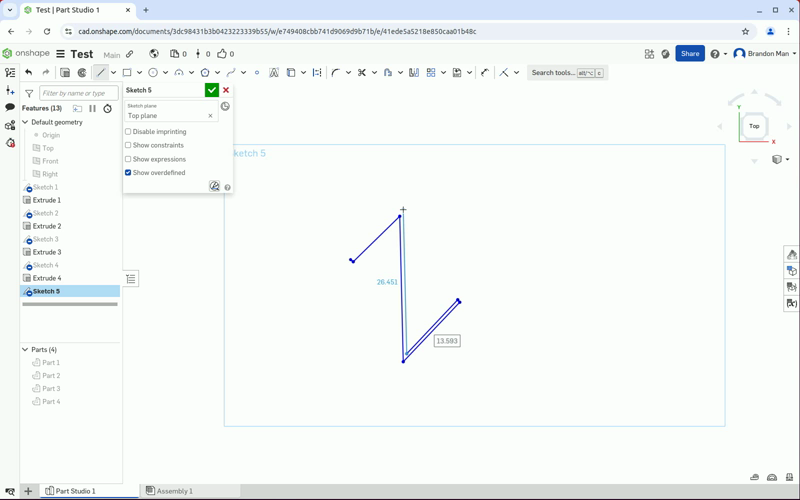
key_down(shift)
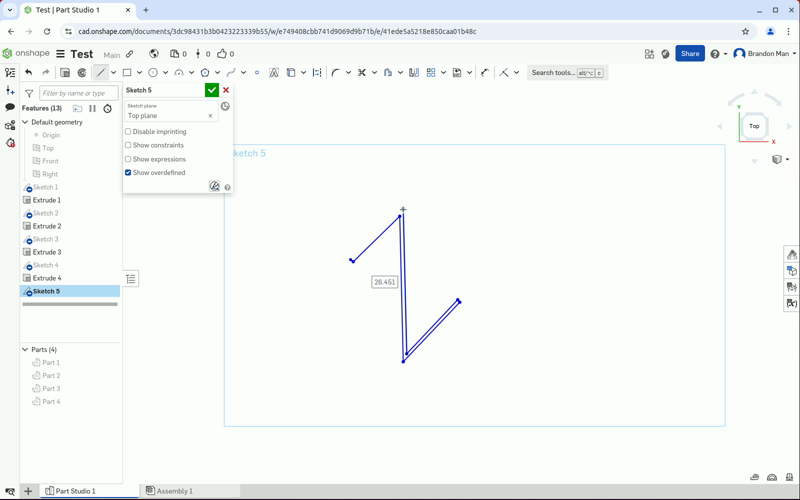
mouse_move(350, 259)
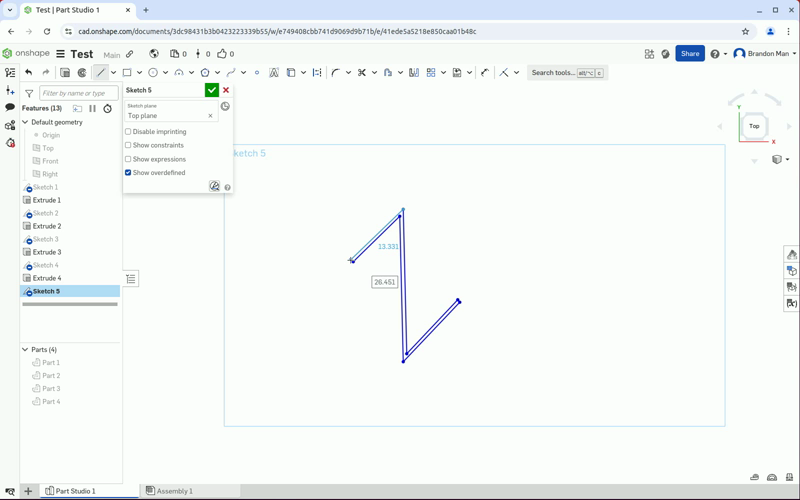
scroll(6)
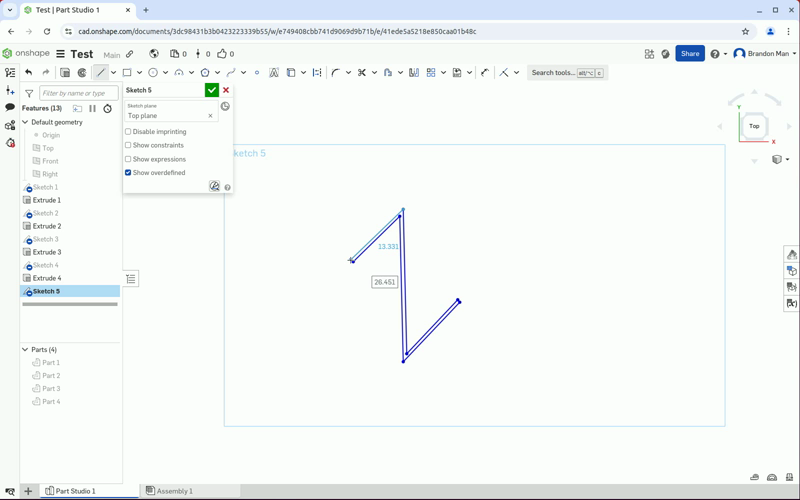
scroll(6)
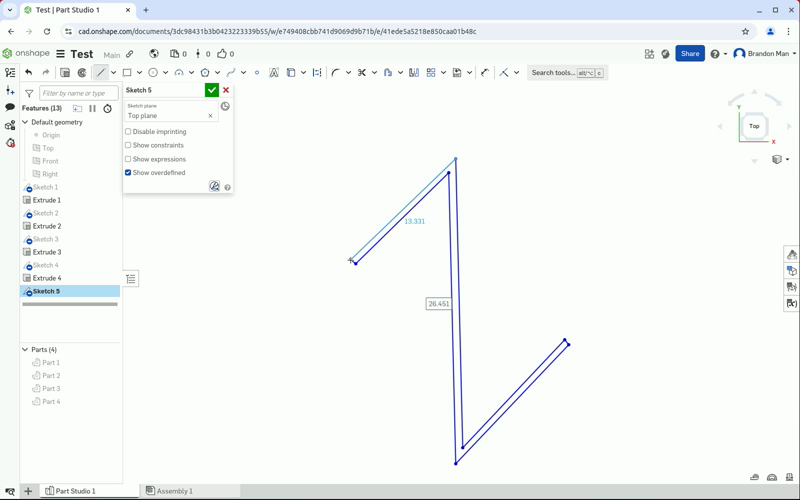
scroll(6)
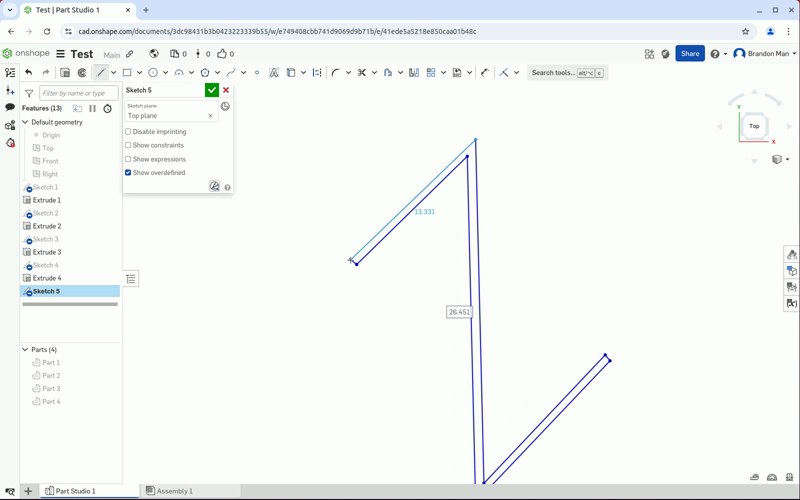
scroll(6)
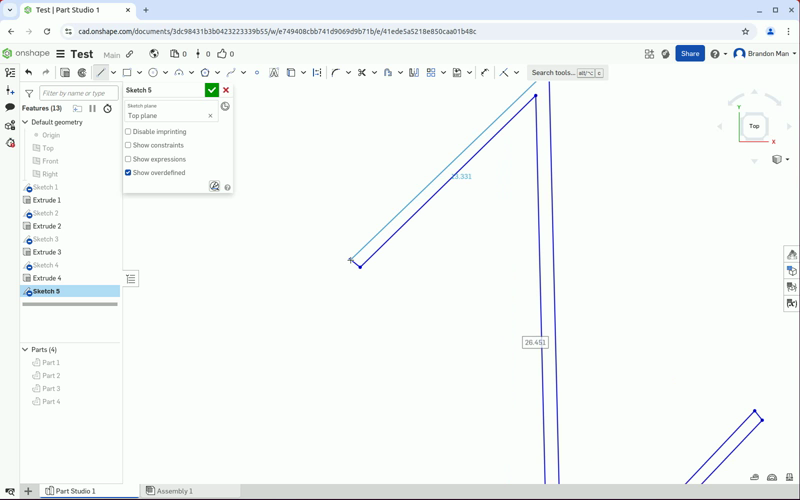
scroll(6)
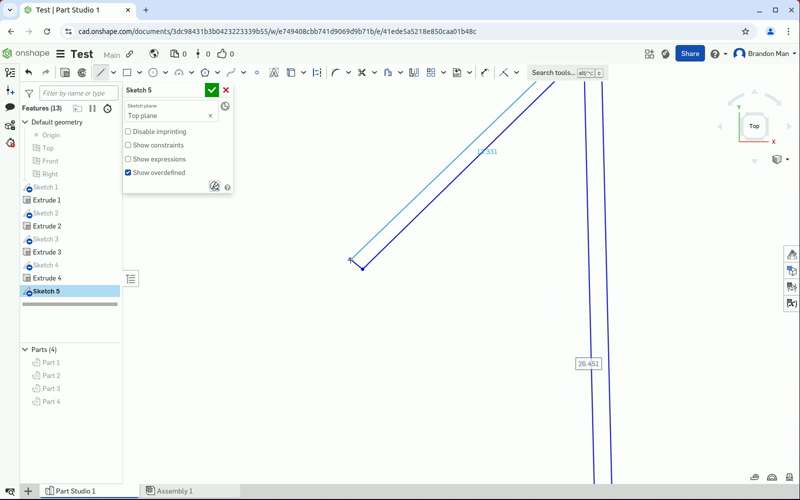
scroll(6)
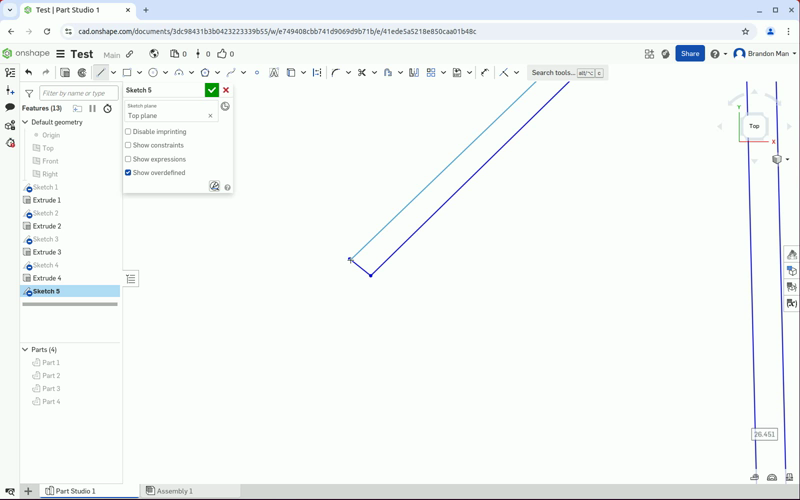
scroll(6)
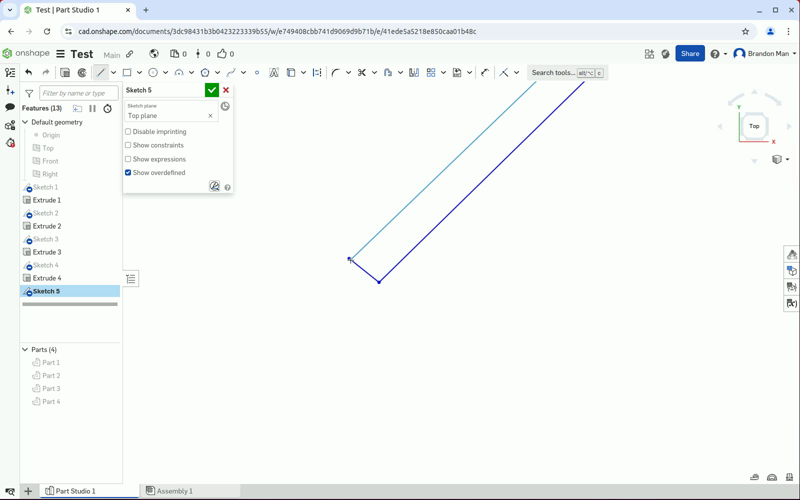
key_up(shift)
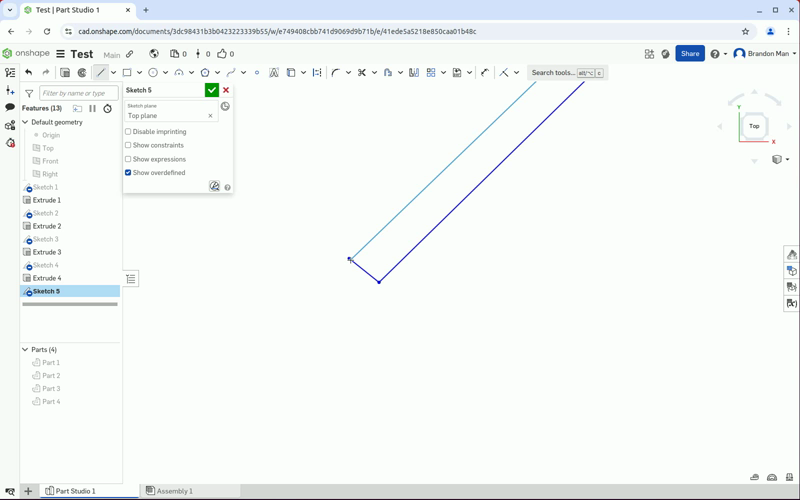
click(350, 259)
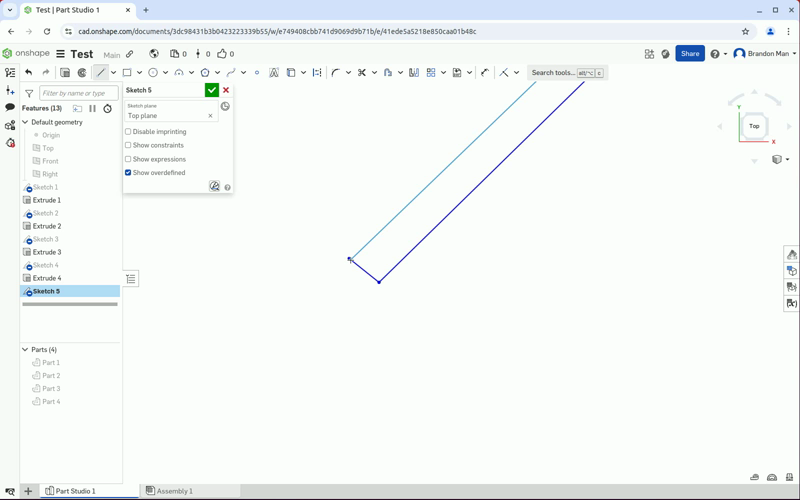
scroll(-6)
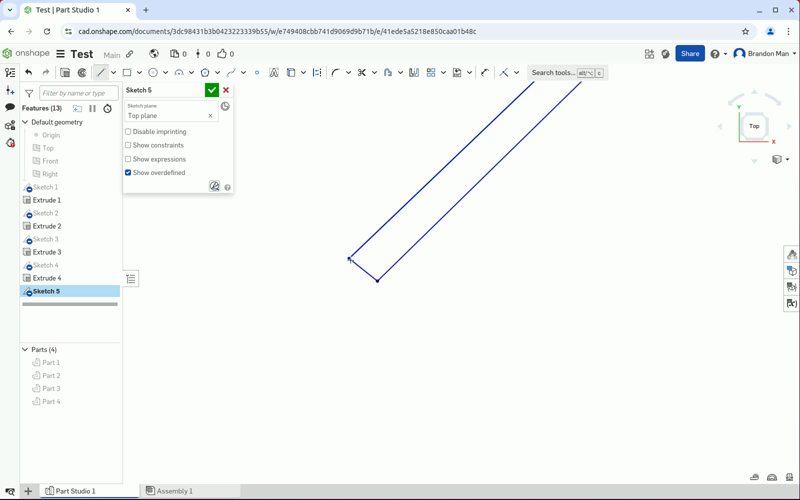
scroll(-6)
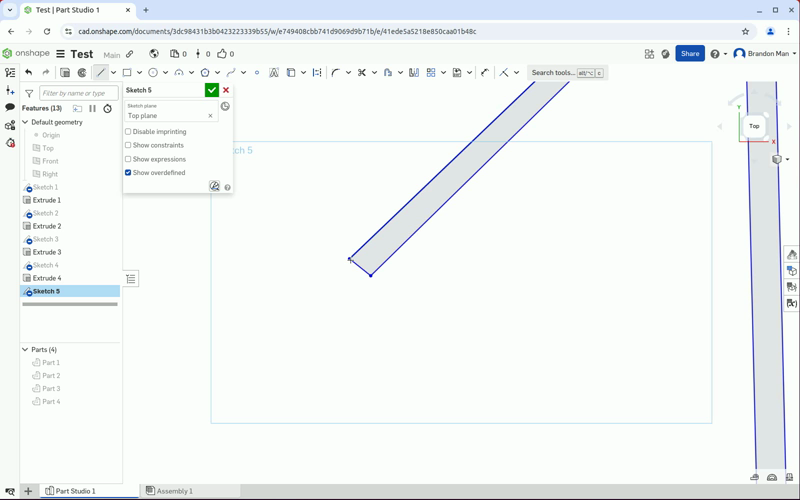
scroll(-6)
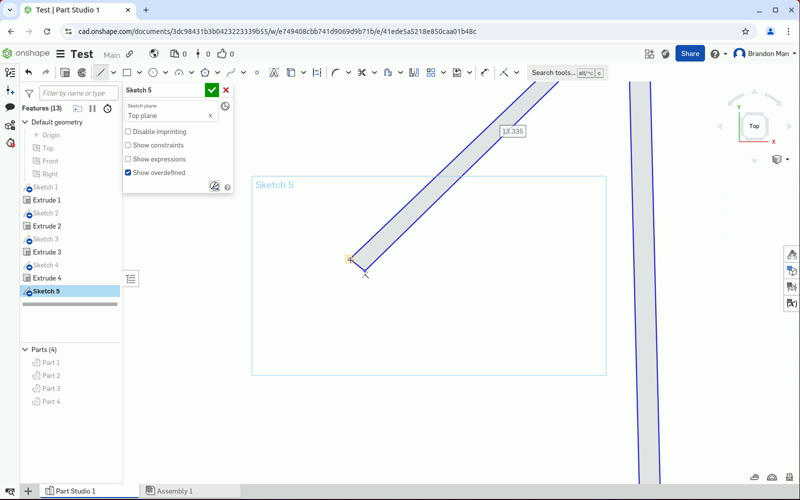
scroll(-6)
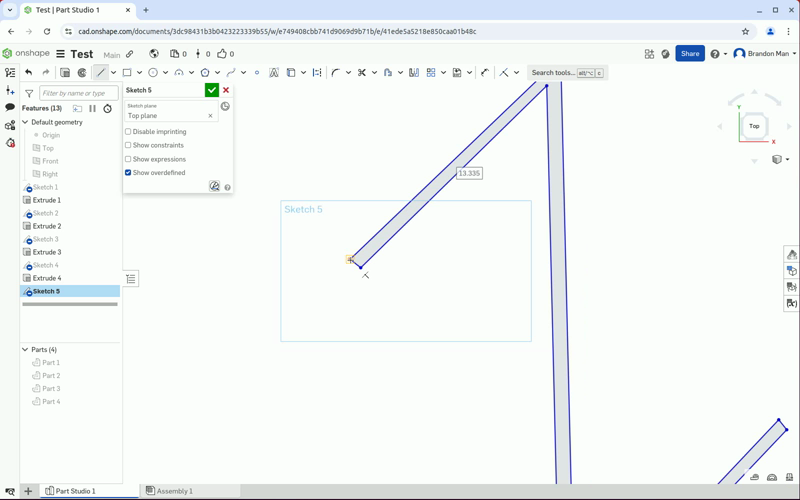
scroll(-6)
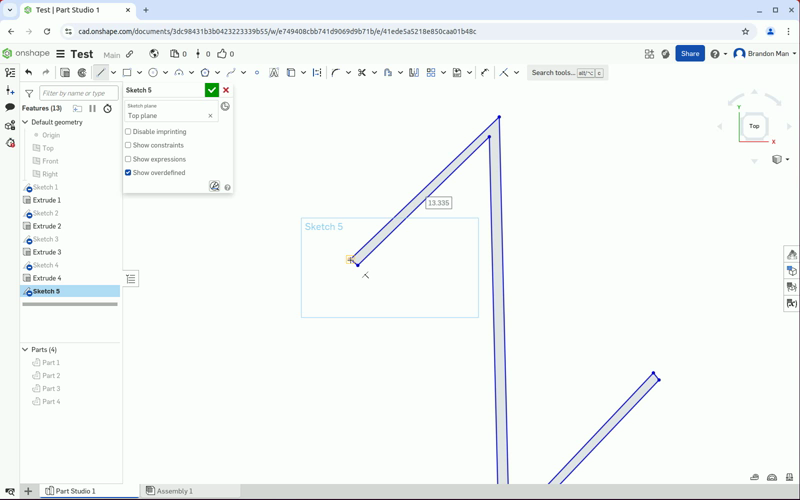
scroll(-6)
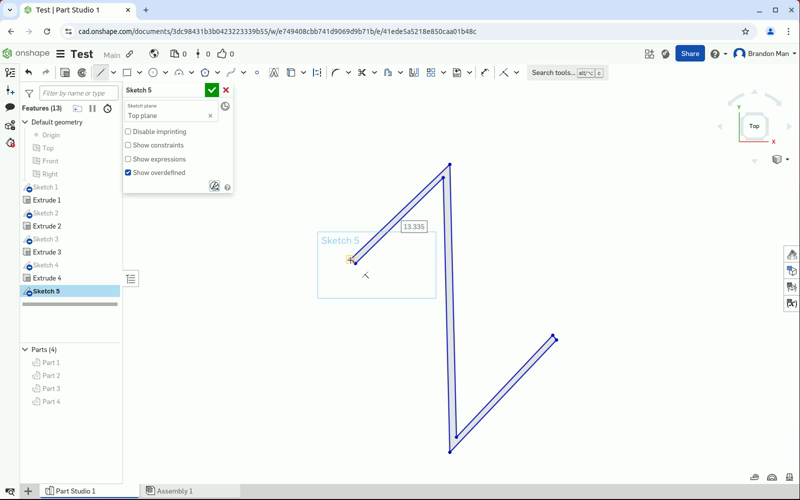
scroll(-6)
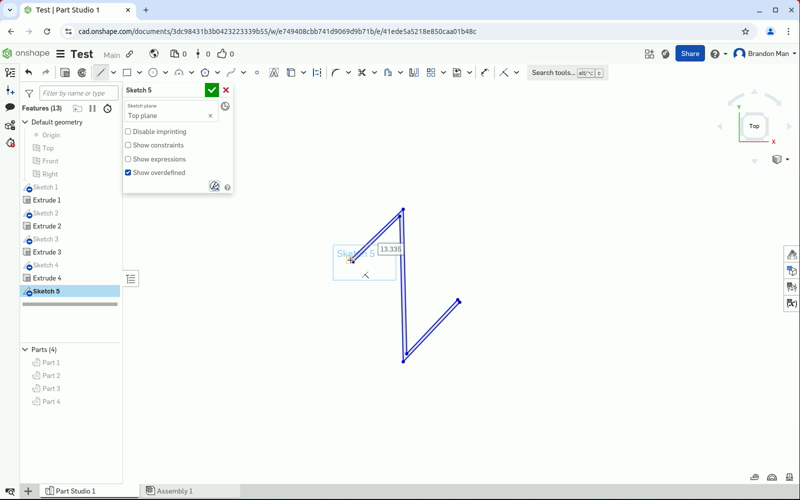
key(esc)
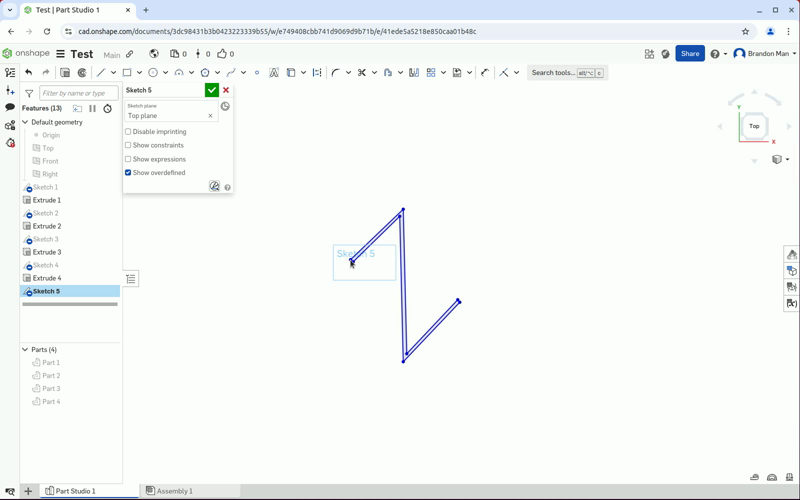
mouse_move(402, 229)
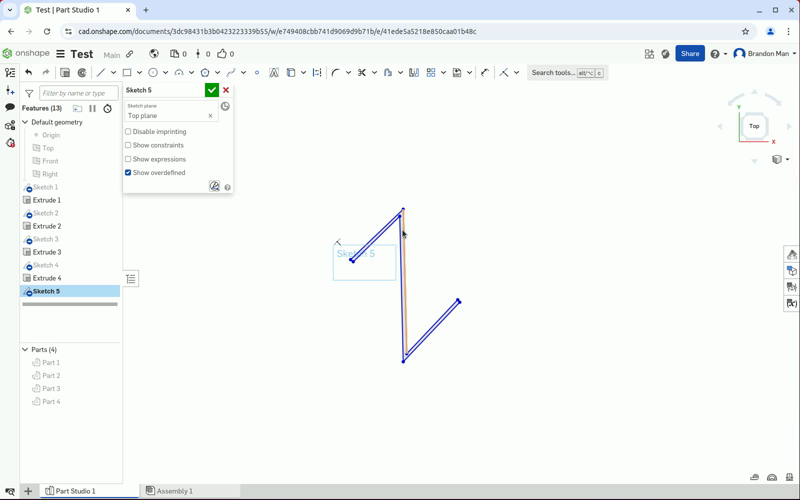
scroll(6)
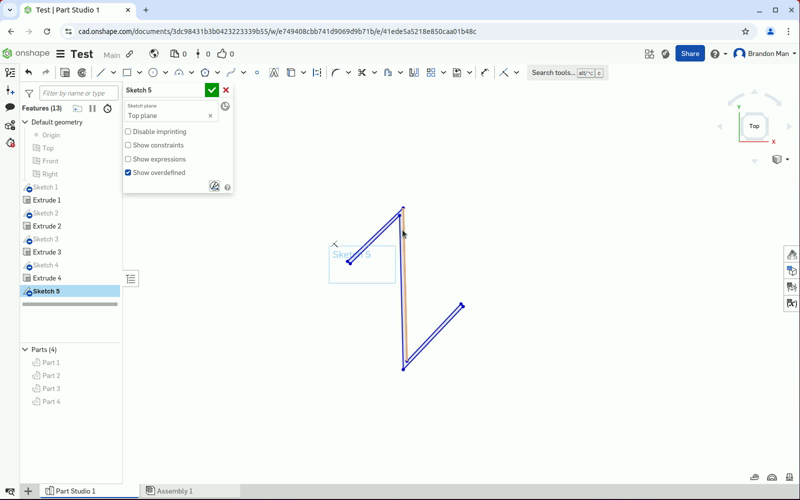
scroll(6)
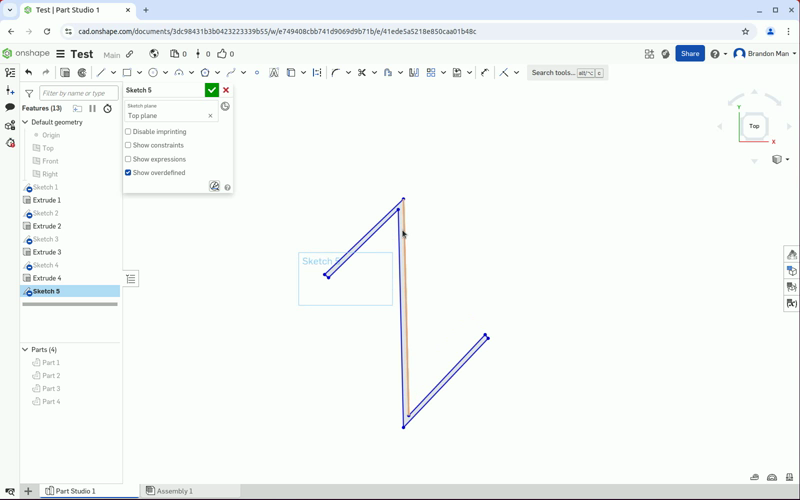
scroll(6)
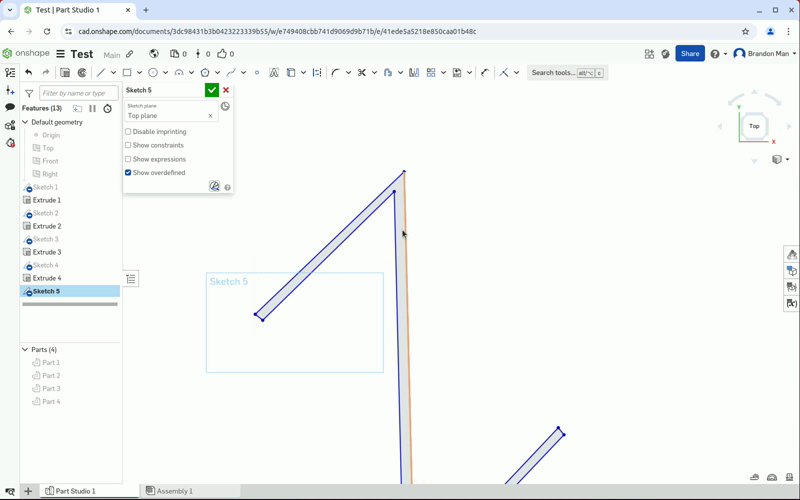
scroll(6)
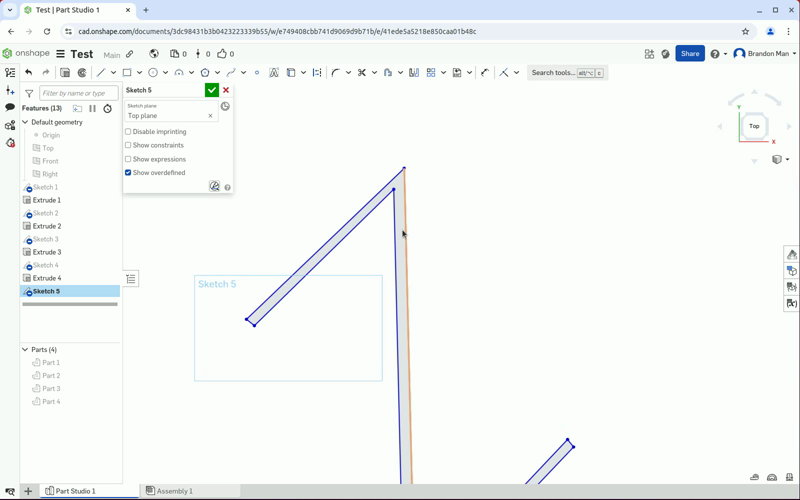
scroll(6)
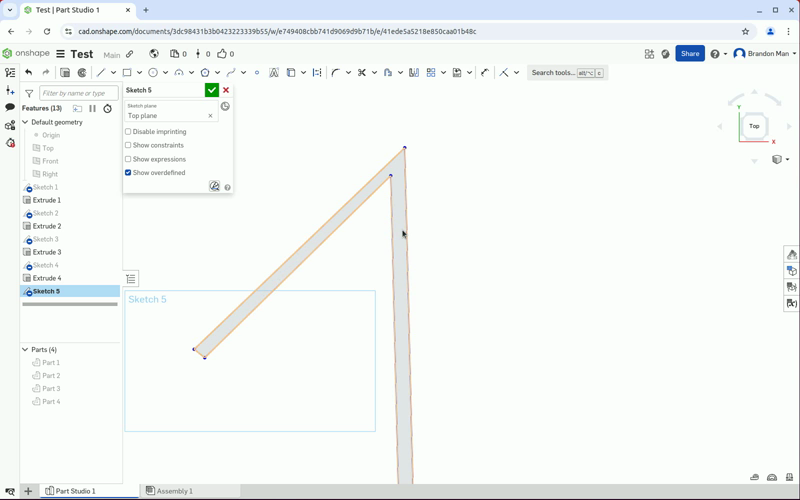
scroll(6)
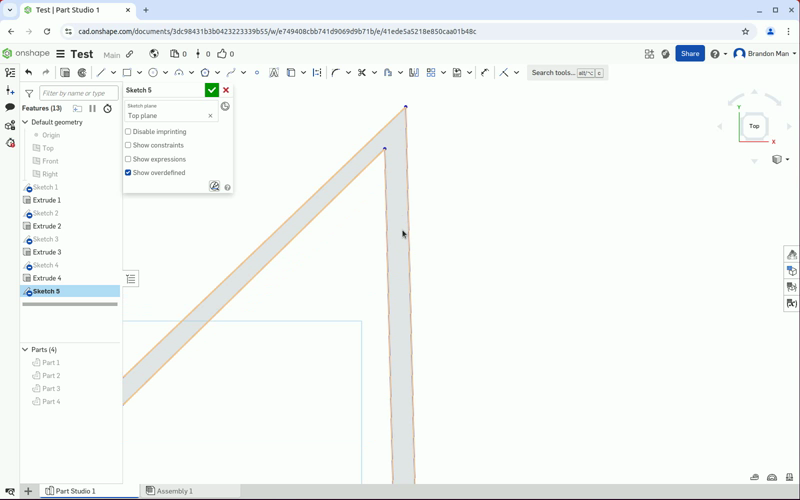
scroll(6)
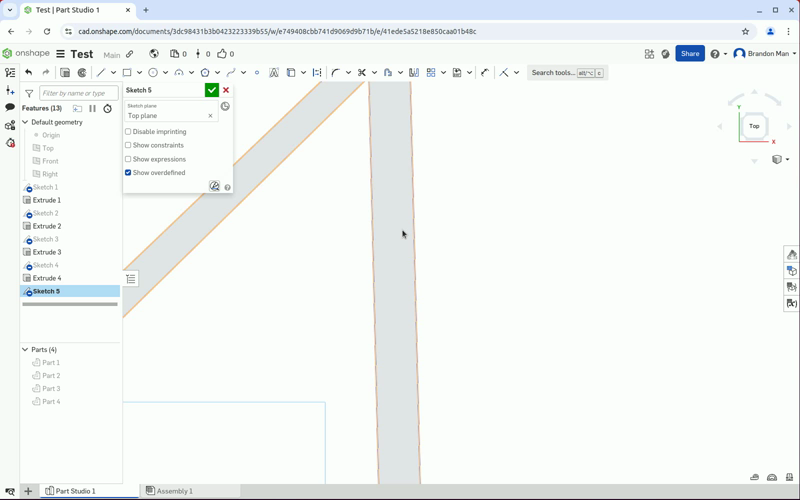
click(402, 229)
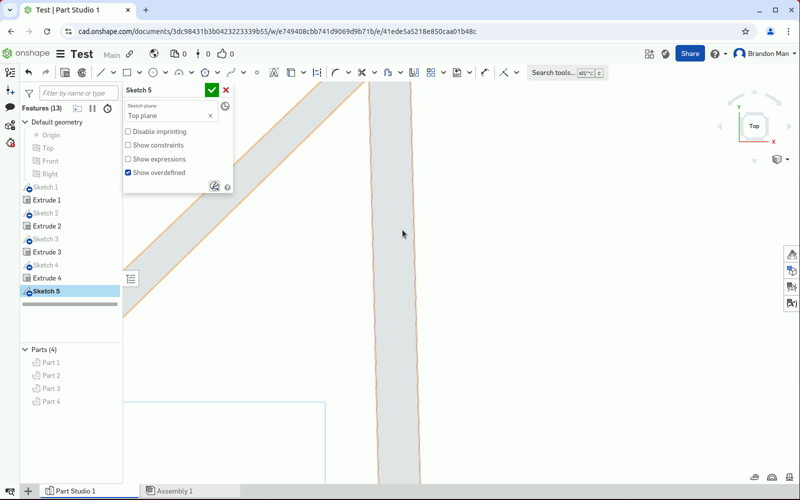
scroll(-6)
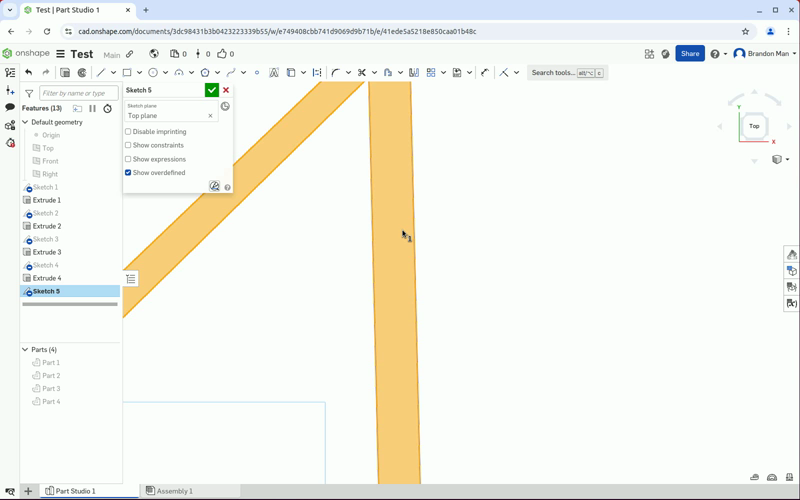
scroll(-6)
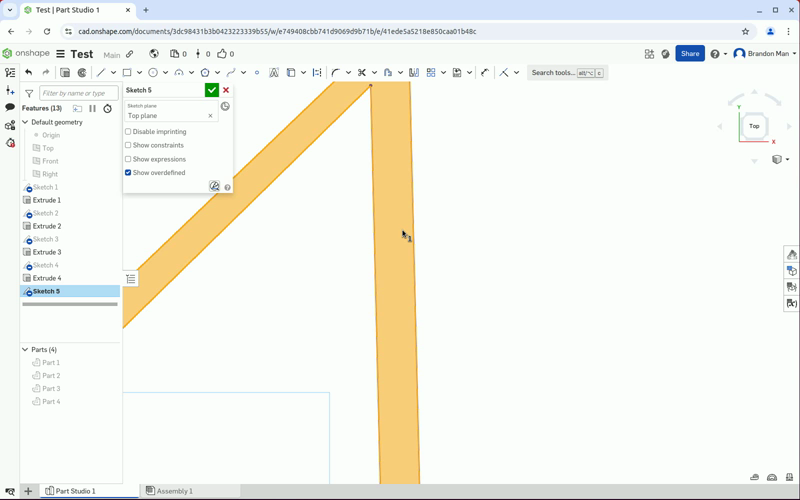
scroll(-6)
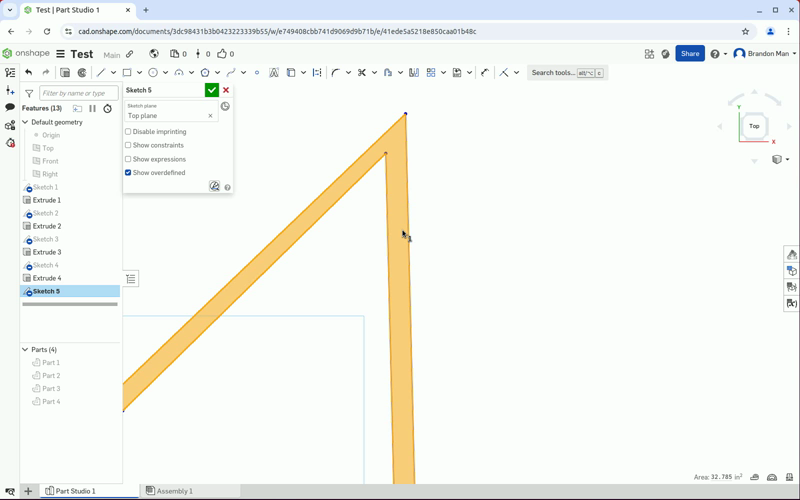
scroll(-6)
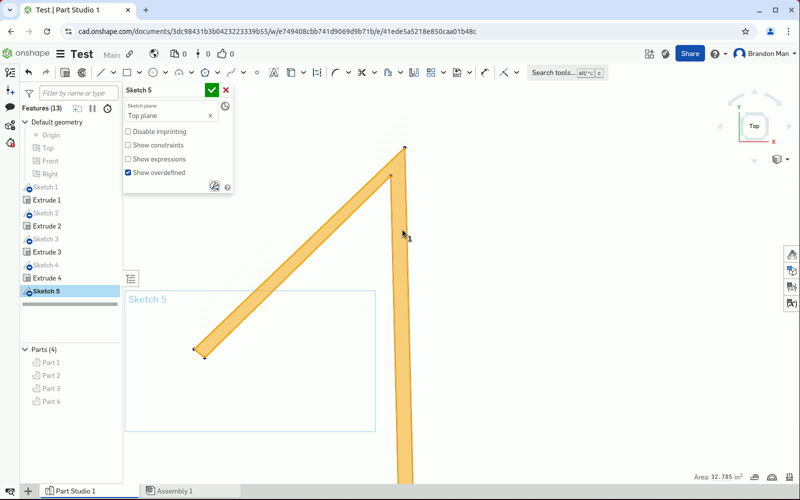
scroll(-6)
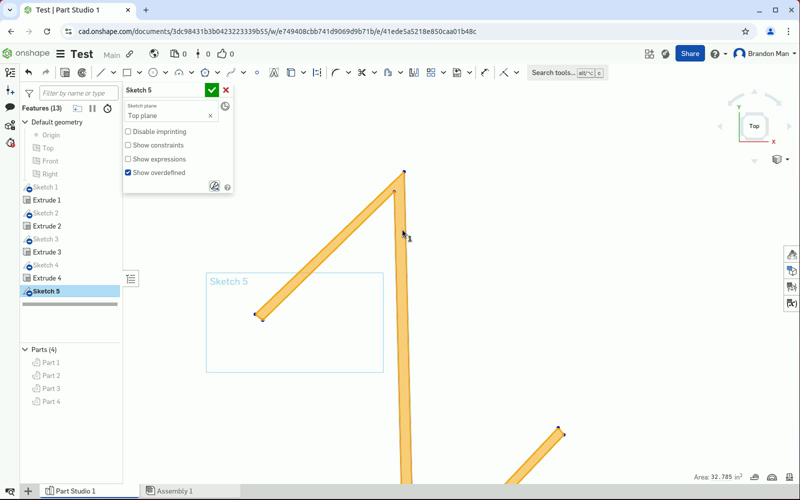
scroll(-6)
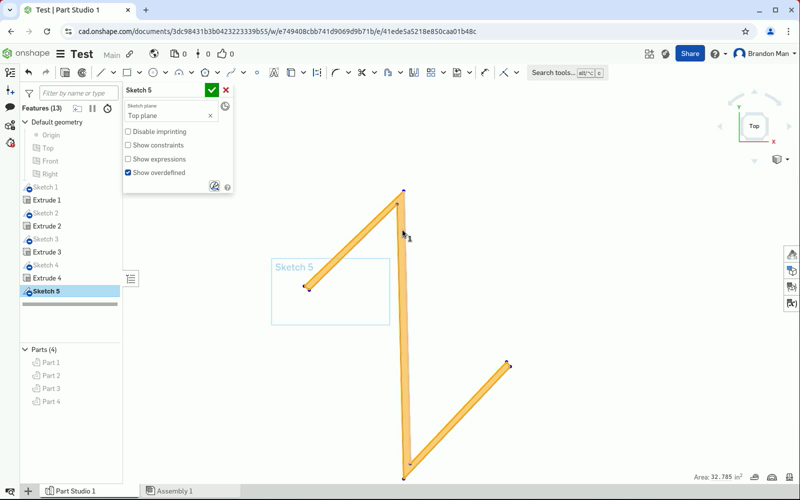
scroll(-6)
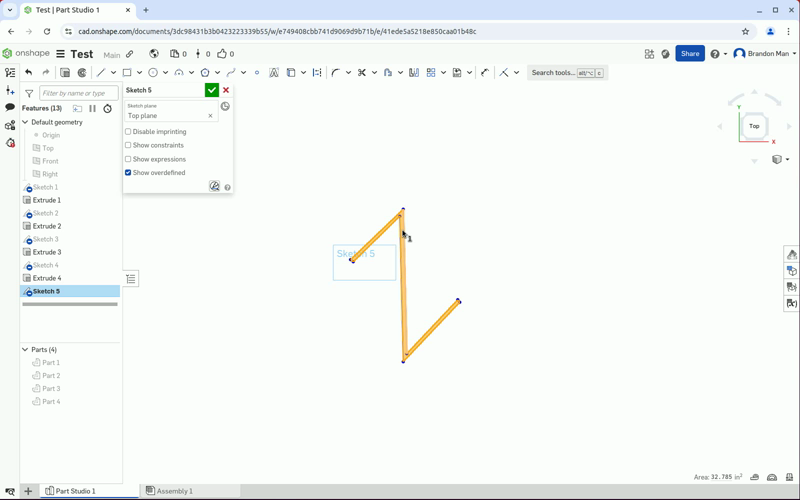
mouse_move(73, 352)
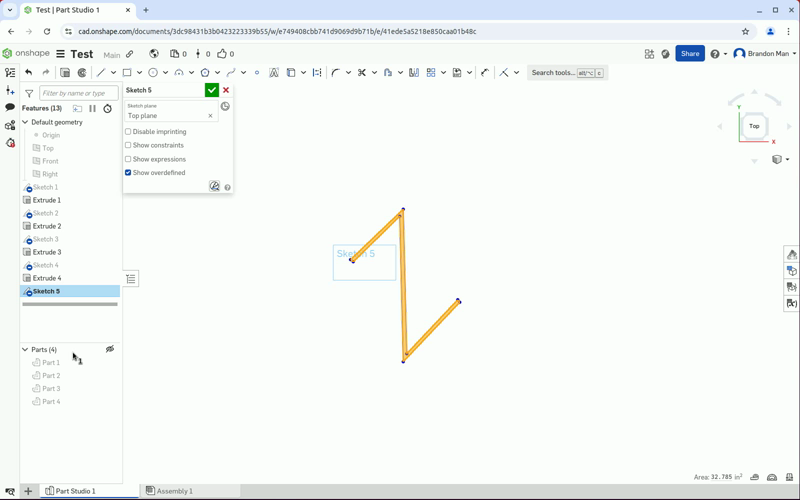
key(shift+y)
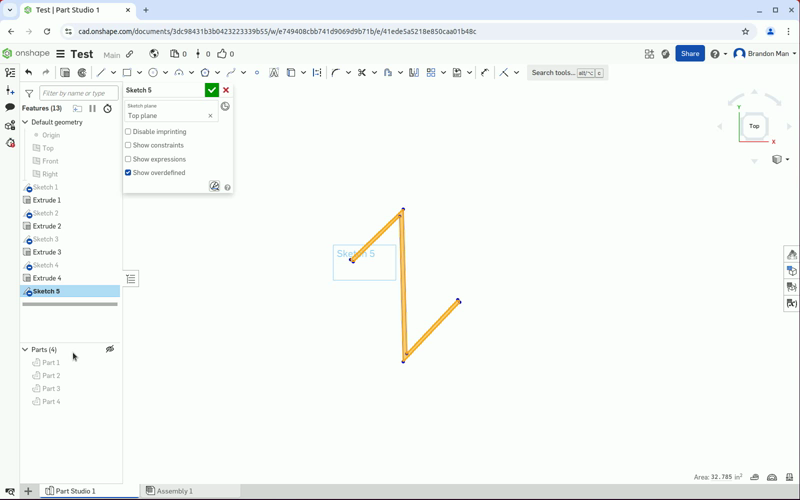
key(shift+e)
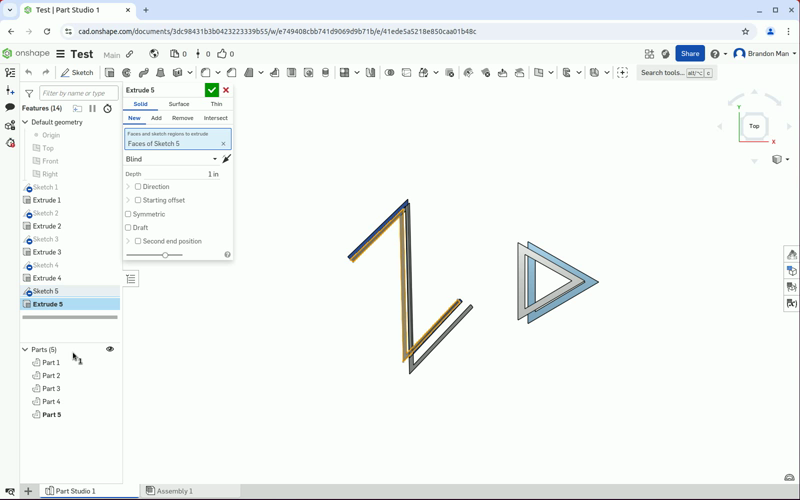
mouse_move(143, 106)
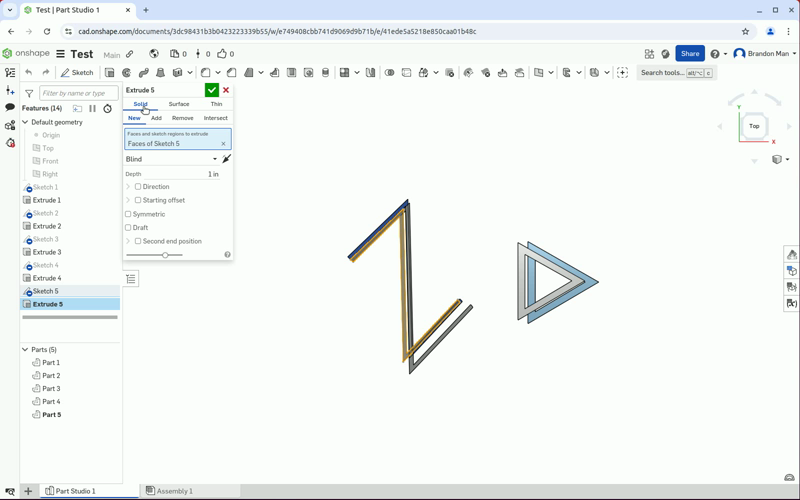
click(143, 106)
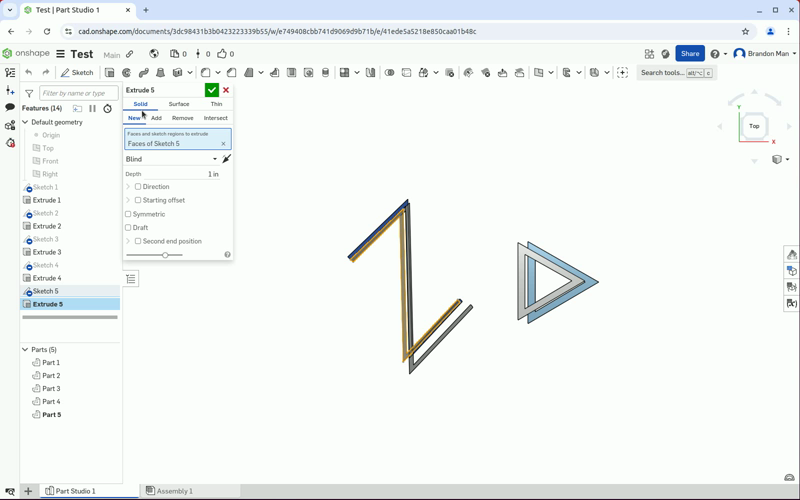
mouse_move(137, 120)
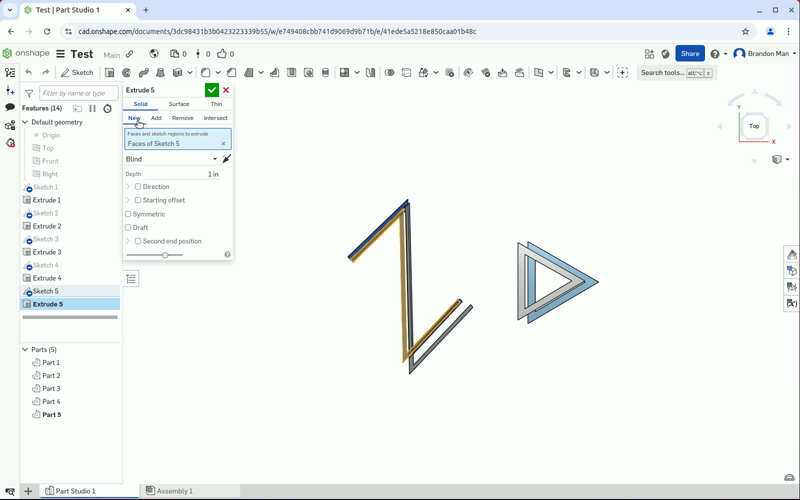
click(137, 120)
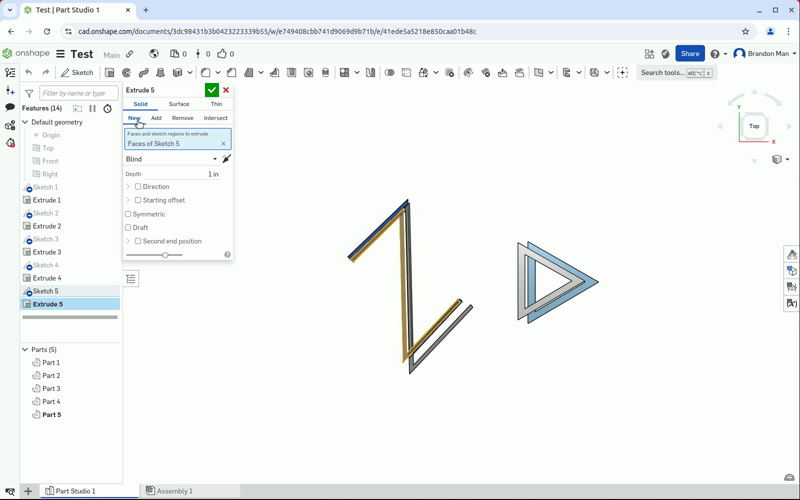
key(tab, 4)
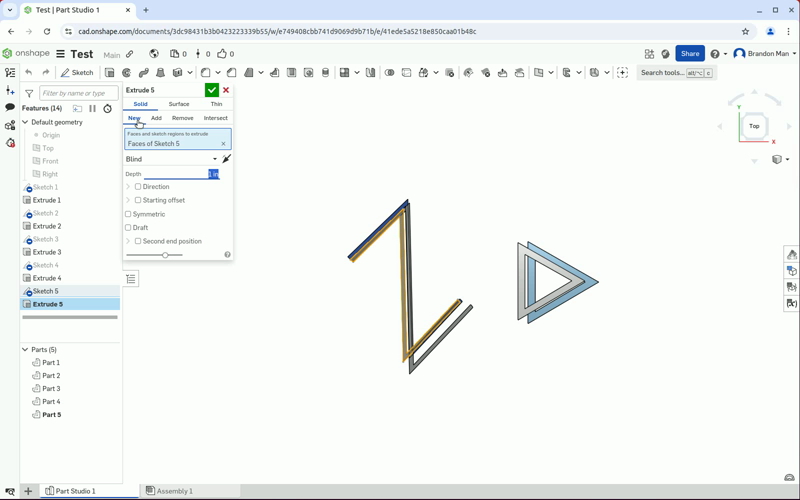
text(10.591)
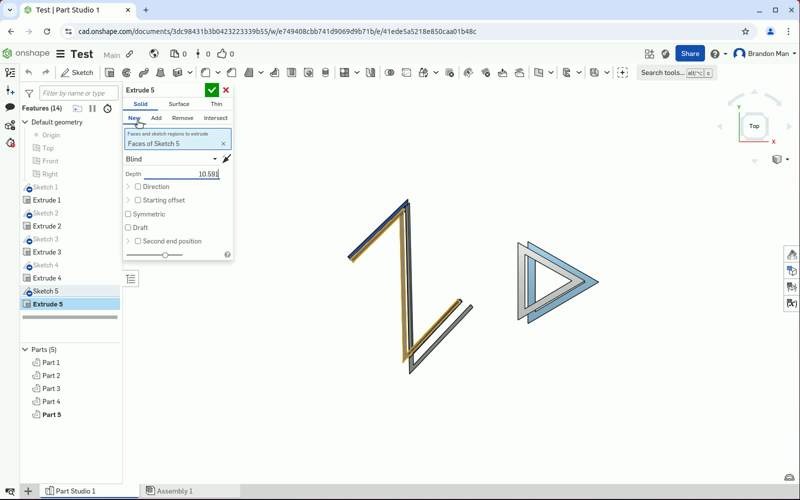
key(enter)
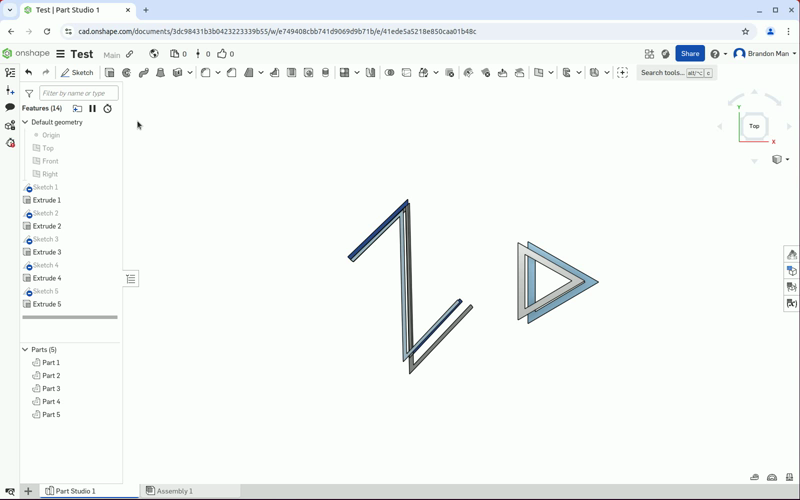
key(shift+h)
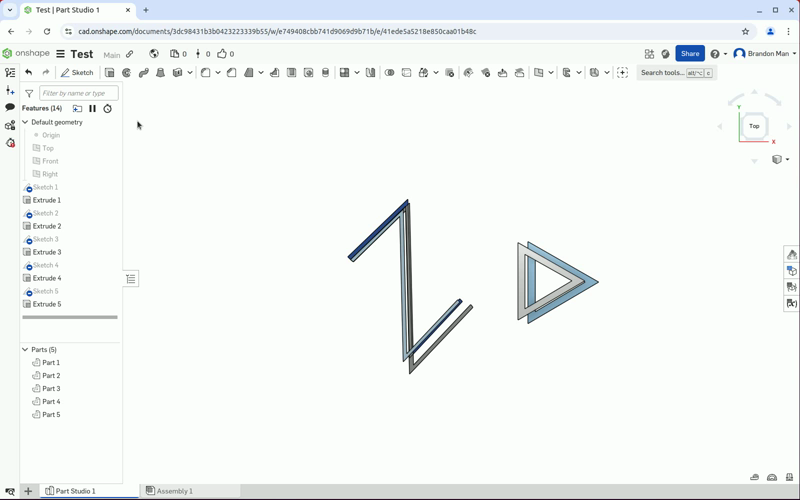
key(shift+h)
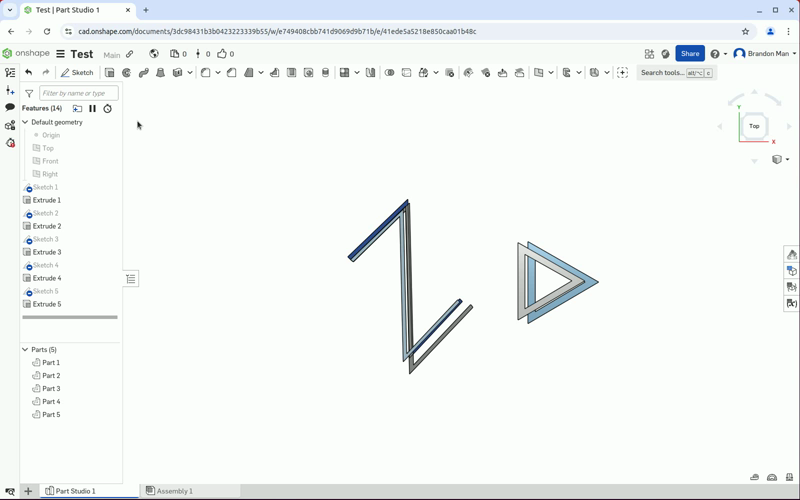
mouse_move(73, 189)
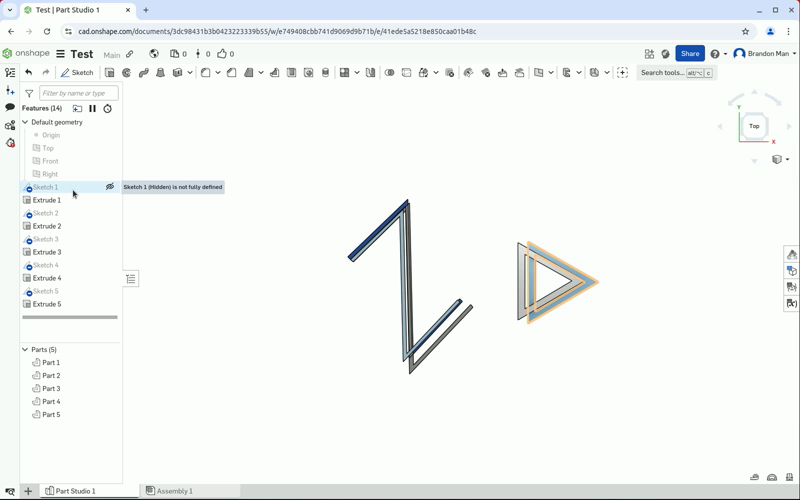
click(73, 189)
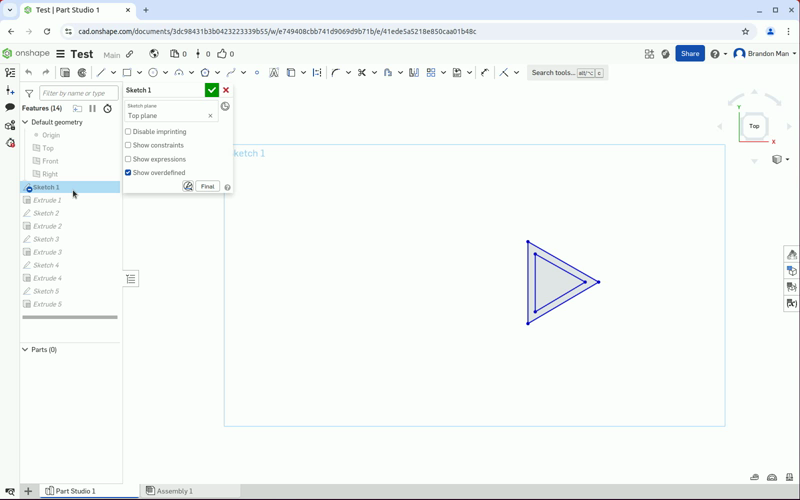
mouse_move(229, 92)
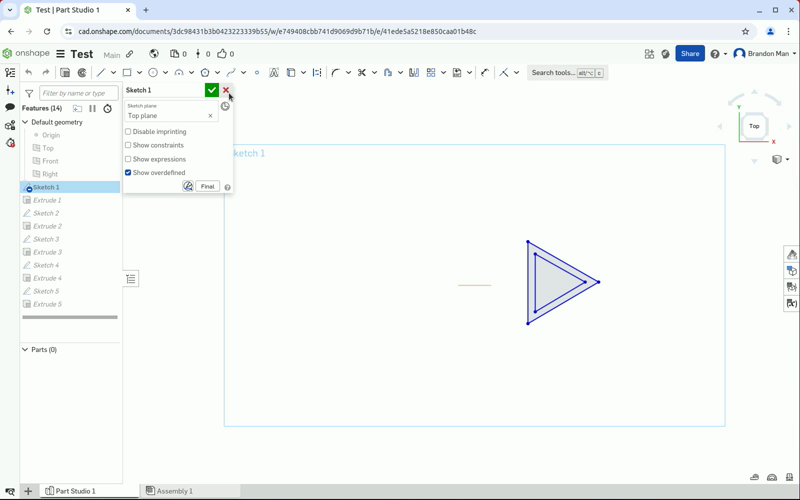
click(229, 92)
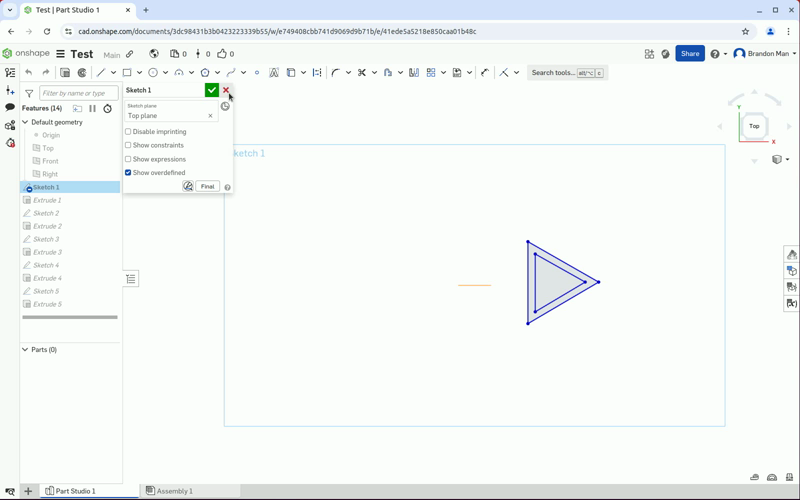
key(shift+s)
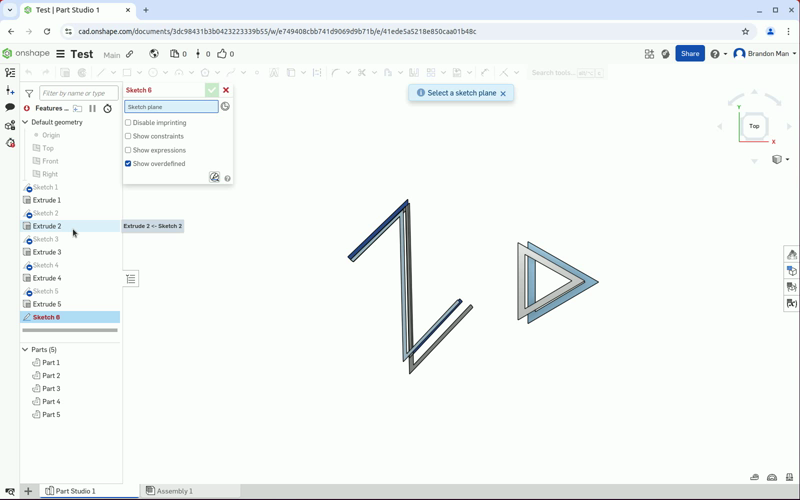
scroll(3)
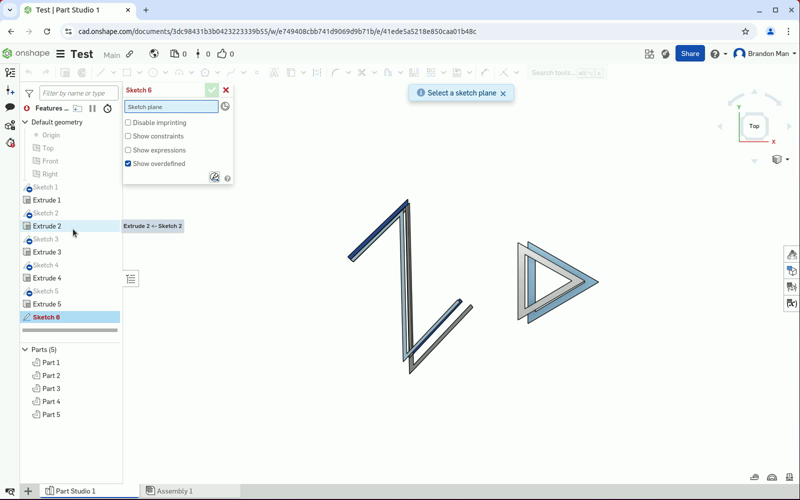
mouse_move(73, 150)
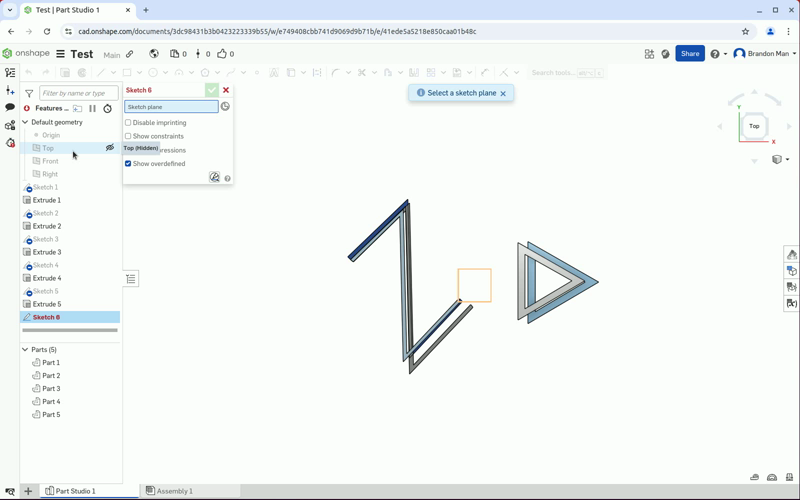
click(73, 150)
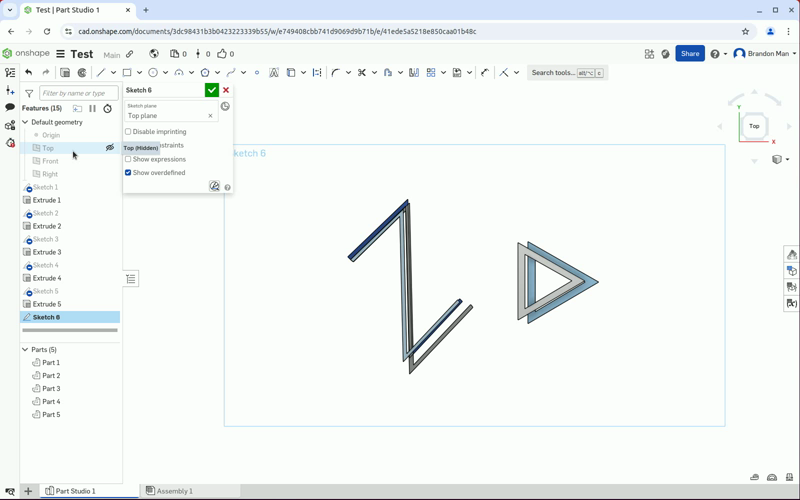
mouse_move(73, 352)
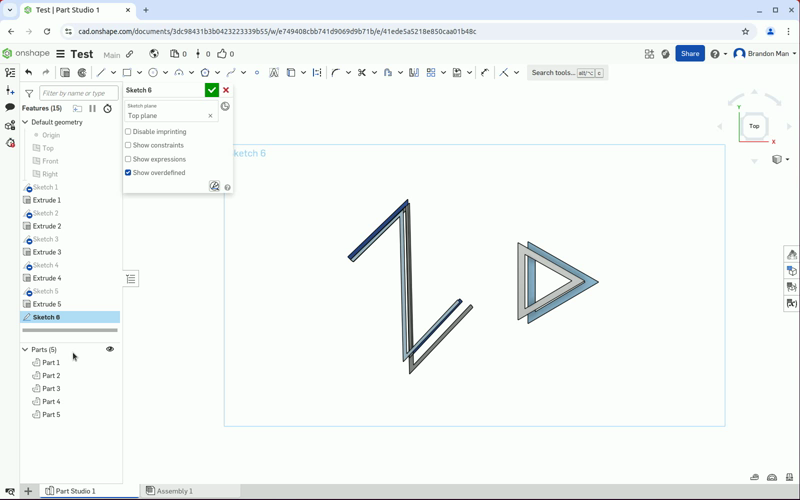
key(y)
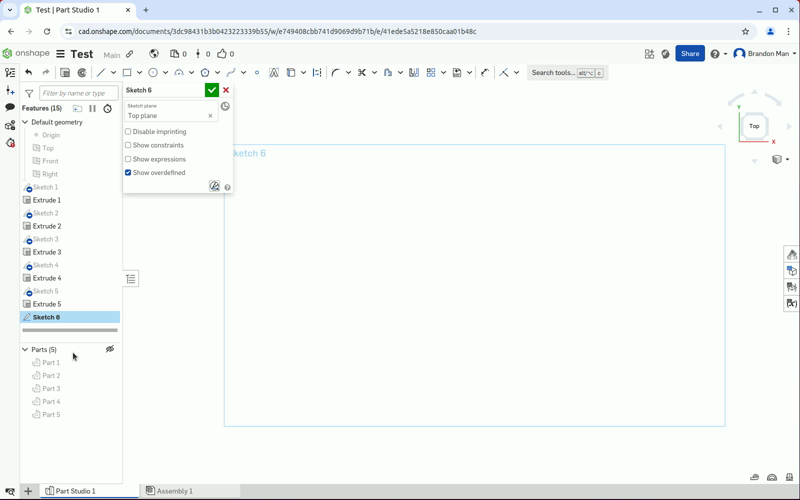
key(l)
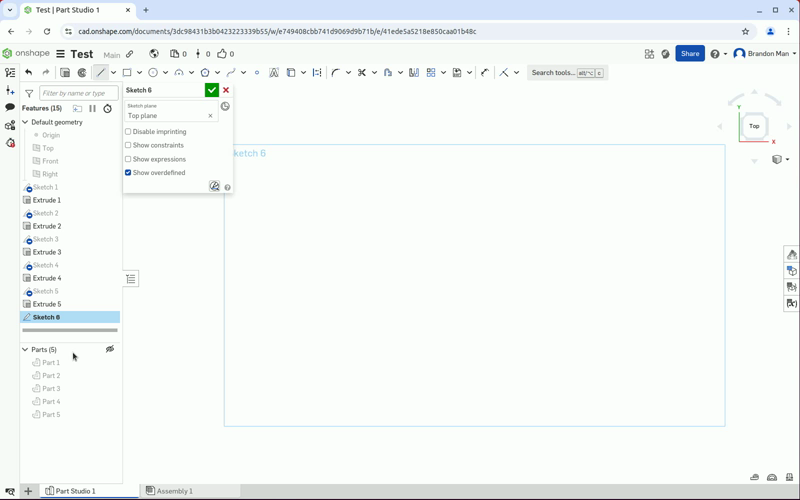
key_down(shift)
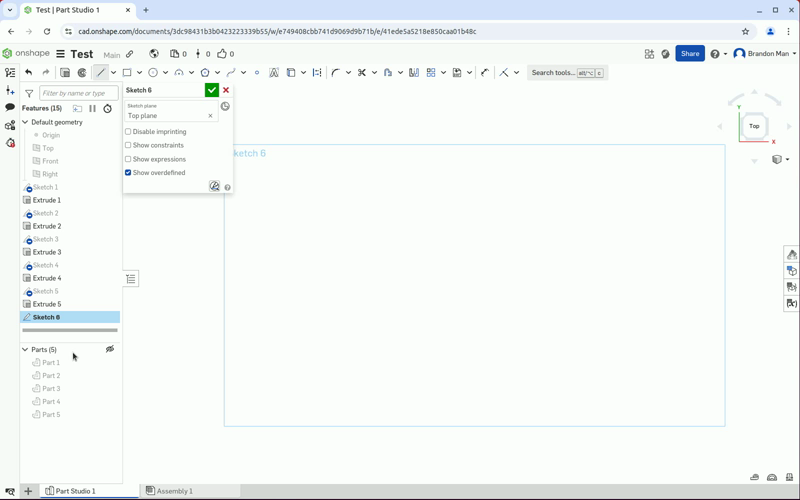
mouse_move(348, 257)
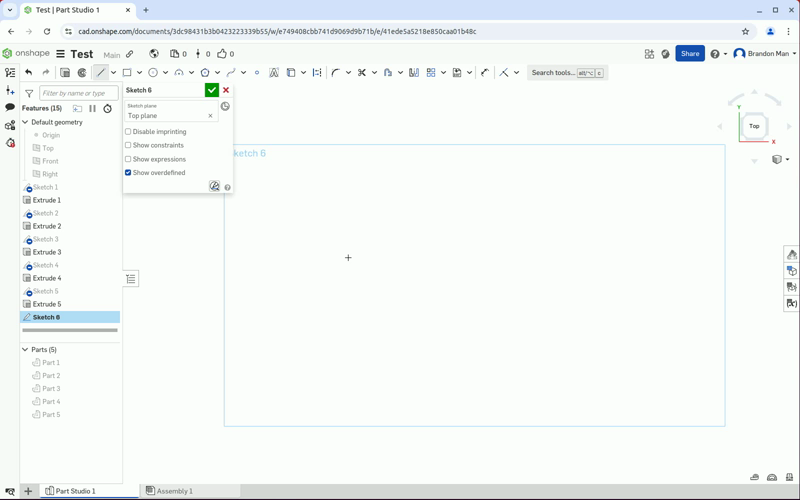
click(348, 257)
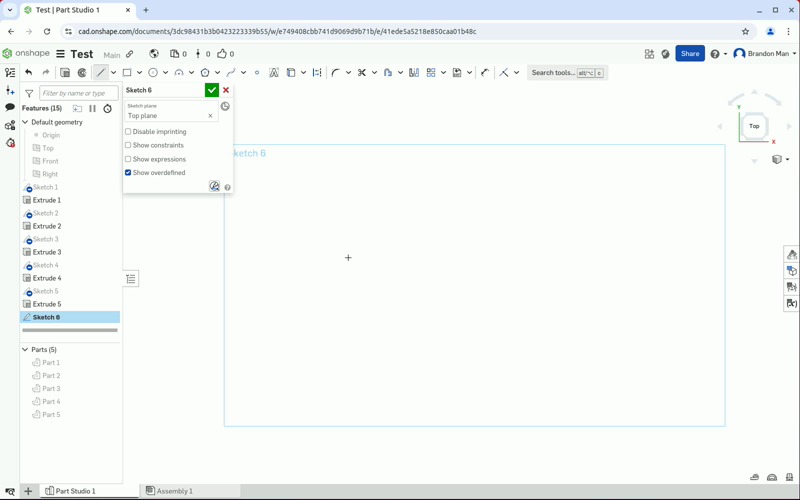
key_up(shift)
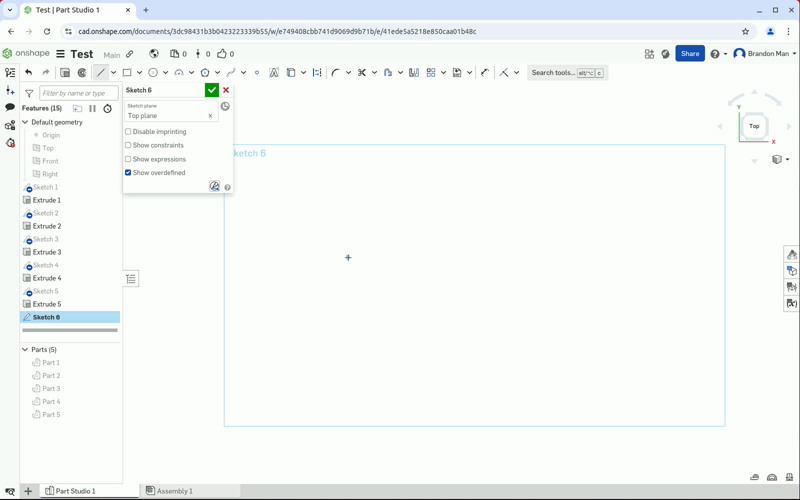
key_down(shift)
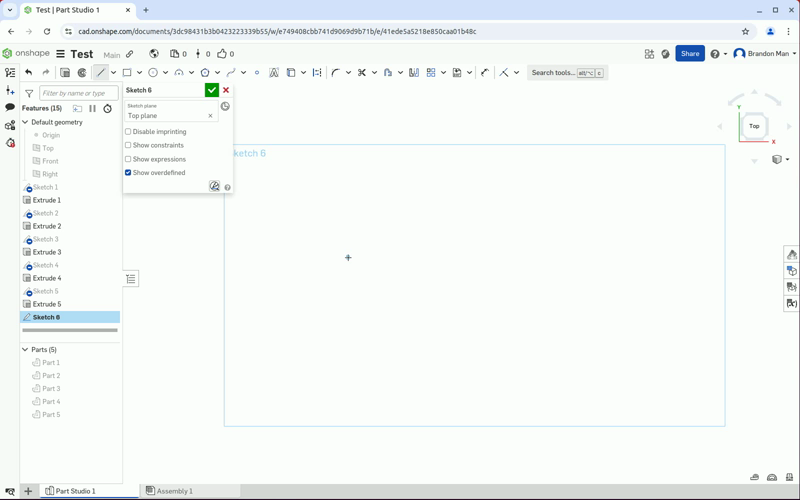
mouse_move(378, 257)
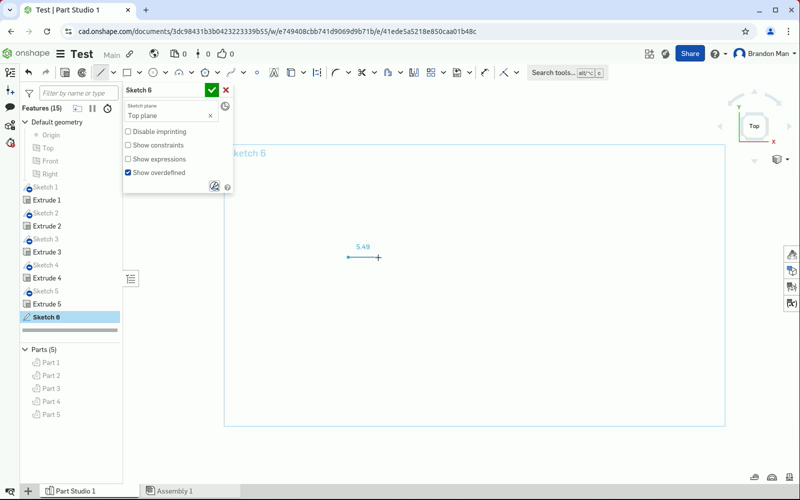
mouse_move(350, 259)
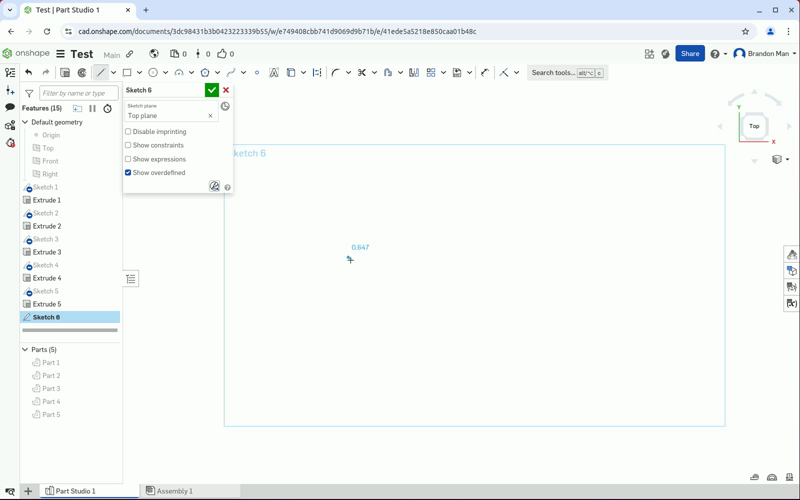
scroll(6)
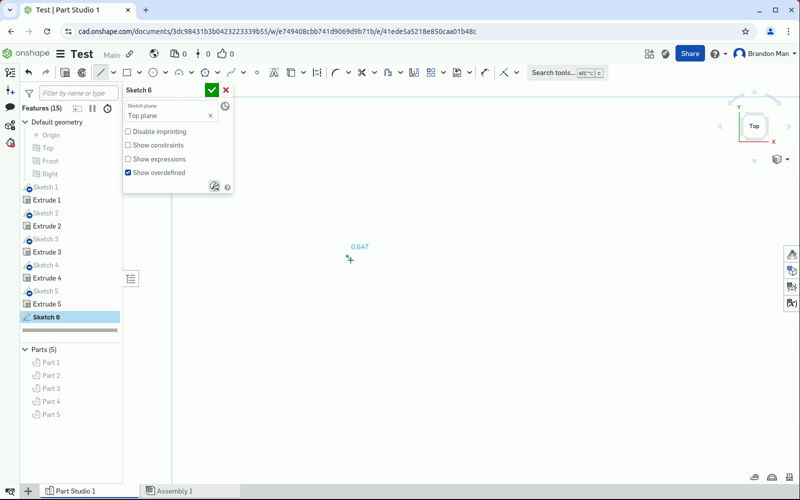
scroll(6)
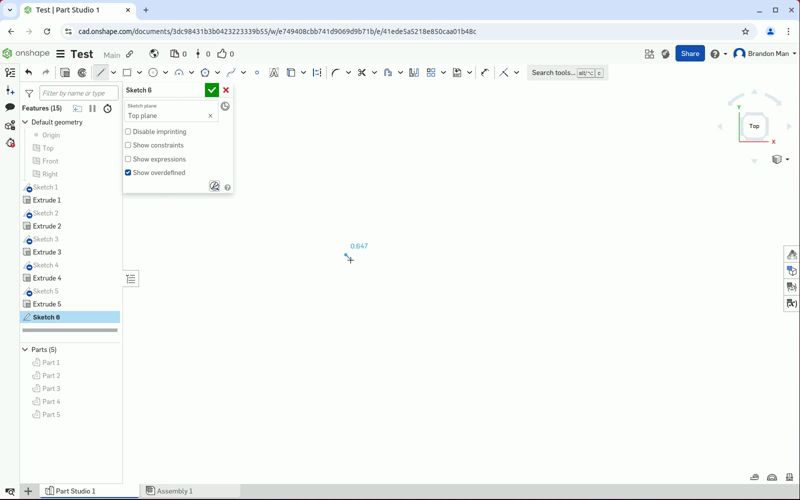
scroll(6)
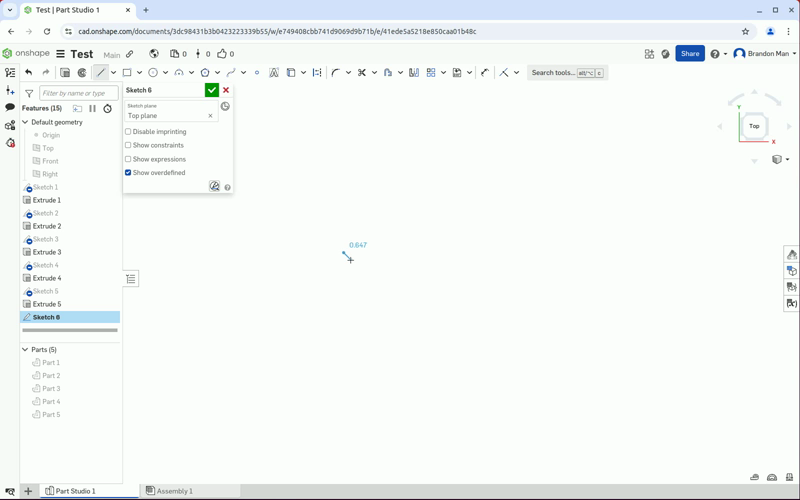
scroll(6)
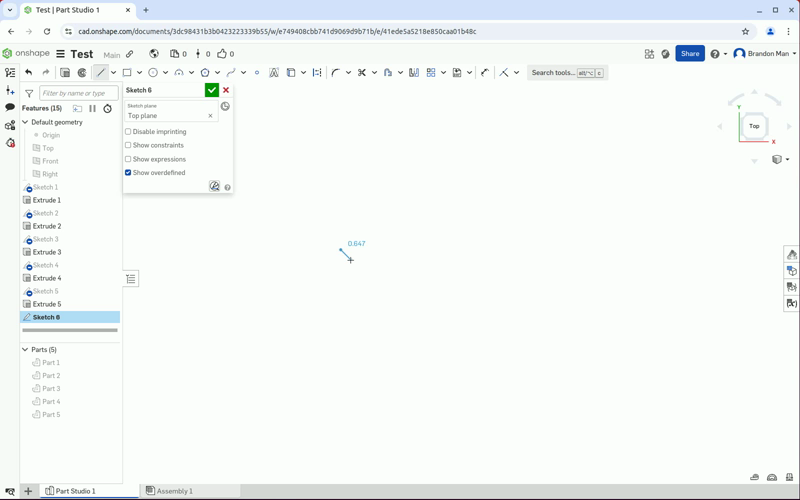
scroll(6)
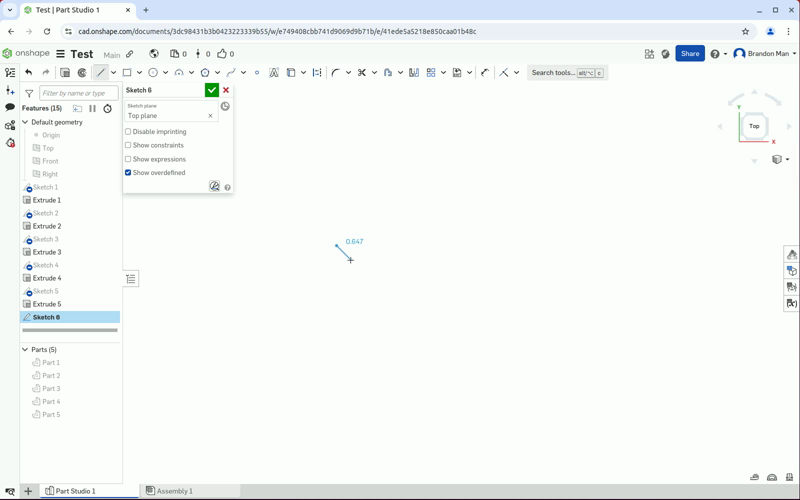
scroll(6)
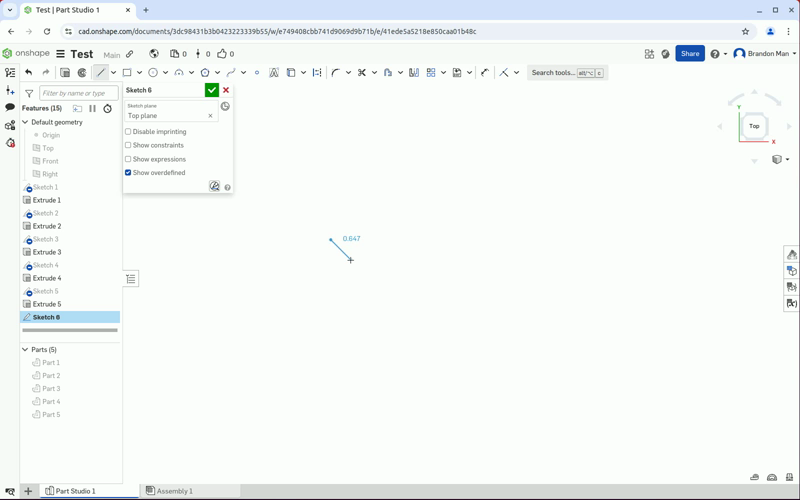
scroll(6)
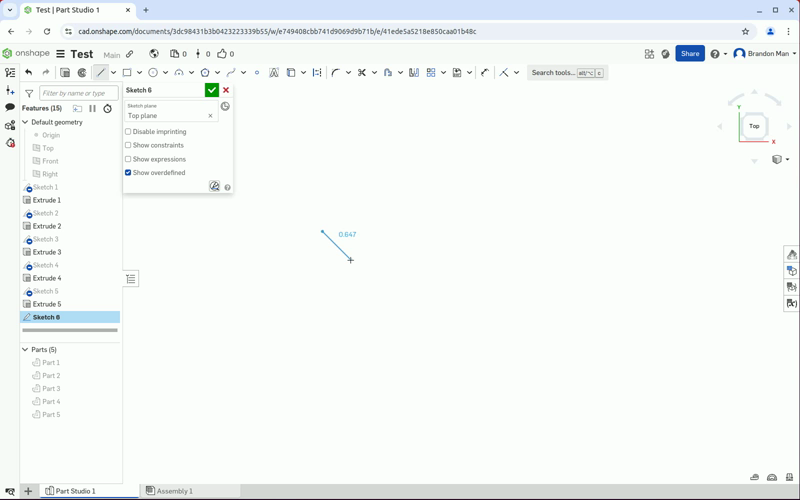
click(350, 259)
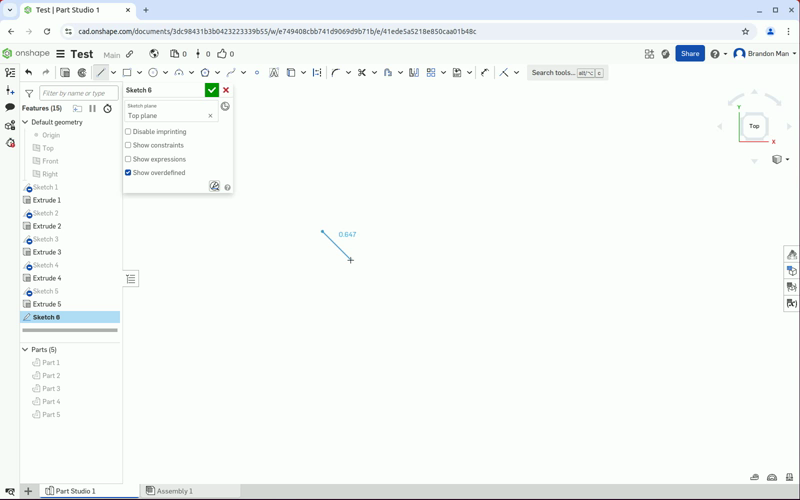
scroll(-6)
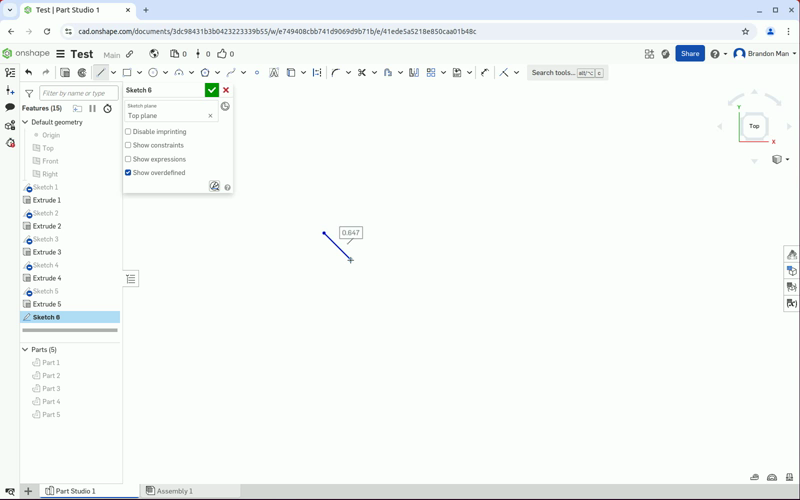
scroll(-6)
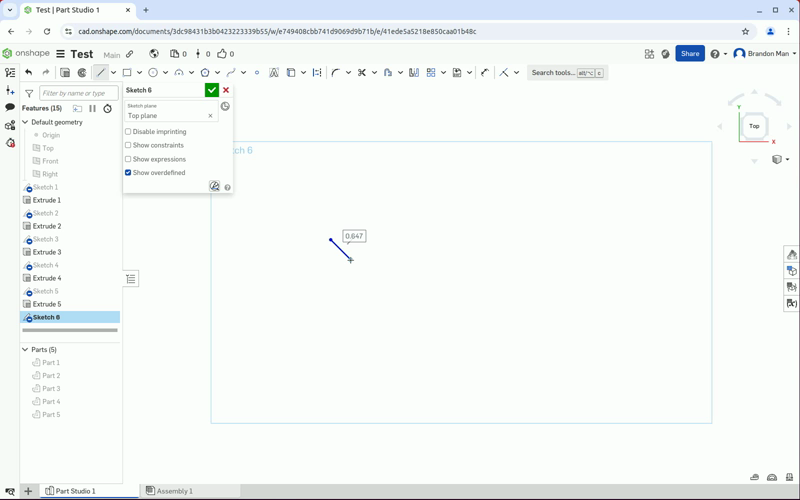
scroll(-6)
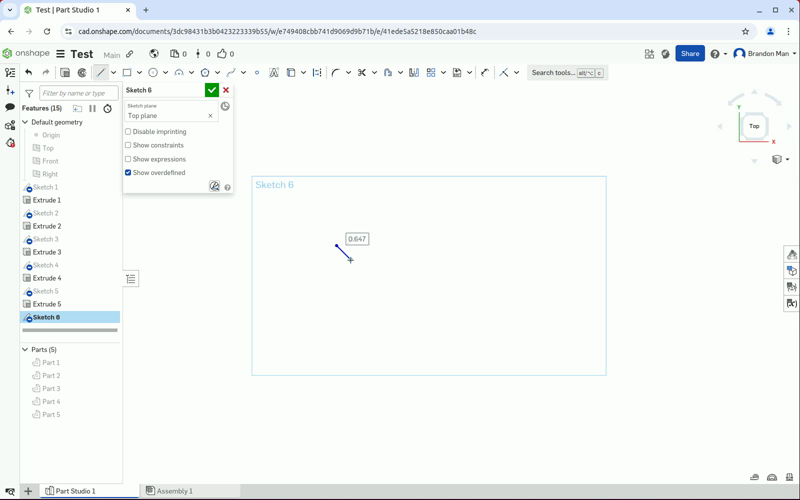
scroll(-6)
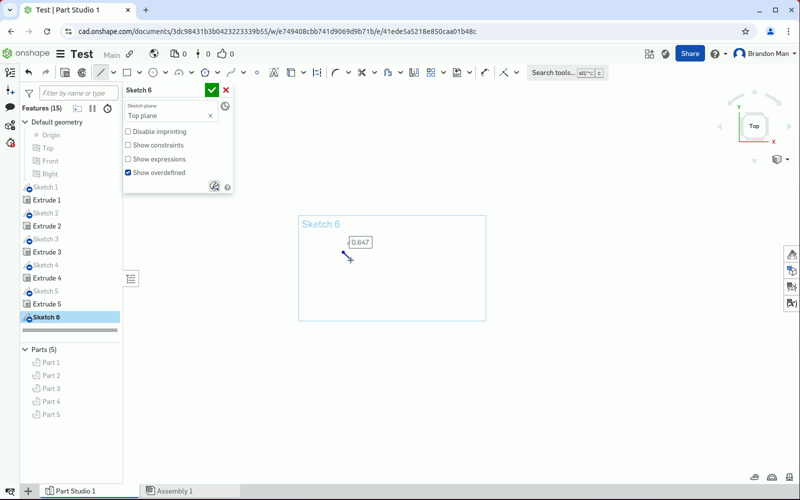
scroll(-6)
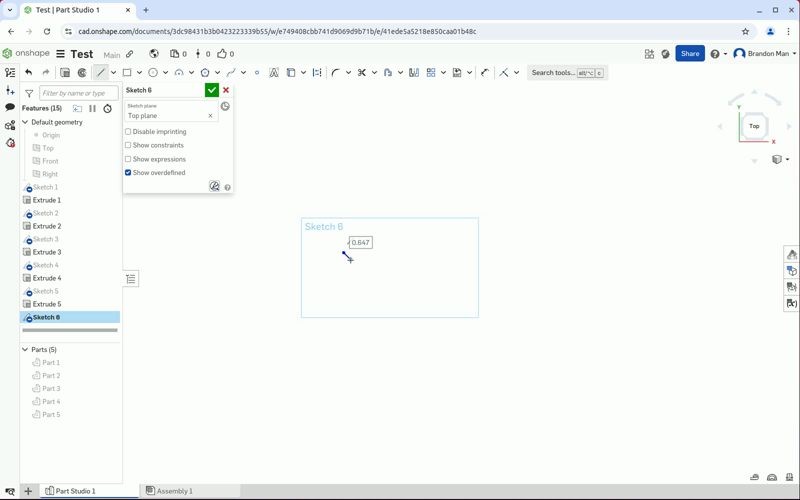
scroll(-6)
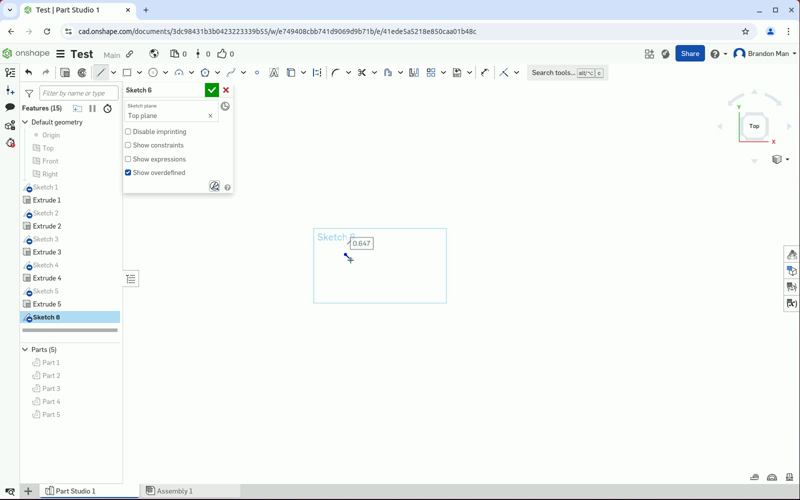
scroll(-6)
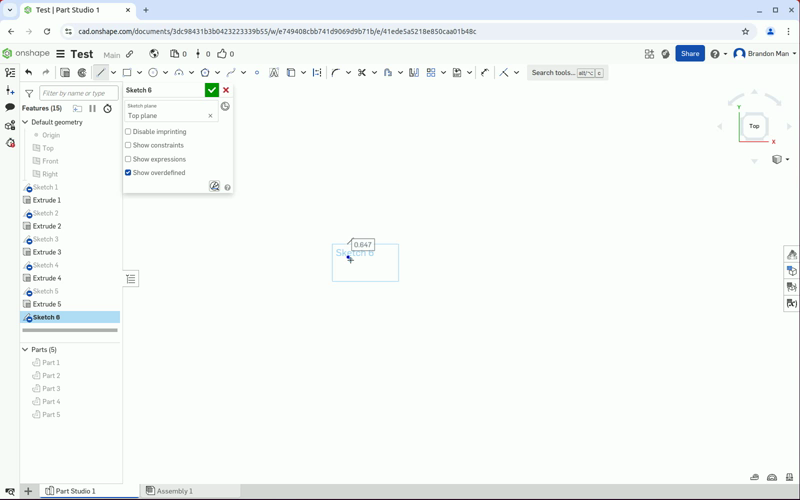
key_up(shift)
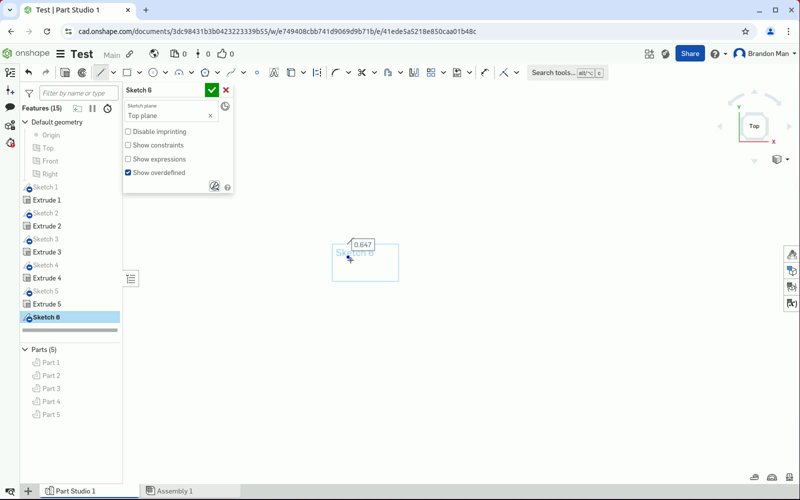
key_down(shift)
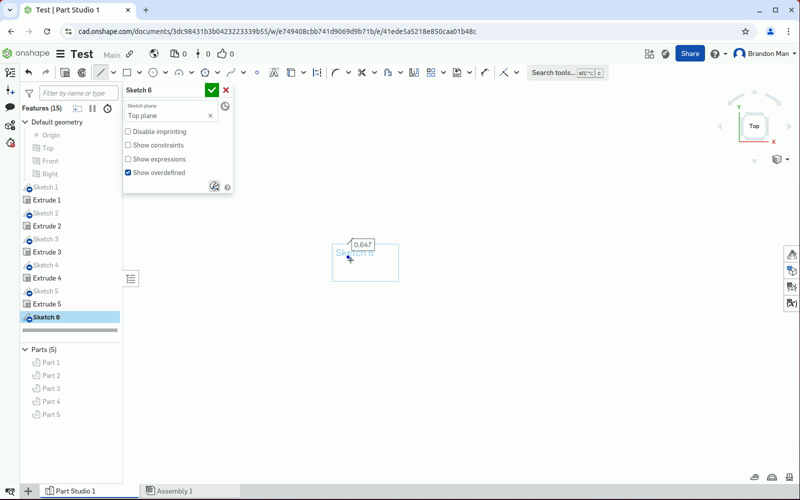
mouse_move(402, 209)
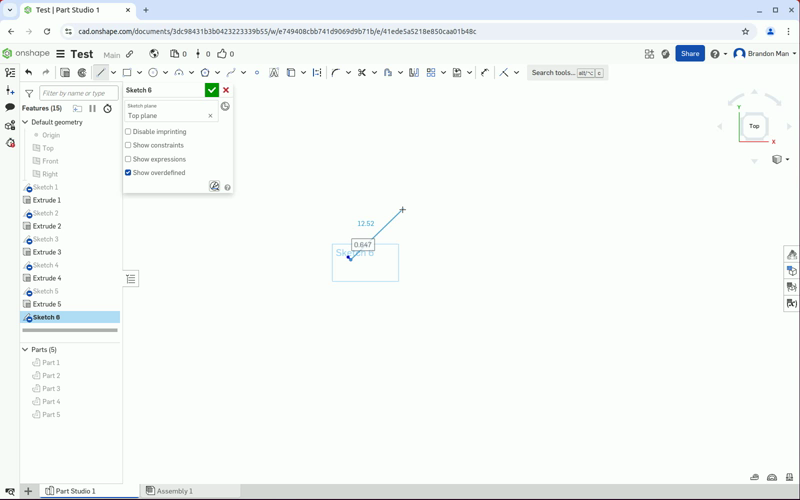
click(402, 209)
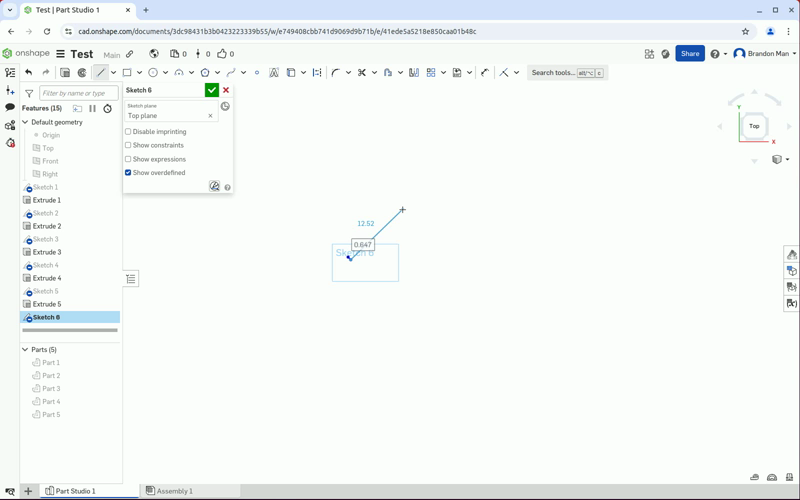
key_up(shift)
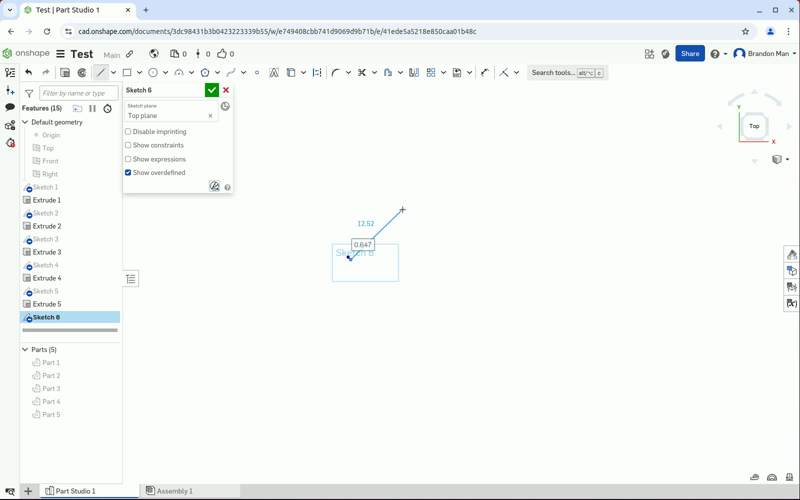
key_down(shift)
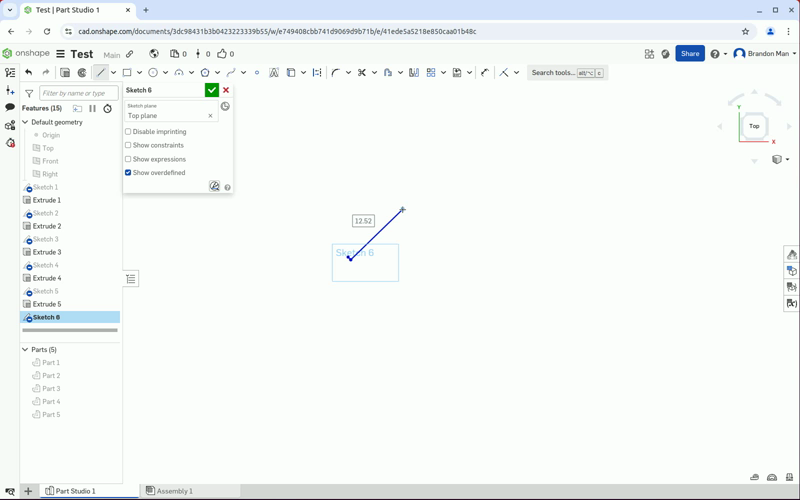
mouse_move(406, 352)
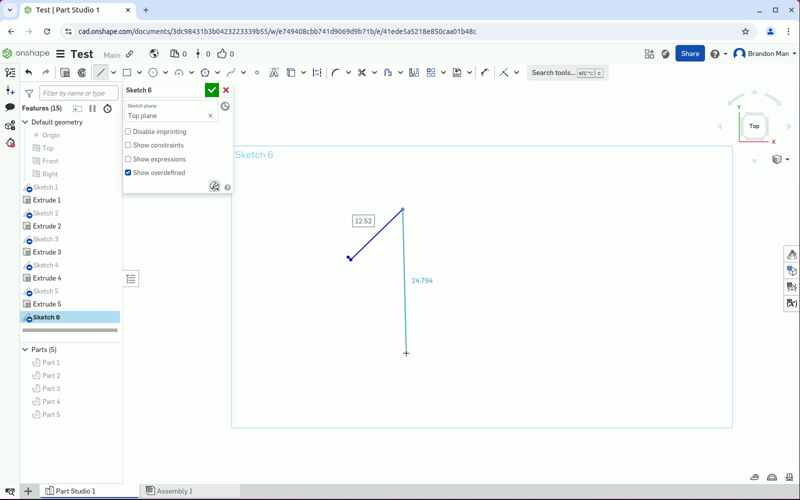
click(406, 352)
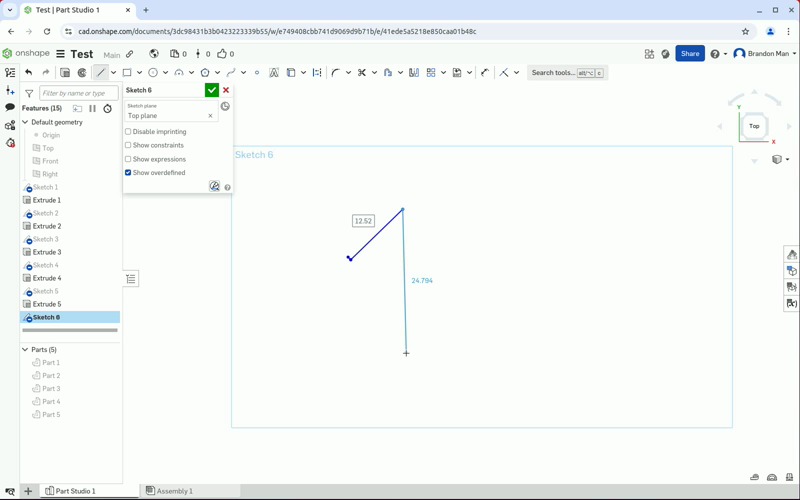
key_up(shift)
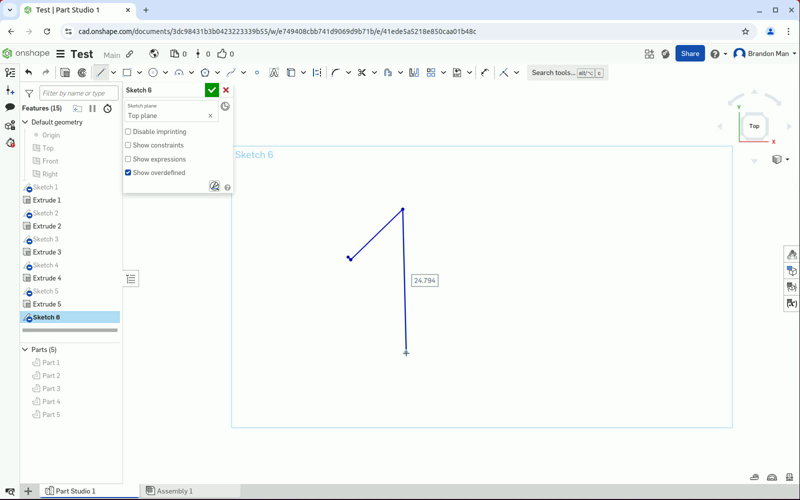
key_down(shift)
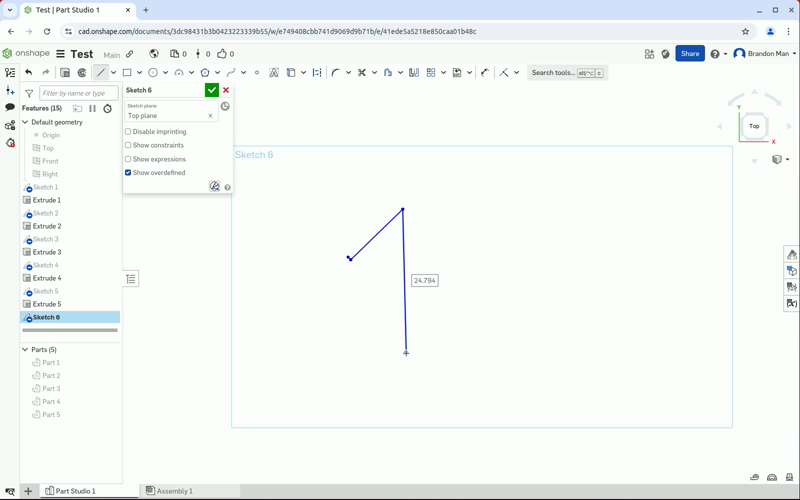
mouse_move(456, 299)
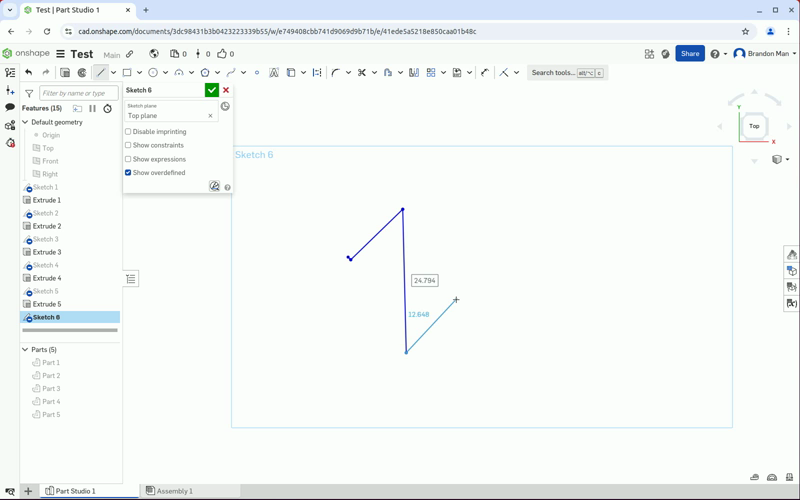
click(456, 299)
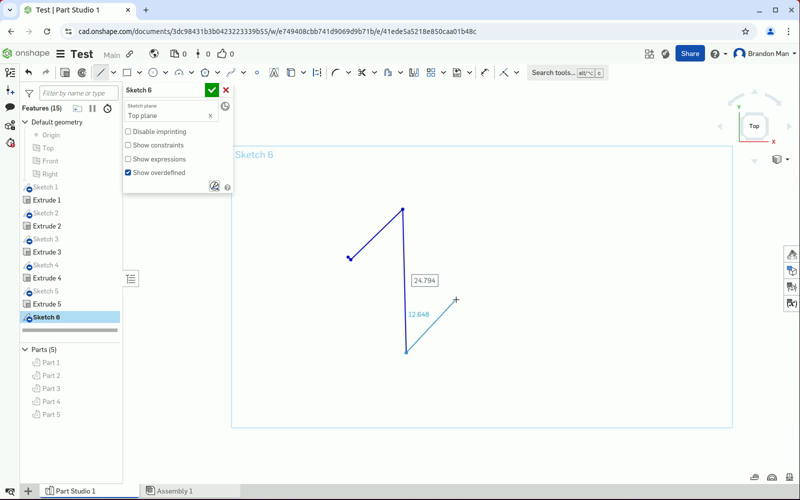
key_up(shift)
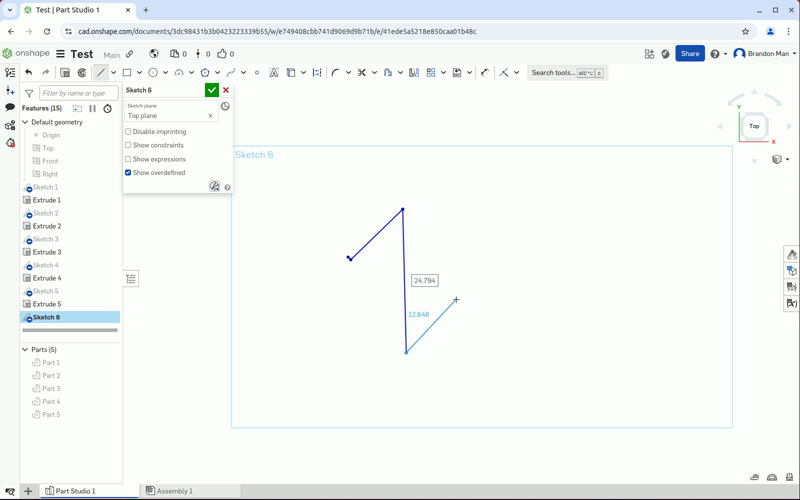
key_down(shift)
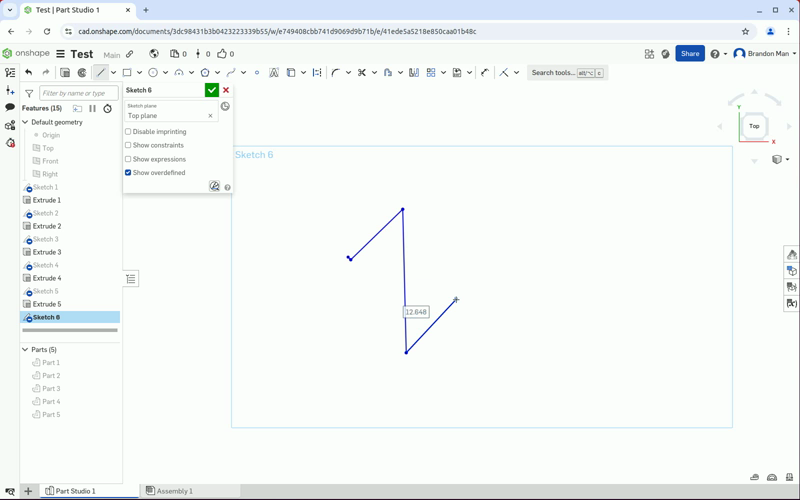
mouse_move(486, 299)
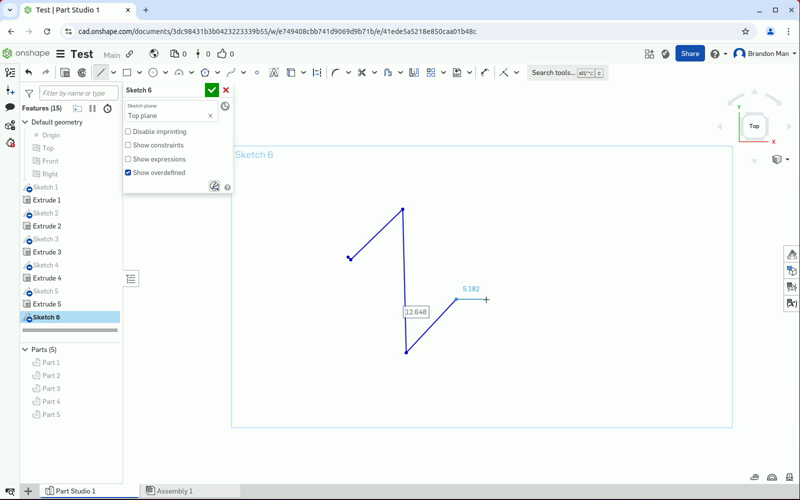
mouse_move(453, 296)
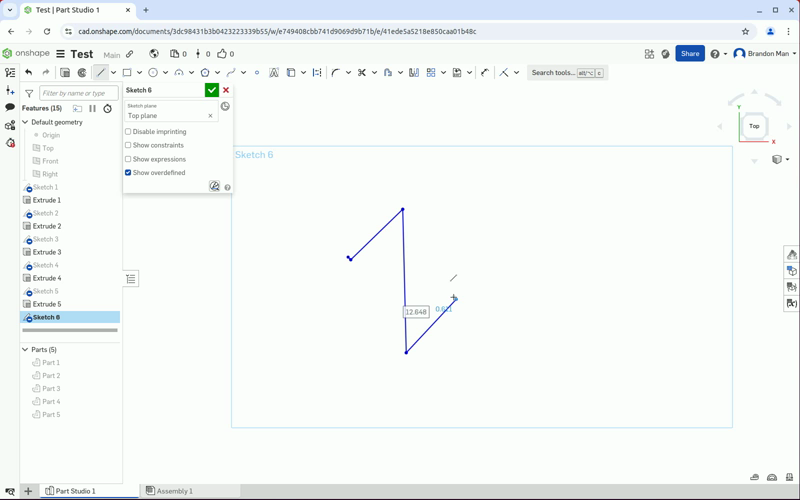
scroll(6)
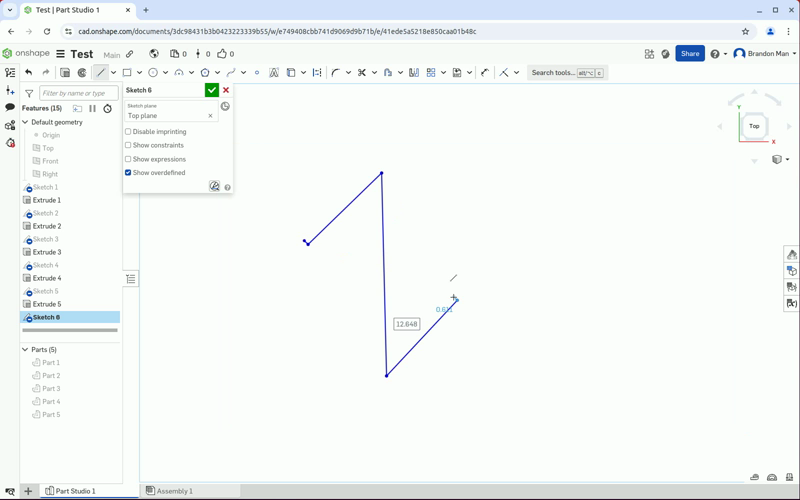
scroll(6)
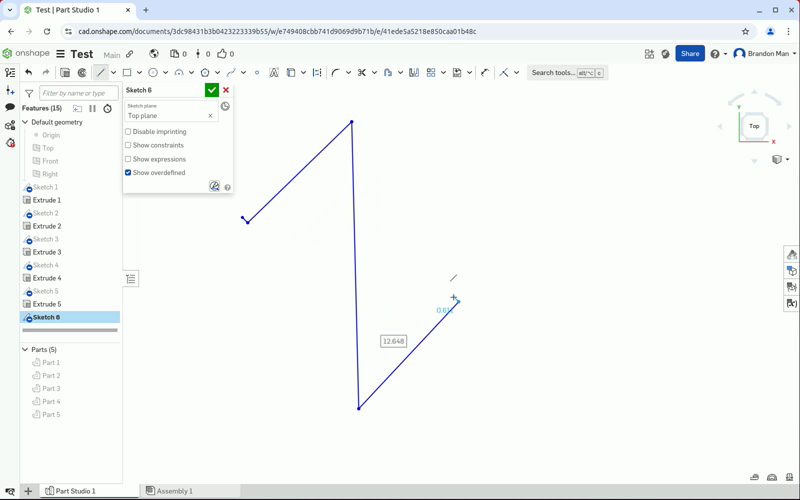
scroll(6)
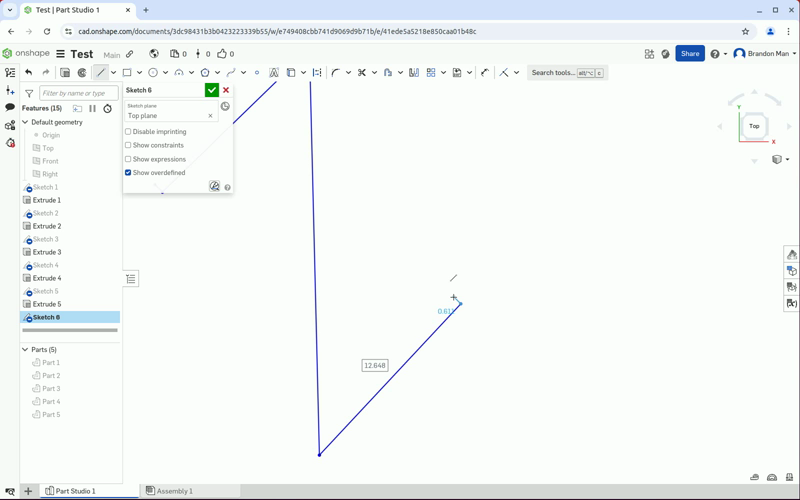
scroll(6)
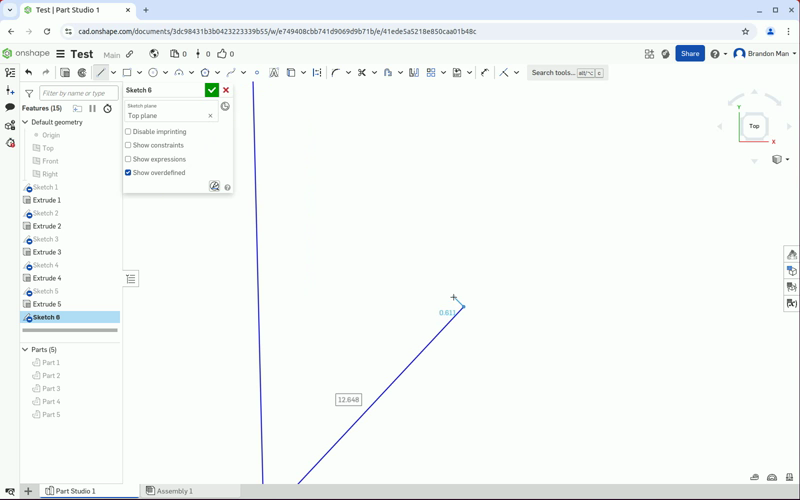
scroll(6)
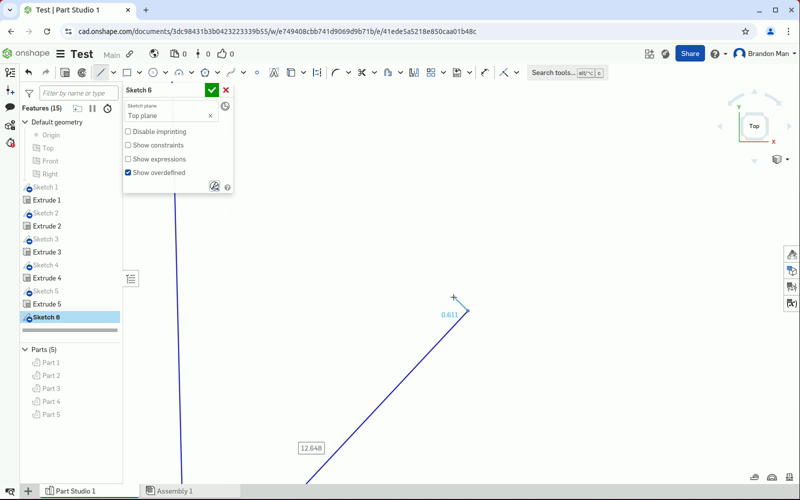
scroll(6)
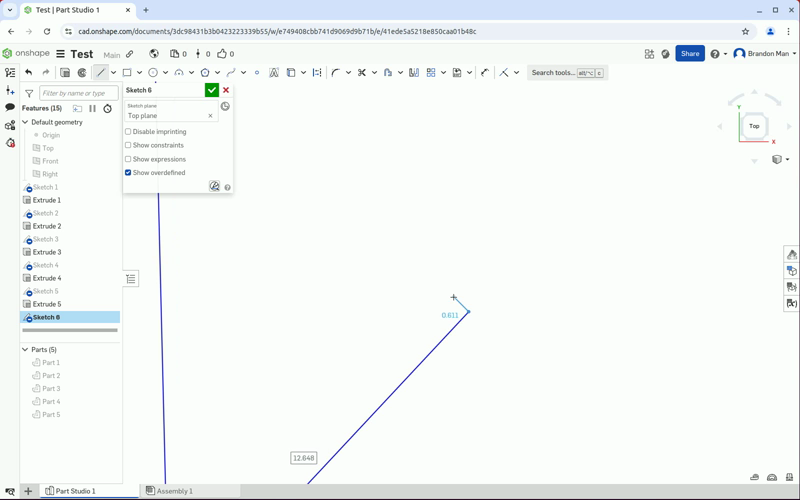
scroll(6)
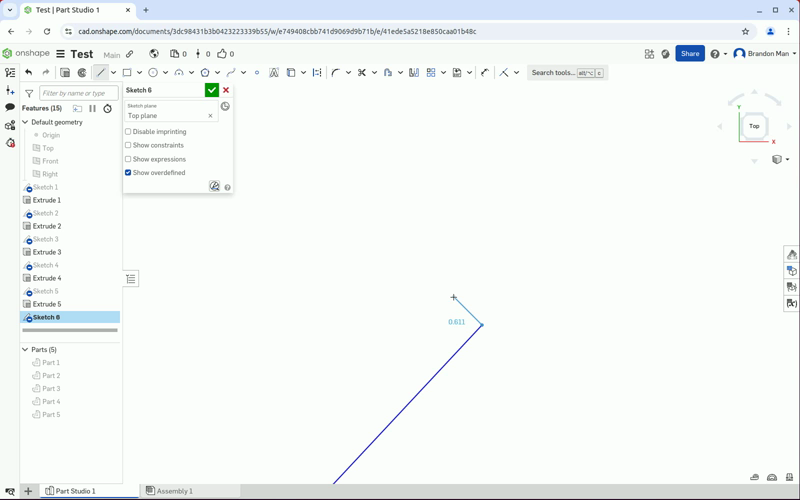
click(453, 296)
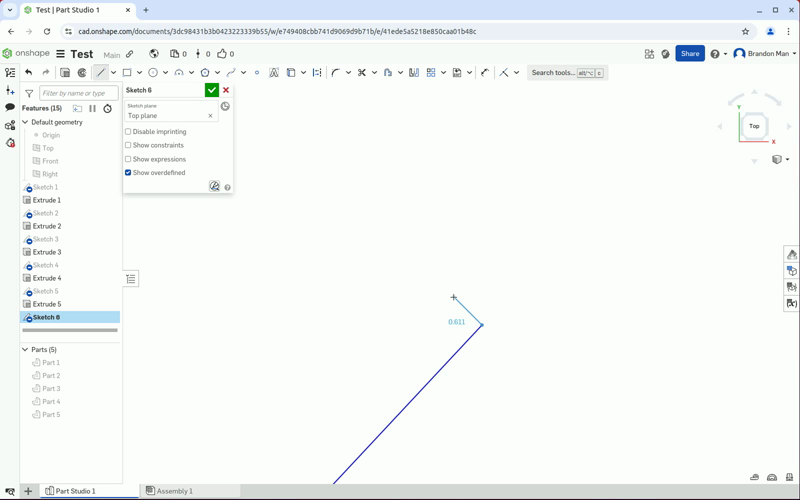
scroll(-6)
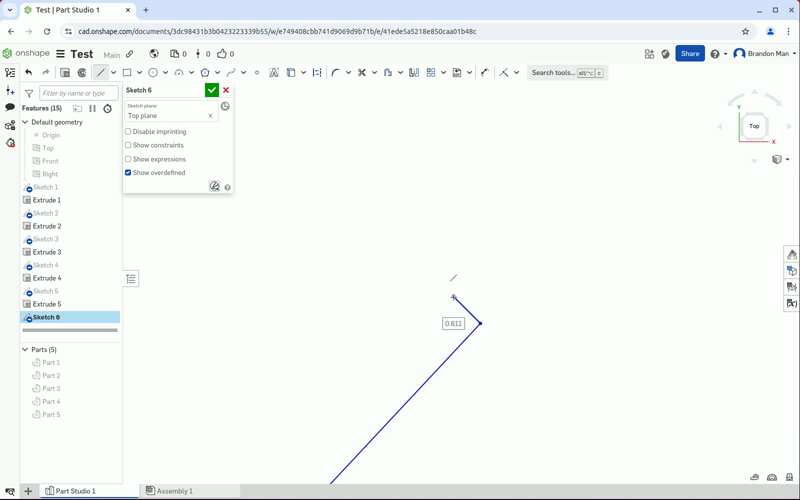
scroll(-6)
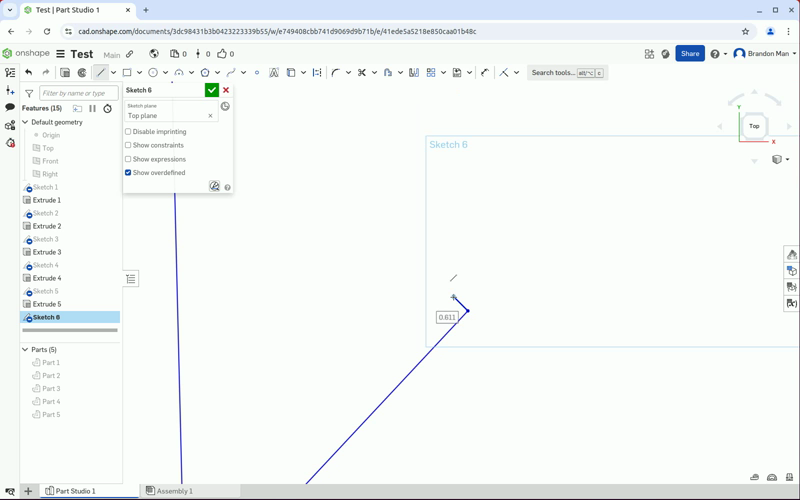
scroll(-6)
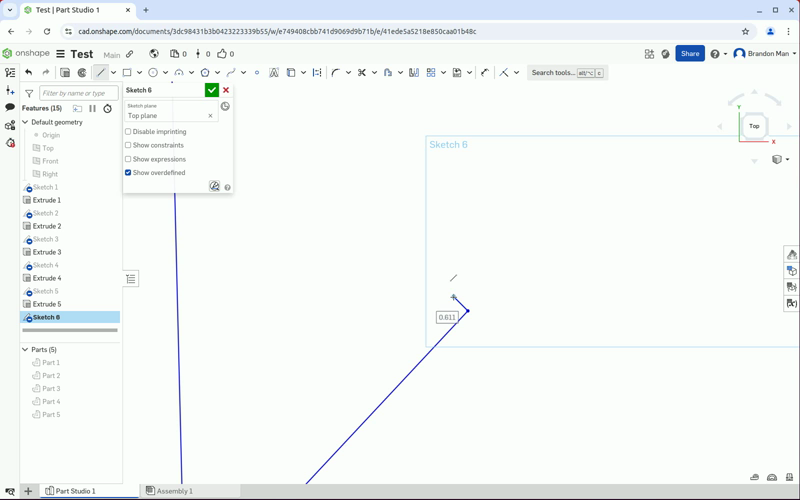
scroll(-6)
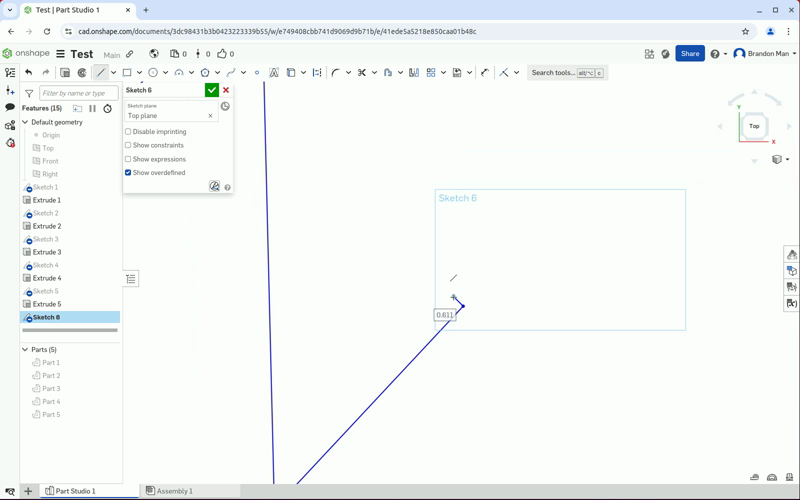
scroll(-6)
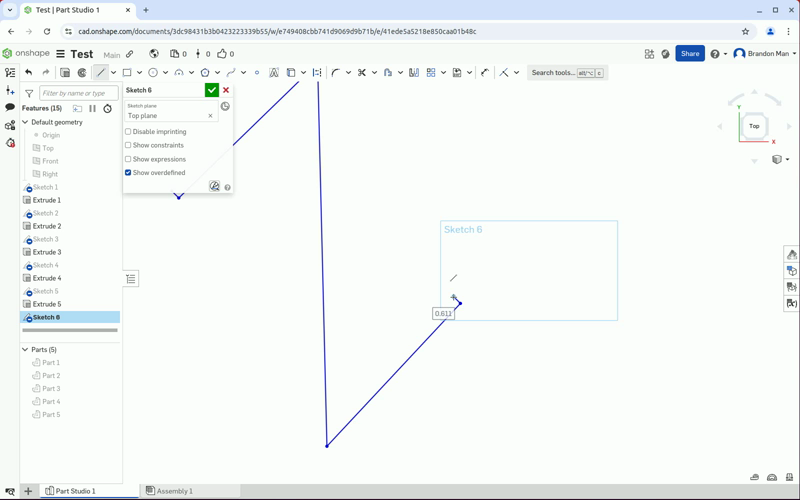
scroll(-6)
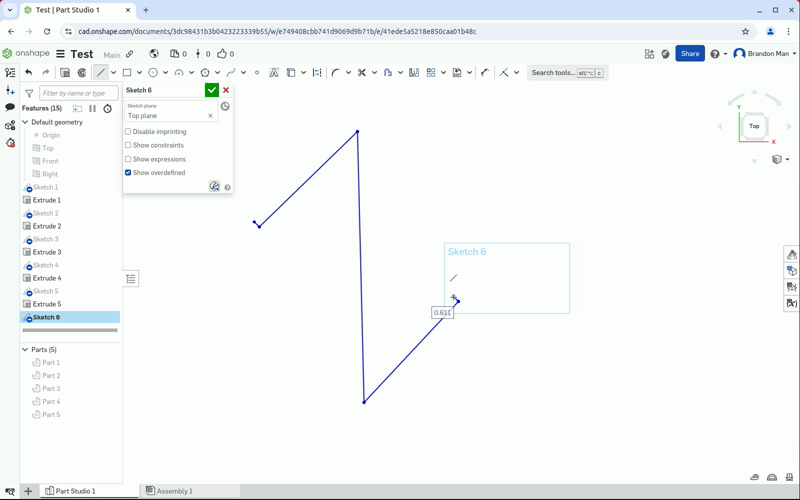
scroll(-6)
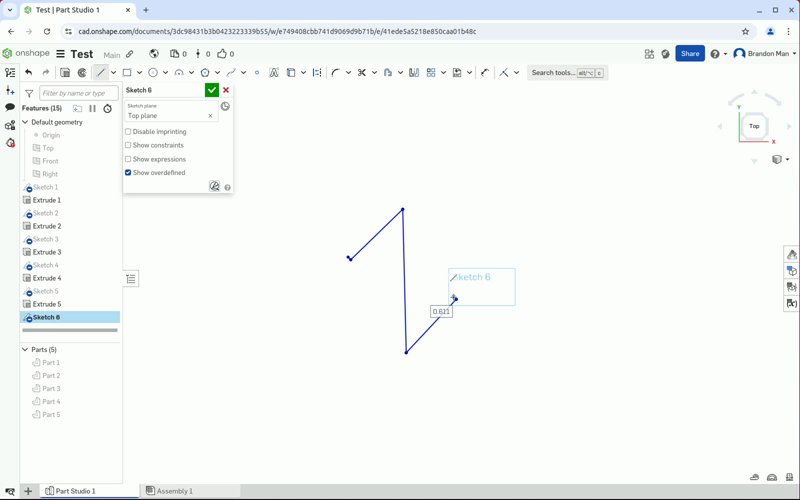
key_up(shift)
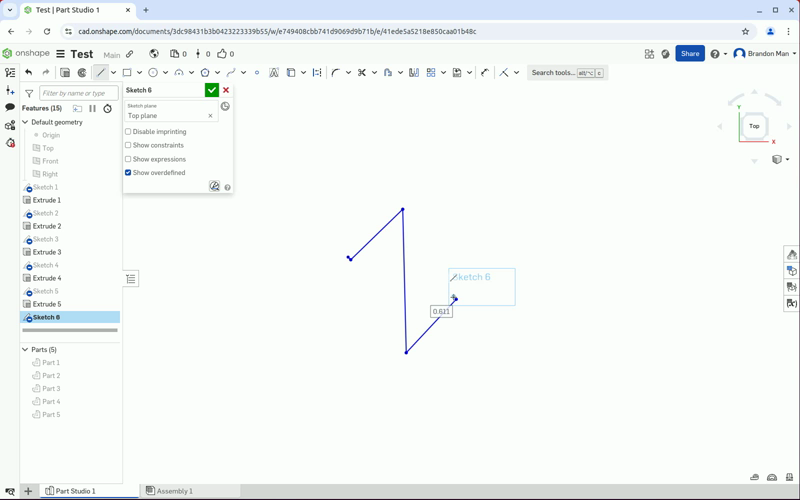
key_down(shift)
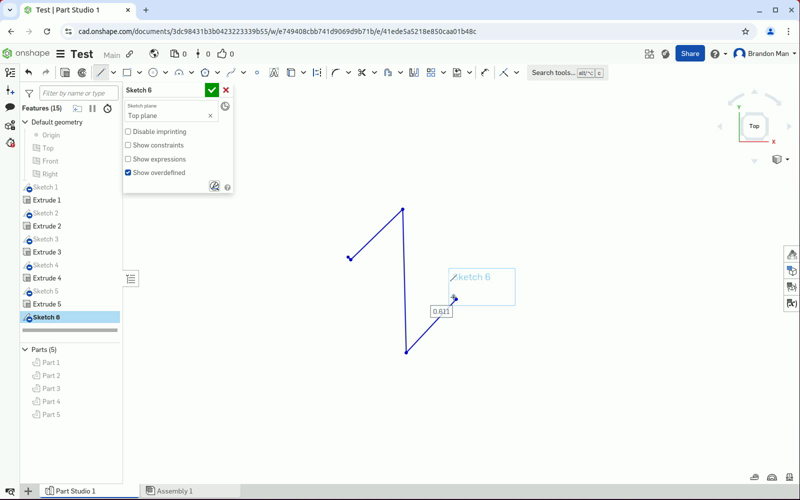
mouse_move(408, 345)
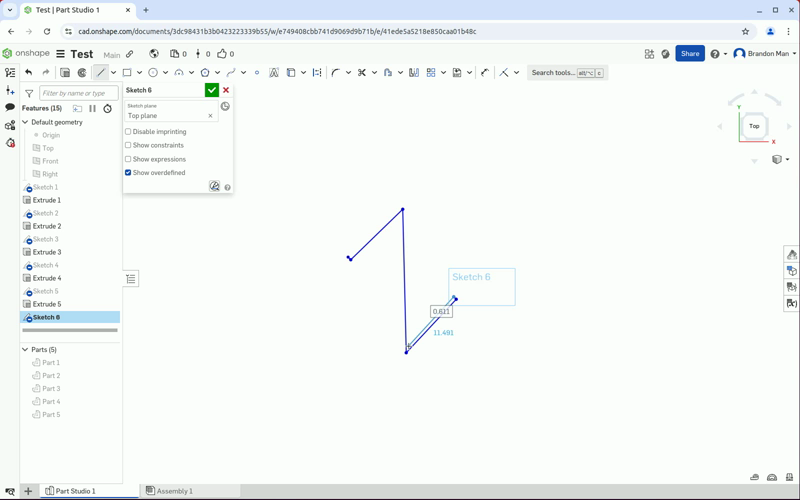
click(408, 345)
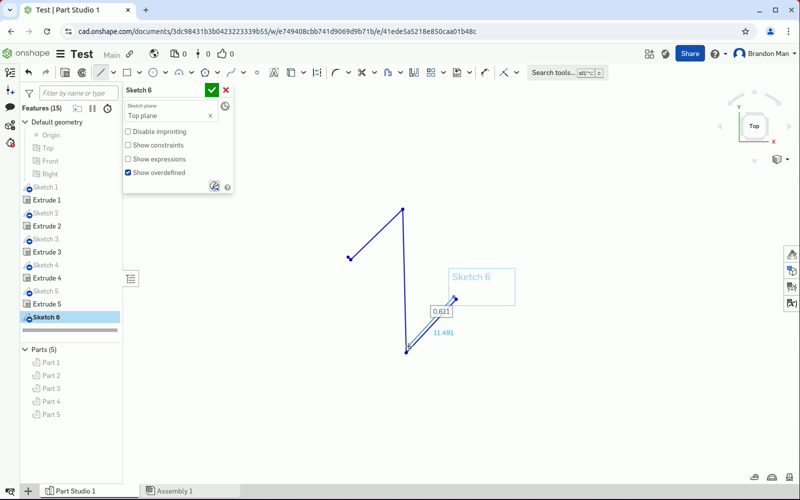
key_up(shift)
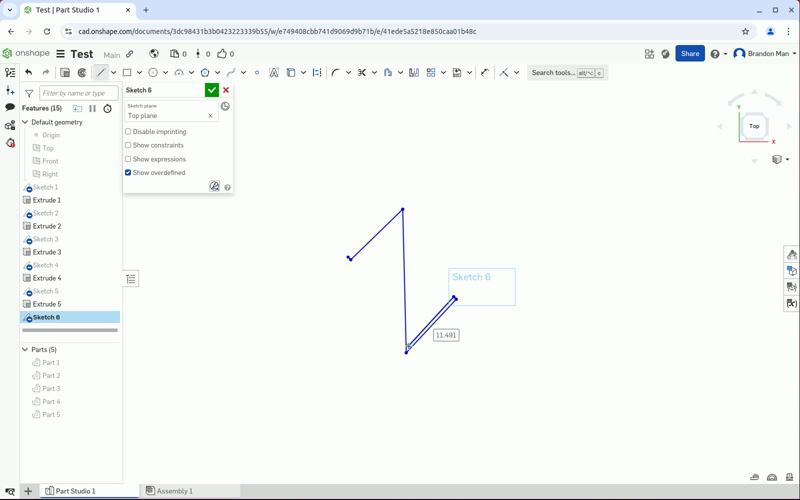
key_down(shift)
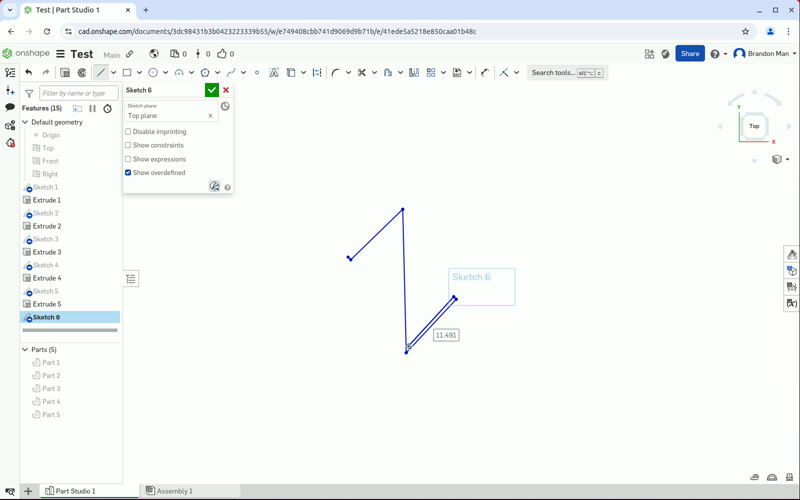
mouse_move(404, 202)
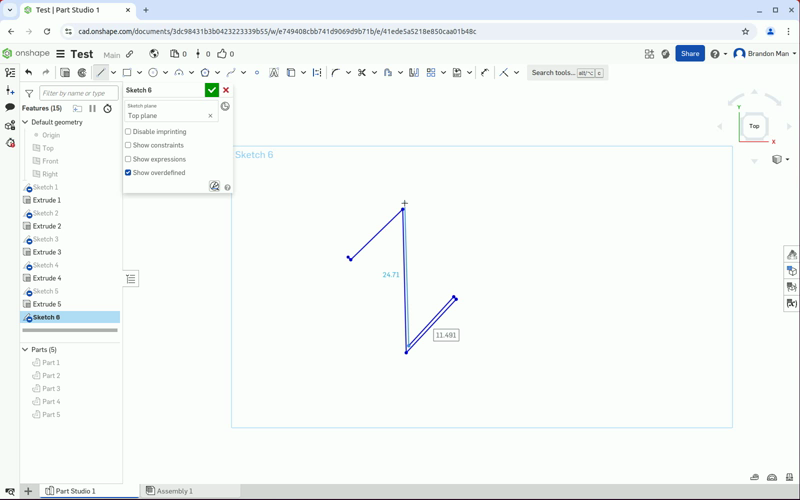
click(404, 202)
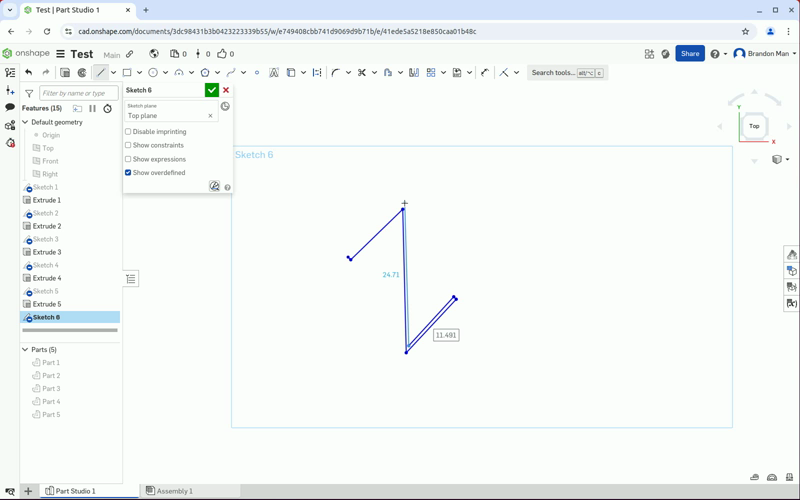
key_up(shift)
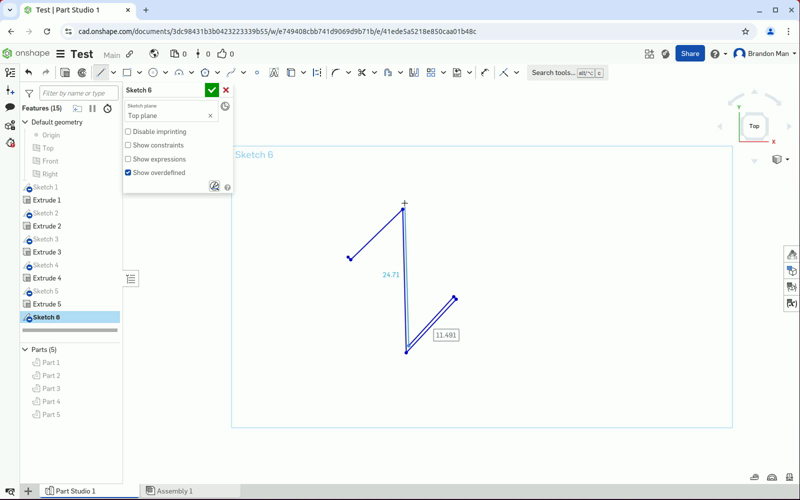
key_down(shift)
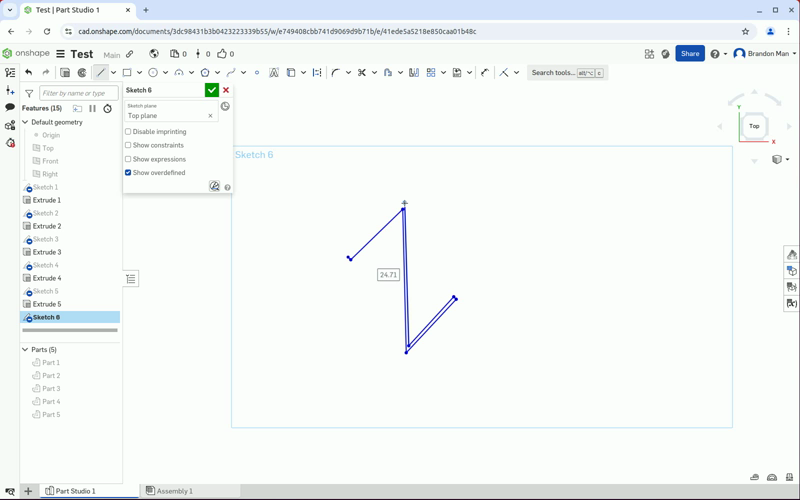
mouse_move(348, 257)
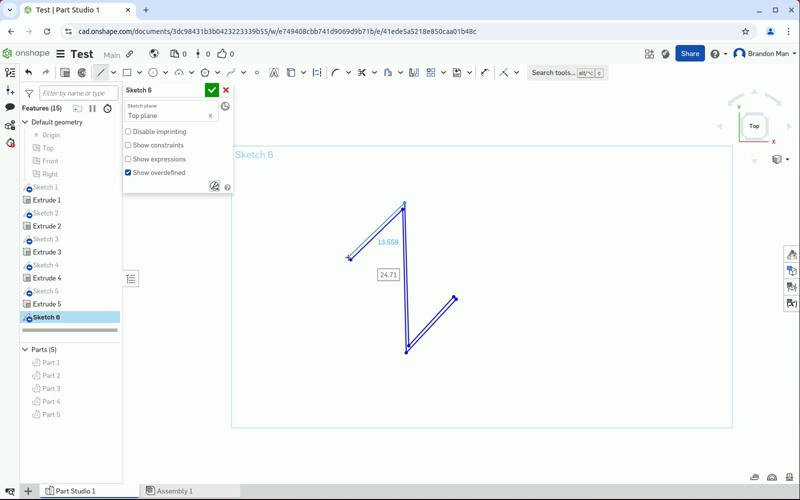
scroll(6)
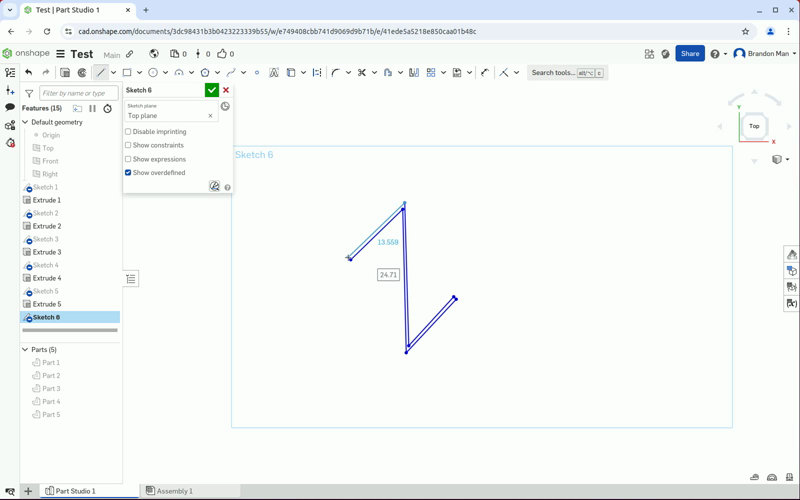
scroll(6)
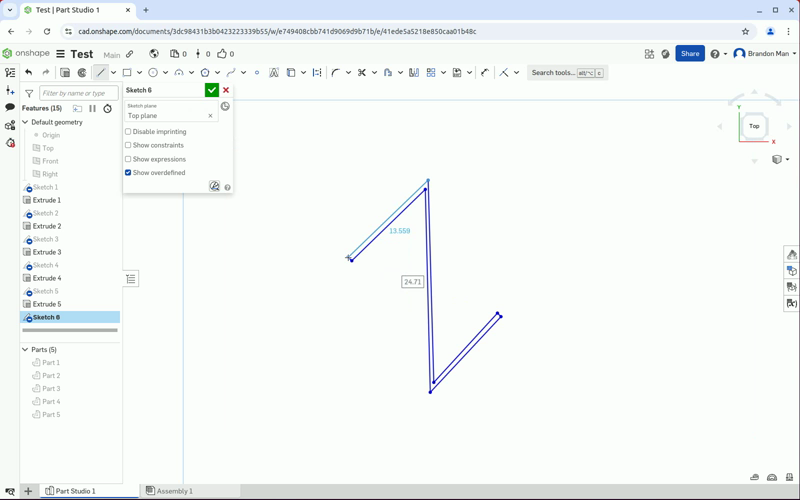
scroll(6)
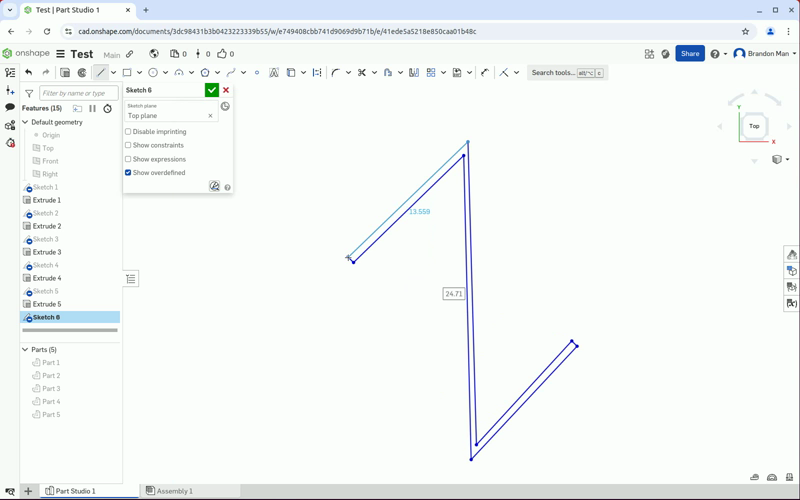
scroll(6)
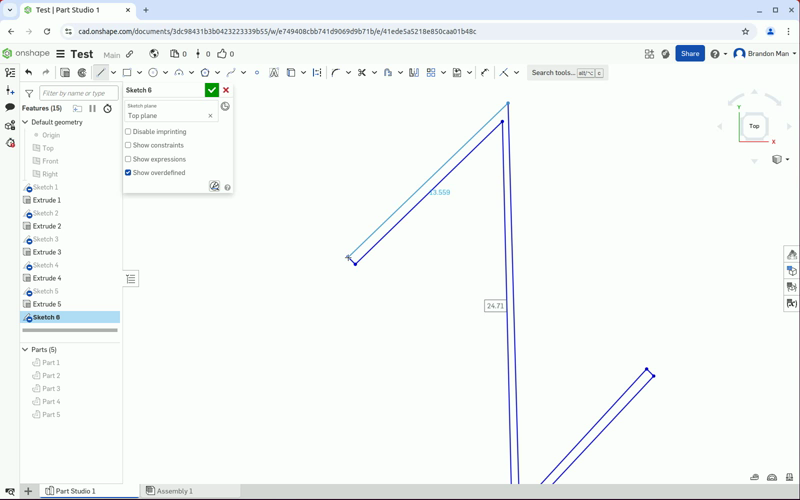
scroll(6)
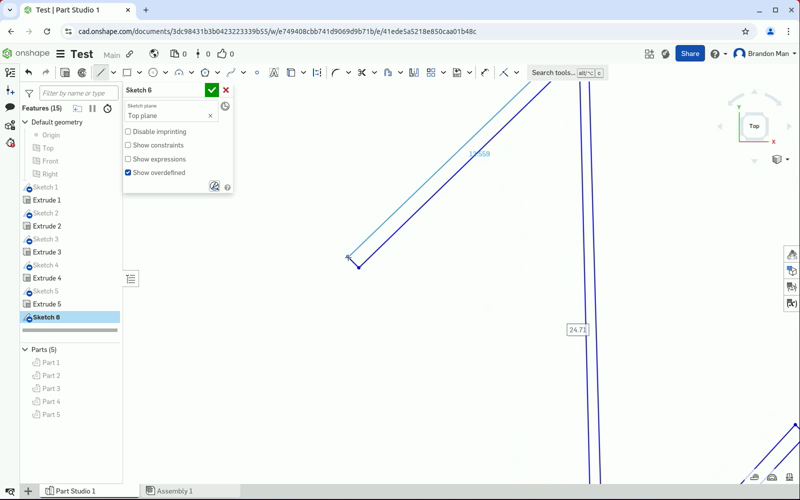
scroll(6)
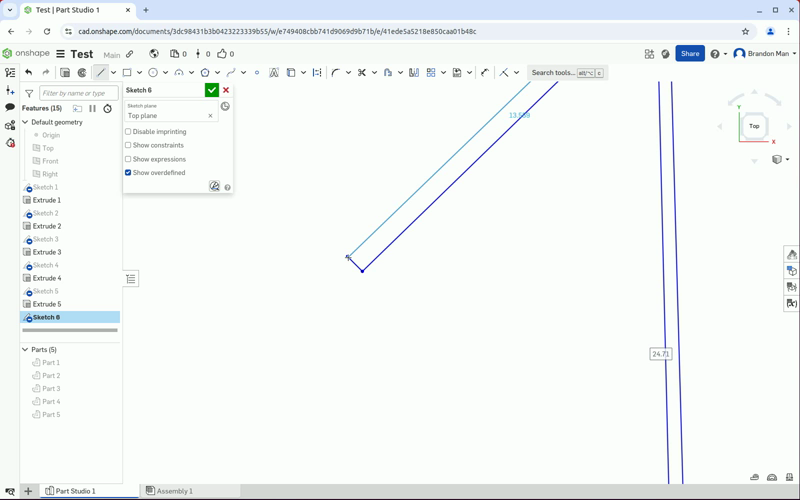
scroll(6)
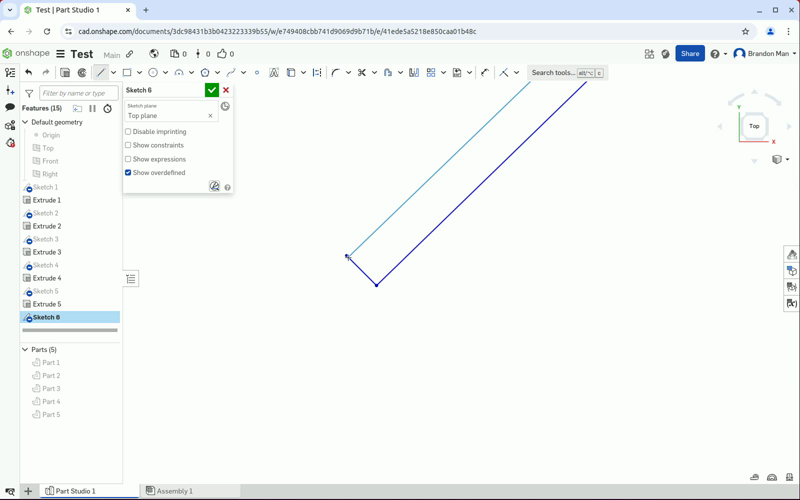
key_up(shift)
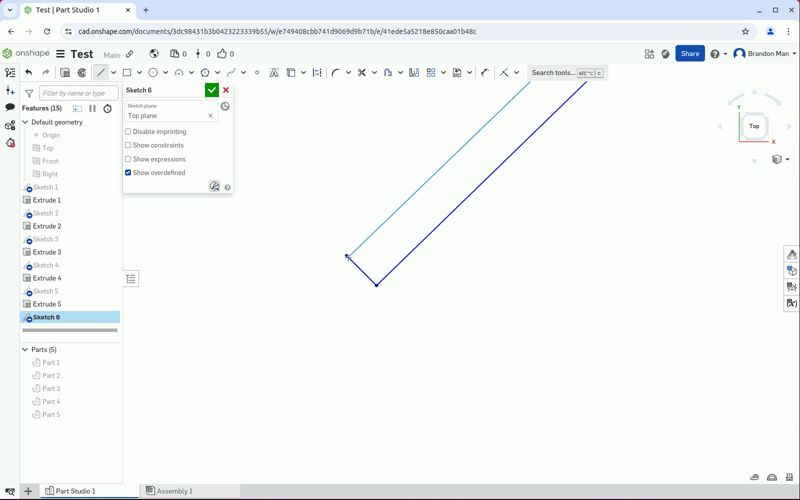
click(348, 257)
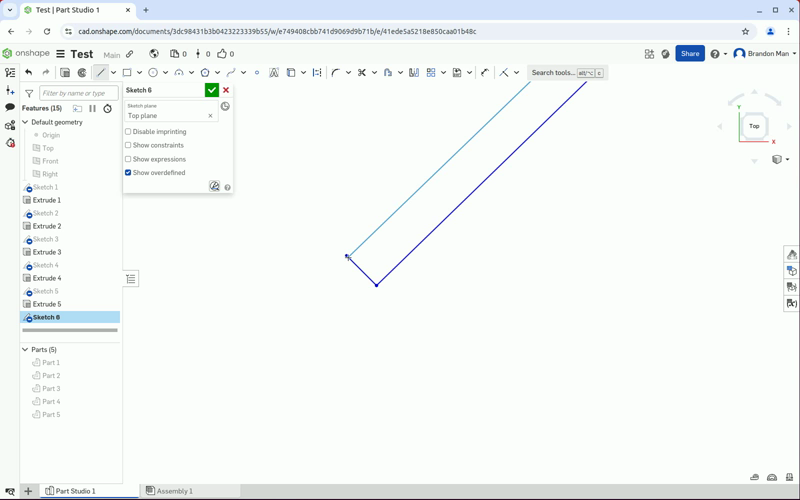
scroll(-6)
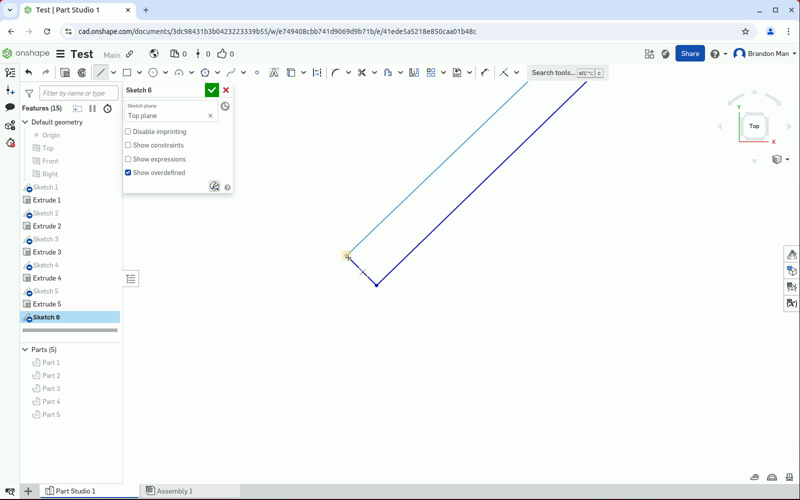
scroll(-6)
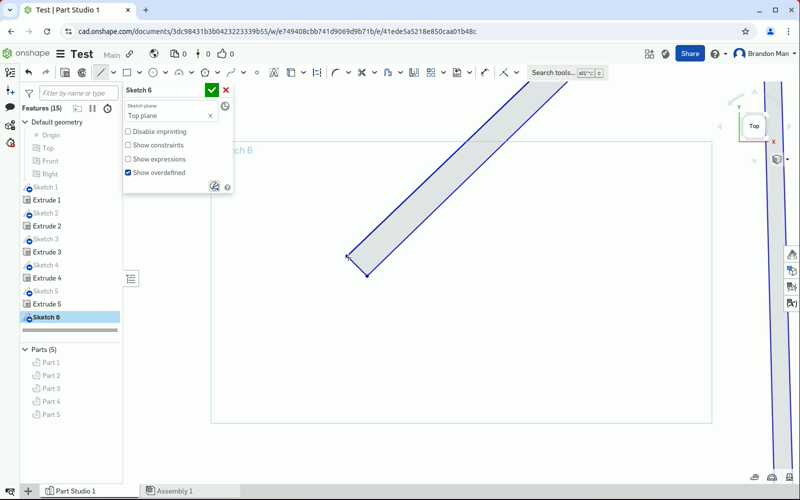
scroll(-6)
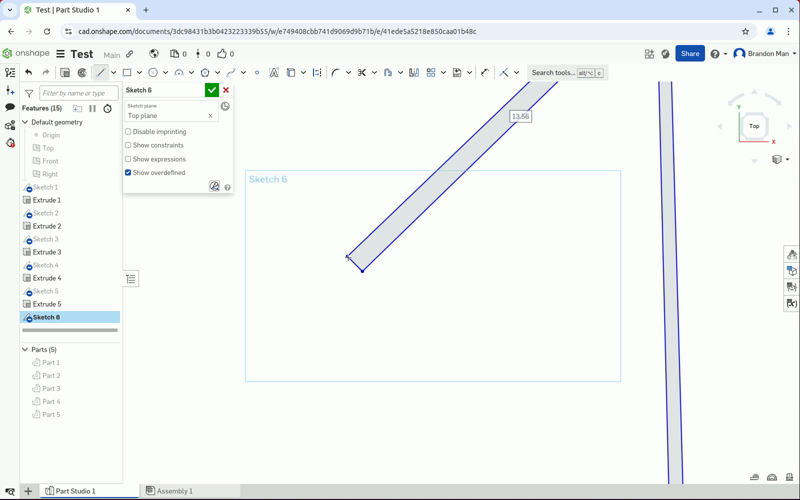
scroll(-6)
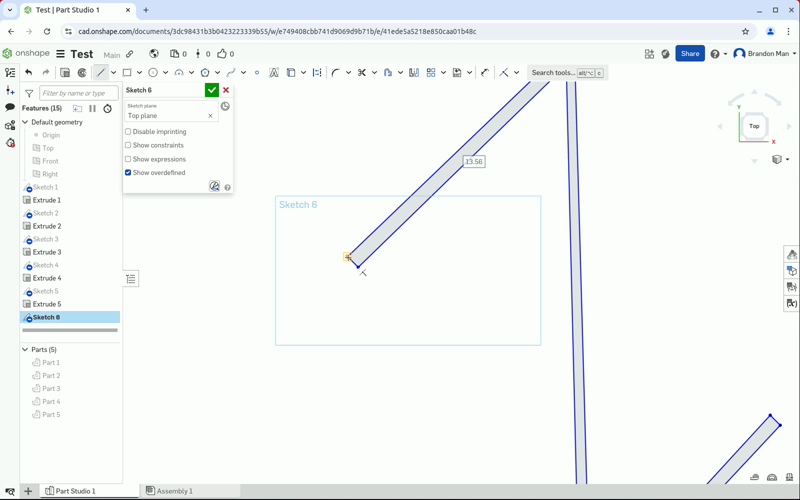
scroll(-6)
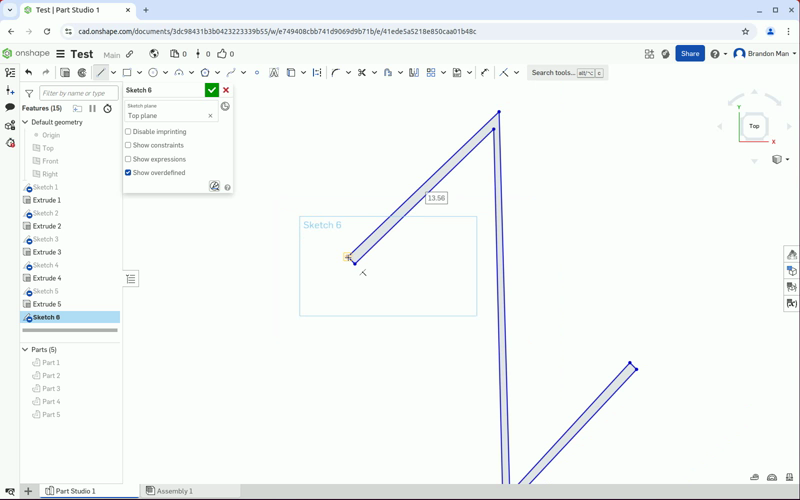
scroll(-6)
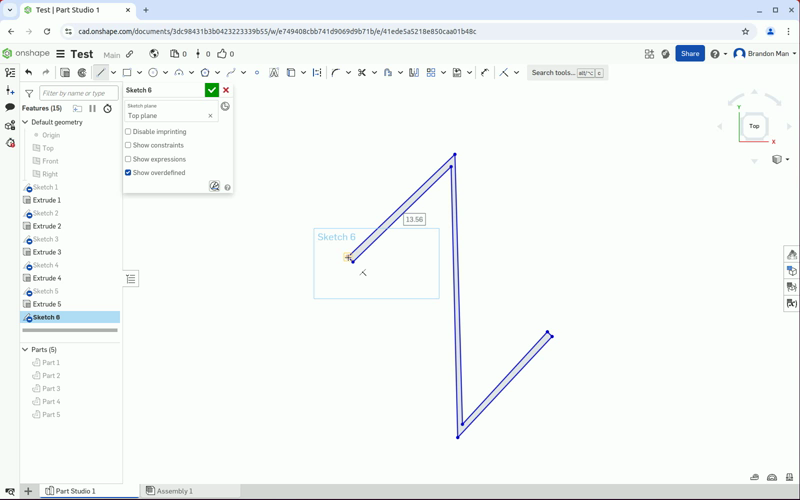
scroll(-6)
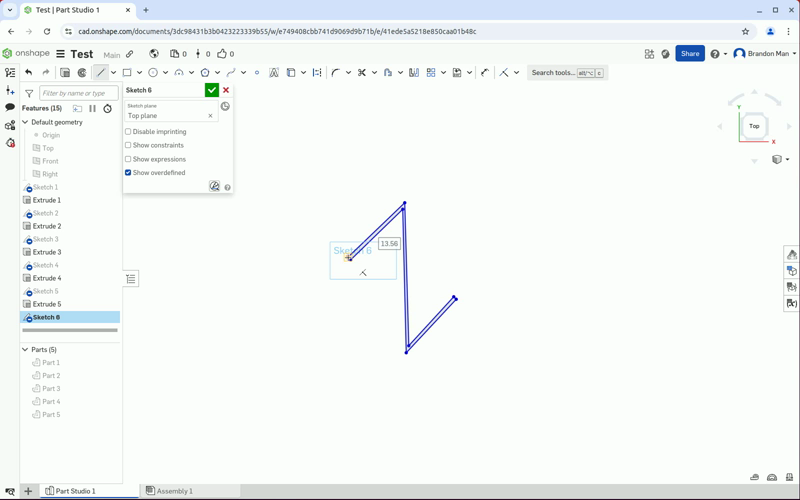
key(esc)
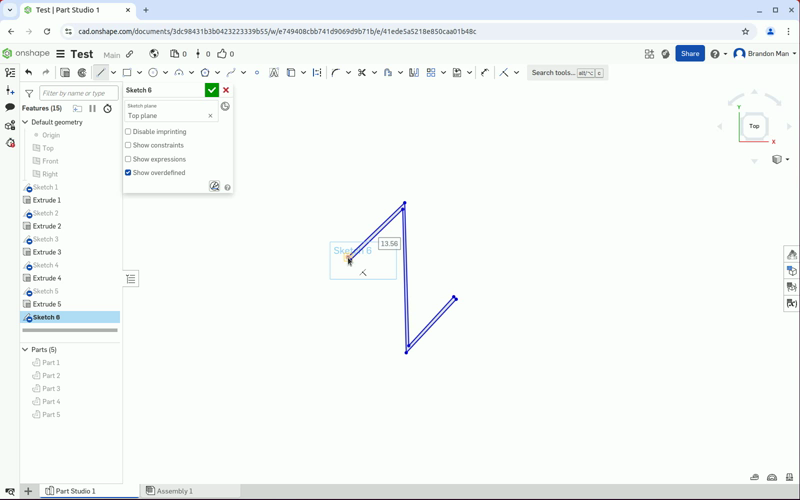
mouse_move(366, 243)
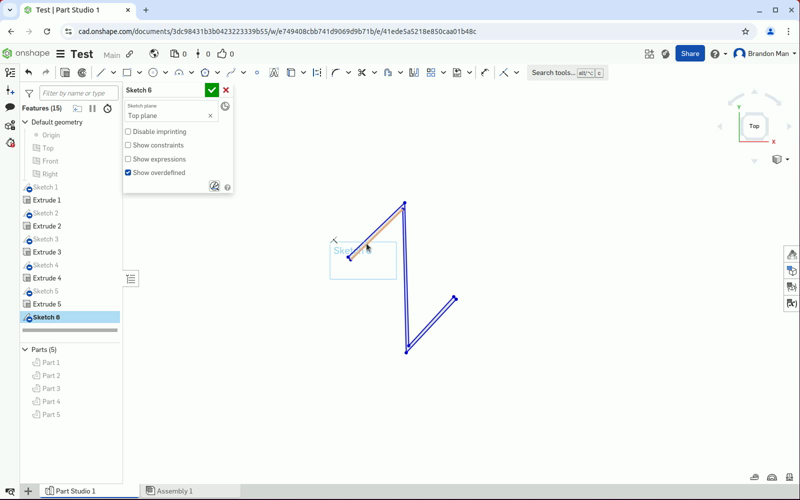
scroll(6)
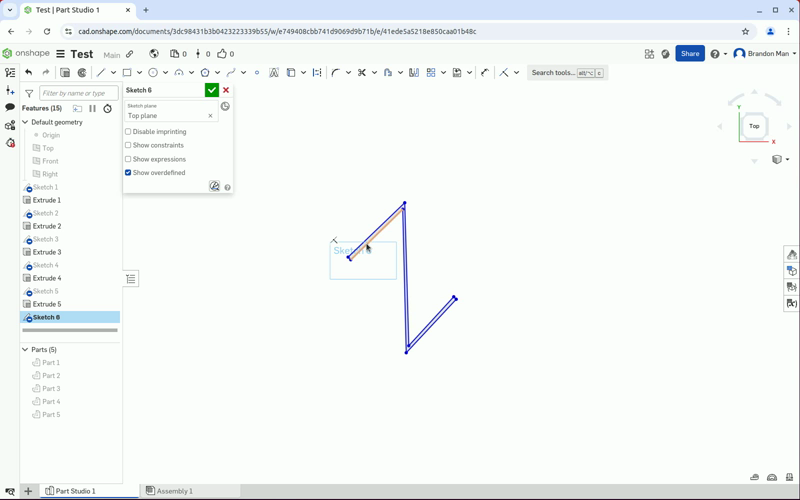
scroll(6)
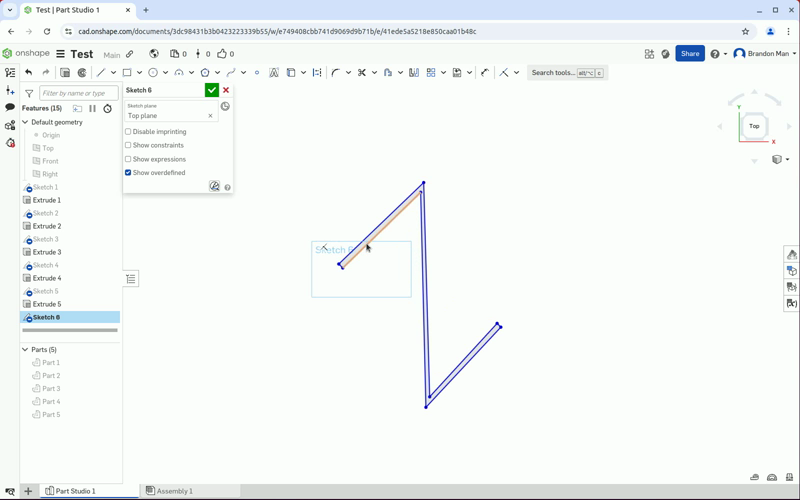
scroll(6)
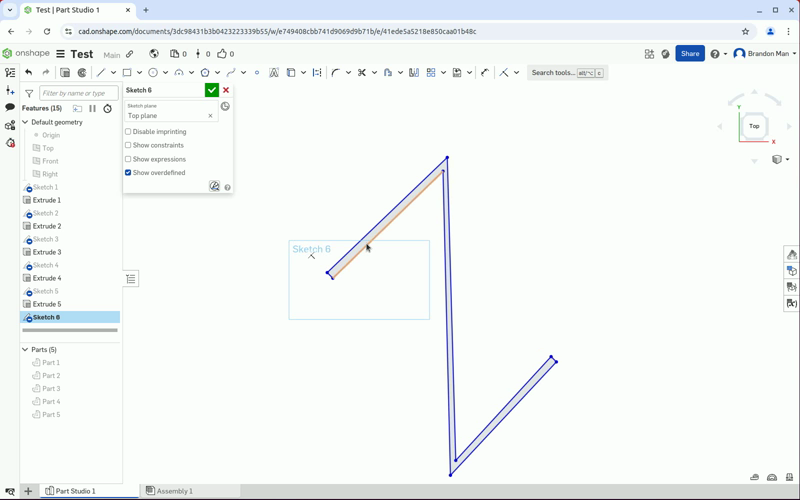
scroll(6)
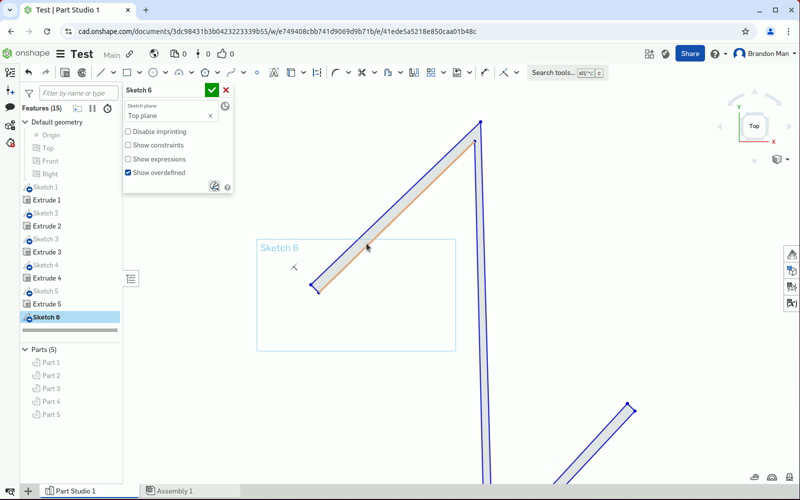
scroll(6)
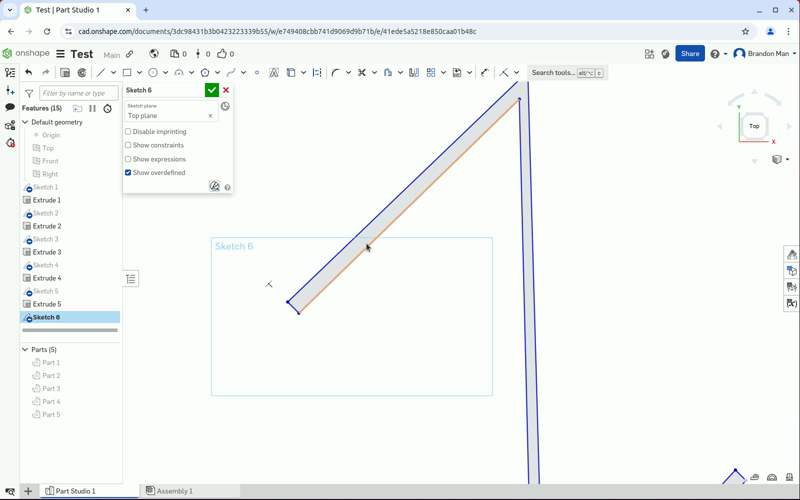
scroll(6)
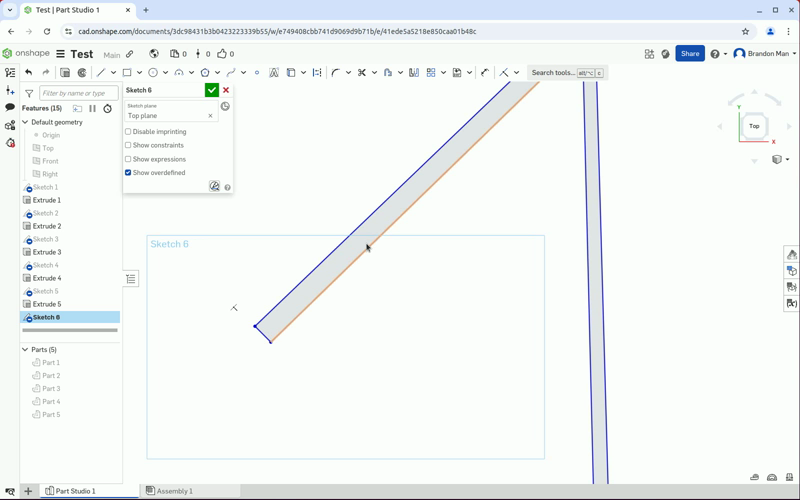
scroll(6)
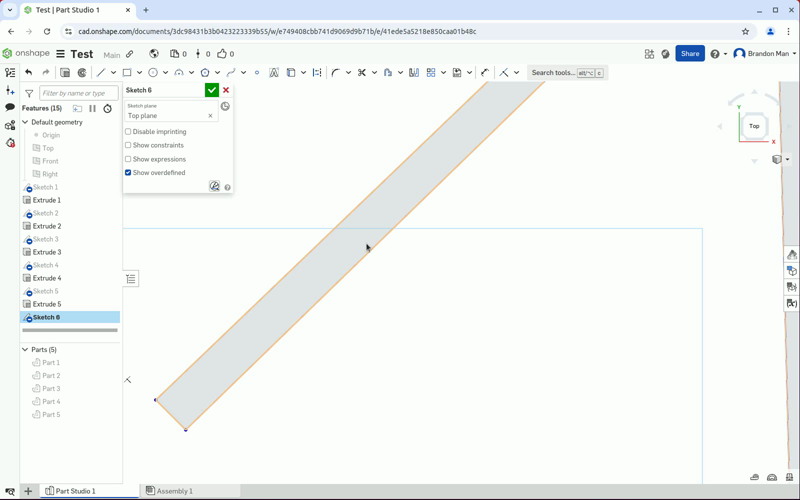
click(366, 243)
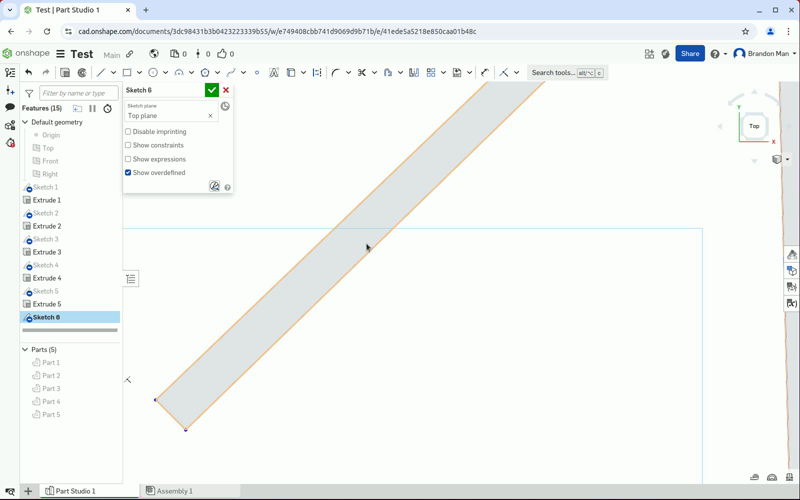
scroll(-6)
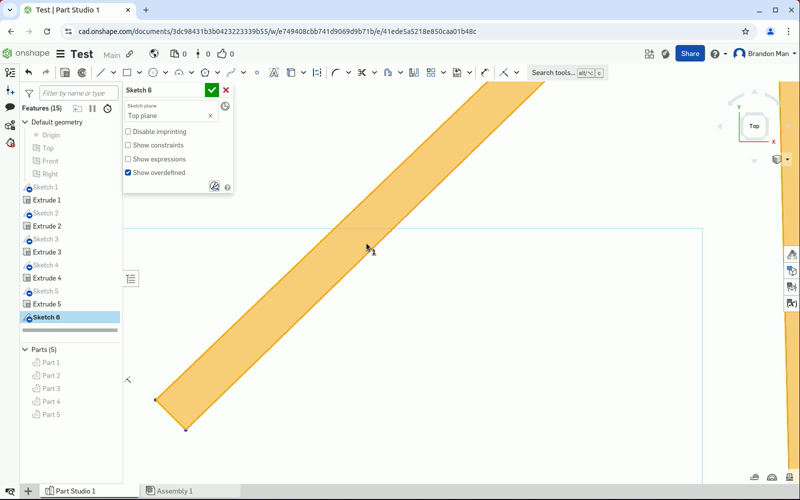
scroll(-6)
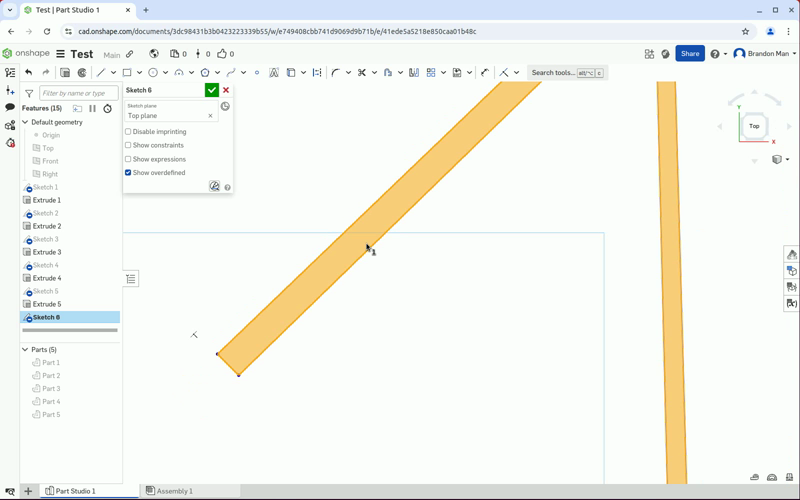
scroll(-6)
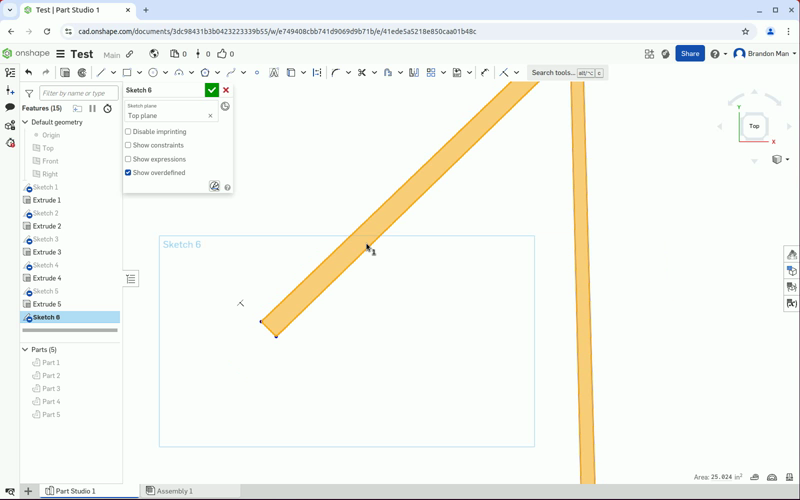
scroll(-6)
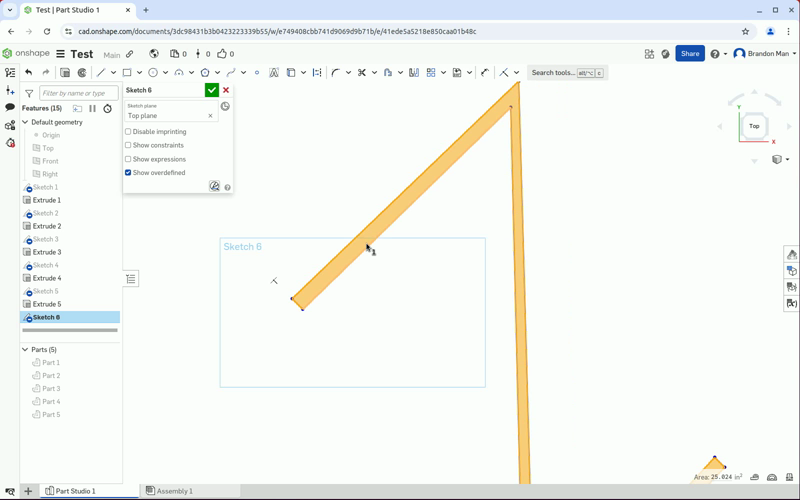
scroll(-6)
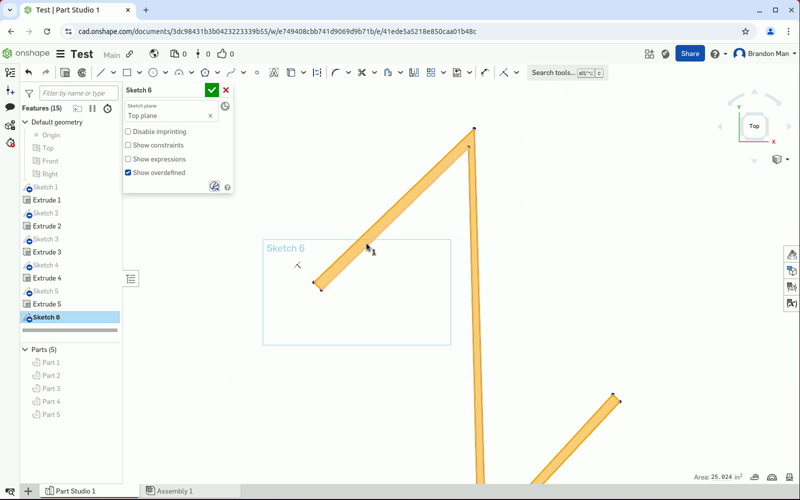
scroll(-6)
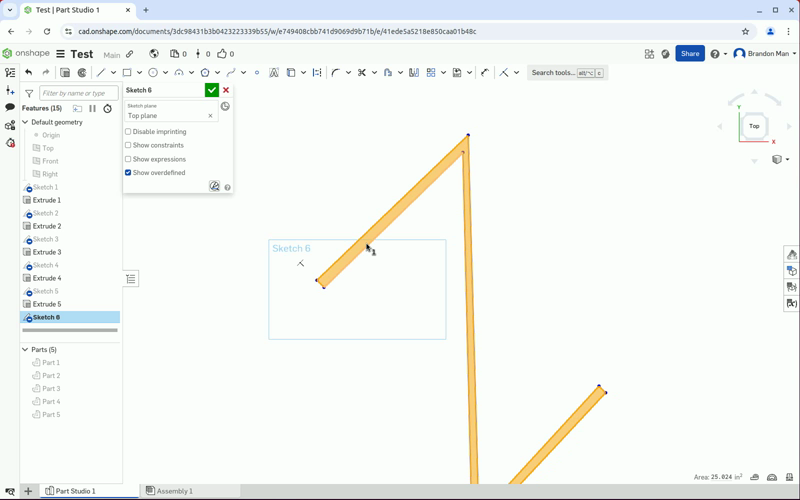
scroll(-6)
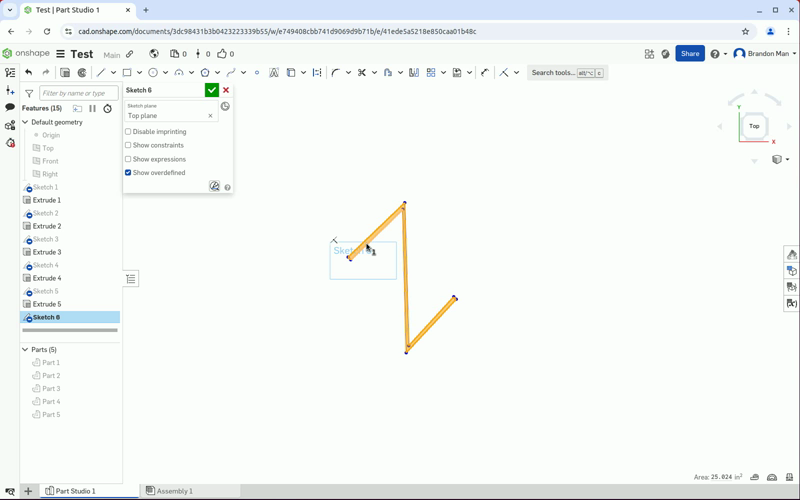
mouse_move(73, 352)
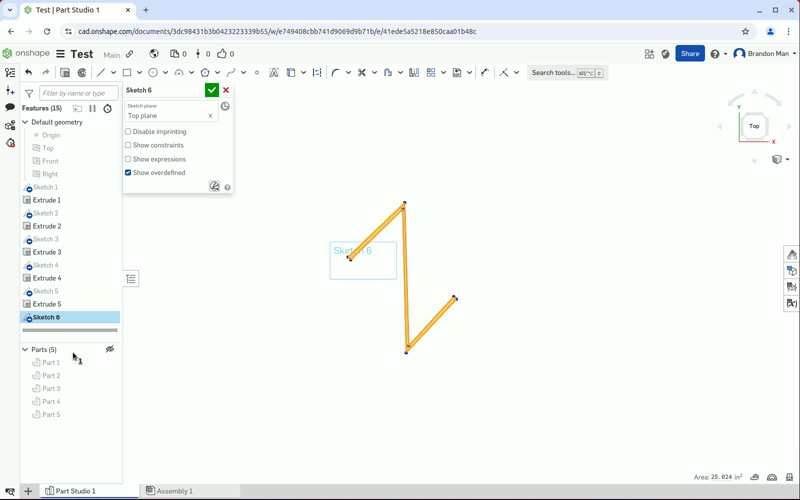
key(shift+y)
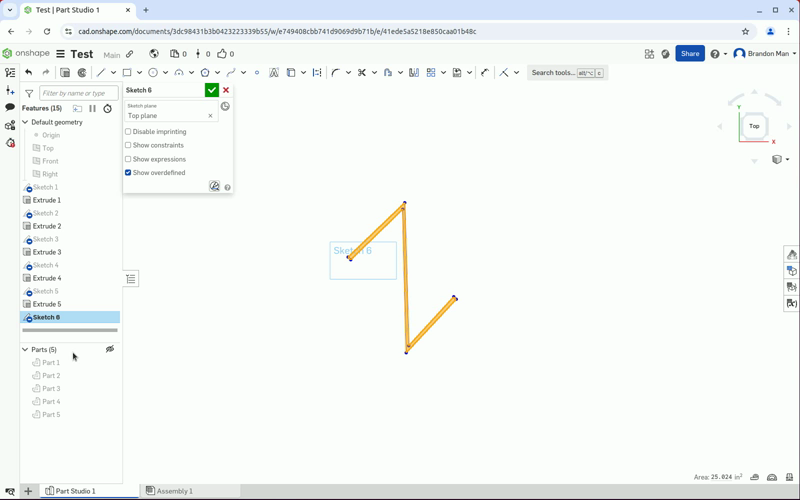
key(shift+e)
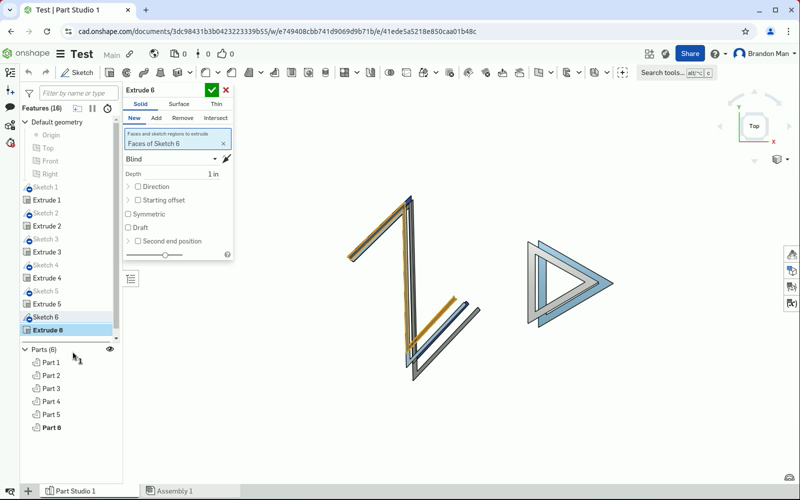
mouse_move(143, 106)
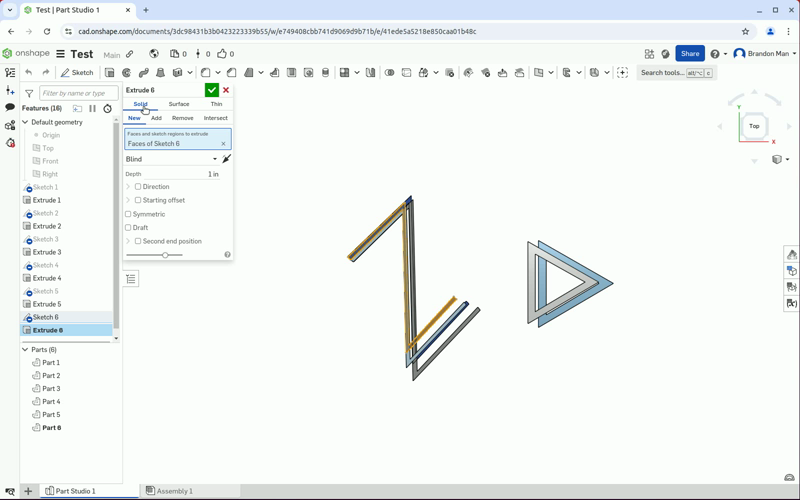
click(143, 106)
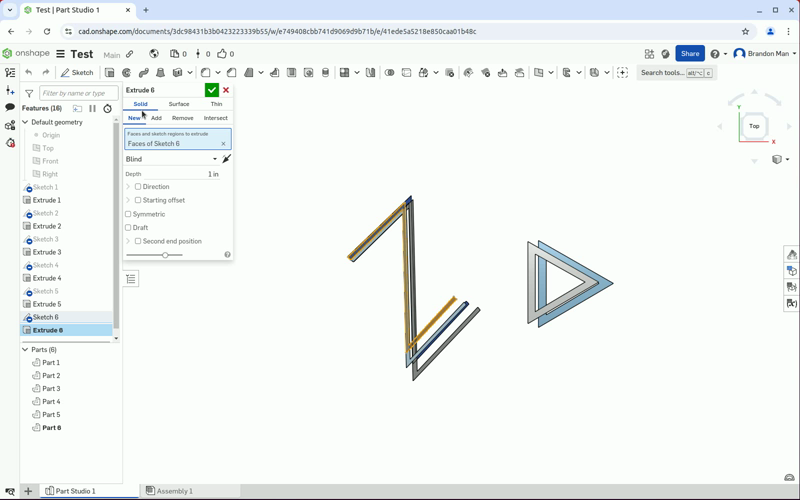
mouse_move(137, 120)
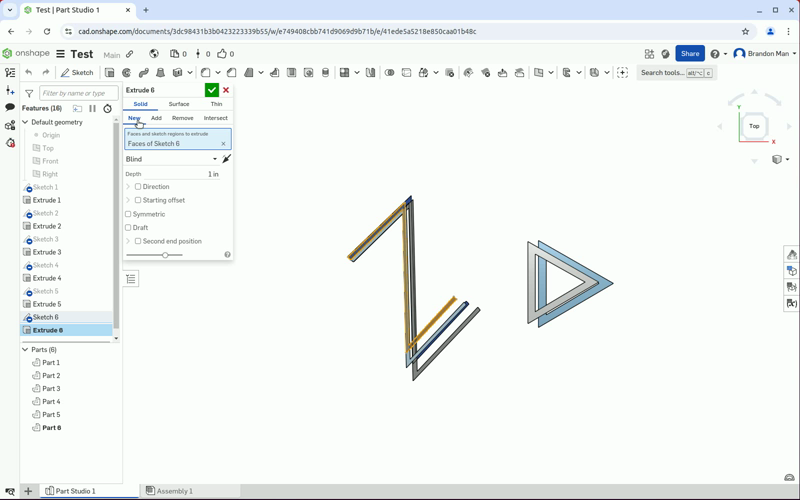
click(137, 120)
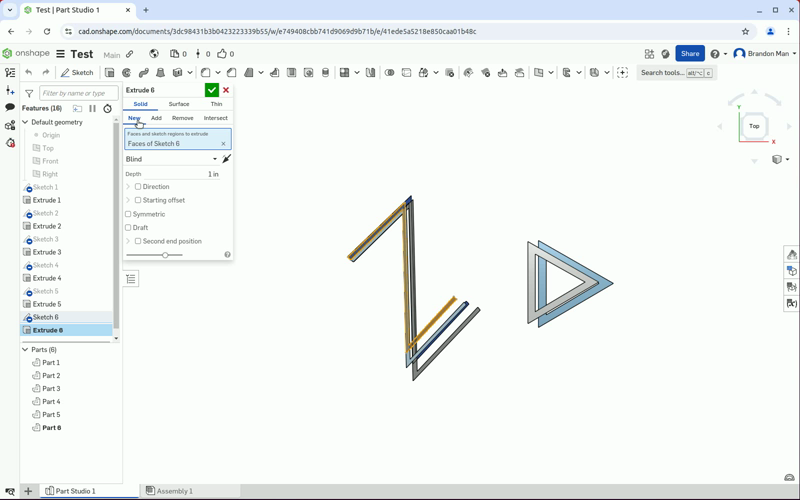
key(tab, 4)
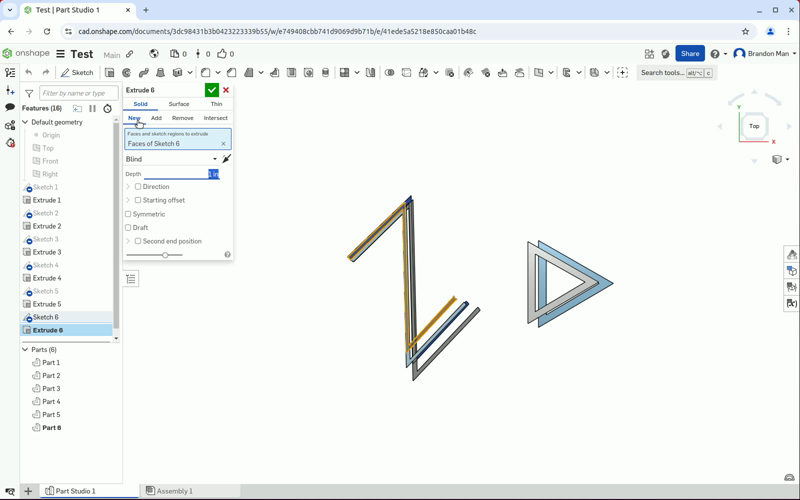
text(10.591)
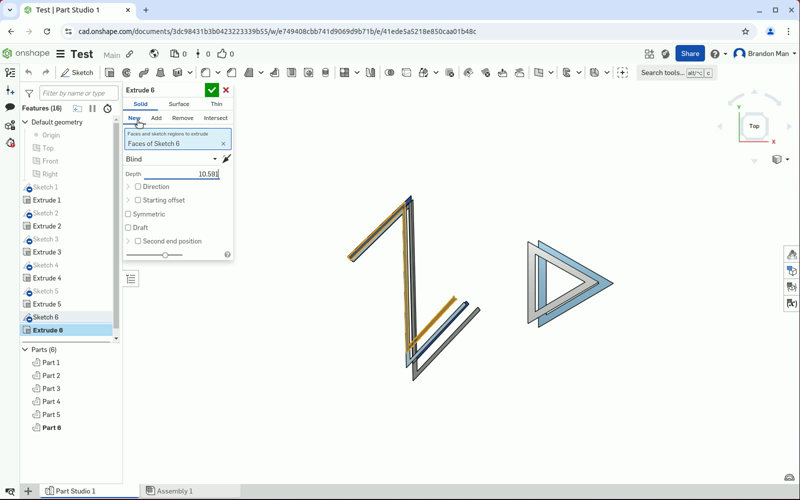
key(enter)
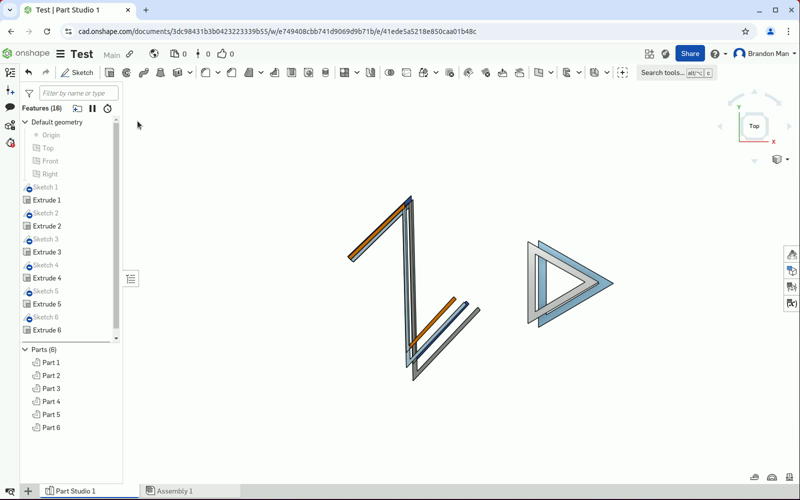
key(shift+h)
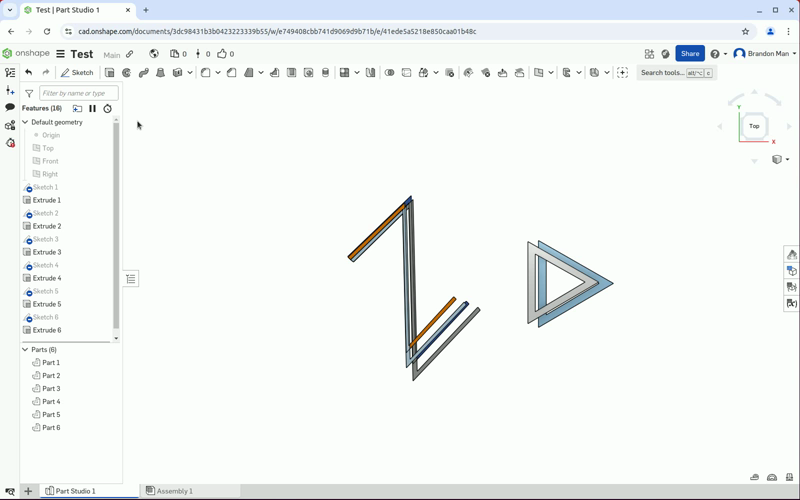
key(shift+h)
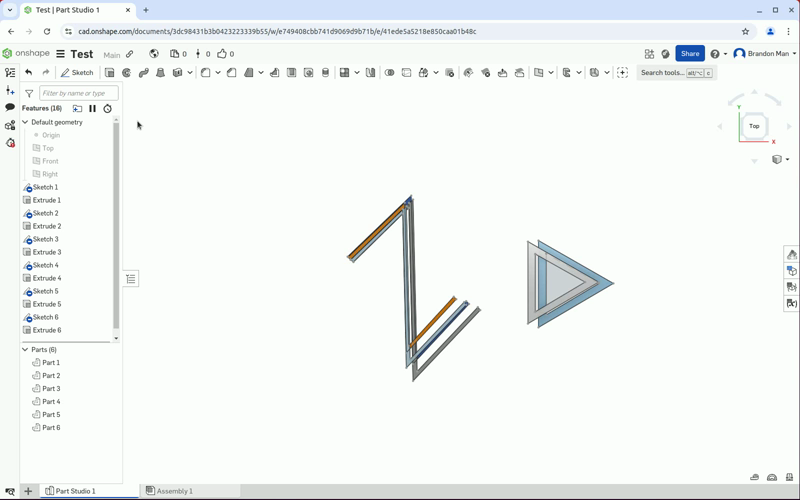
key(shift+7)
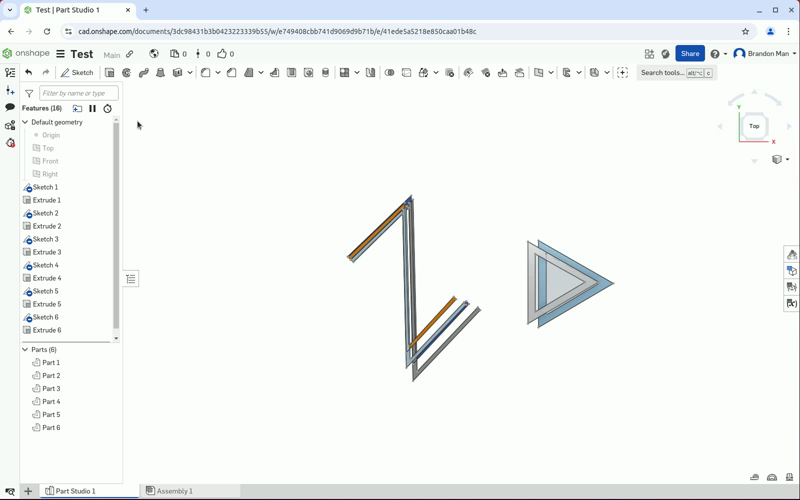
key(up, 3)
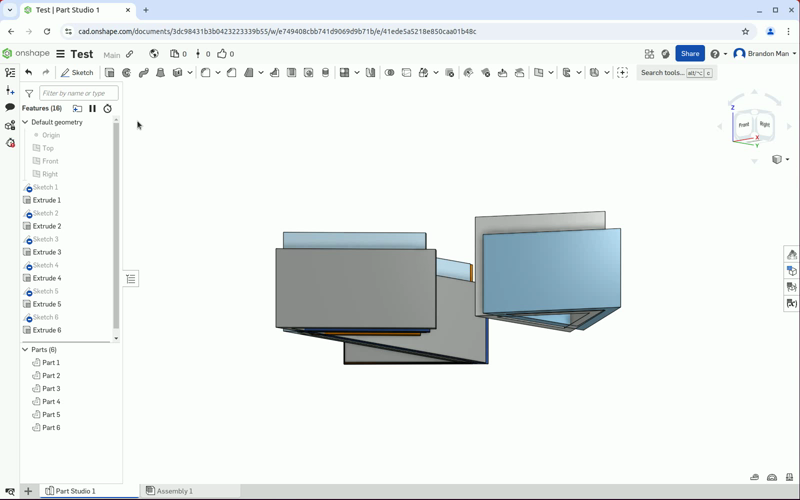
key(left, 3)
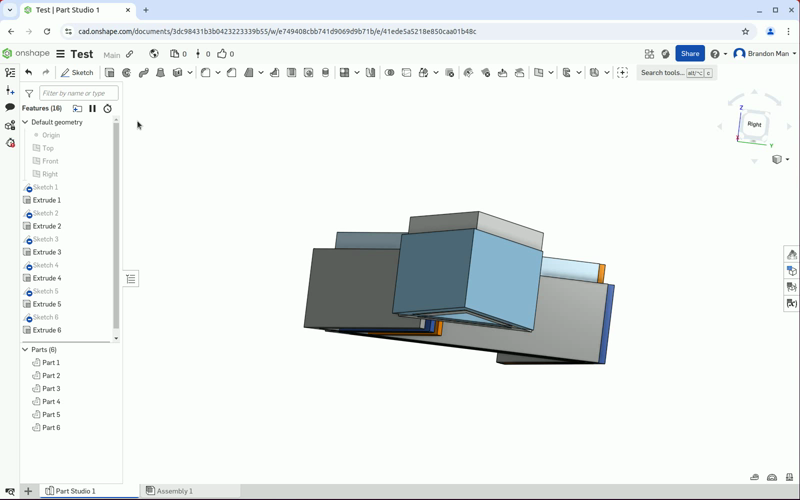
key(right, 3)
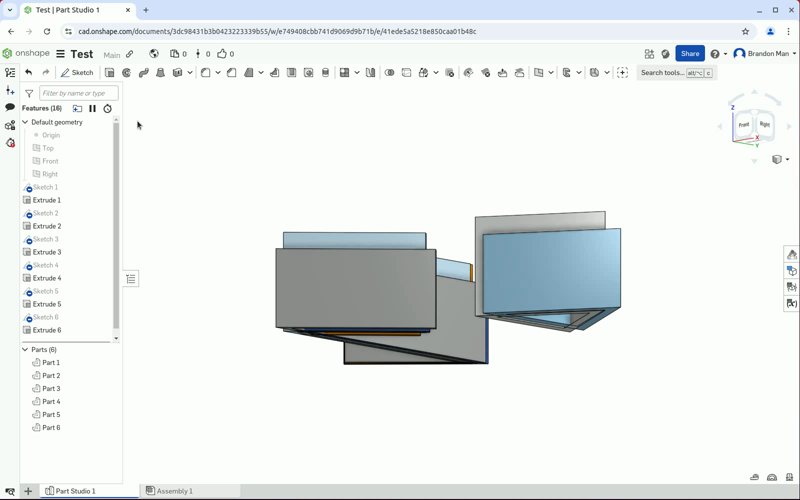
key(down, 3)
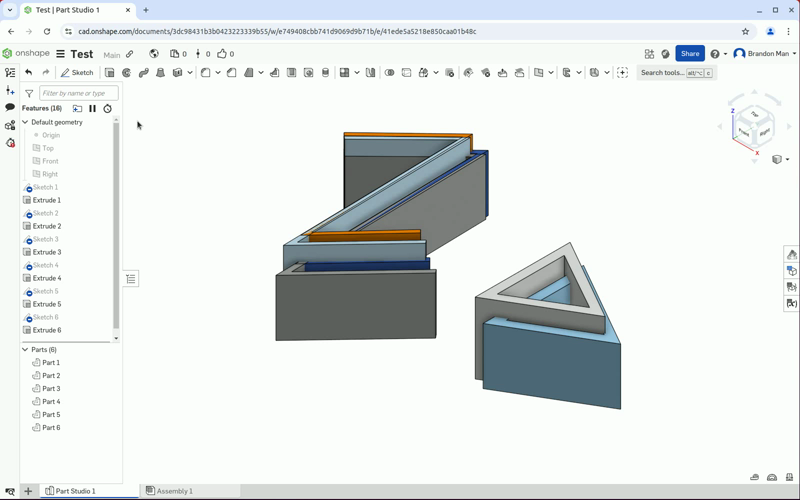
mouse_move(69, 189)
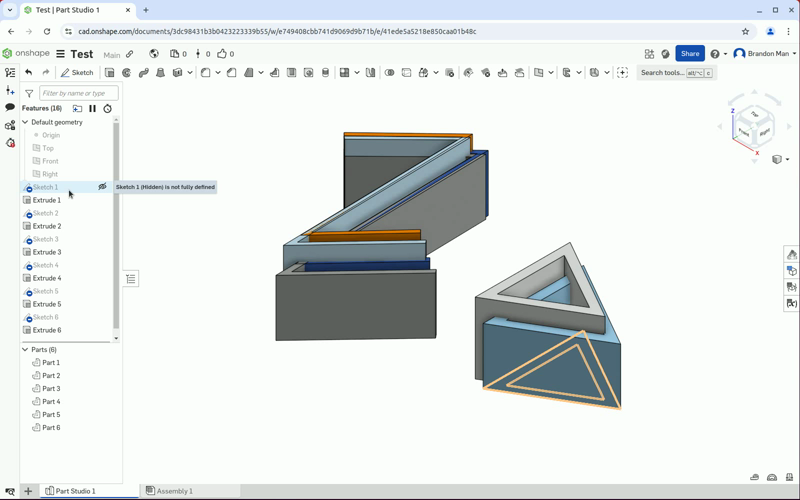
click(69, 189)